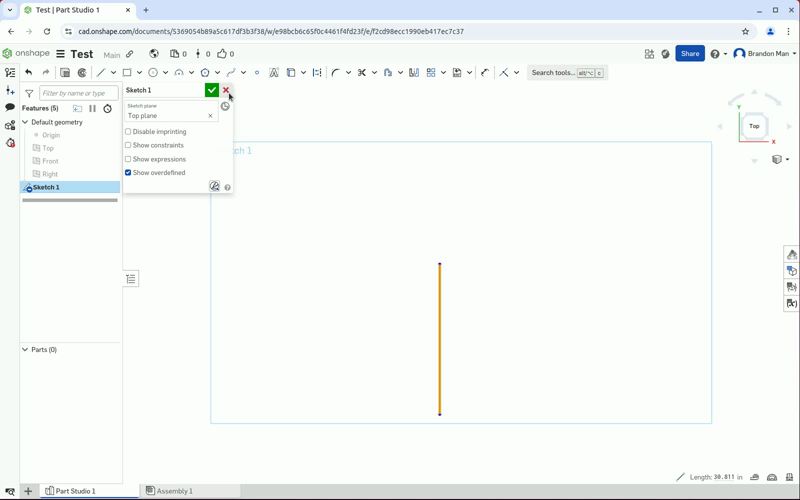
key(shift+h)
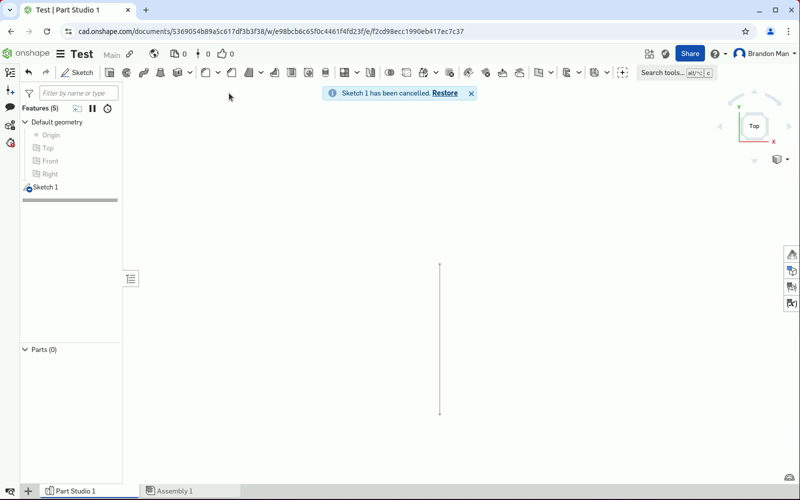
mouse_move(73, 352)
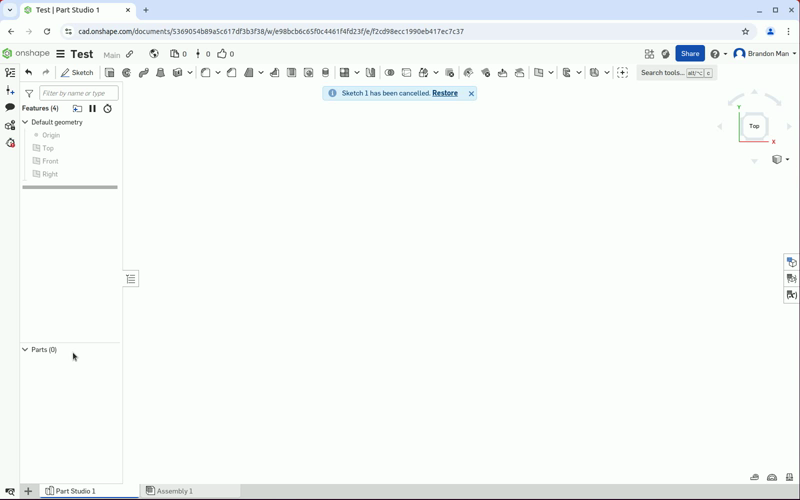
key(y)
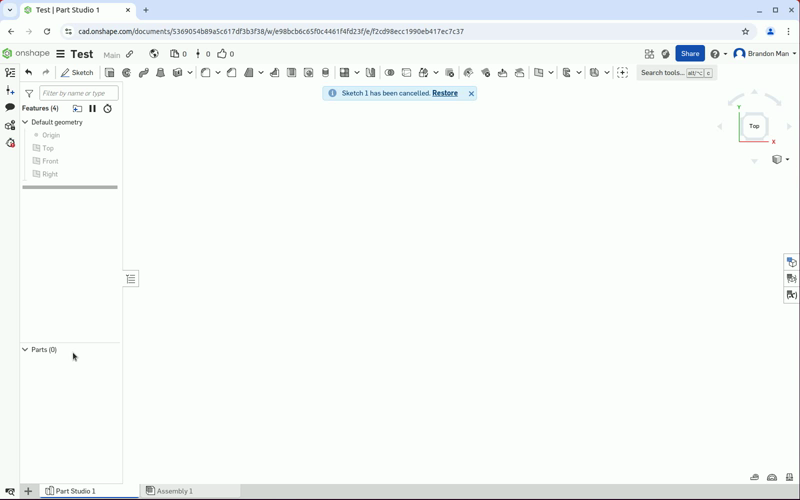
key(shift+p)
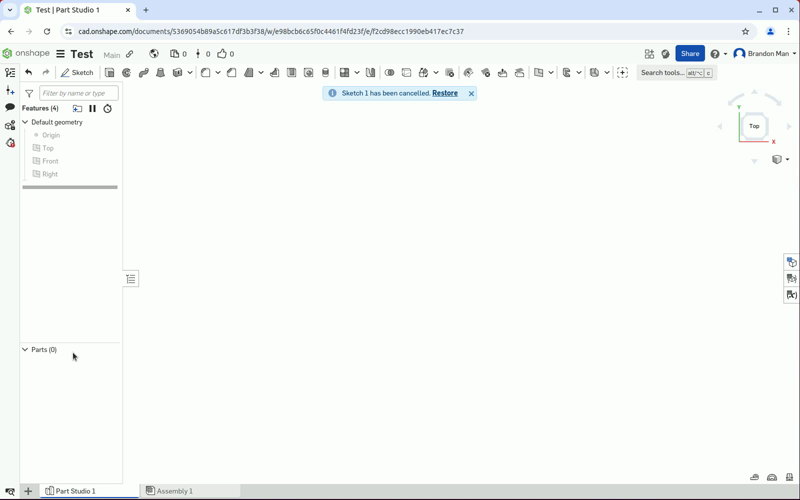
key(space)
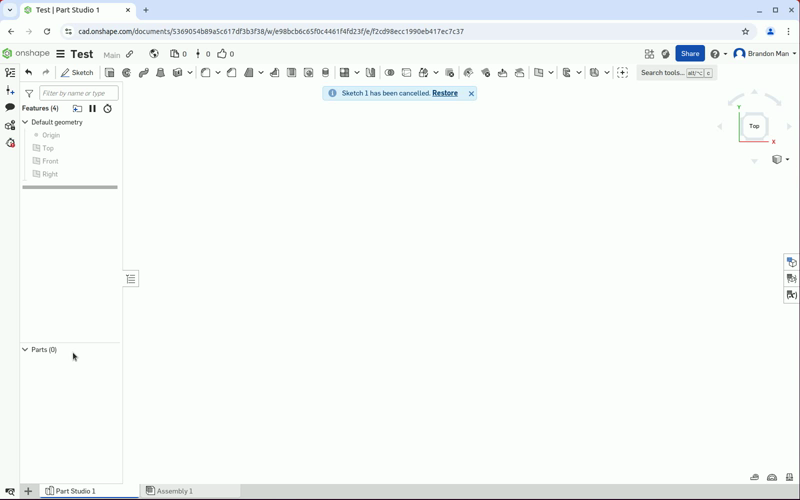
key_down(shift)
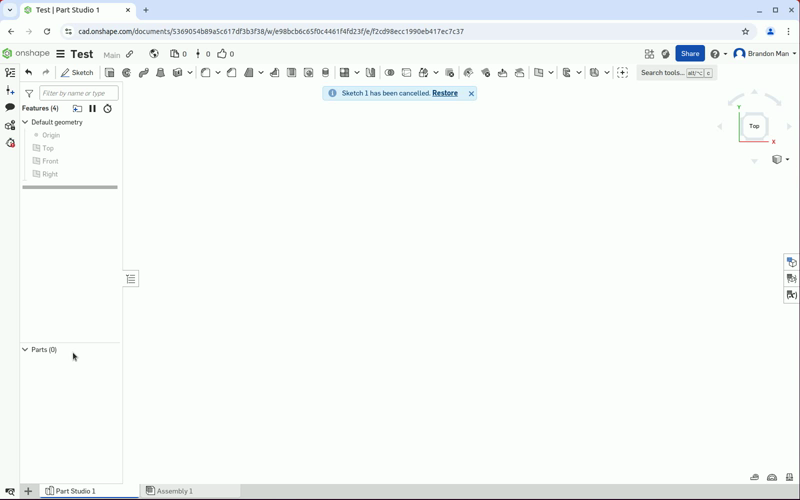
key(up)
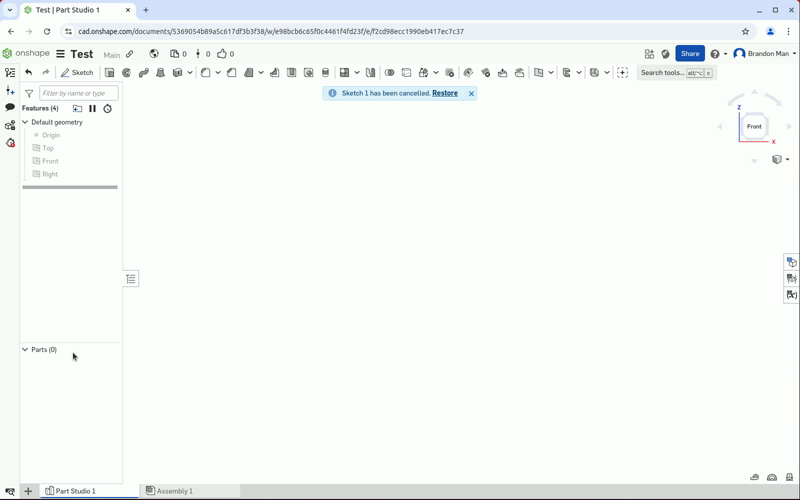
key_up(shift)
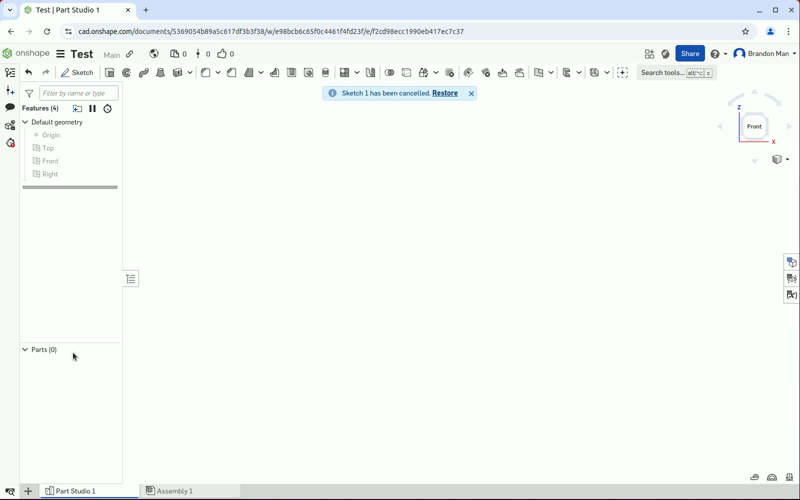
mouse_move(73, 352)
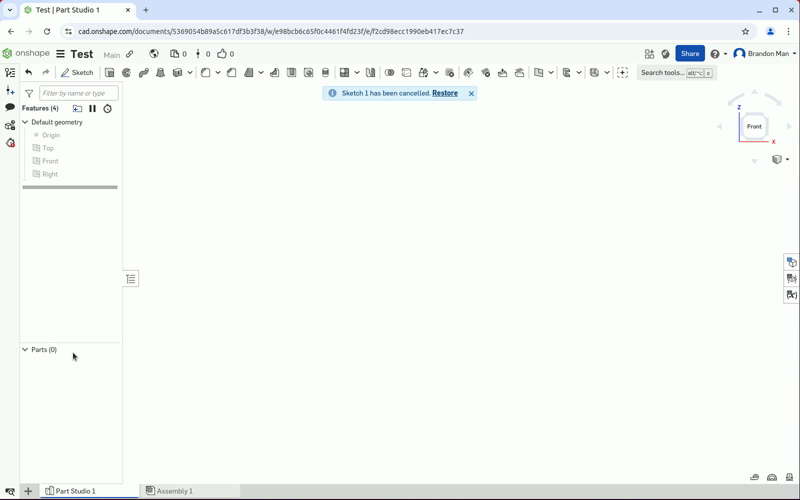
key(shift+y)
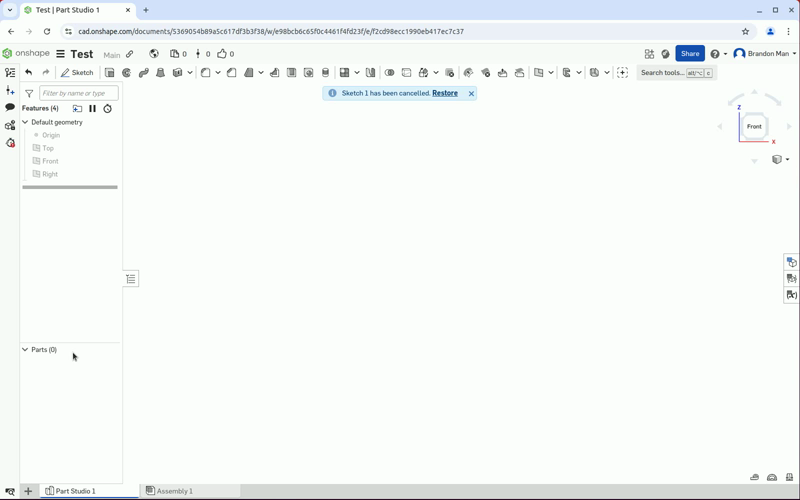
key(shift+s)
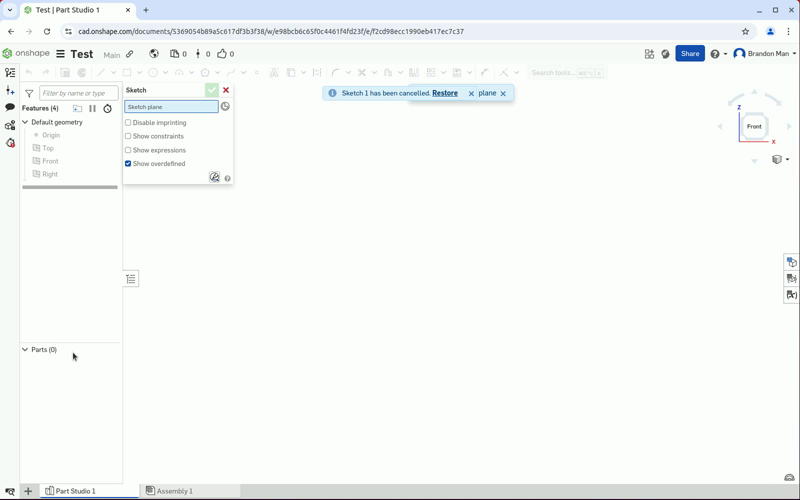
mouse_move(73, 163)
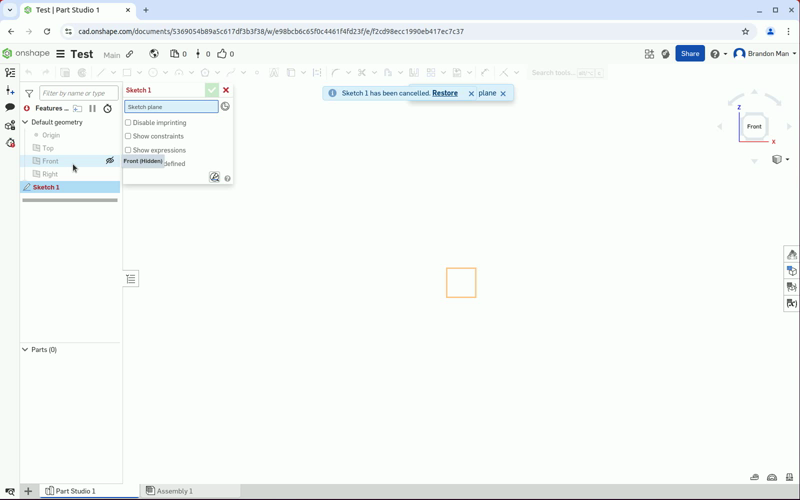
click(73, 163)
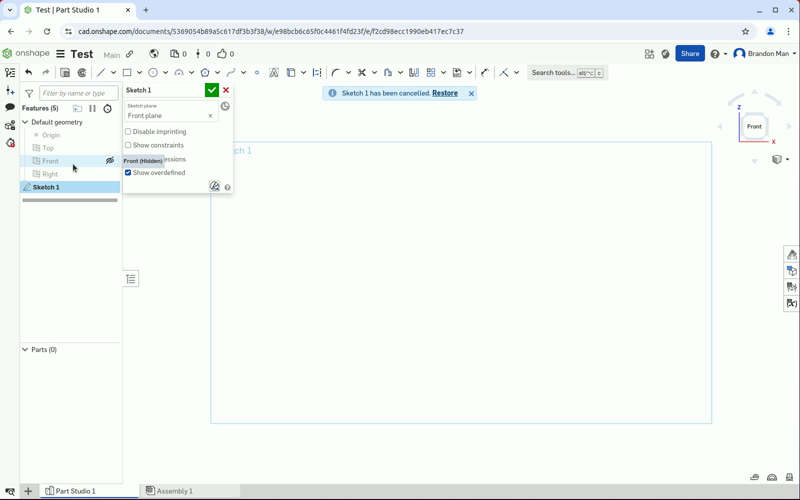
mouse_move(73, 352)
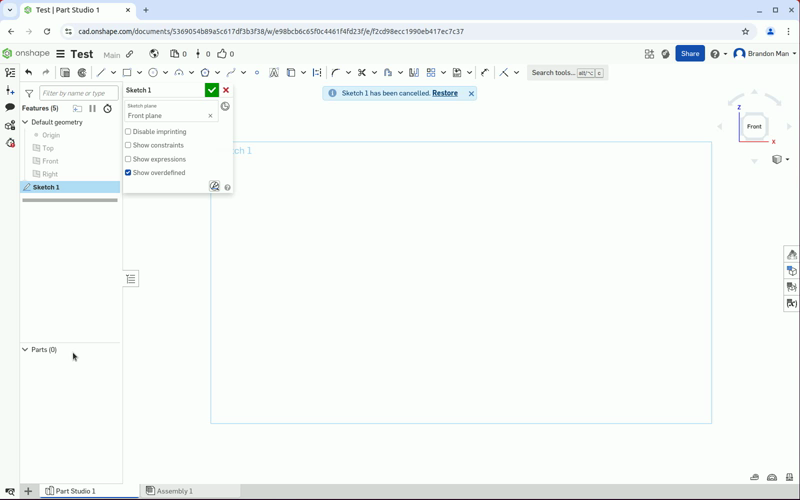
key(y)
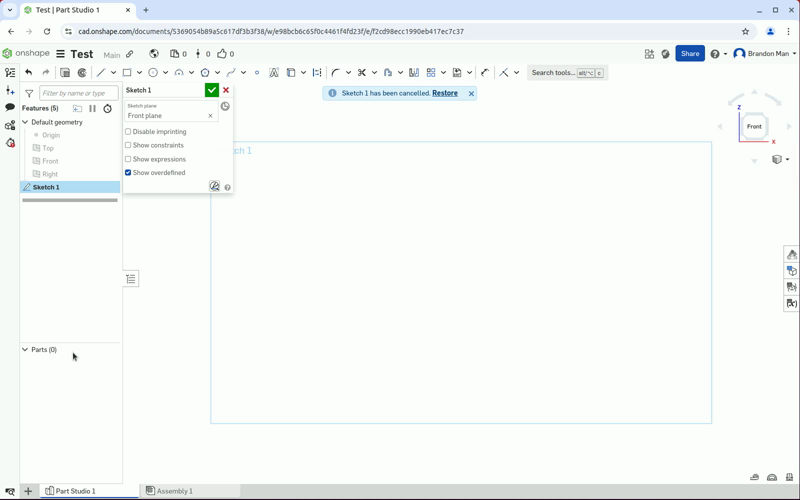
key(l)
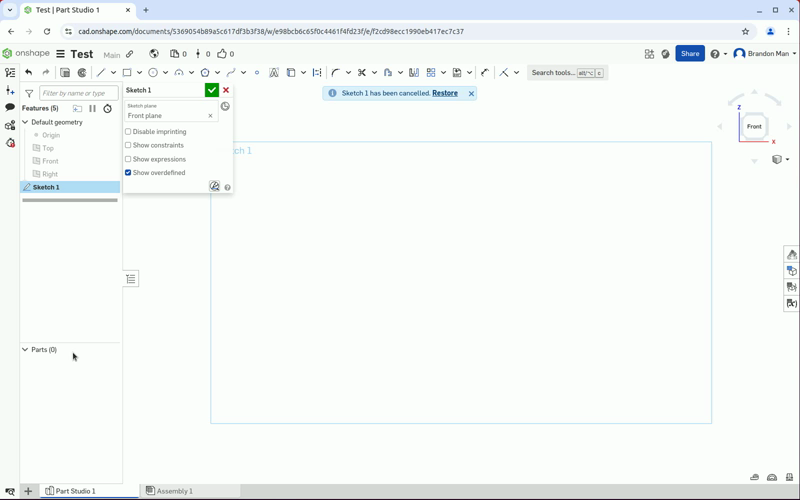
key_down(shift)
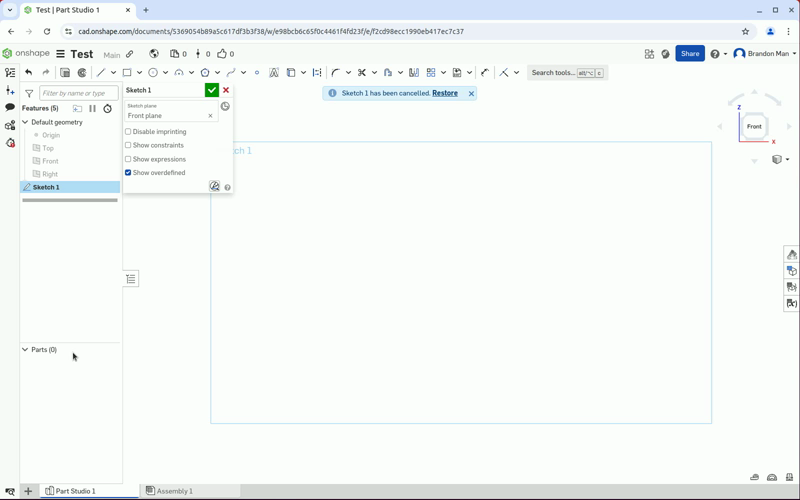
mouse_move(348, 207)
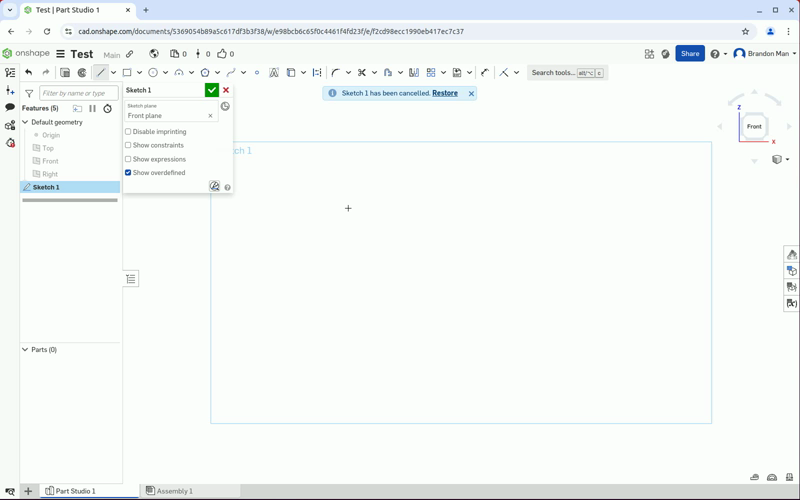
click(348, 207)
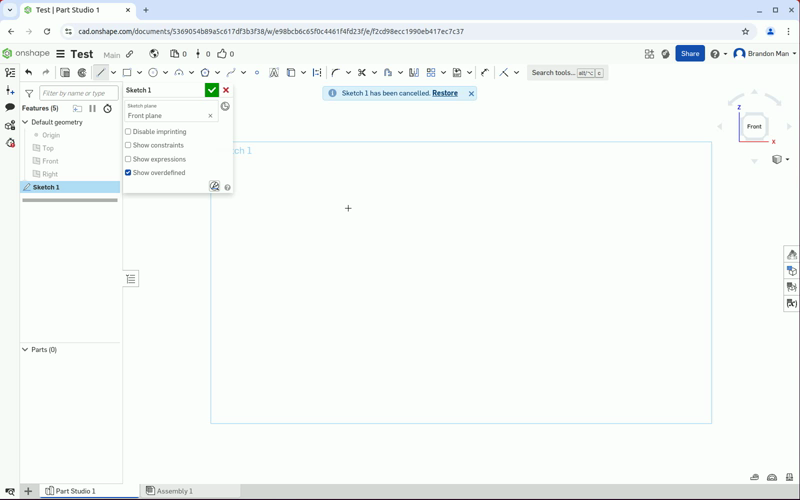
key_up(shift)
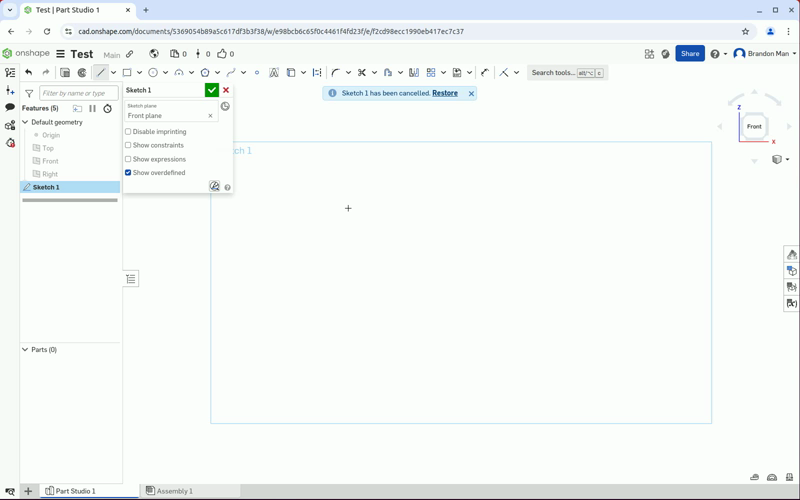
key_down(shift)
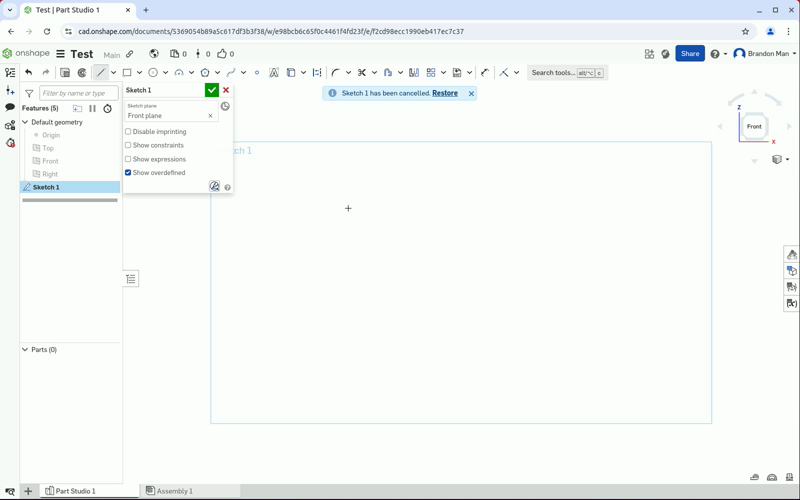
mouse_move(378, 207)
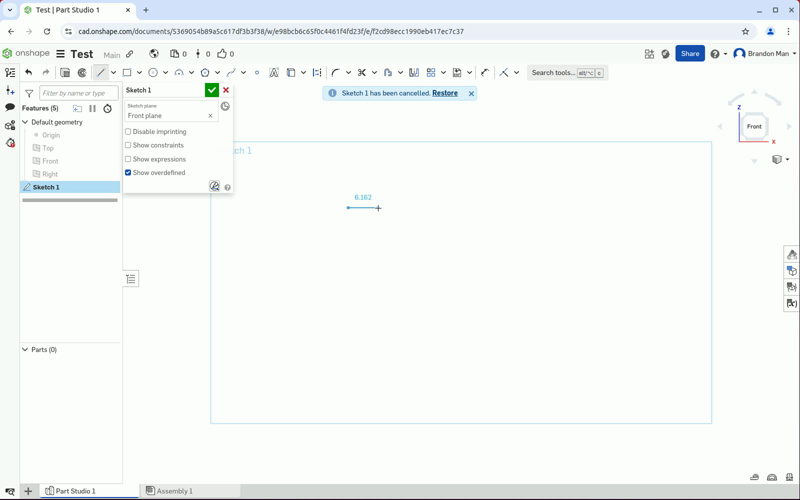
mouse_move(355, 207)
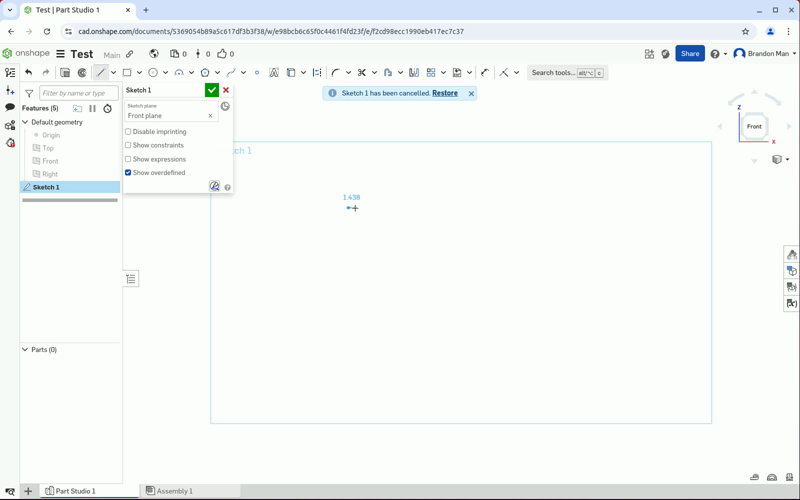
scroll(6)
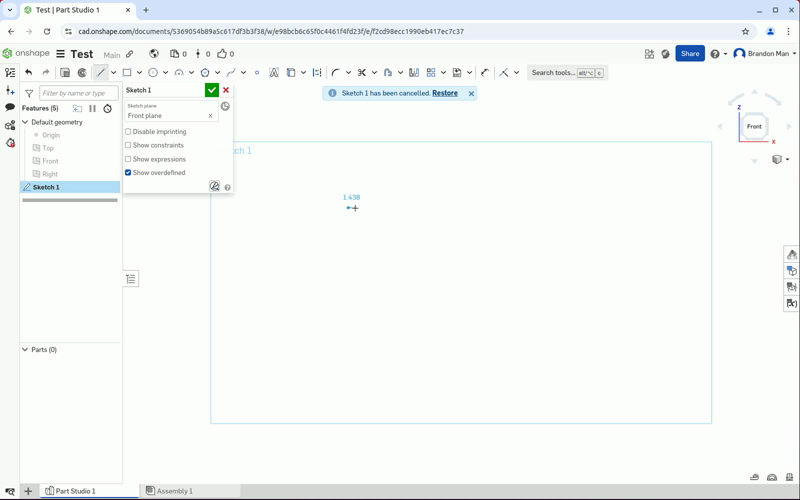
scroll(6)
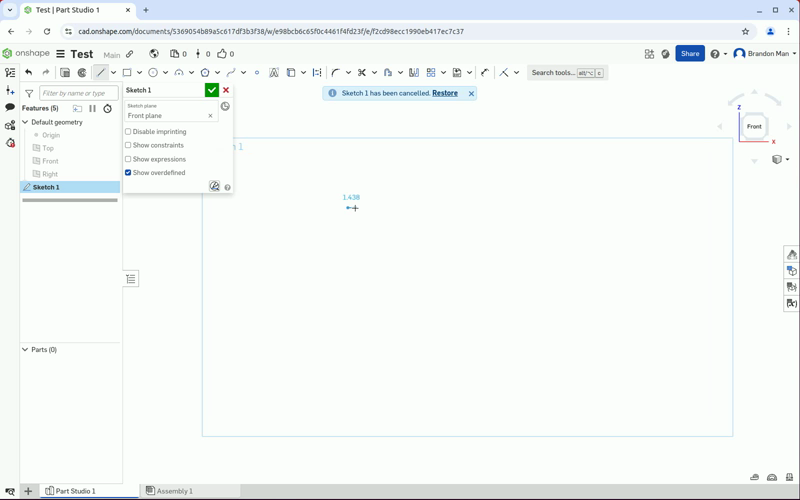
scroll(6)
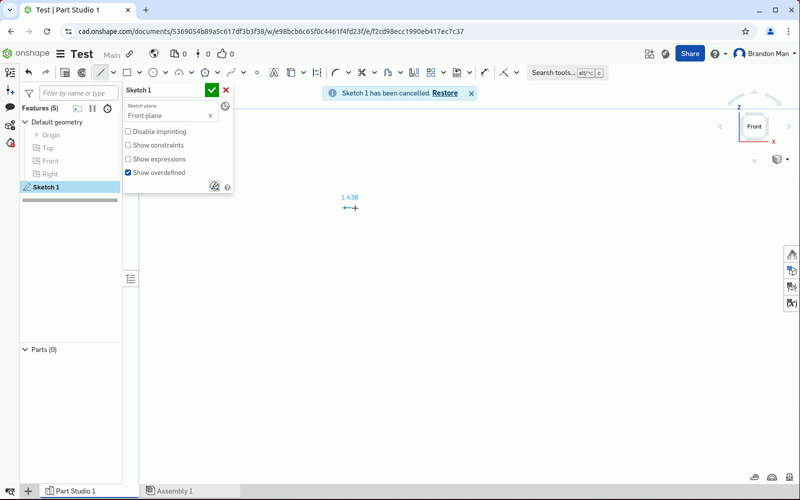
scroll(6)
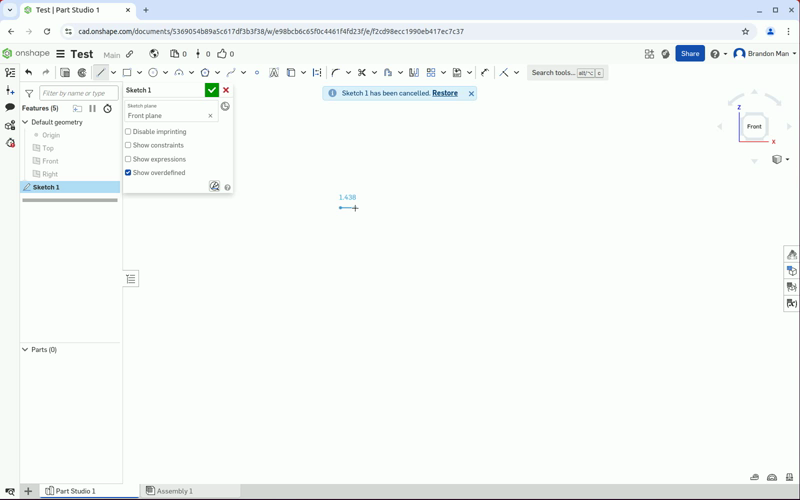
scroll(6)
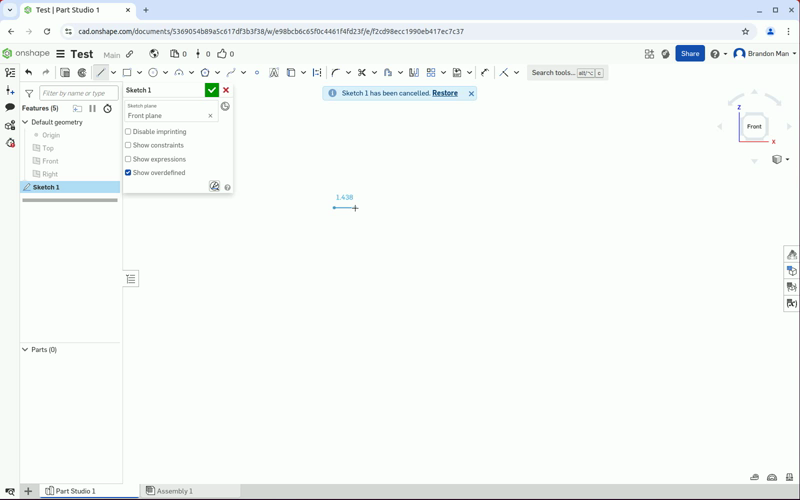
scroll(6)
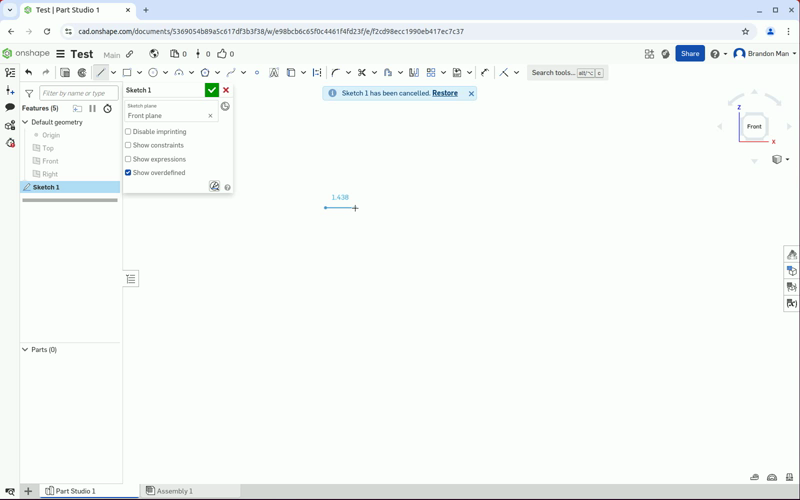
scroll(6)
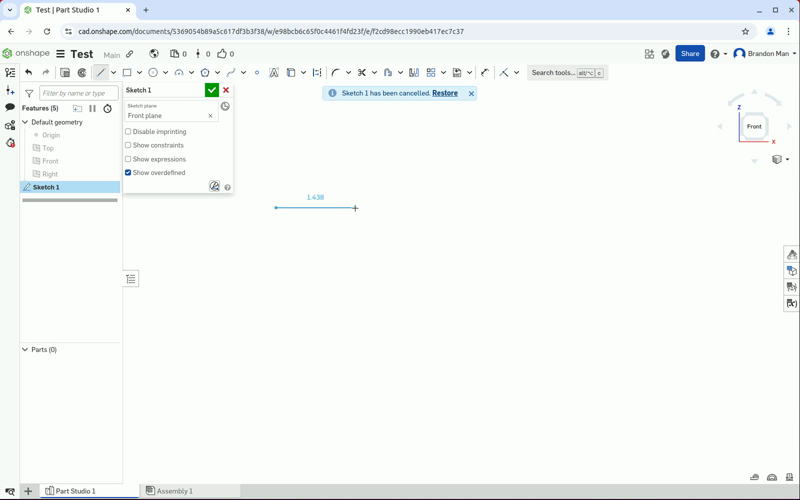
click(355, 207)
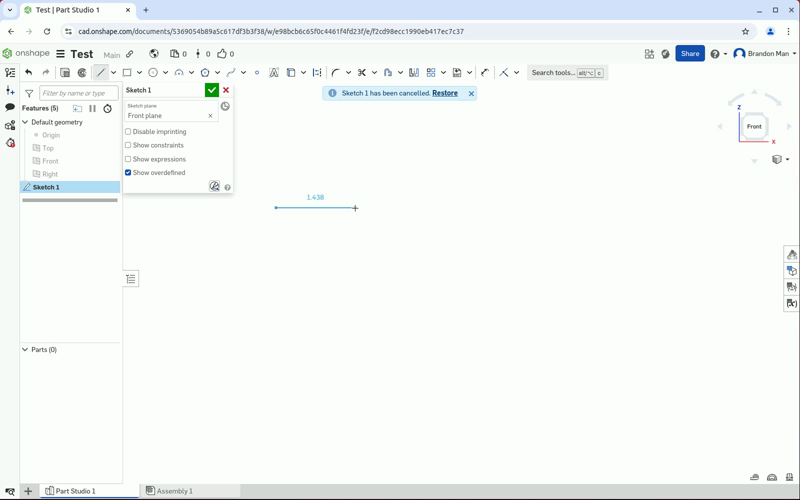
scroll(-6)
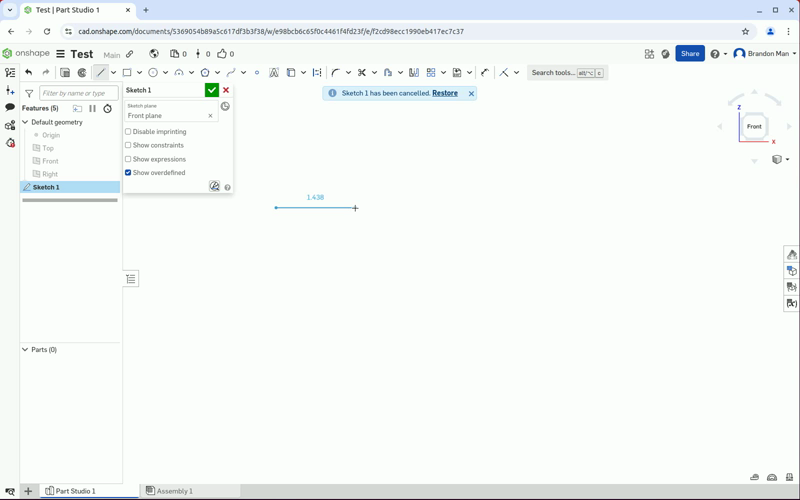
scroll(-6)
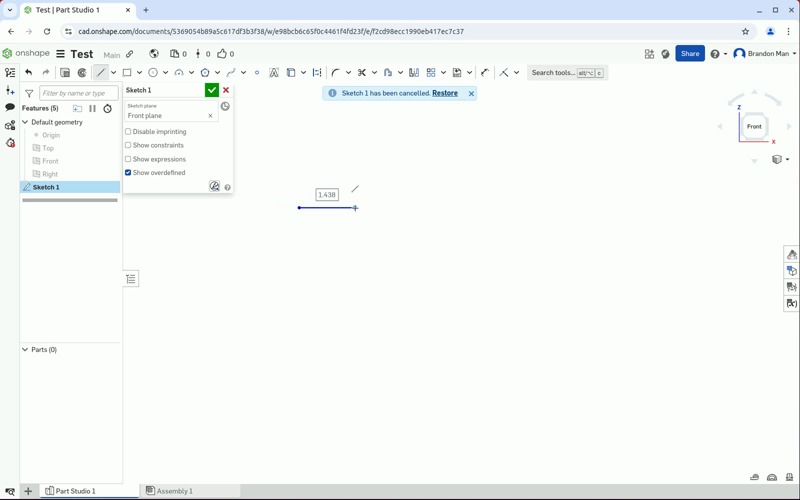
scroll(-6)
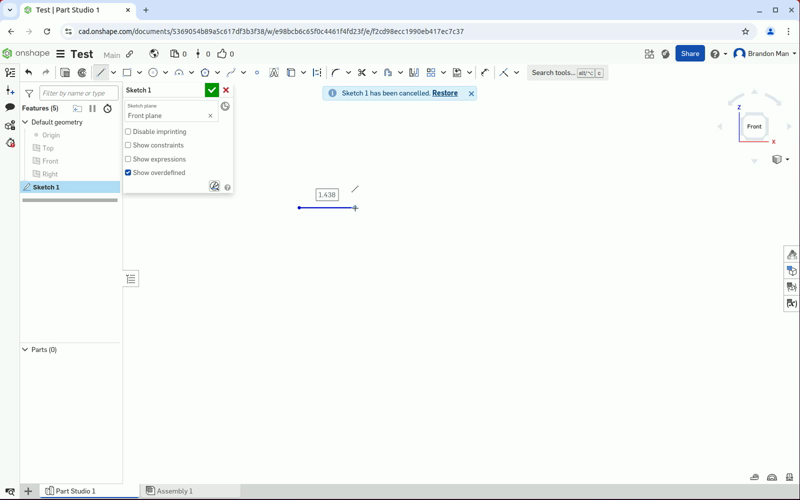
scroll(-6)
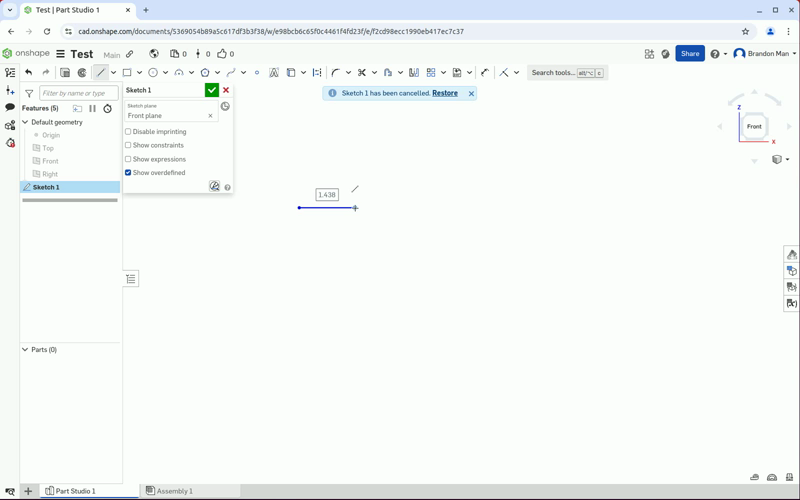
scroll(-6)
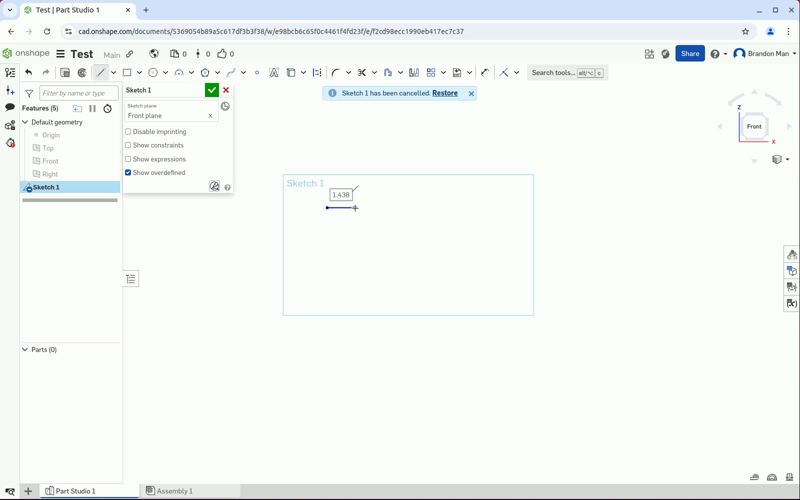
scroll(-6)
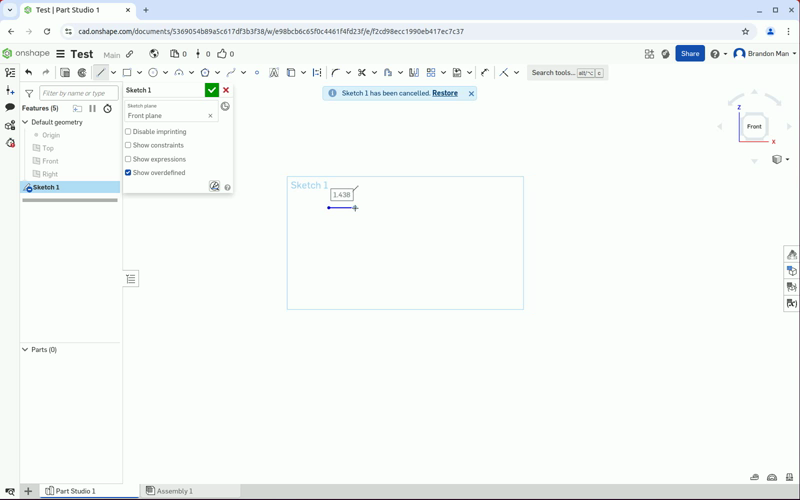
scroll(-6)
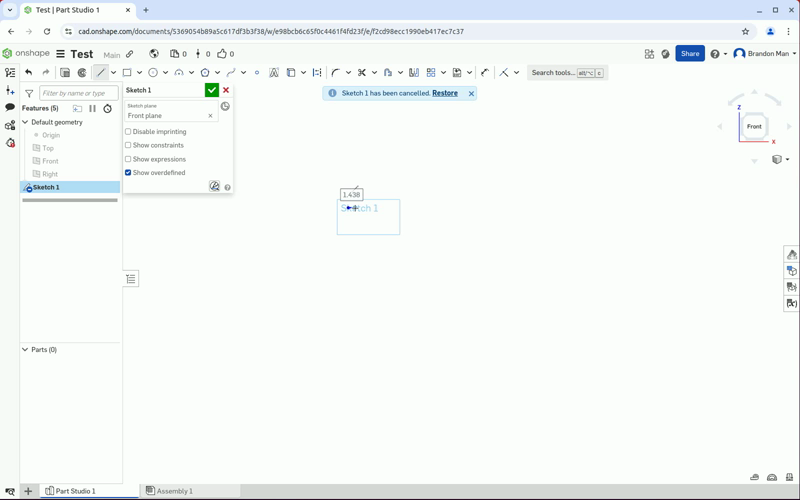
key_up(shift)
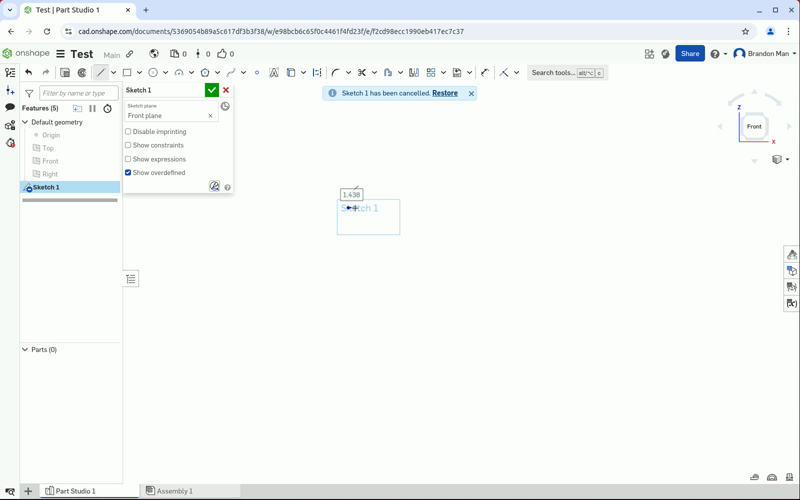
key_down(shift)
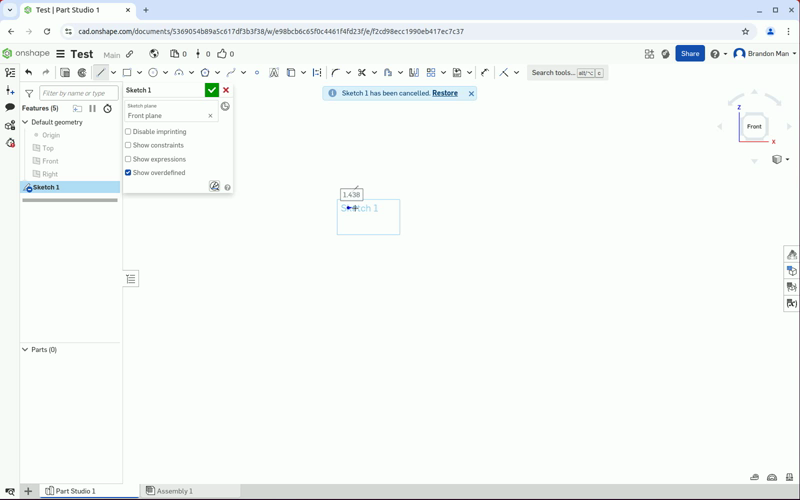
mouse_move(474, 207)
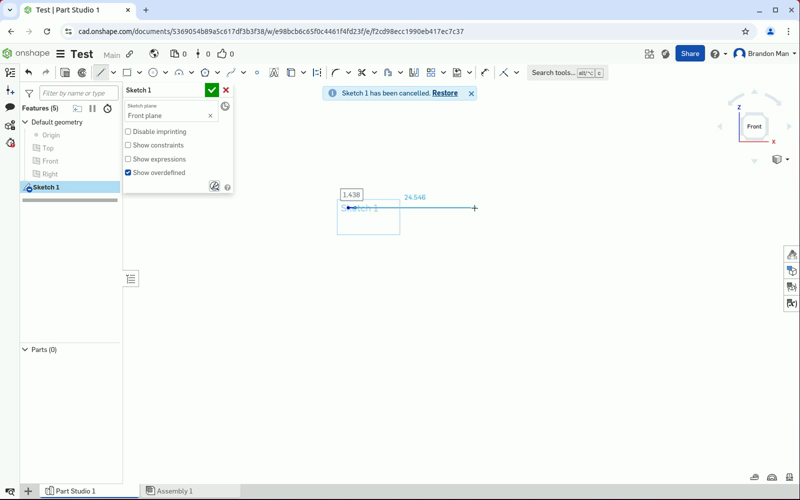
click(474, 207)
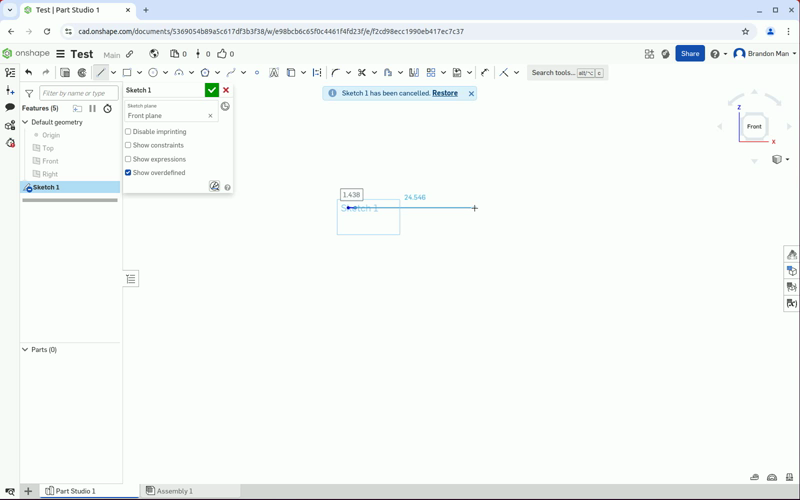
key_up(shift)
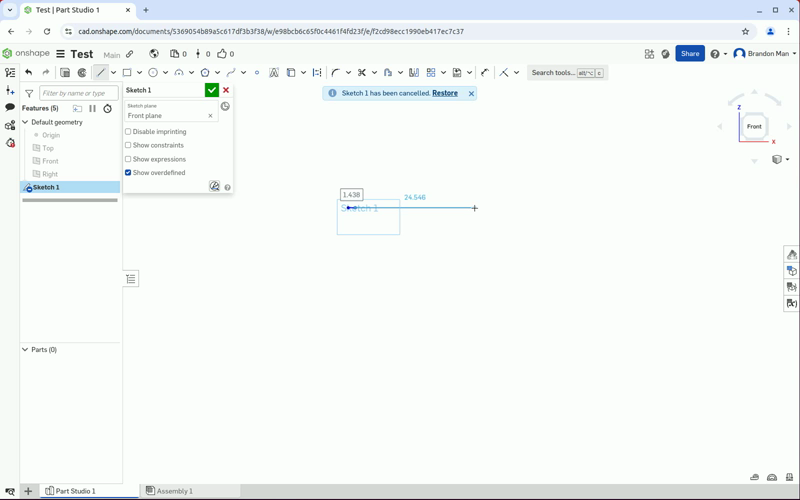
key_down(shift)
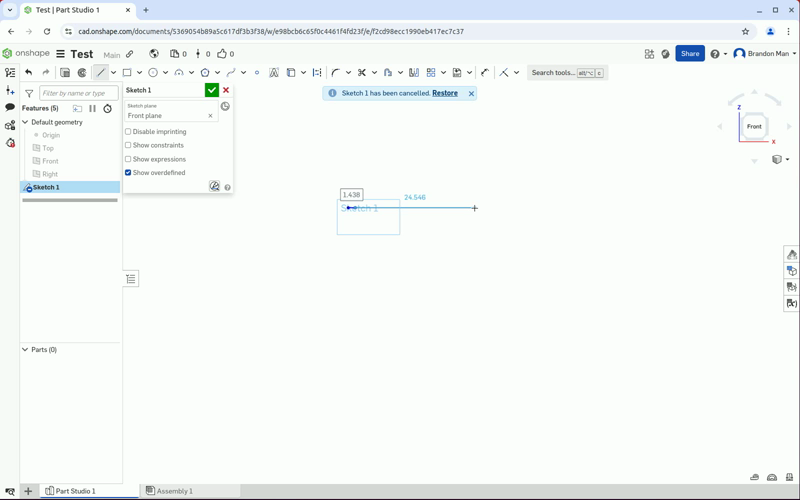
mouse_move(504, 207)
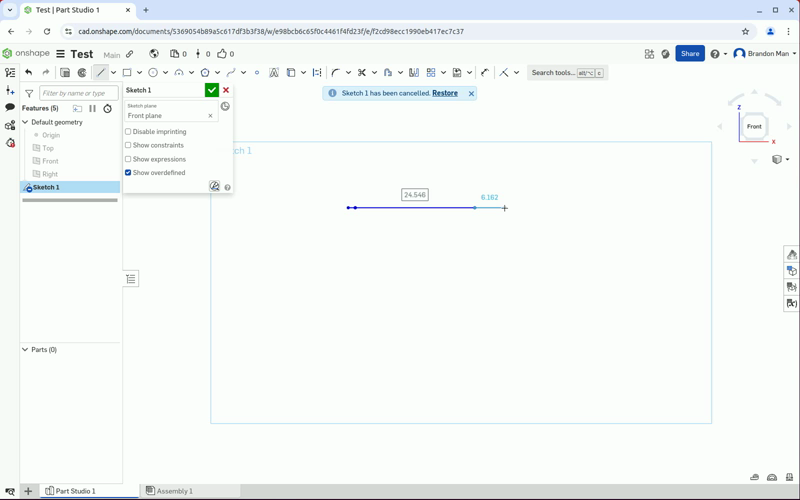
mouse_move(481, 207)
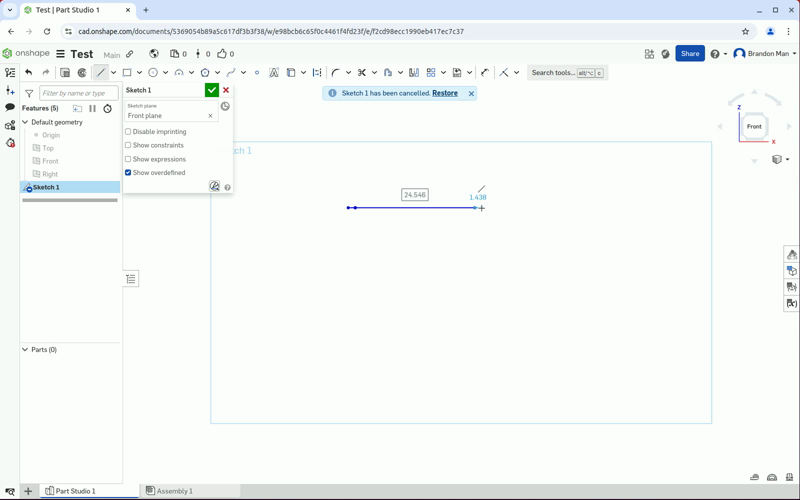
scroll(6)
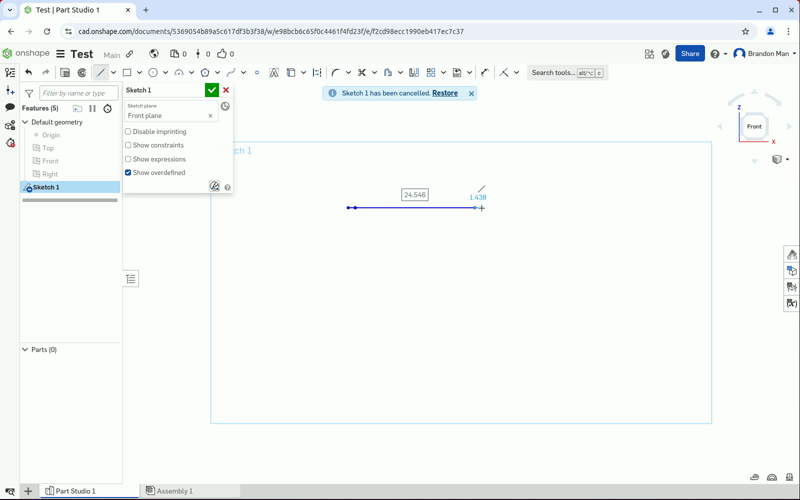
scroll(6)
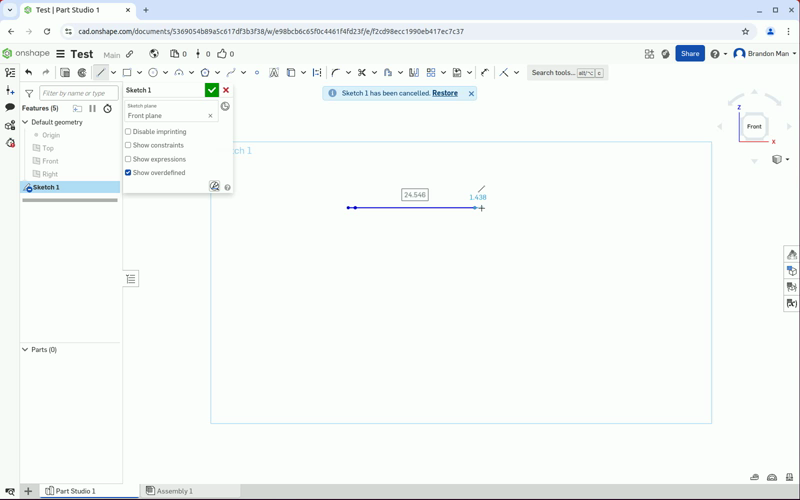
scroll(6)
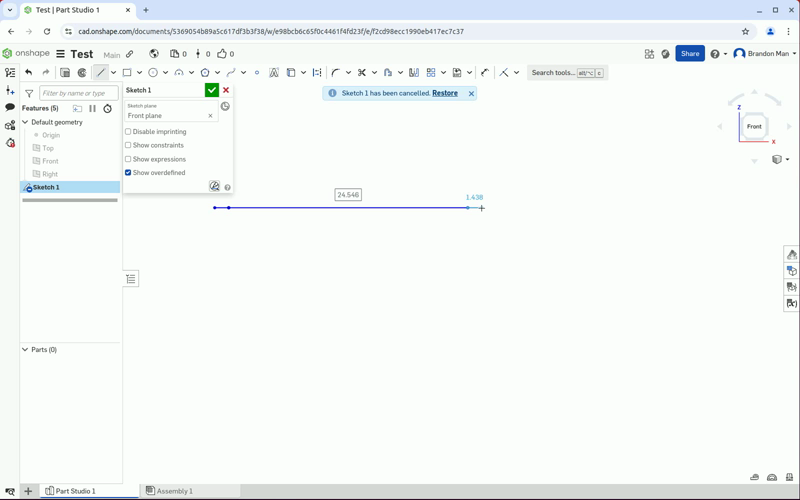
scroll(6)
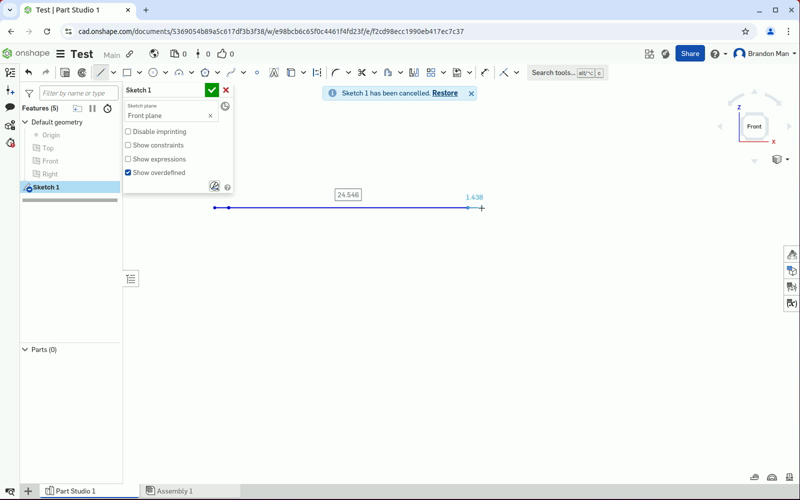
scroll(6)
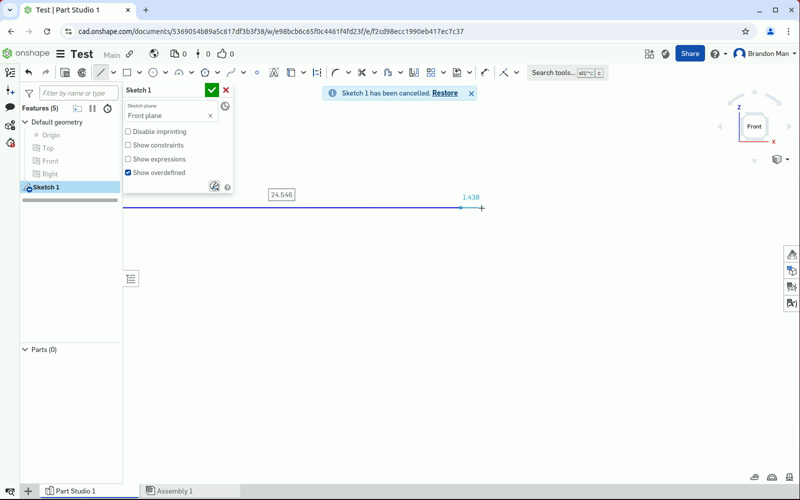
scroll(6)
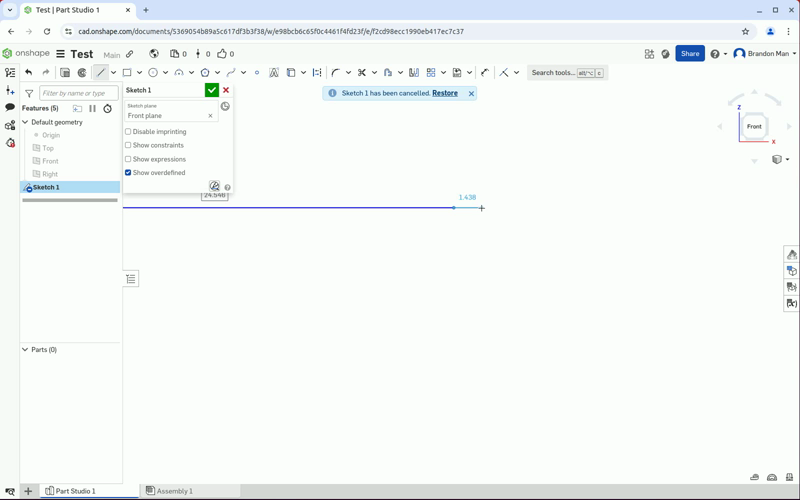
scroll(6)
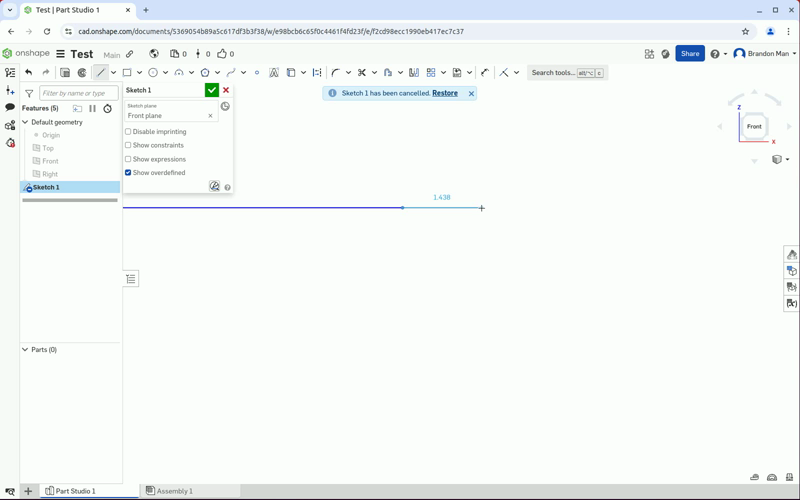
click(481, 207)
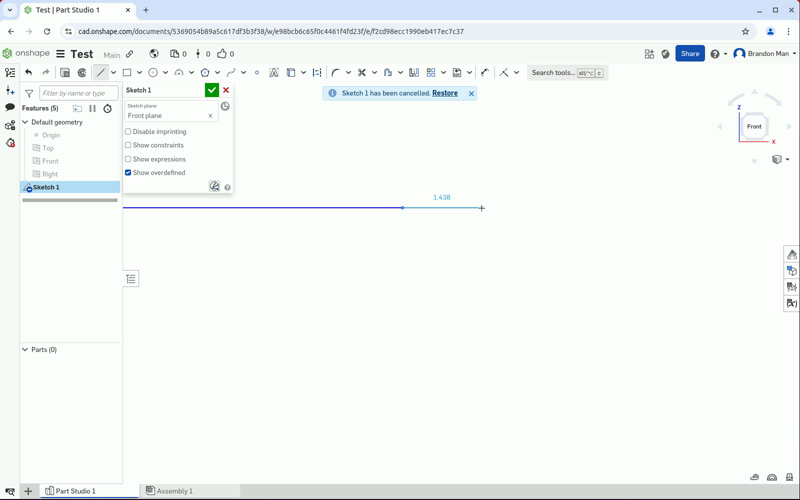
scroll(-6)
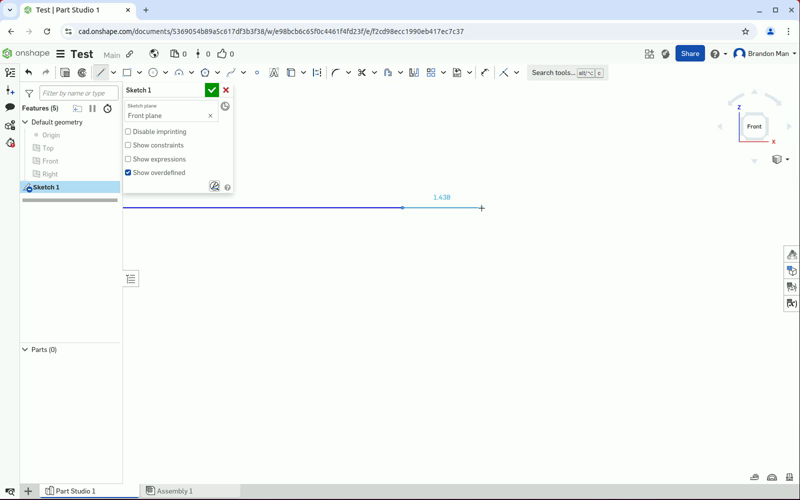
scroll(-6)
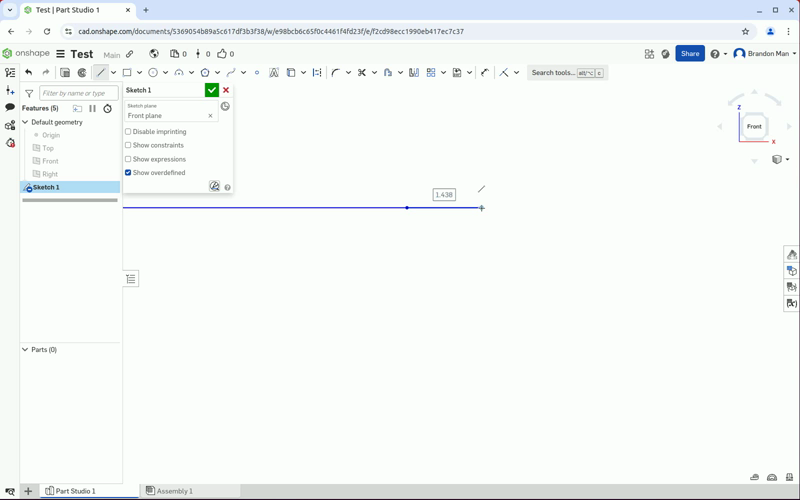
scroll(-6)
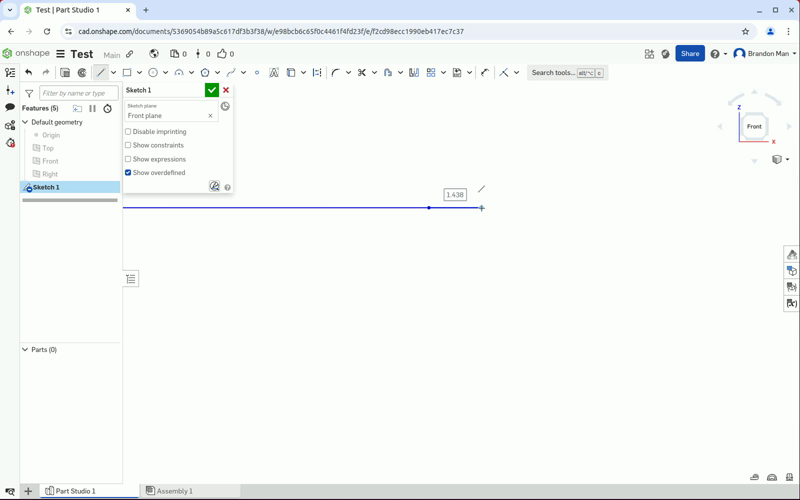
scroll(-6)
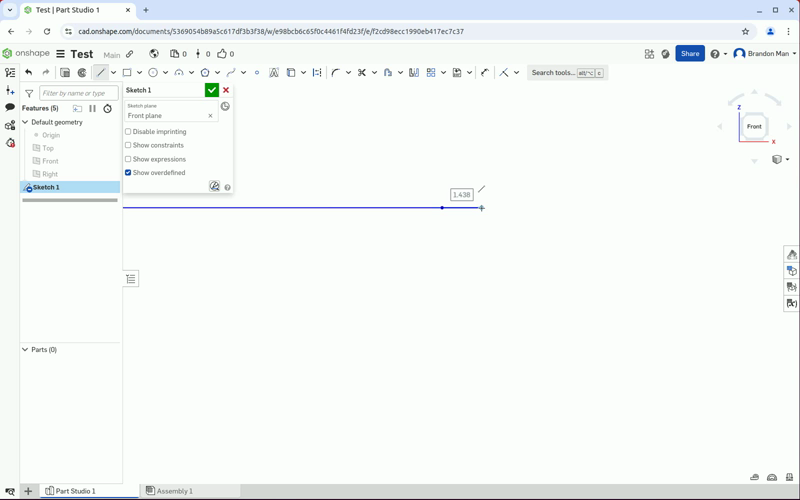
scroll(-6)
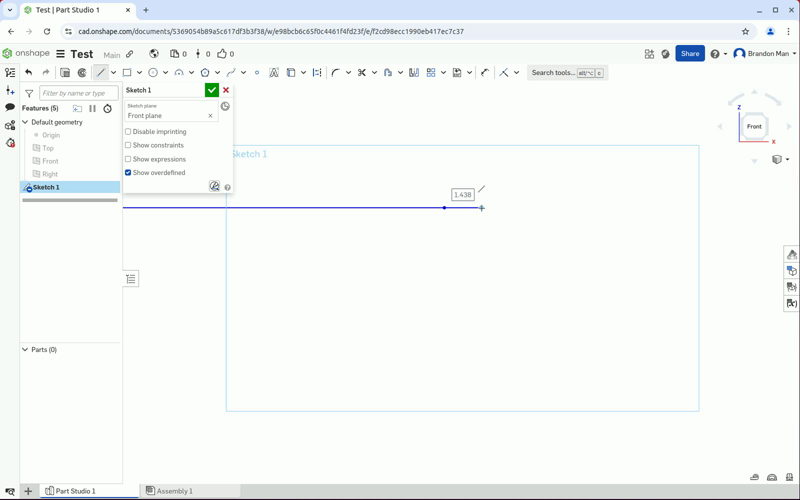
scroll(-6)
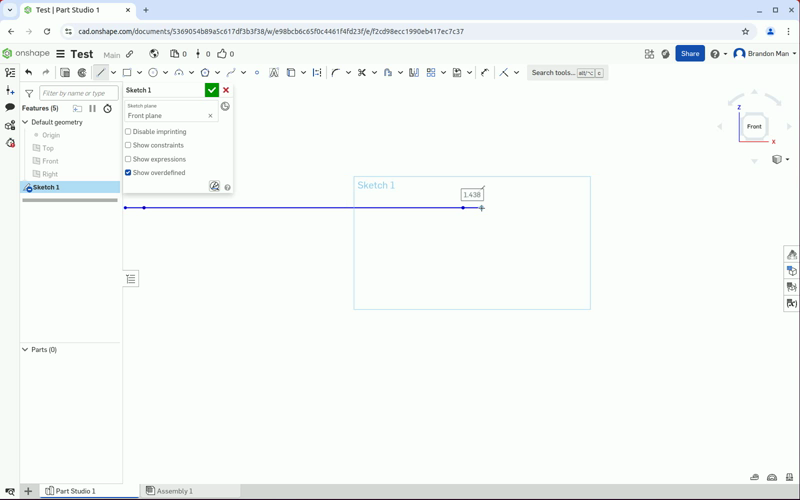
scroll(-6)
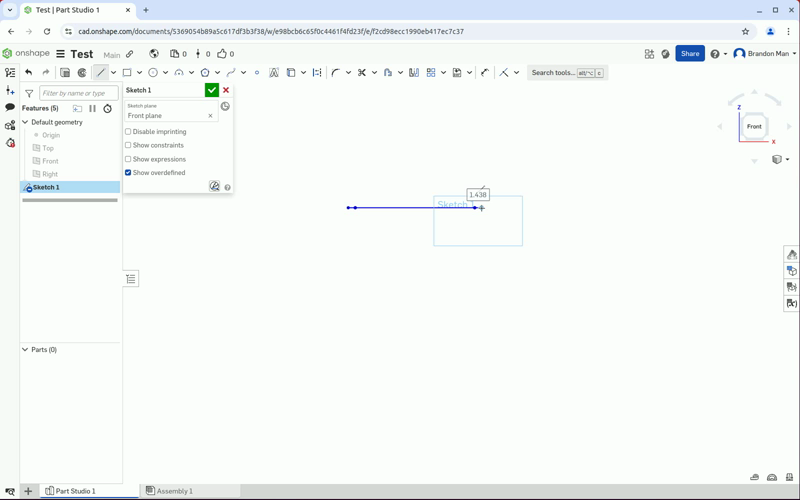
key_up(shift)
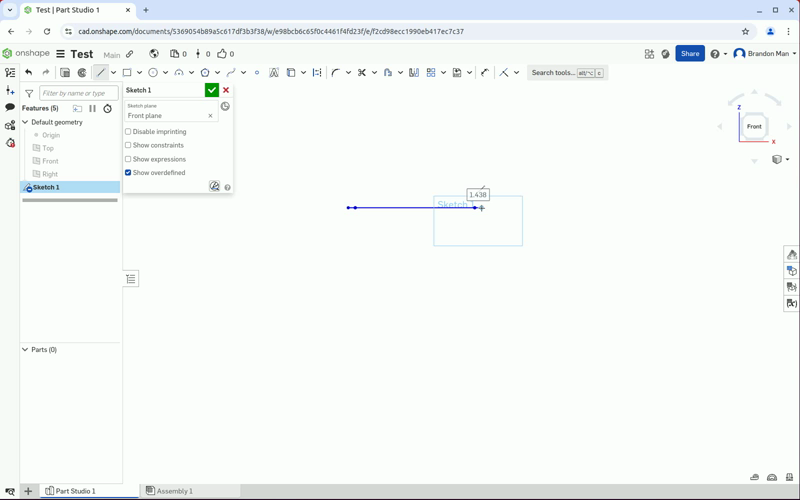
key_down(shift)
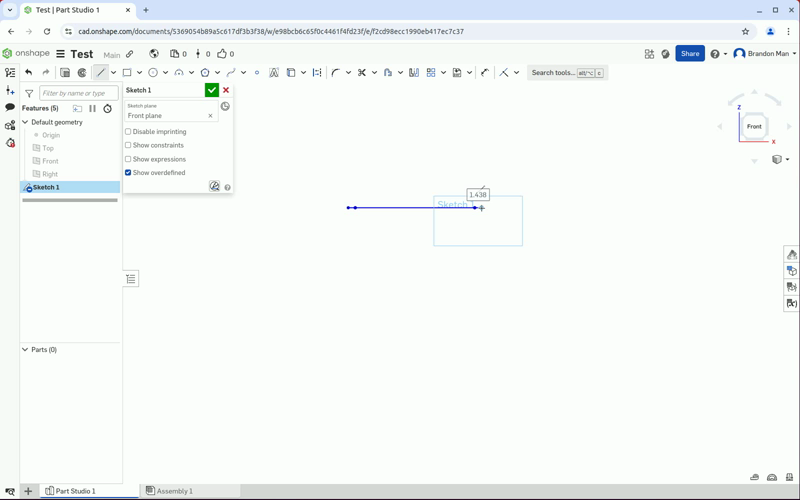
mouse_move(511, 207)
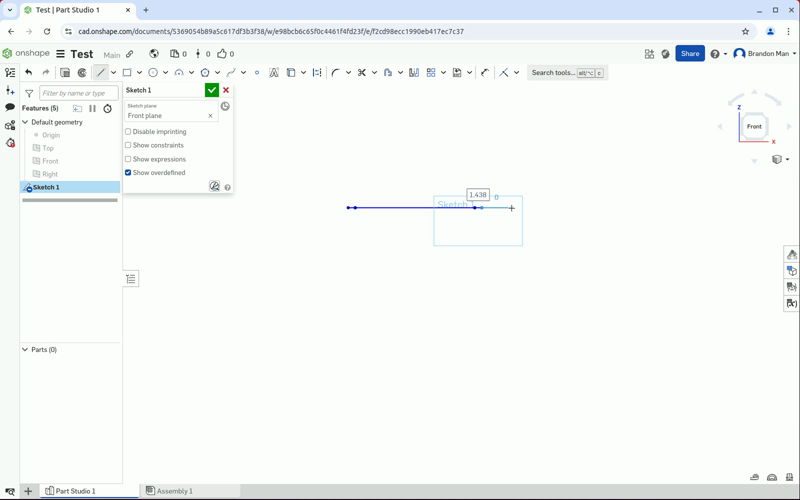
mouse_move(481, 201)
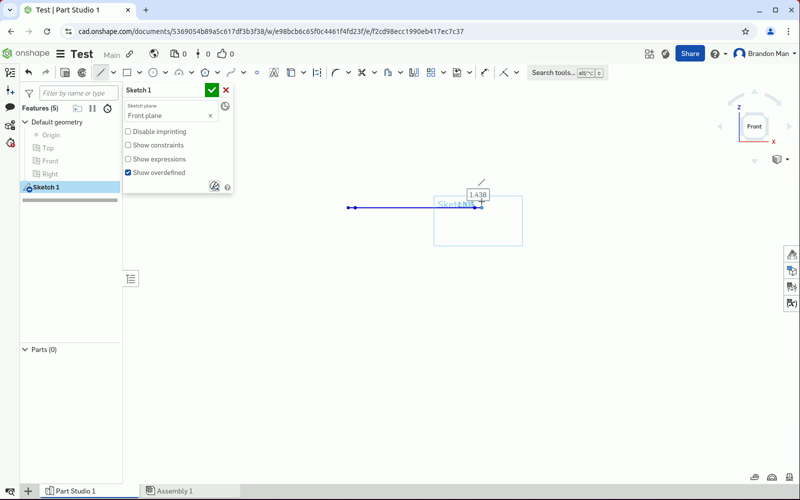
scroll(6)
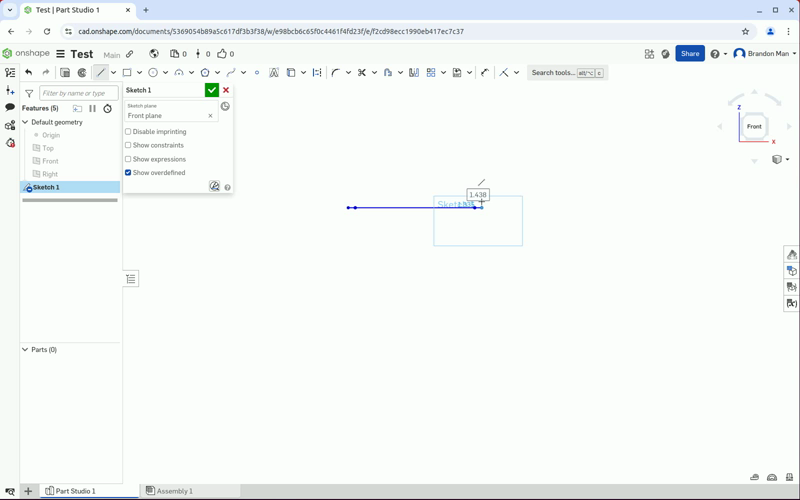
scroll(6)
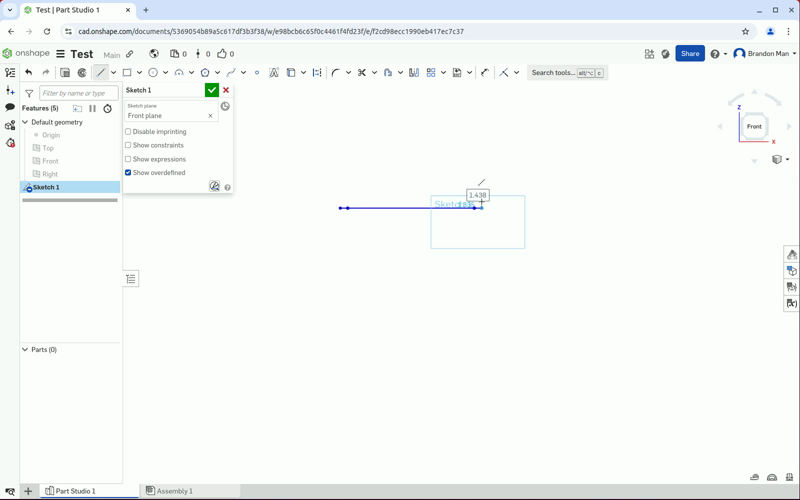
scroll(6)
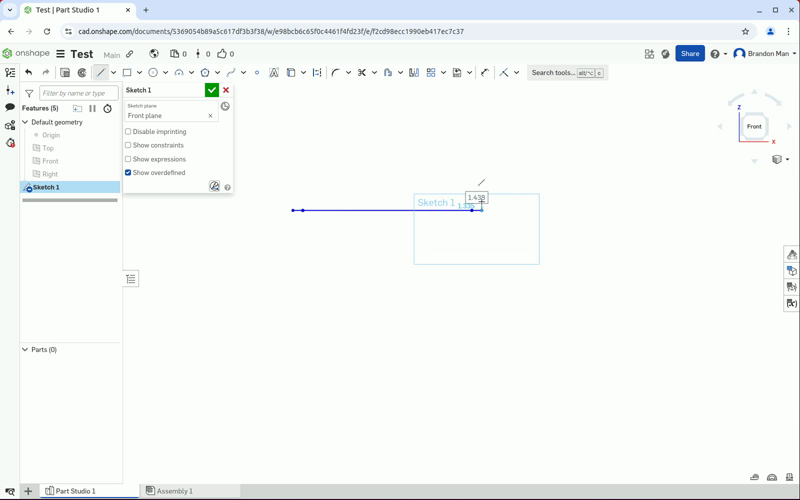
scroll(6)
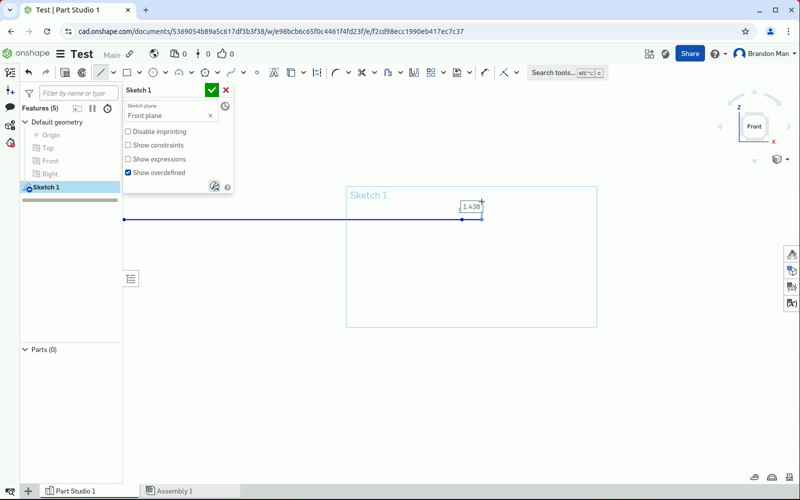
scroll(6)
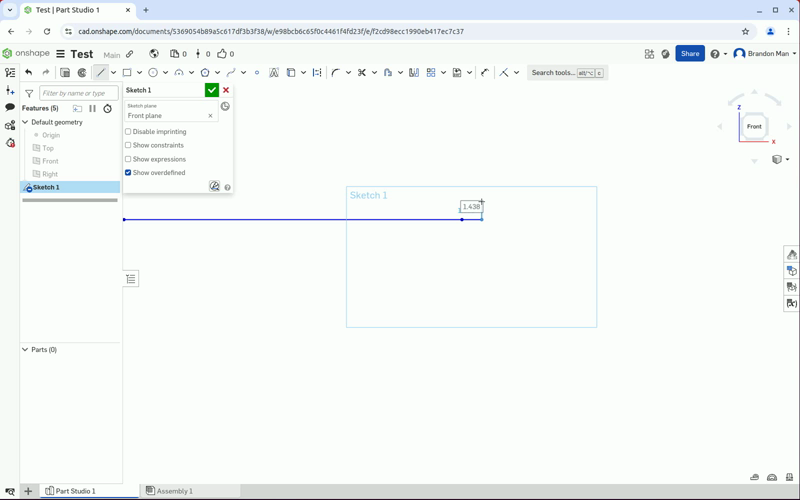
scroll(6)
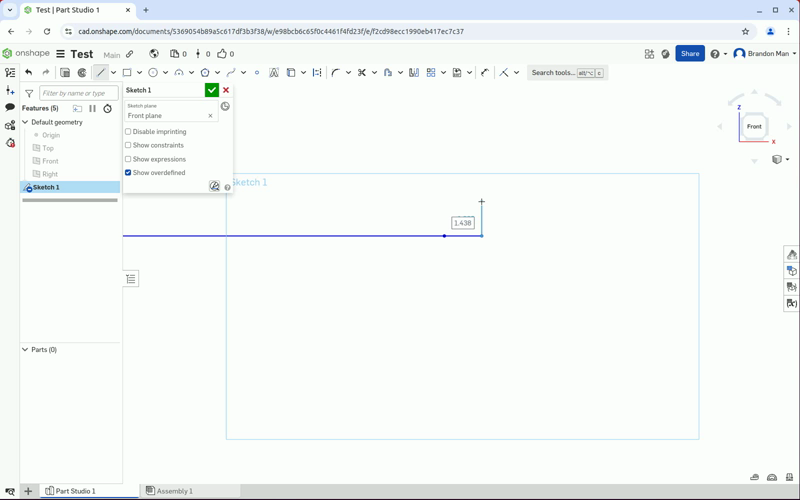
scroll(6)
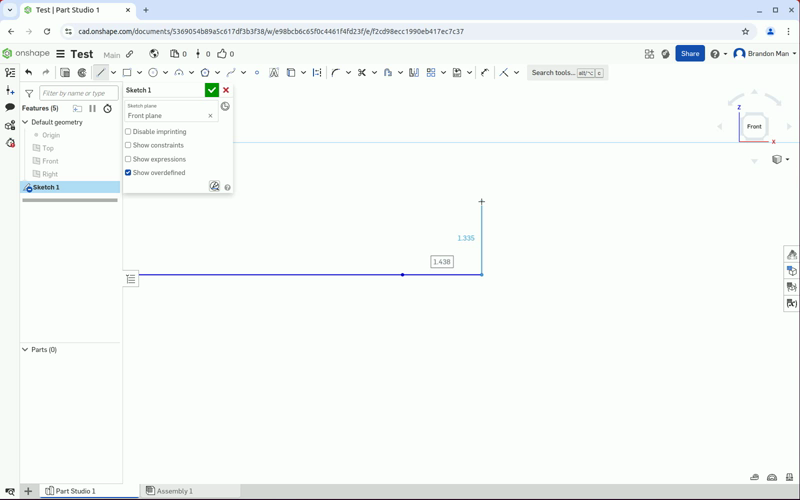
click(481, 201)
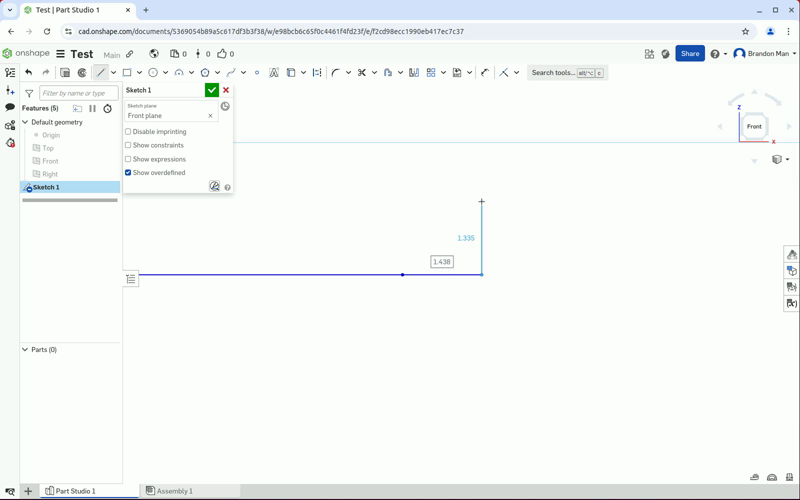
scroll(-6)
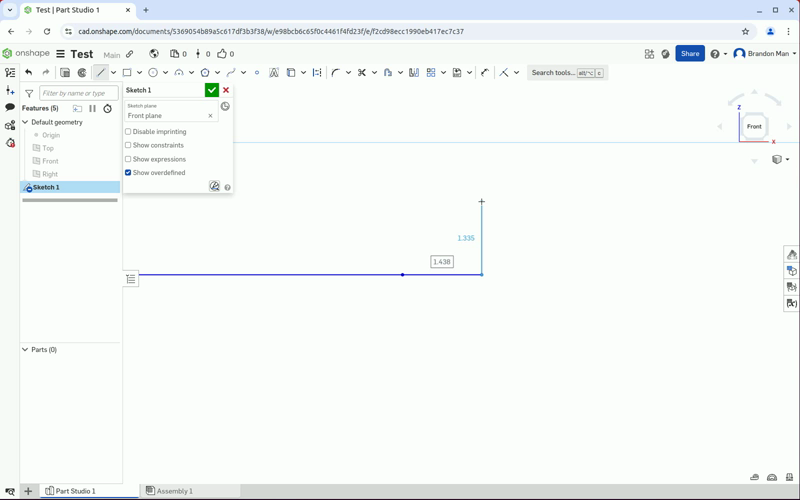
scroll(-6)
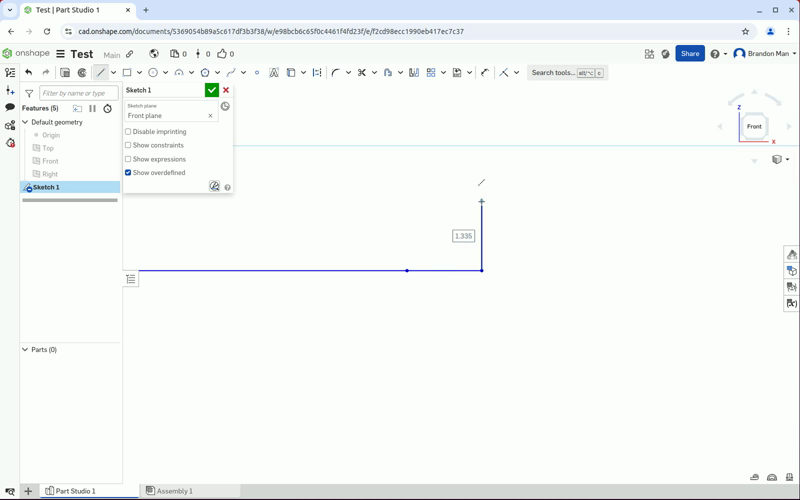
scroll(-6)
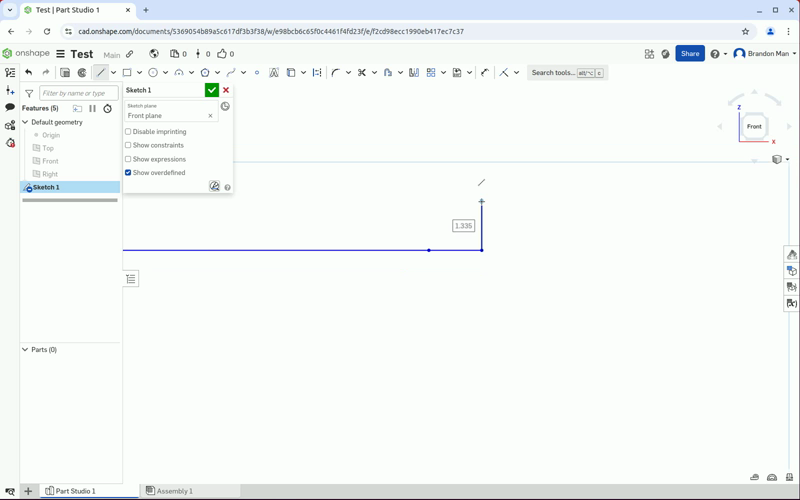
scroll(-6)
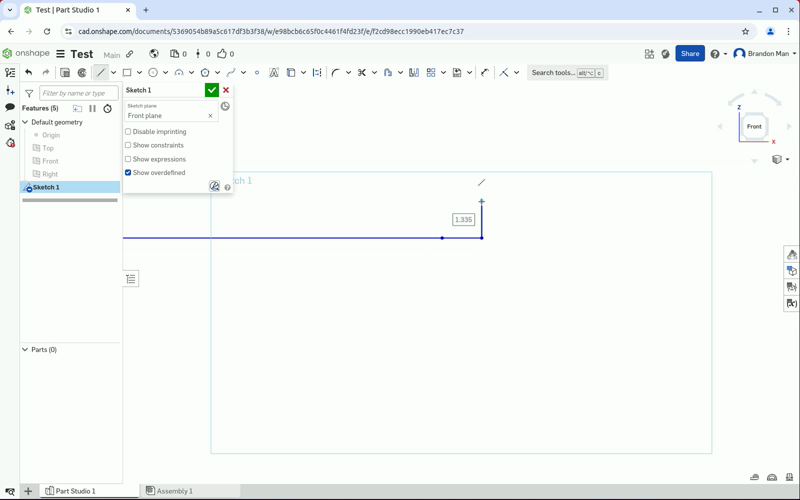
scroll(-6)
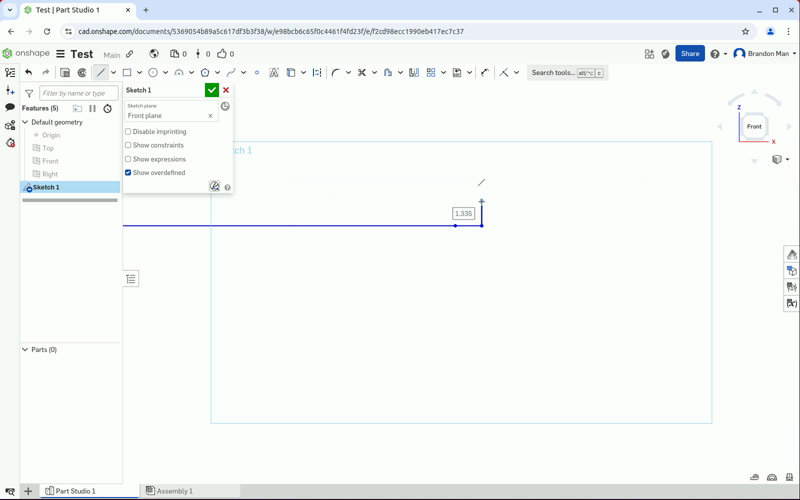
scroll(-6)
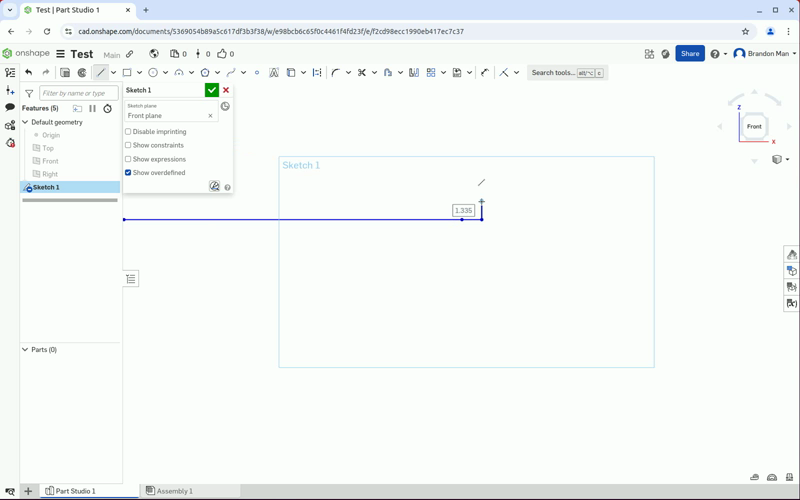
scroll(-6)
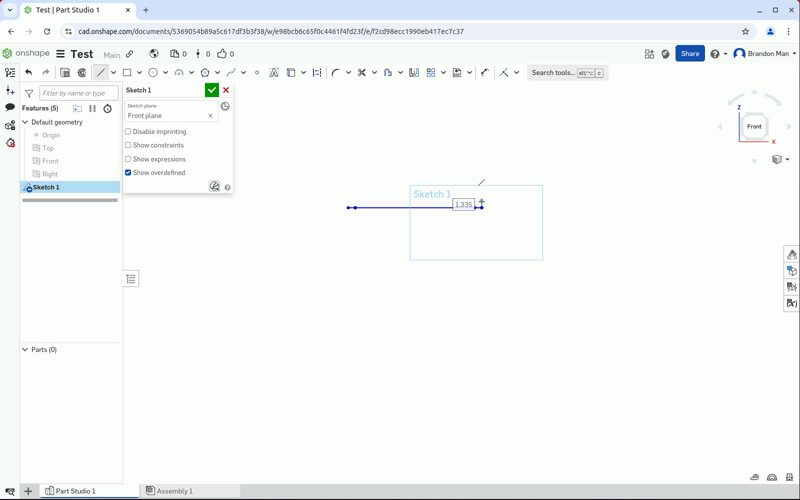
key_up(shift)
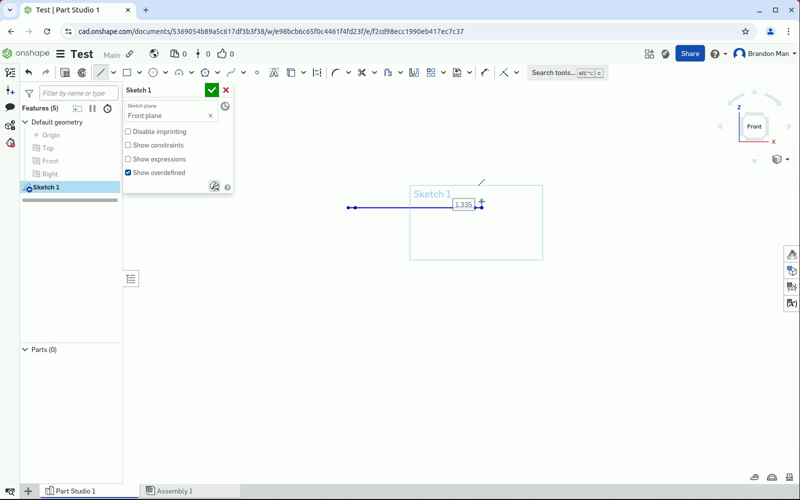
key_down(shift)
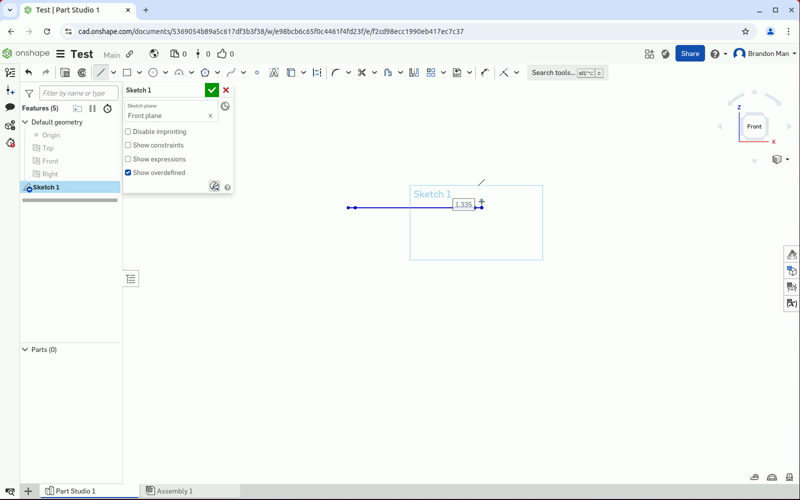
mouse_move(348, 201)
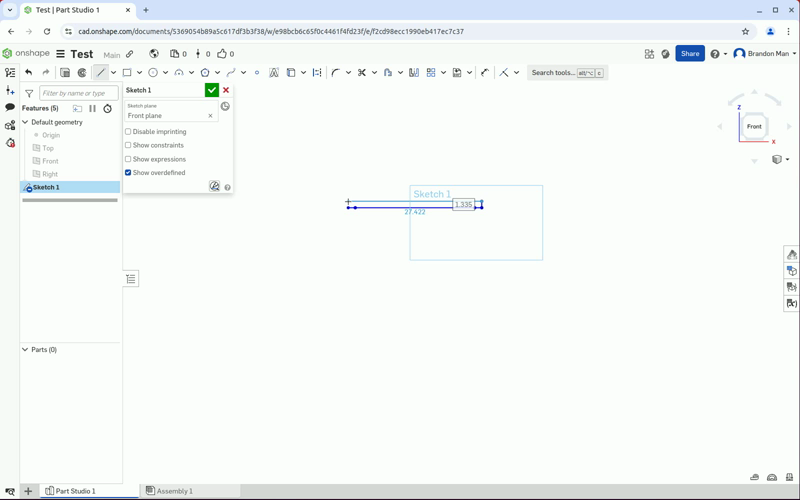
click(348, 201)
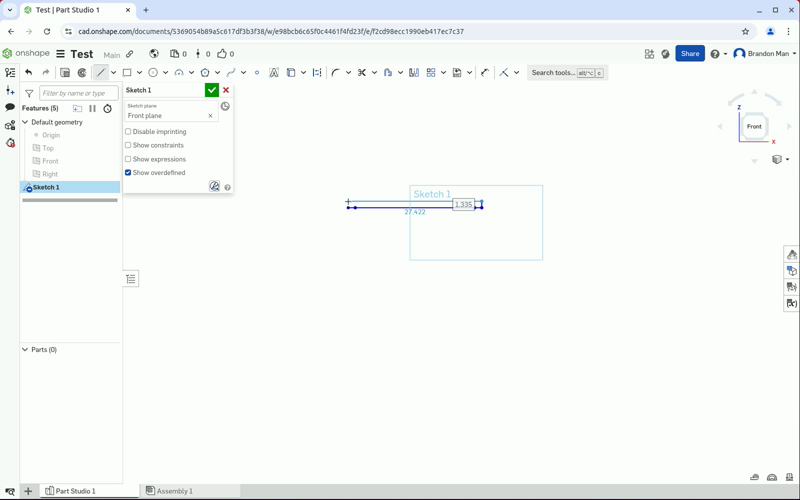
key_up(shift)
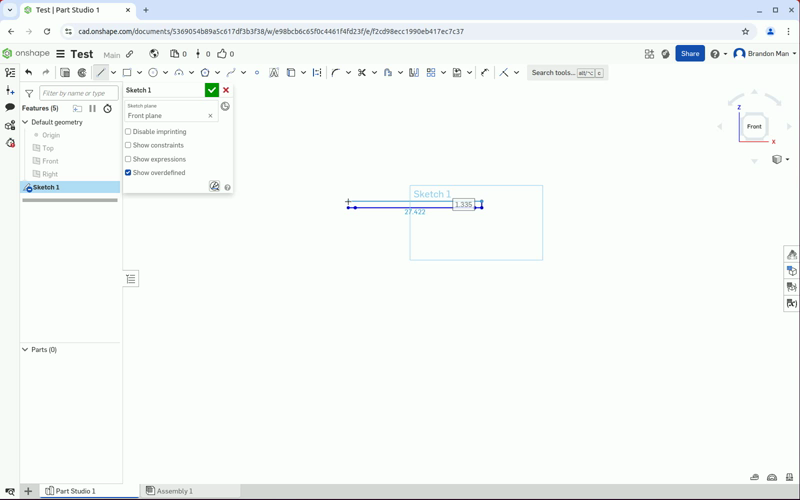
mouse_move(378, 201)
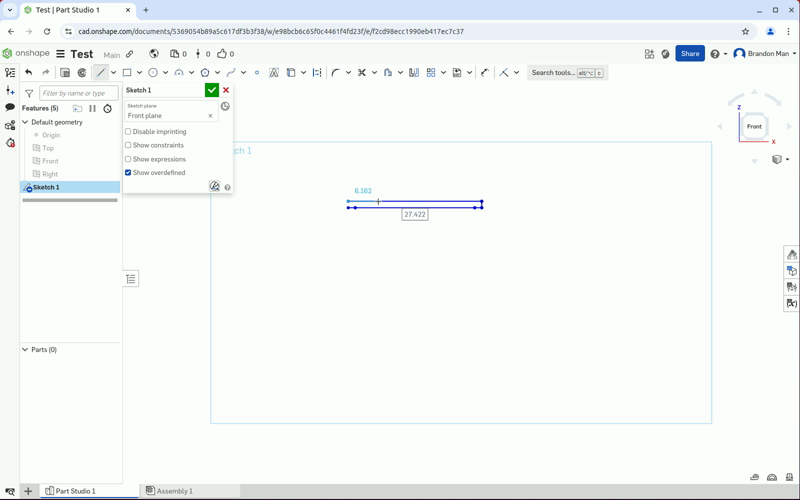
key_down(shift)
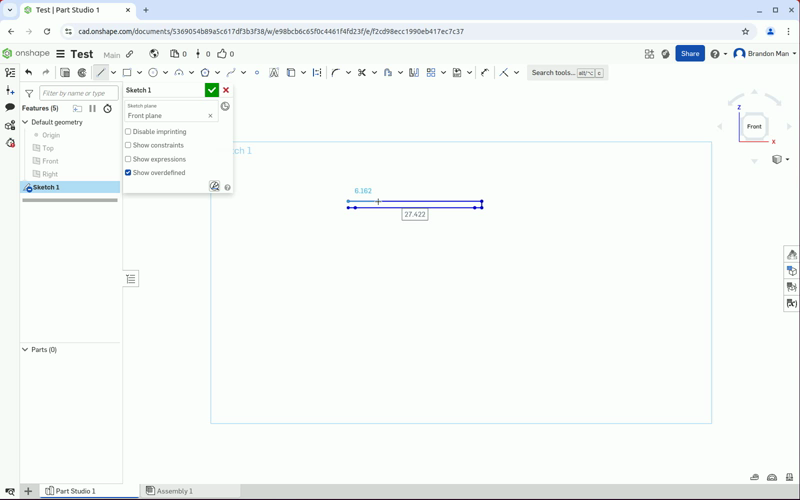
mouse_move(348, 207)
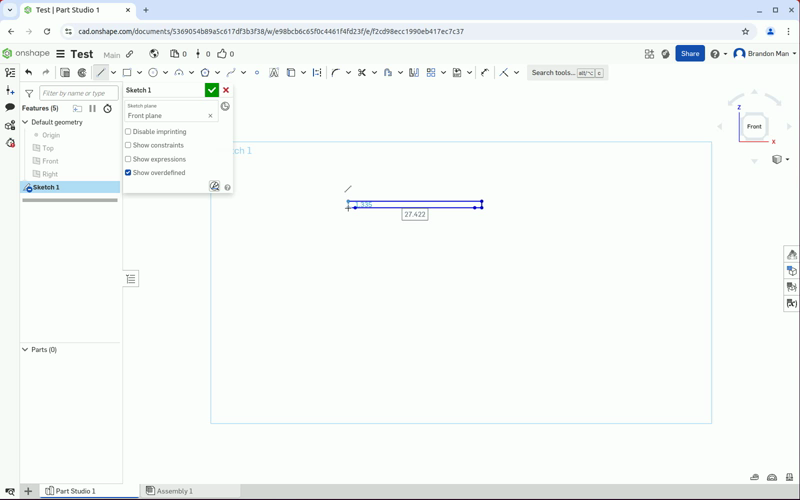
scroll(6)
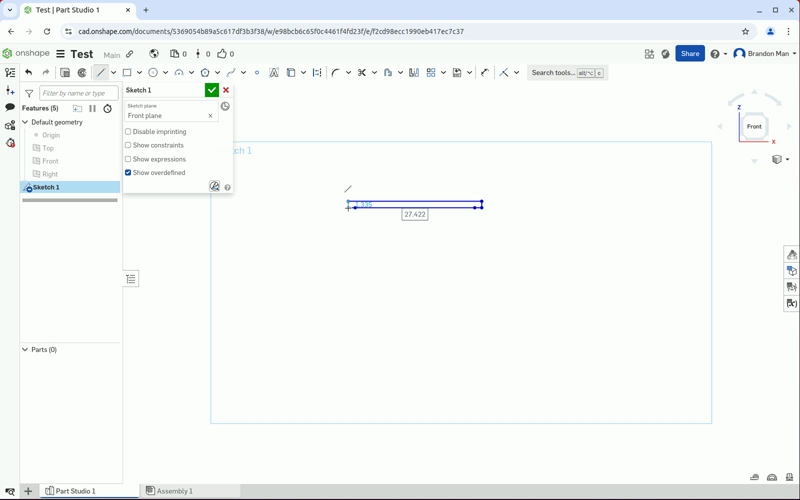
scroll(6)
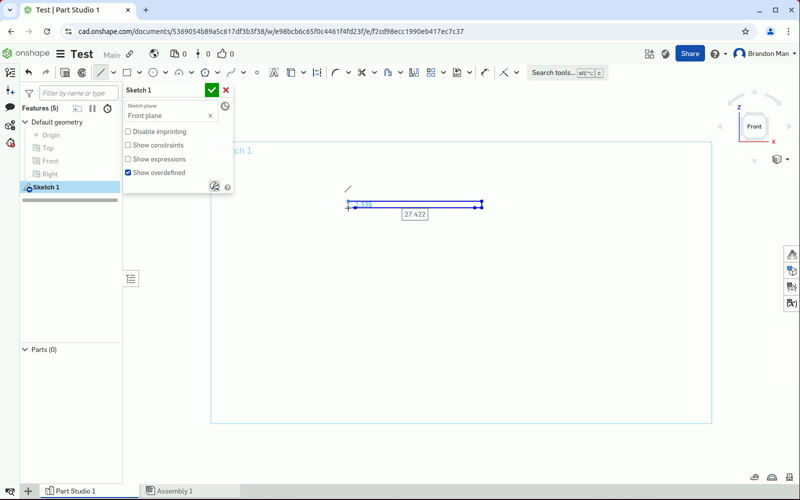
scroll(6)
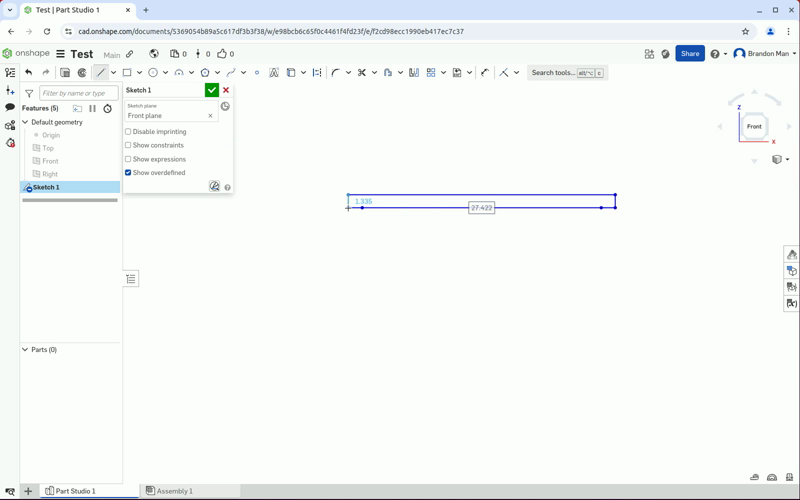
scroll(6)
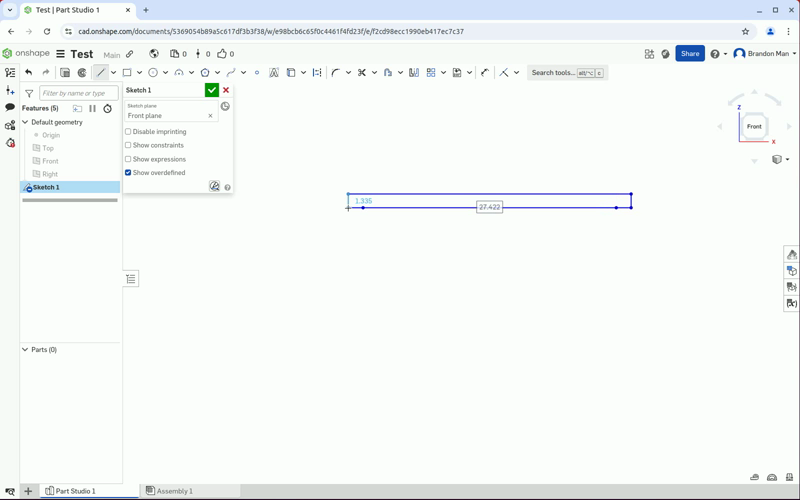
scroll(6)
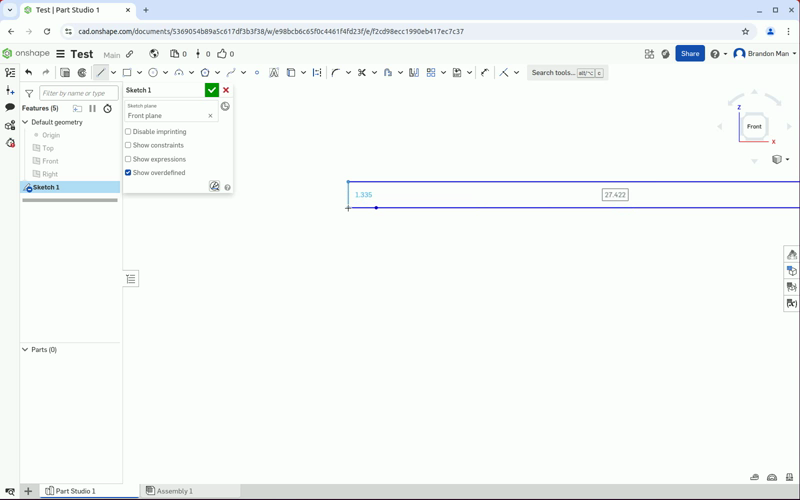
scroll(6)
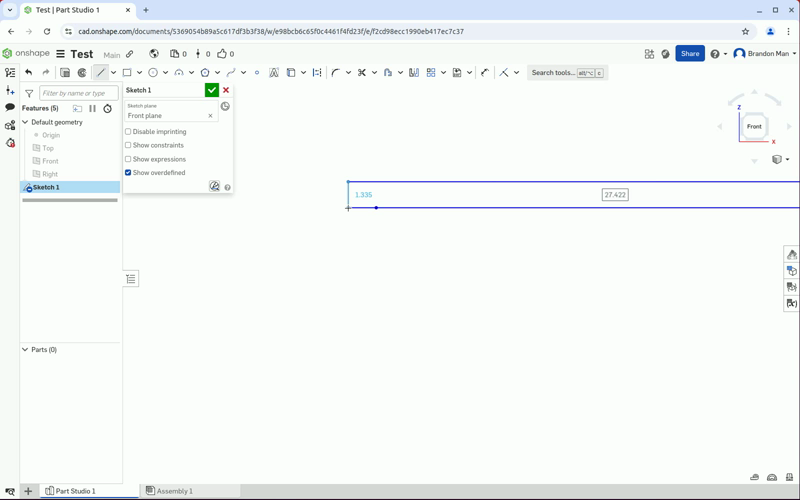
scroll(6)
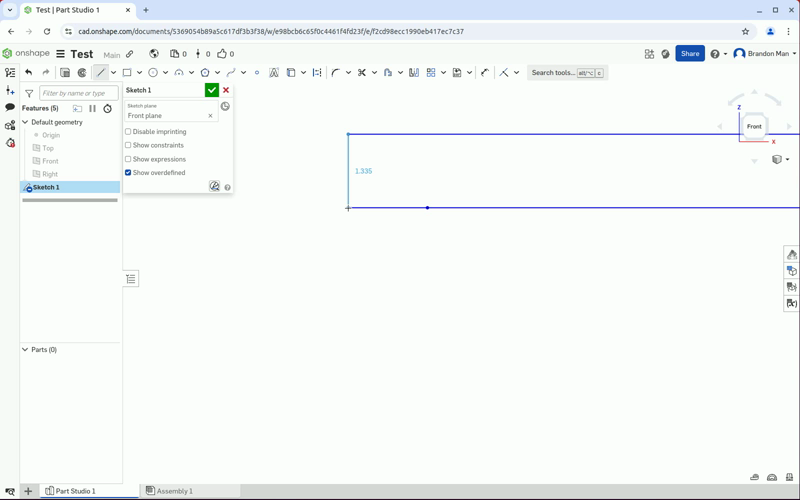
key_up(shift)
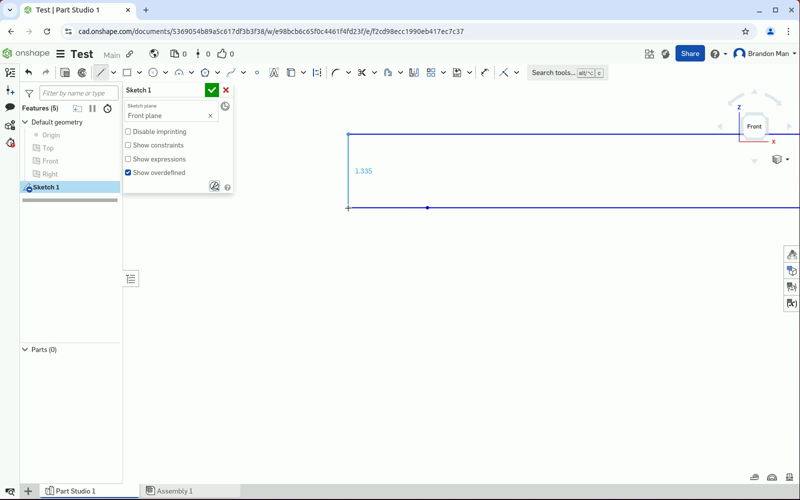
click(348, 207)
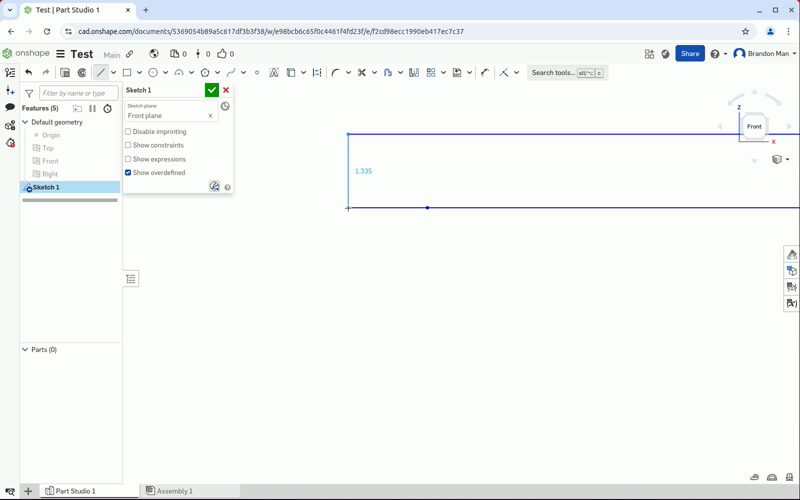
scroll(-6)
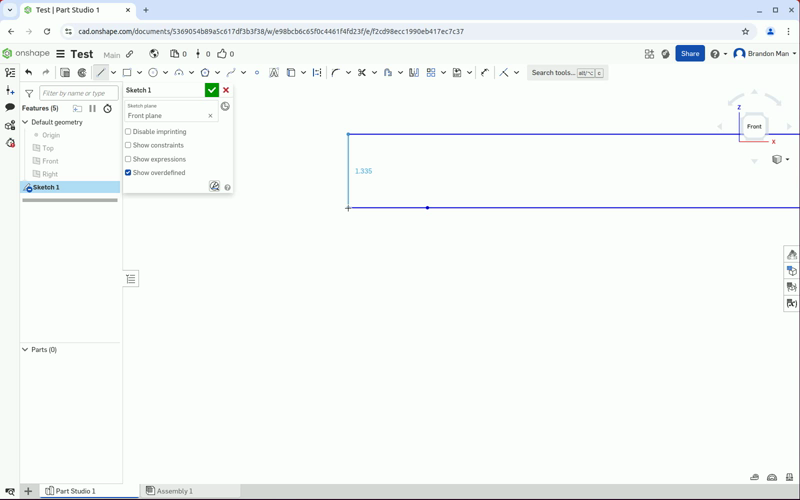
scroll(-6)
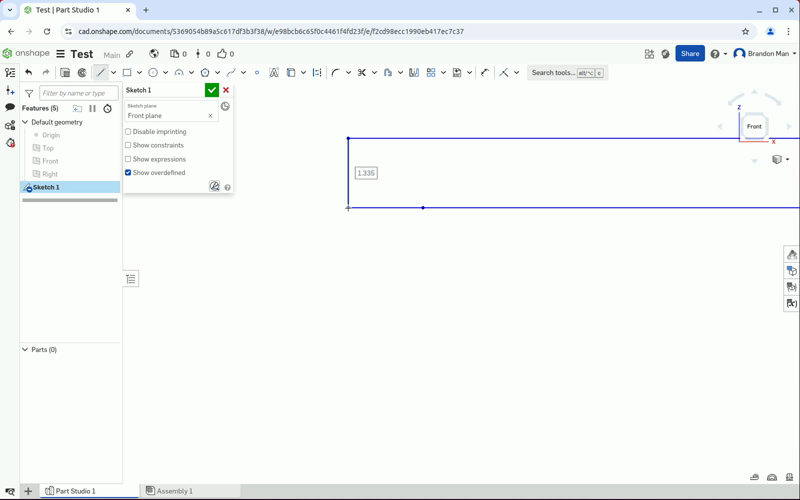
scroll(-6)
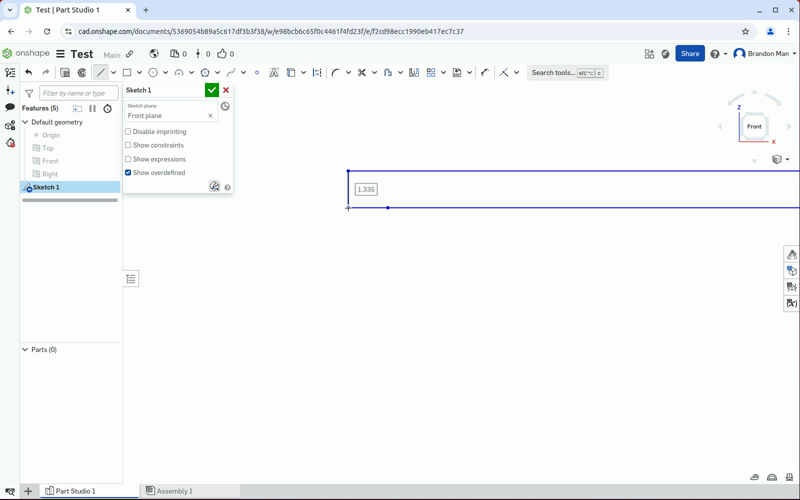
scroll(-6)
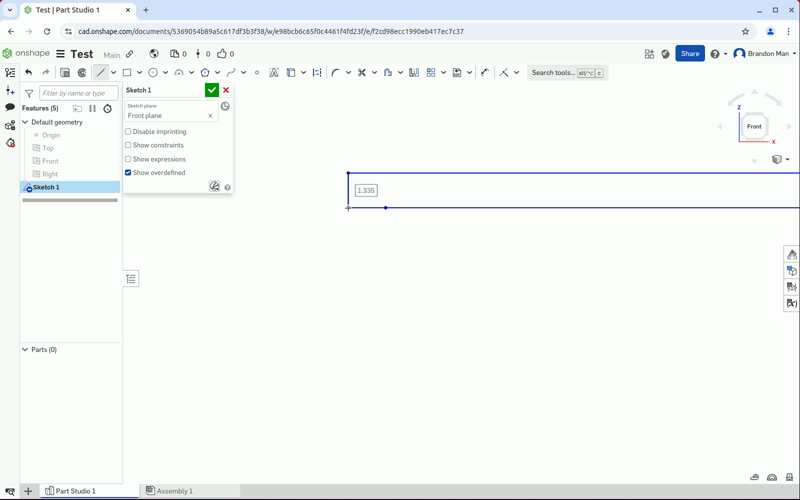
scroll(-6)
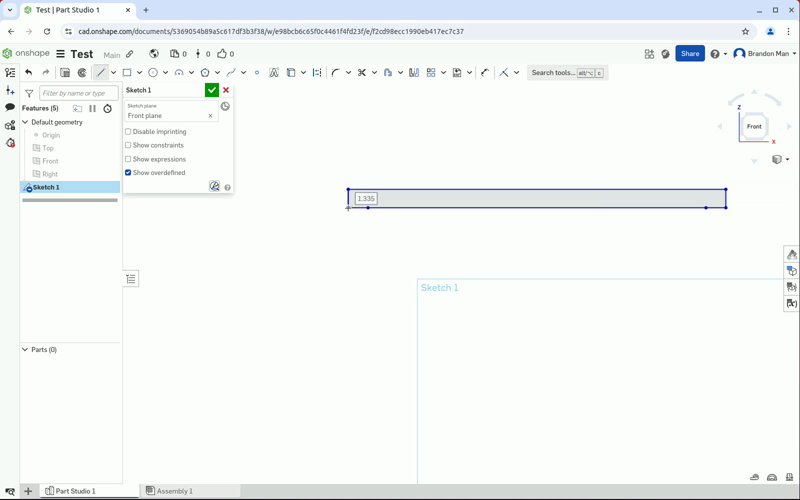
scroll(-6)
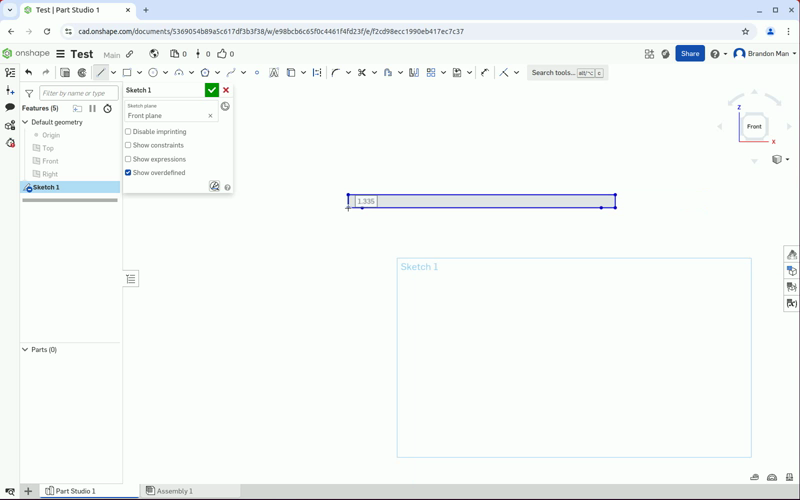
scroll(-6)
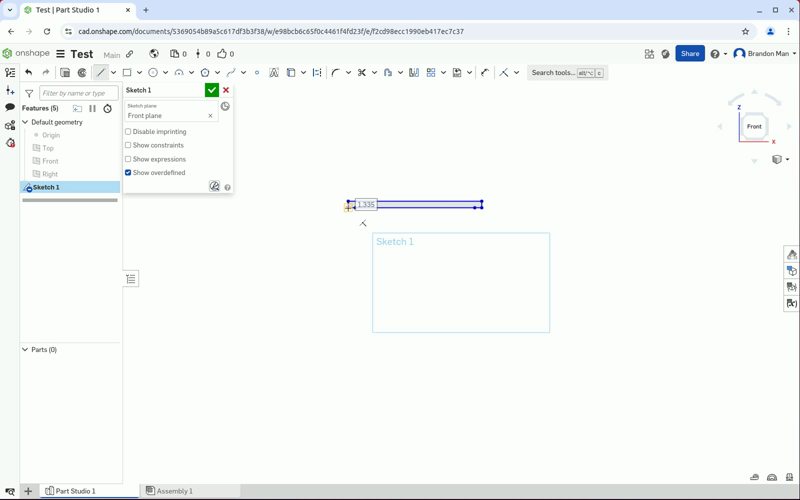
key(esc)
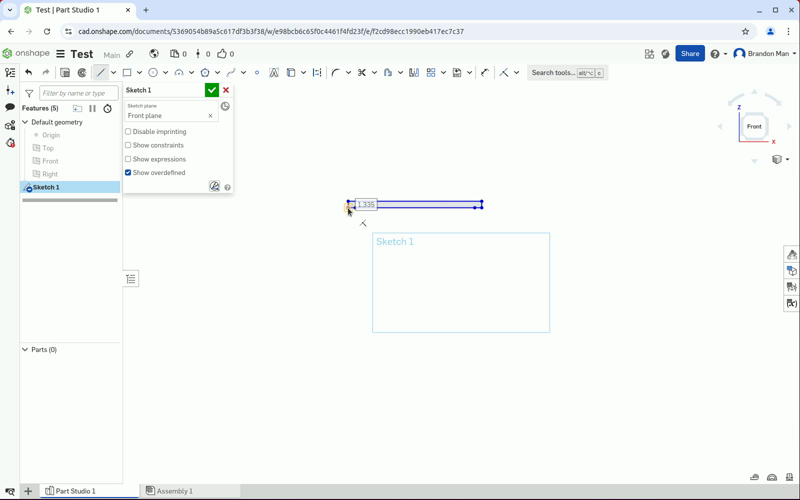
mouse_move(369, 205)
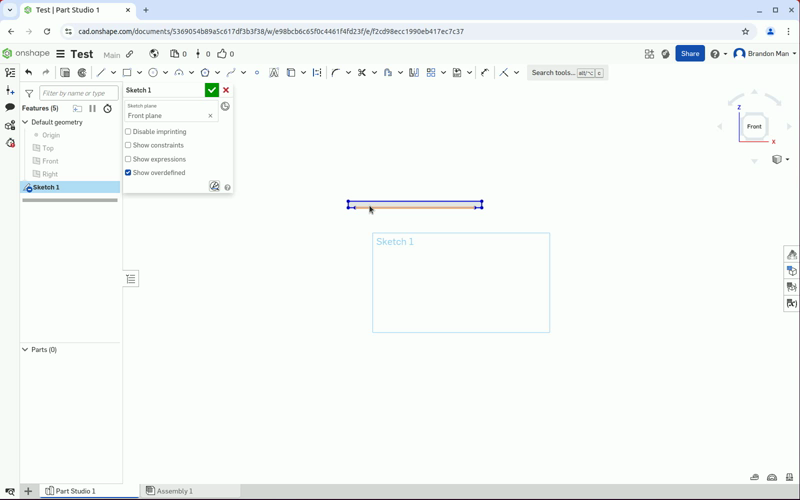
scroll(6)
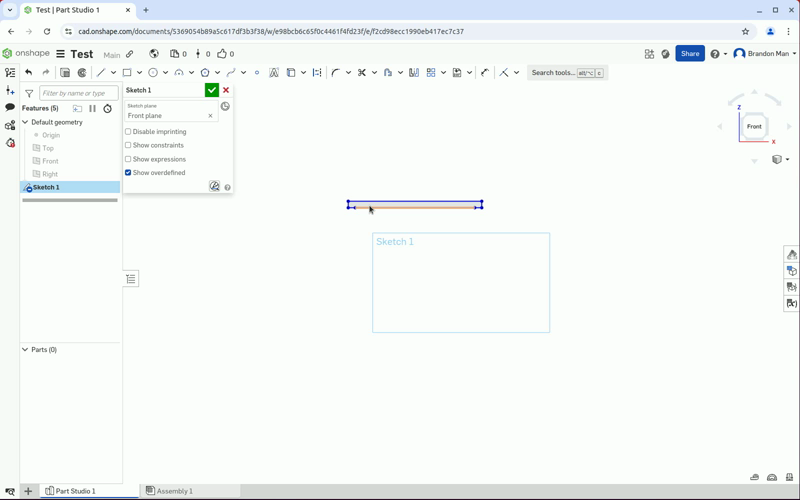
scroll(6)
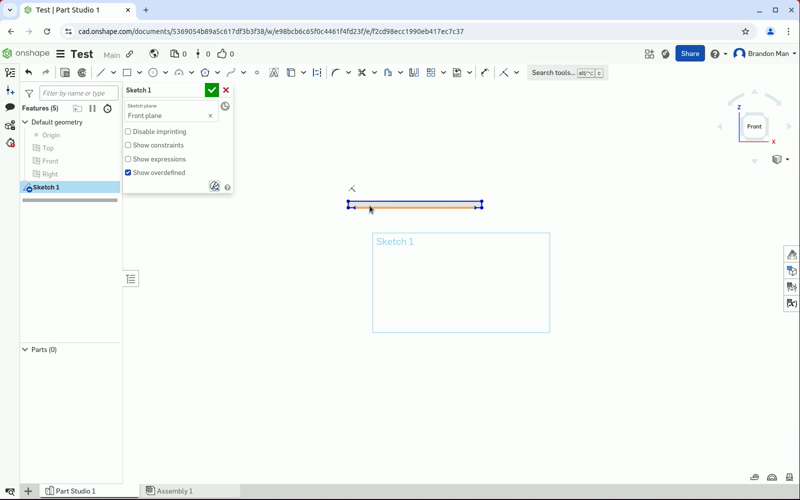
scroll(6)
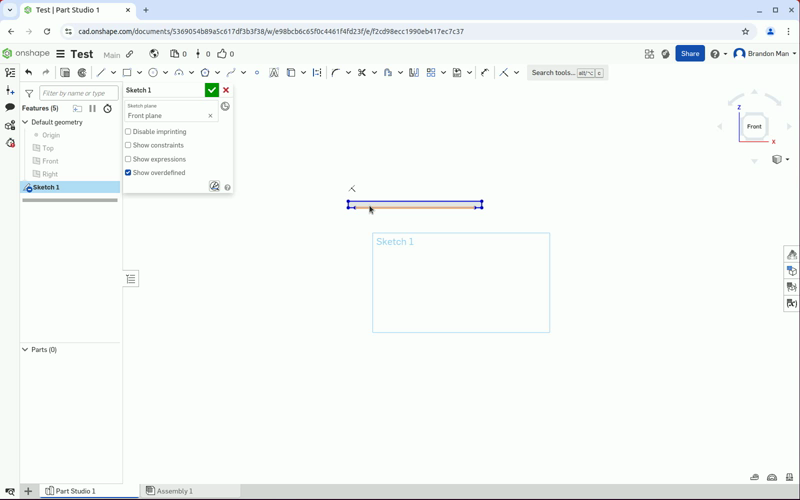
scroll(6)
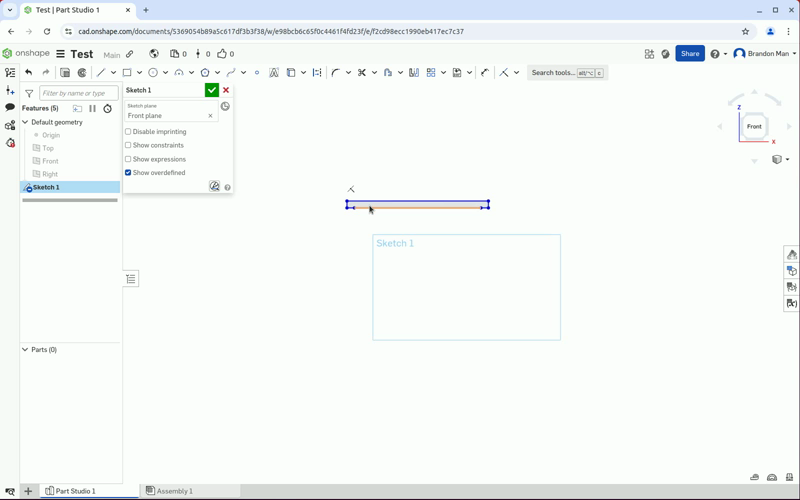
scroll(6)
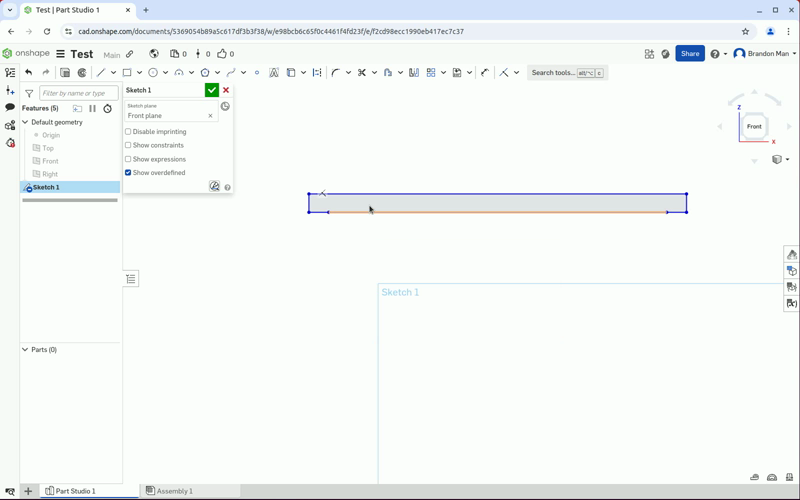
scroll(6)
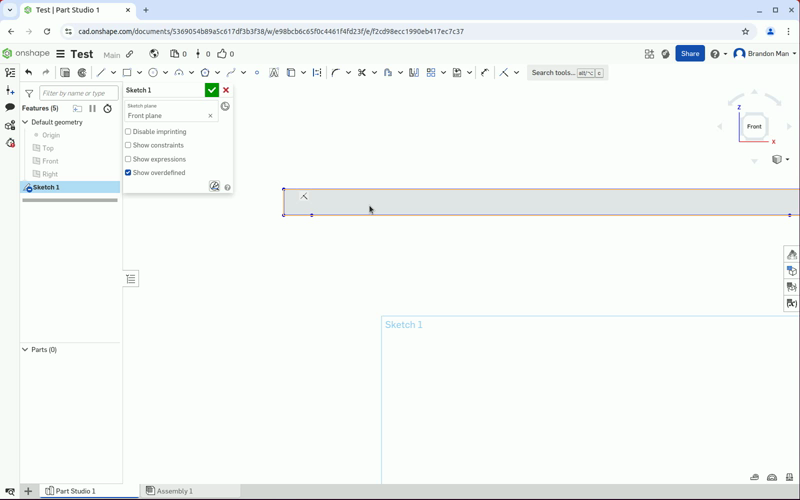
scroll(6)
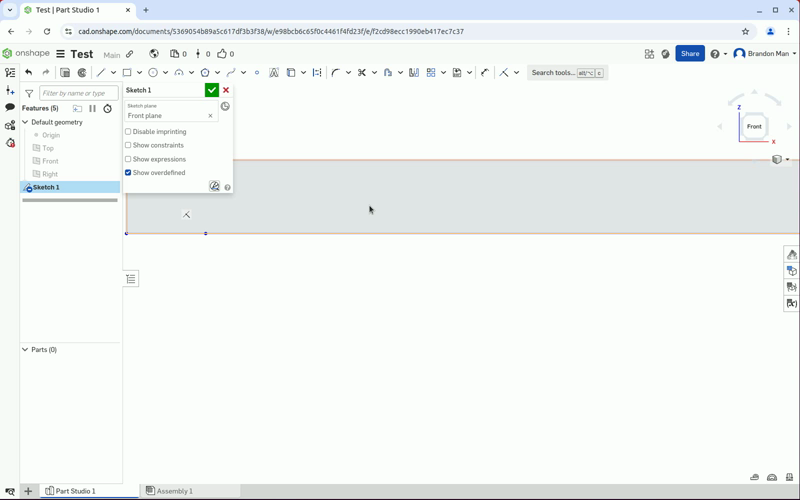
click(369, 205)
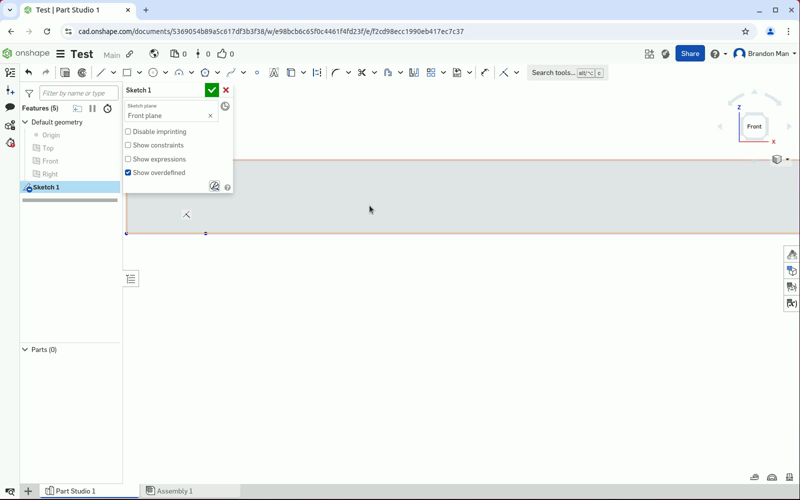
scroll(-6)
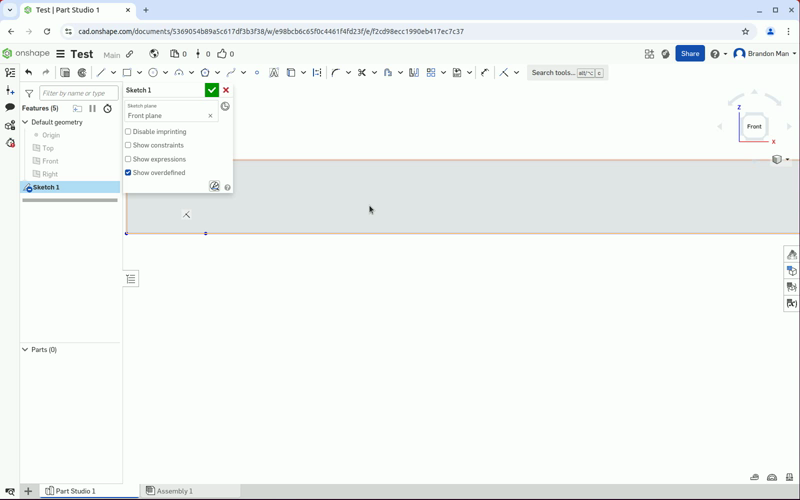
scroll(-6)
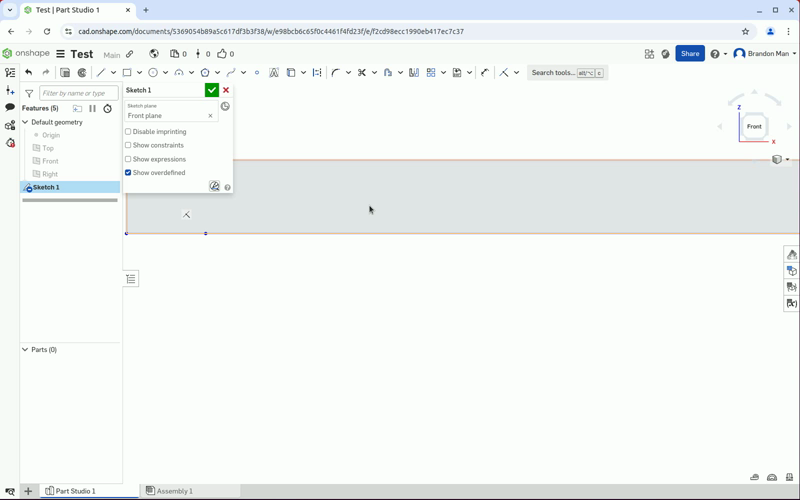
scroll(-6)
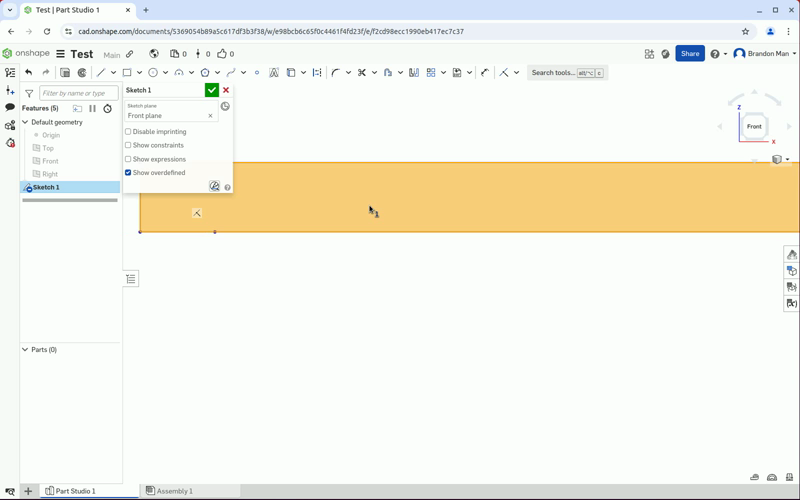
scroll(-6)
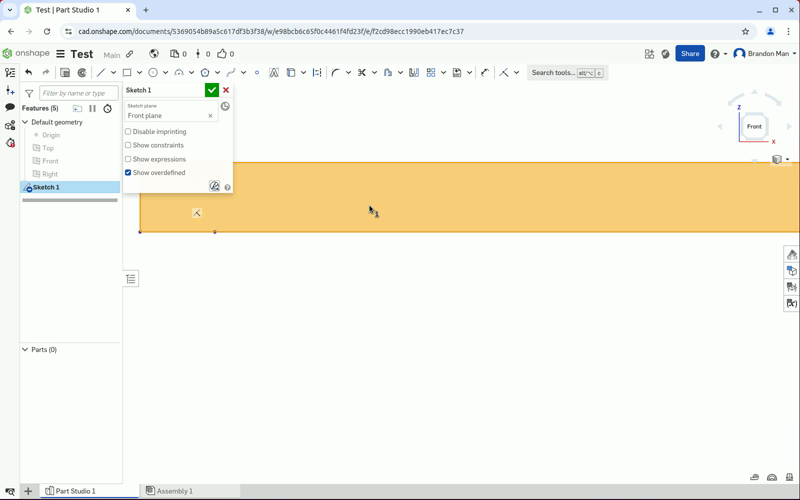
scroll(-6)
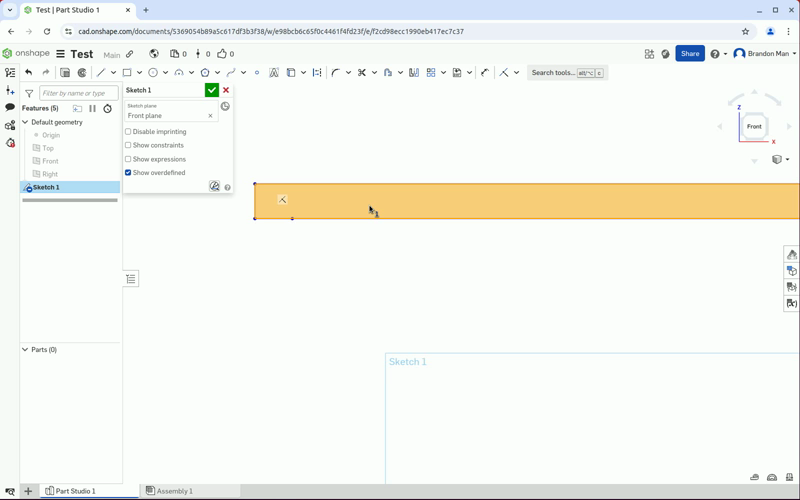
scroll(-6)
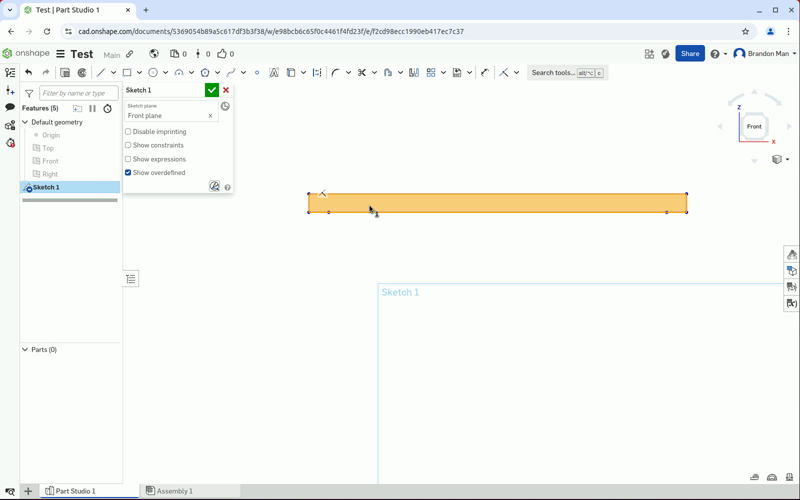
scroll(-6)
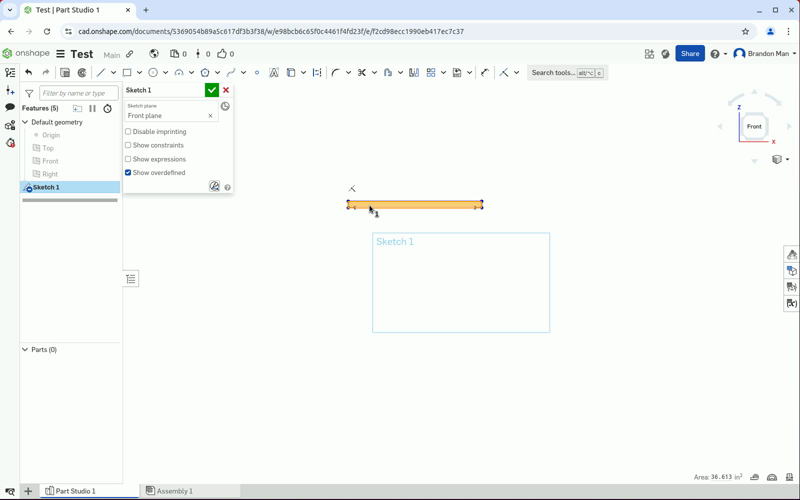
mouse_move(73, 352)
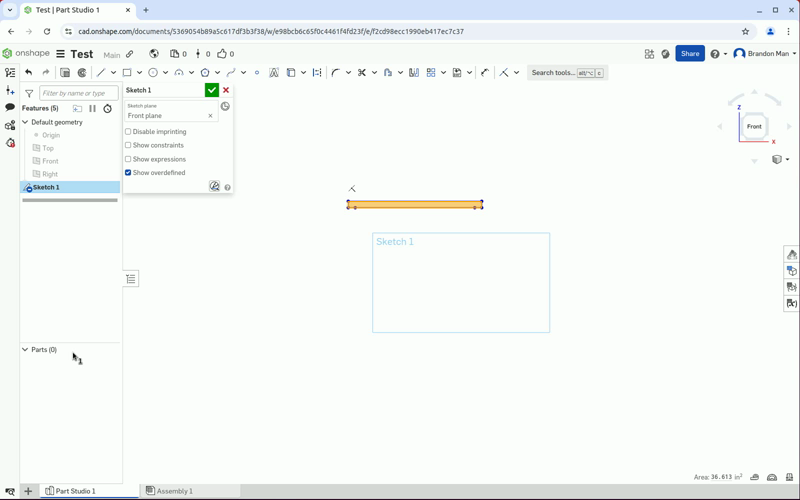
key(shift+y)
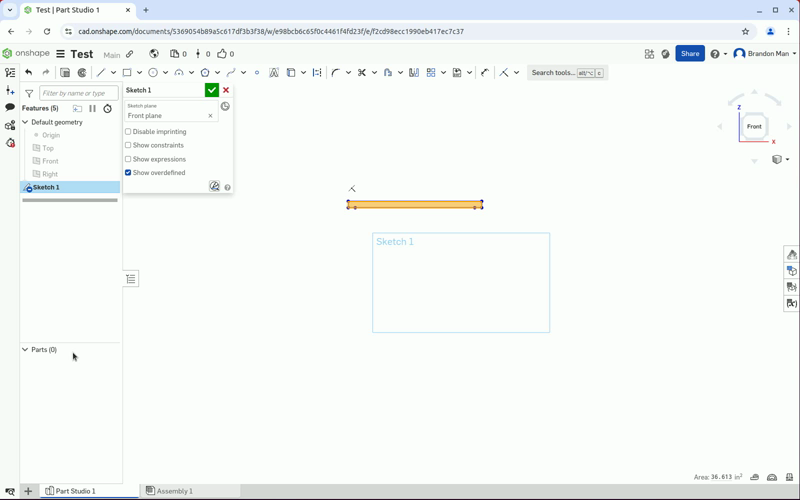
key(shift+e)
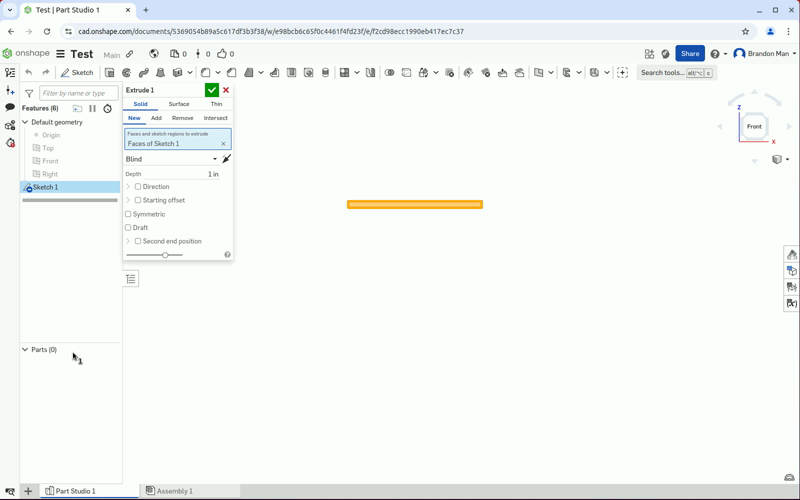
mouse_move(143, 106)
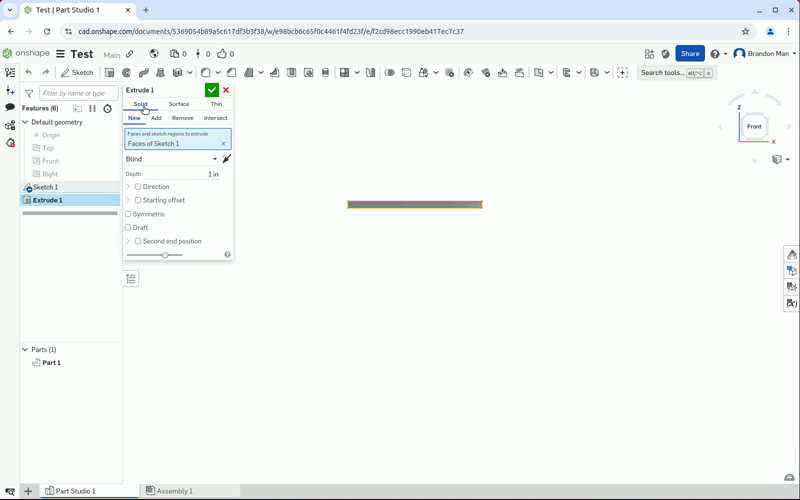
click(143, 106)
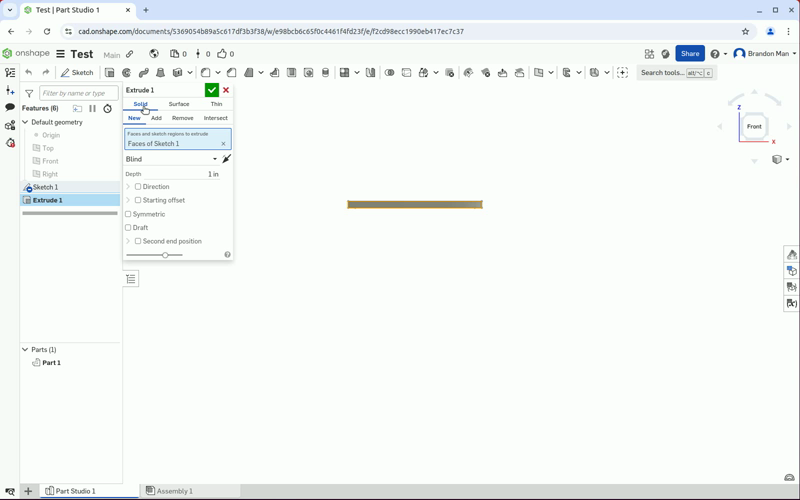
mouse_move(137, 120)
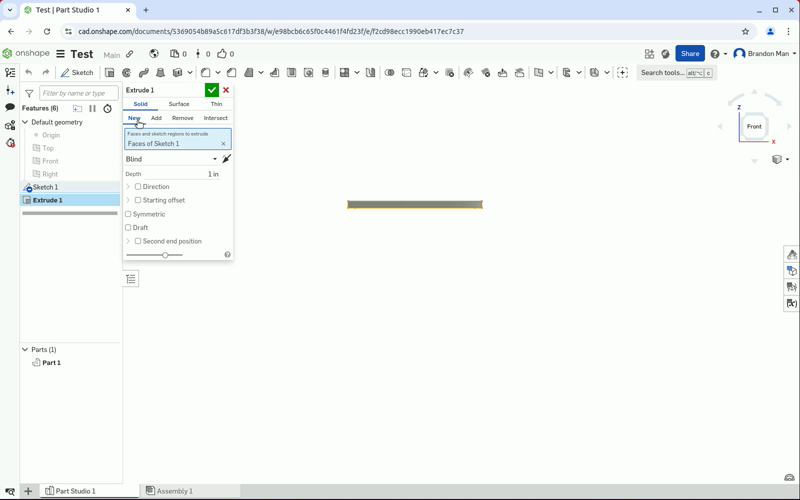
click(137, 120)
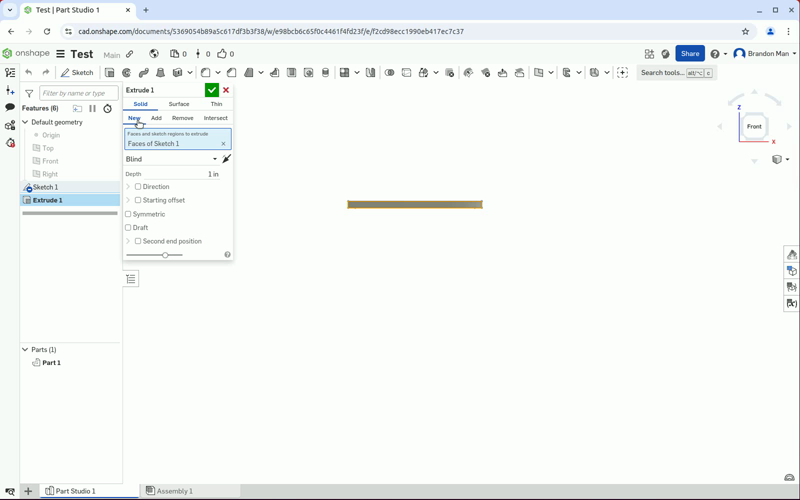
key(tab, 4)
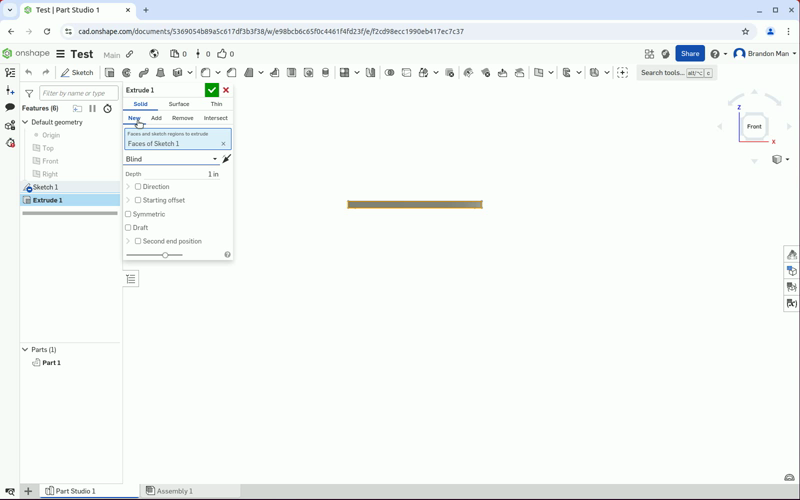
text(1.444)
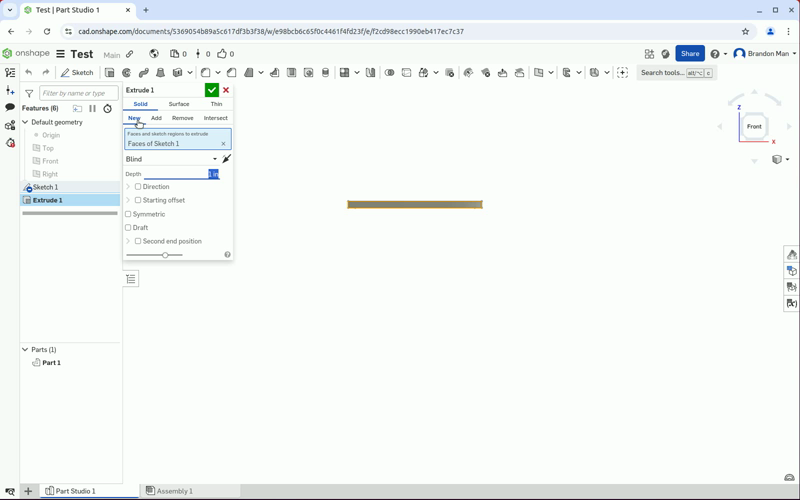
key(enter)
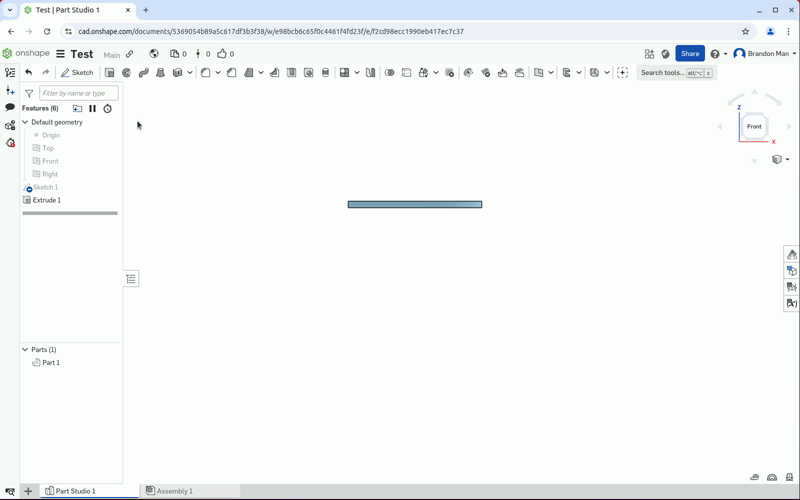
key(shift+h)
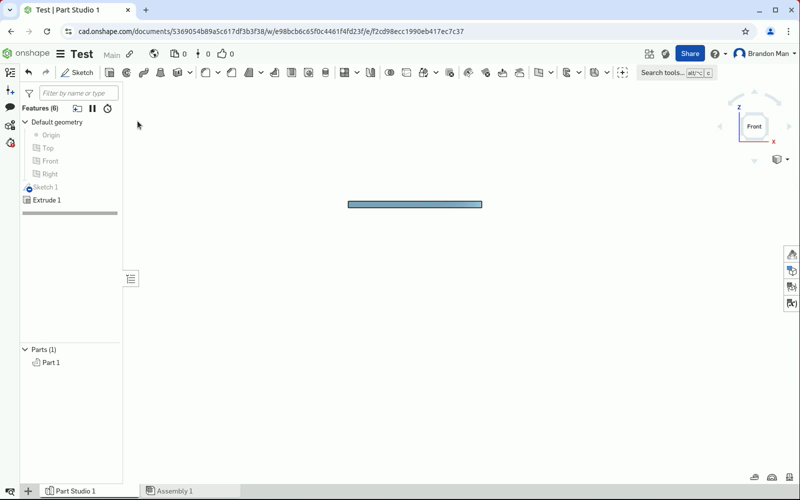
key(shift+h)
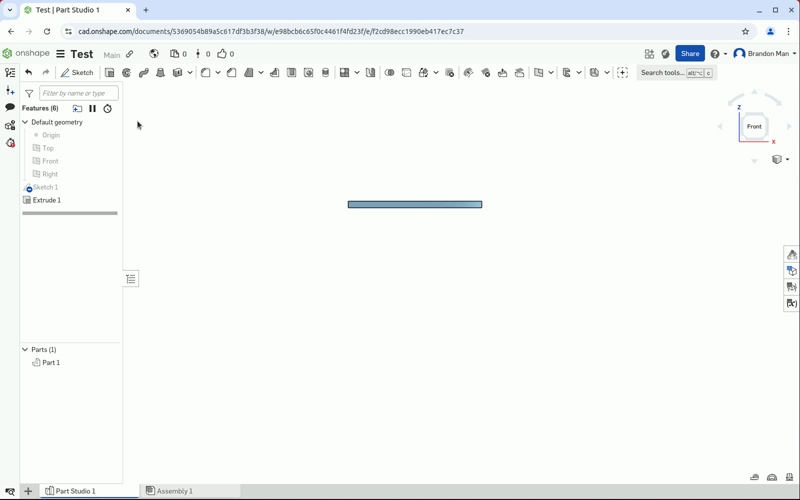
mouse_move(73, 189)
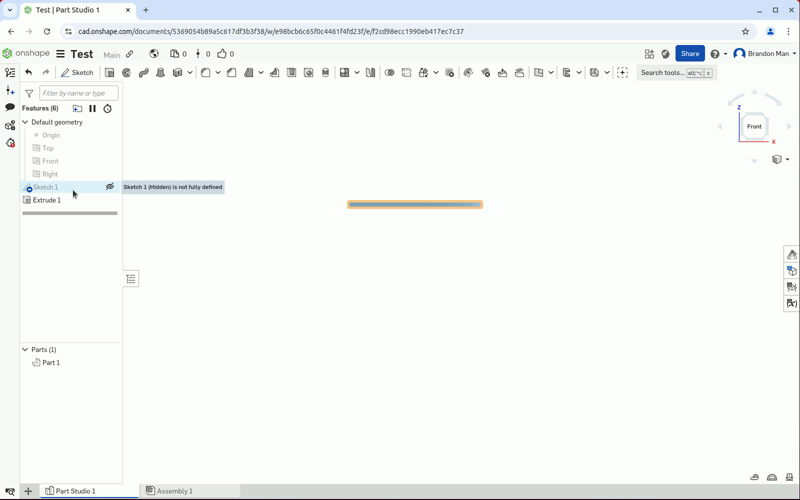
click(73, 189)
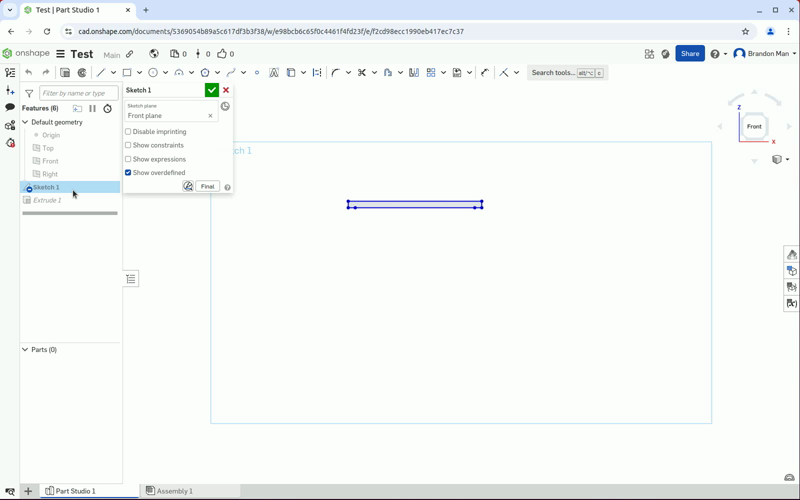
mouse_move(229, 92)
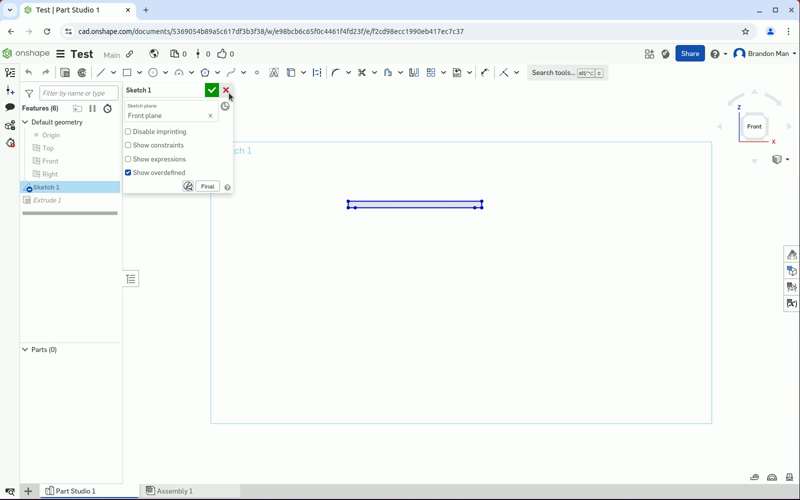
click(229, 92)
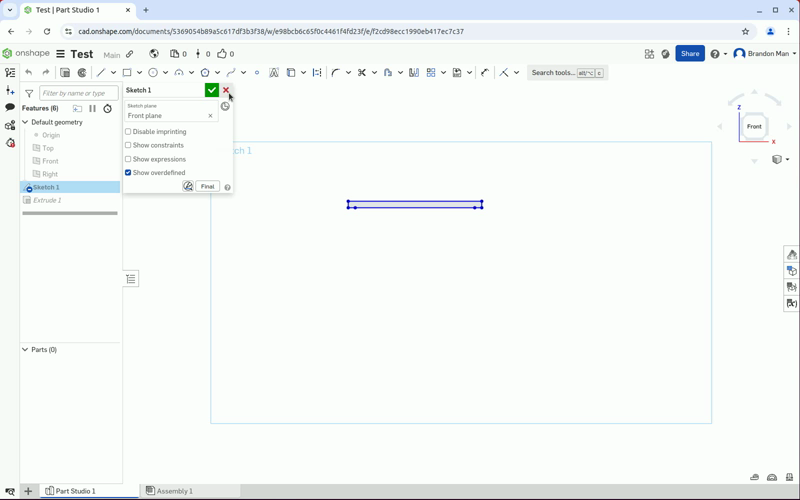
key(shift+s)
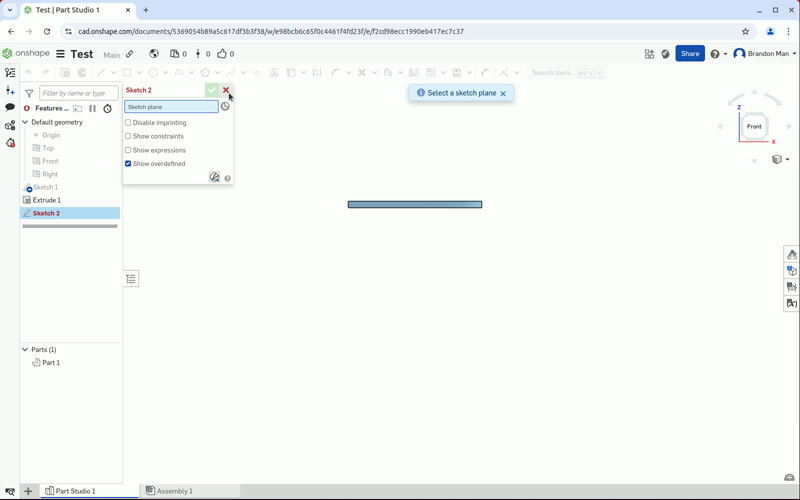
mouse_move(73, 163)
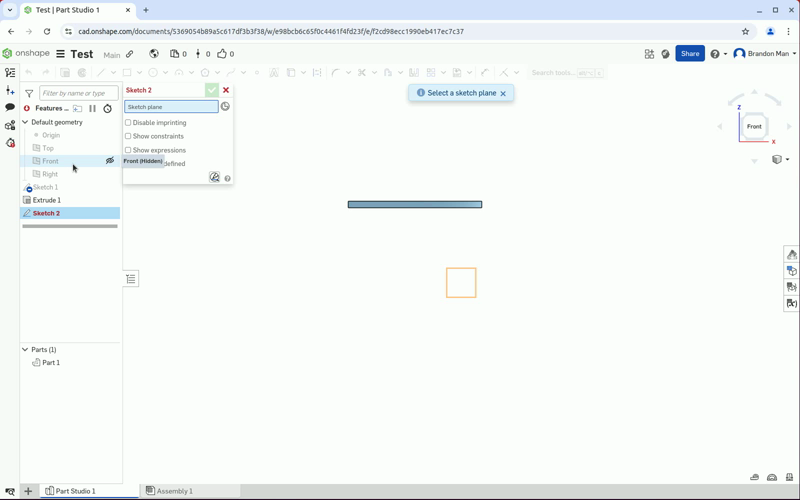
click(73, 163)
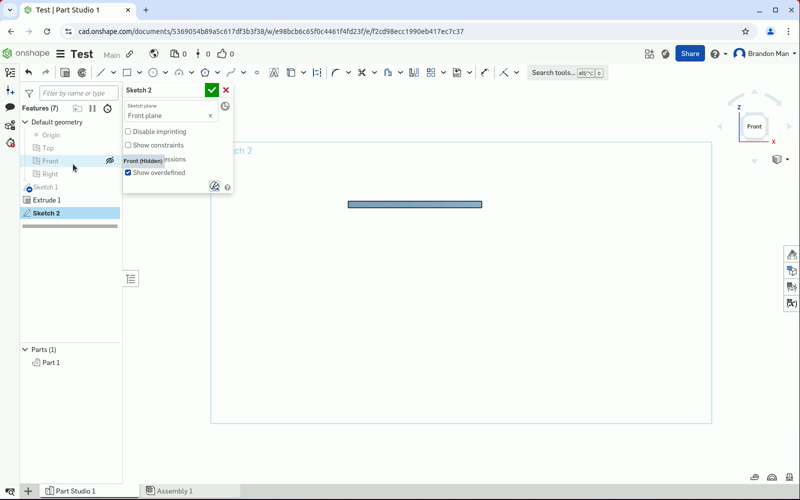
mouse_move(73, 352)
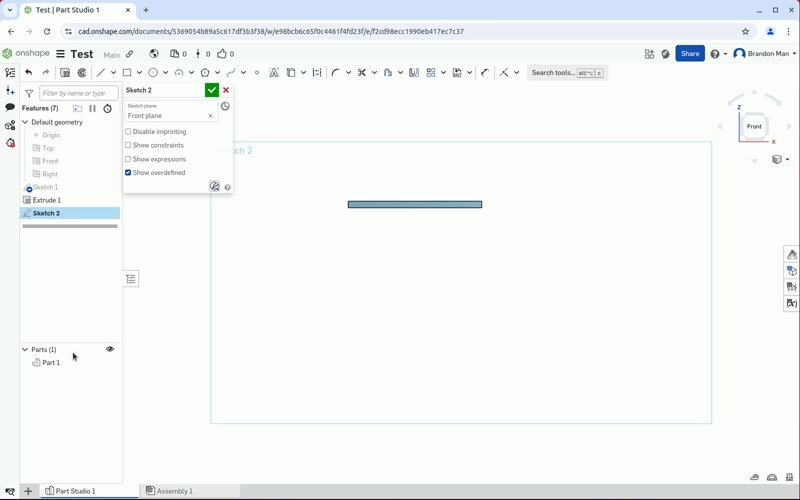
key(y)
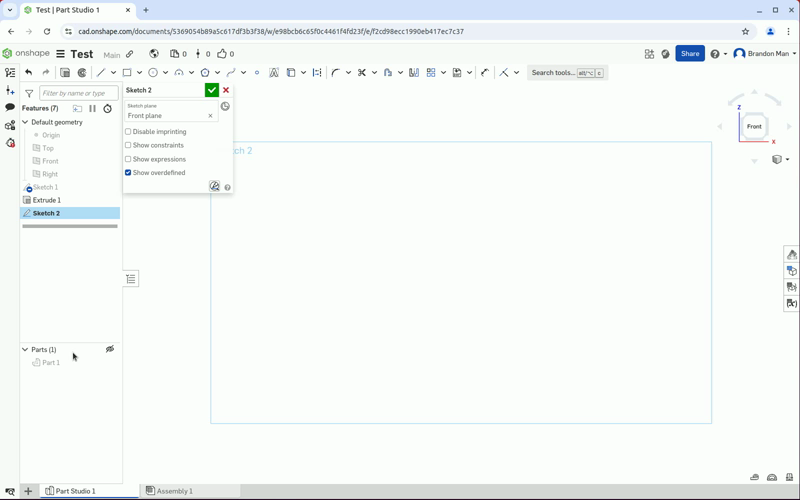
key(l)
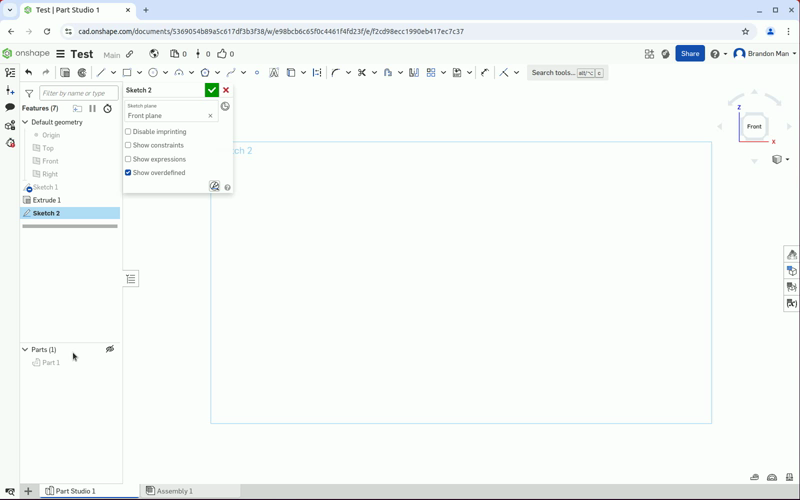
key_down(shift)
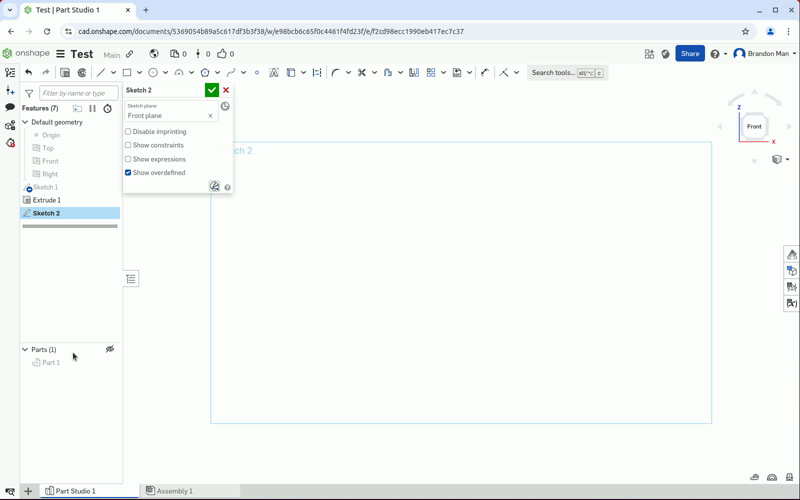
mouse_move(348, 386)
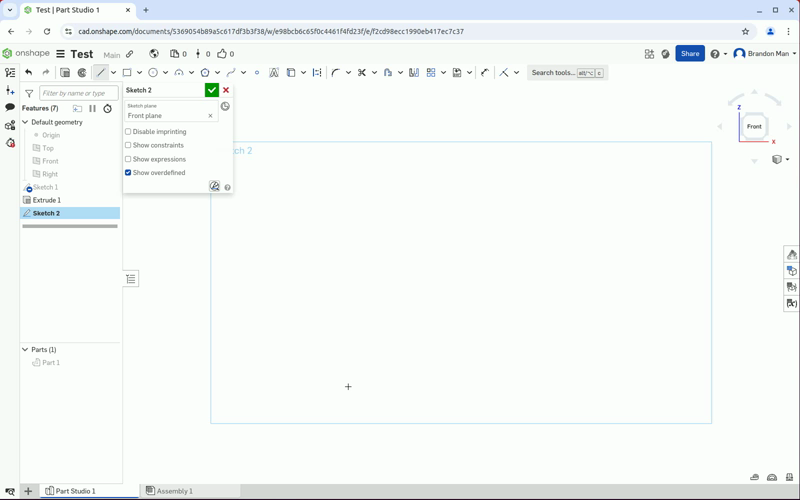
click(348, 386)
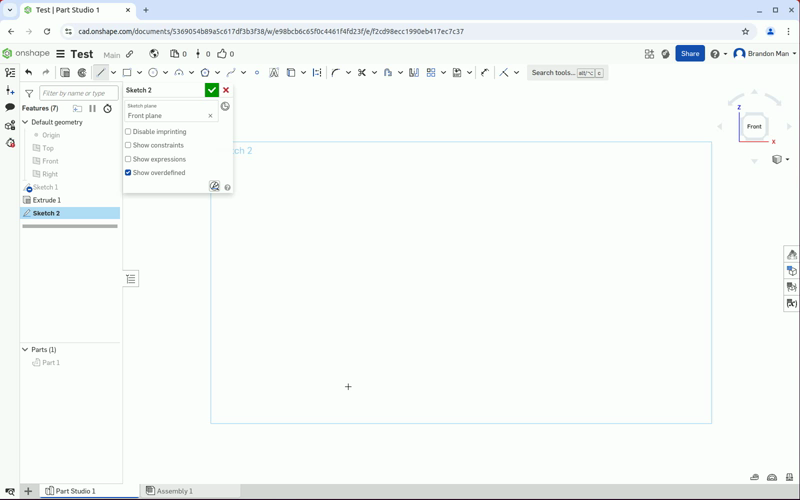
key_up(shift)
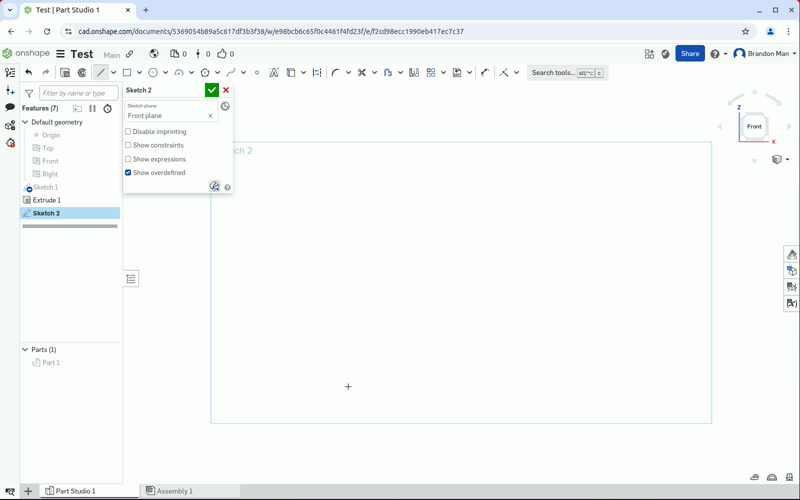
key_down(shift)
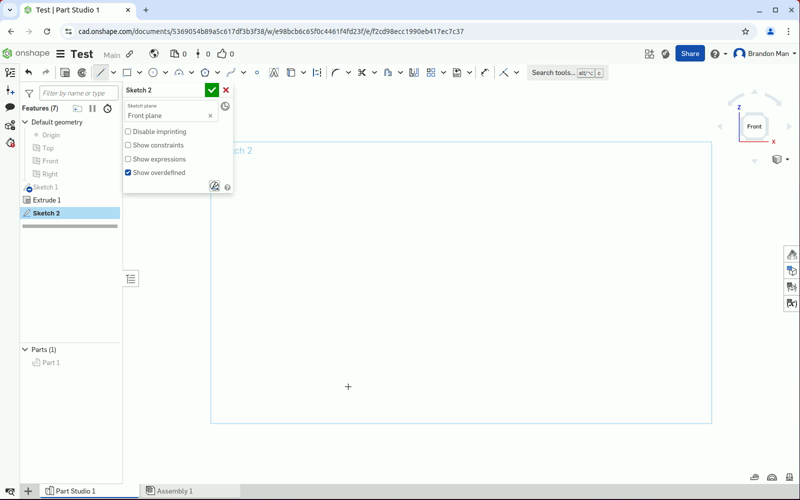
mouse_move(378, 386)
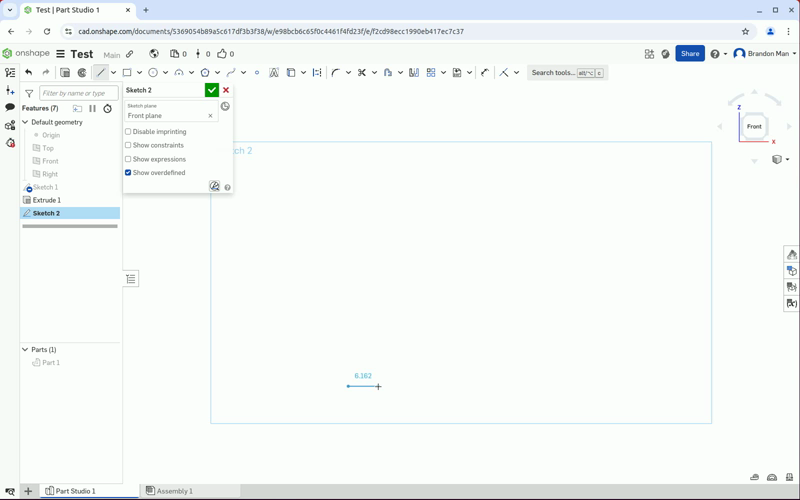
mouse_move(355, 386)
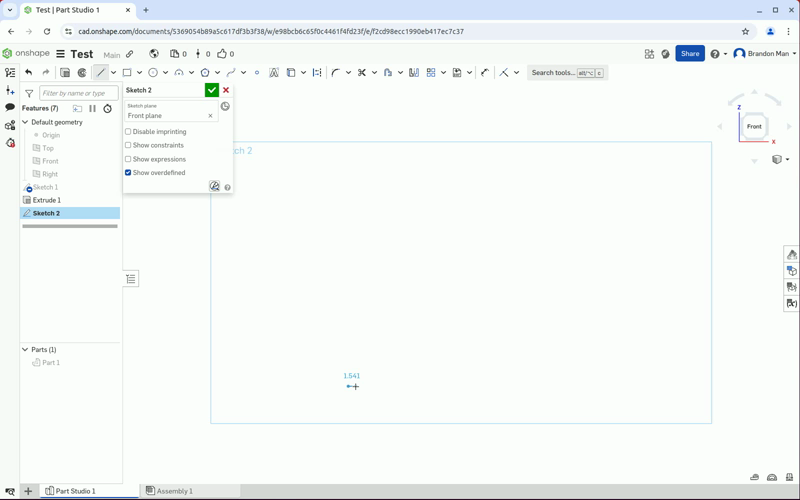
scroll(6)
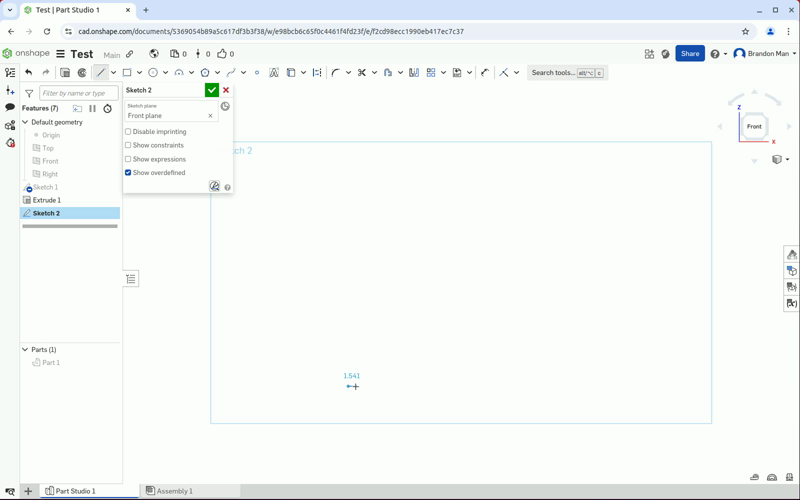
scroll(6)
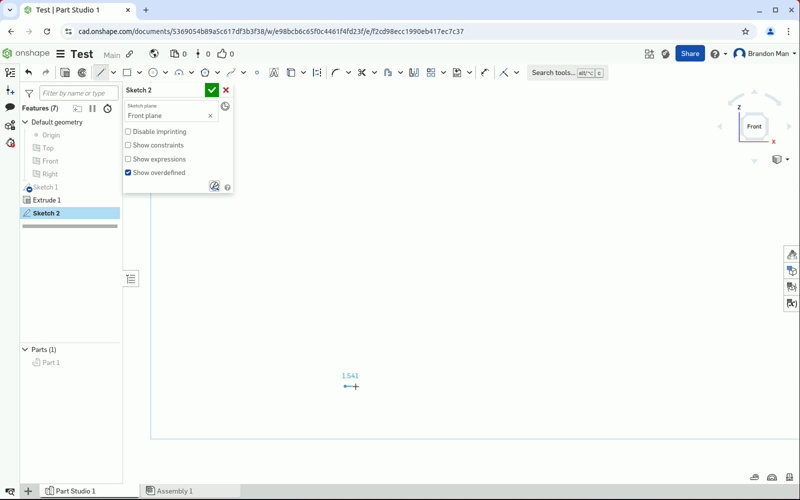
scroll(6)
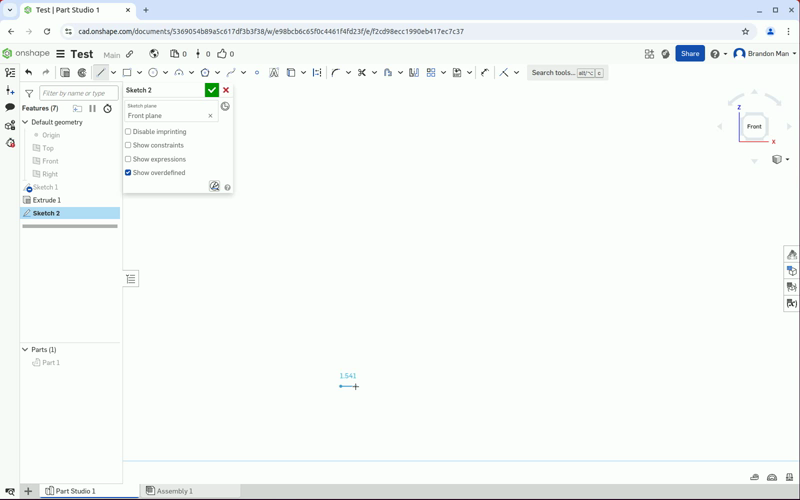
scroll(6)
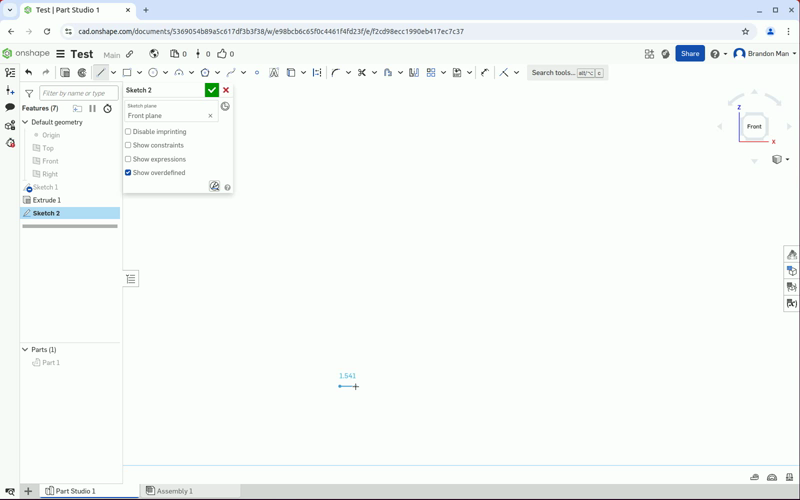
scroll(6)
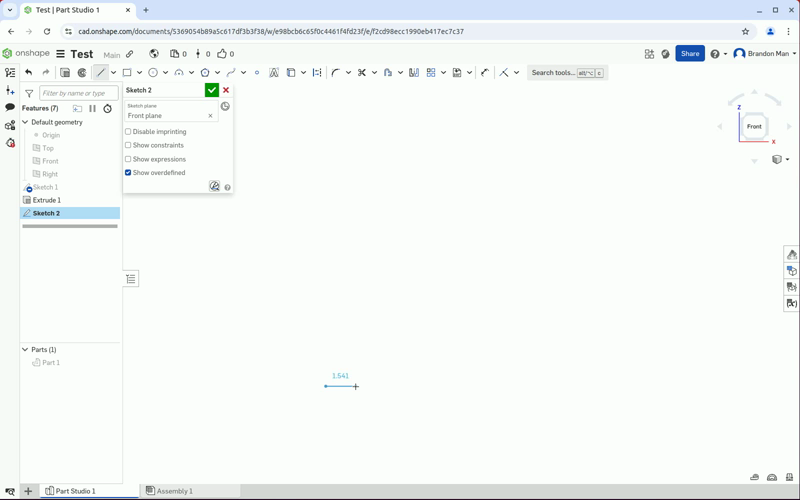
scroll(6)
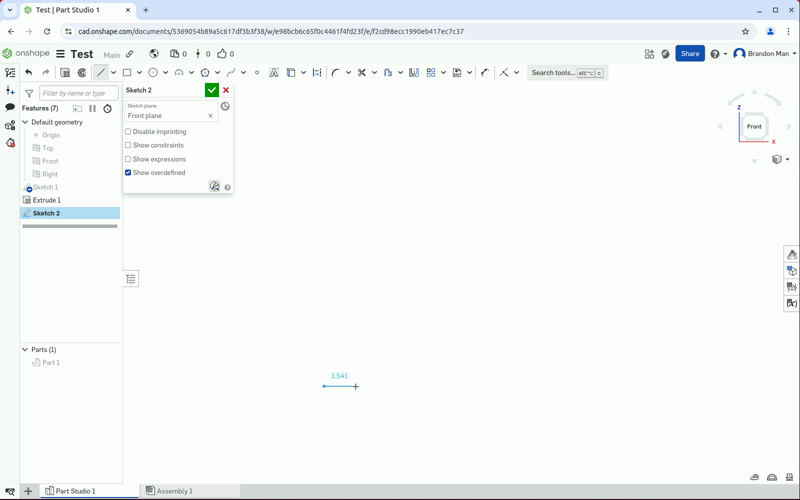
scroll(6)
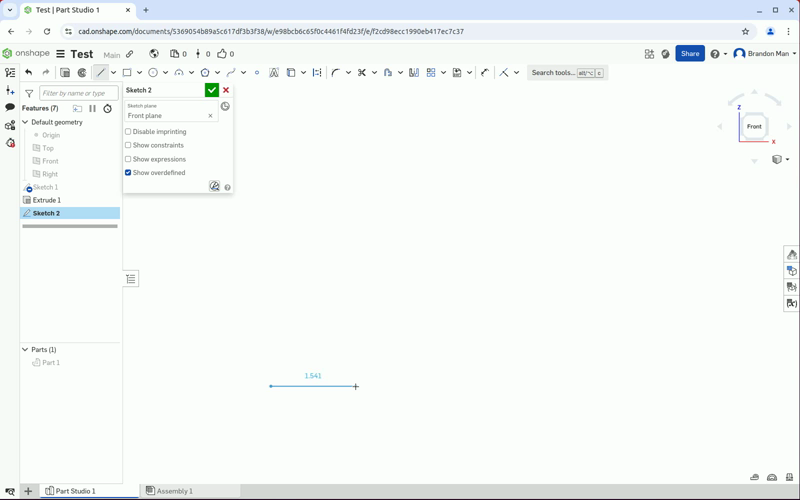
click(355, 386)
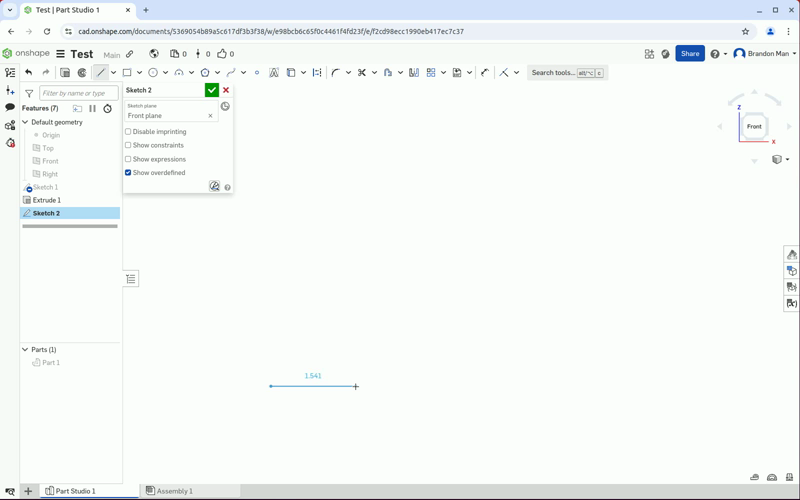
scroll(-6)
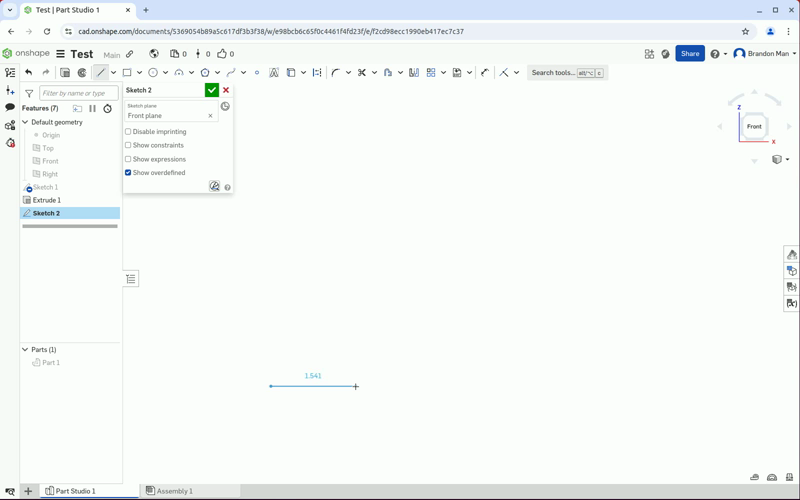
scroll(-6)
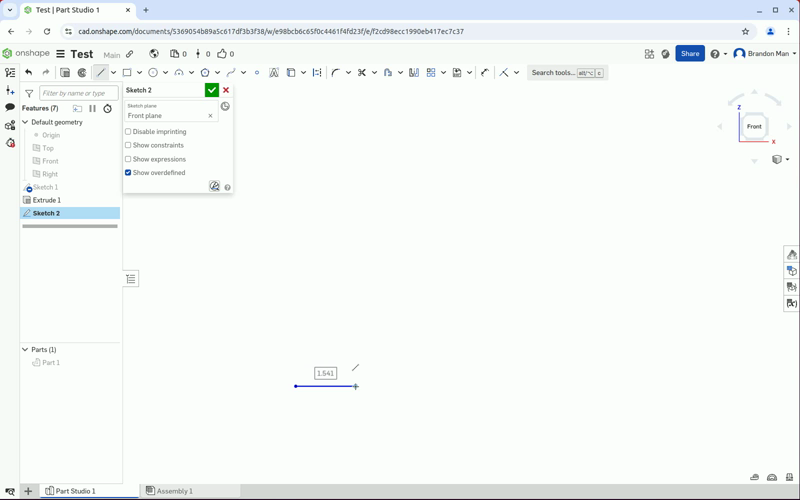
scroll(-6)
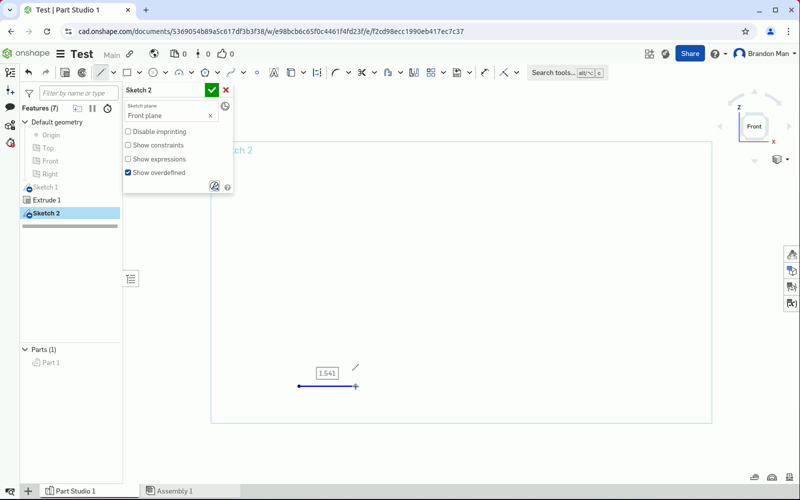
scroll(-6)
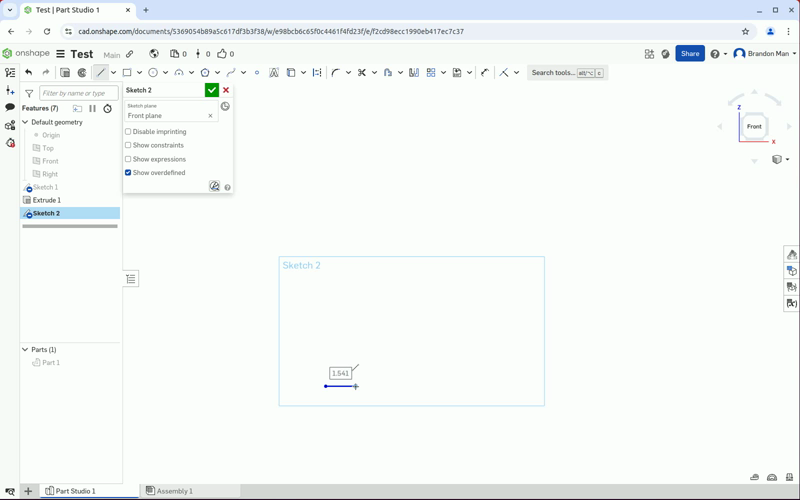
scroll(-6)
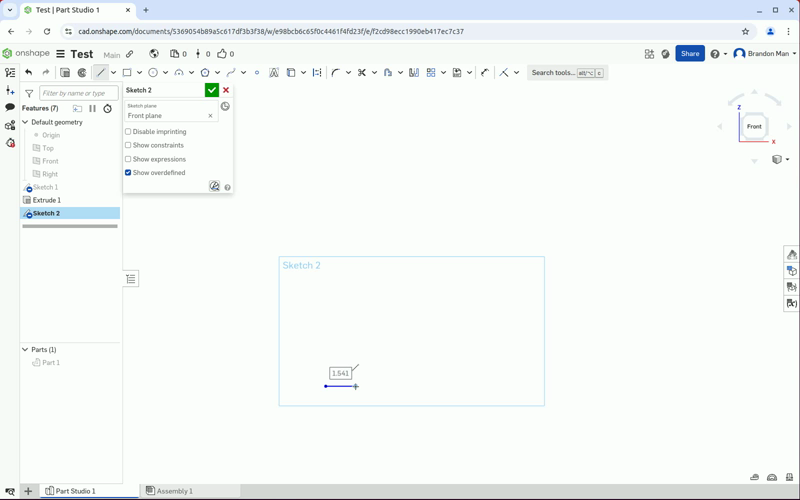
scroll(-6)
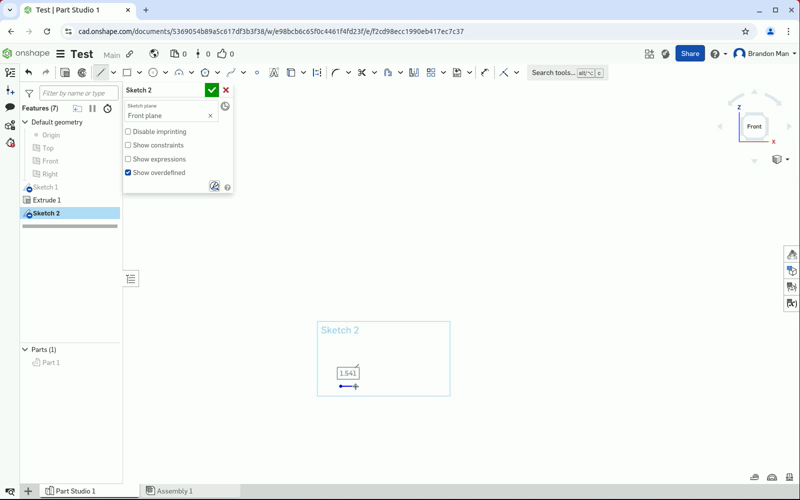
scroll(-6)
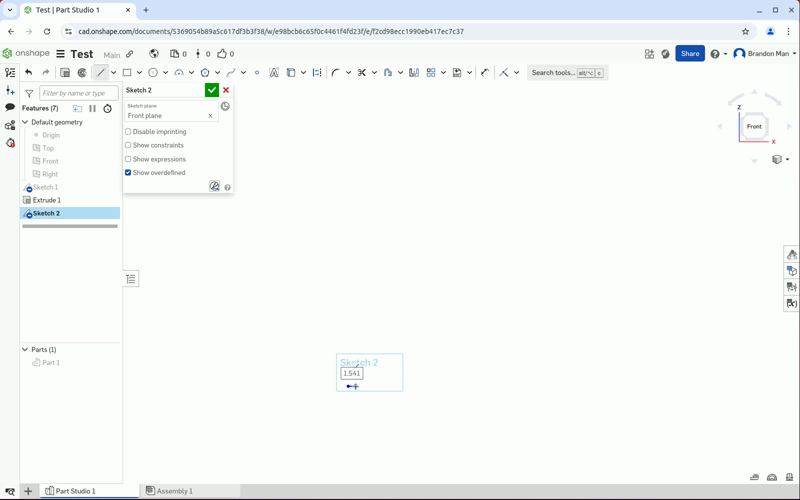
key_up(shift)
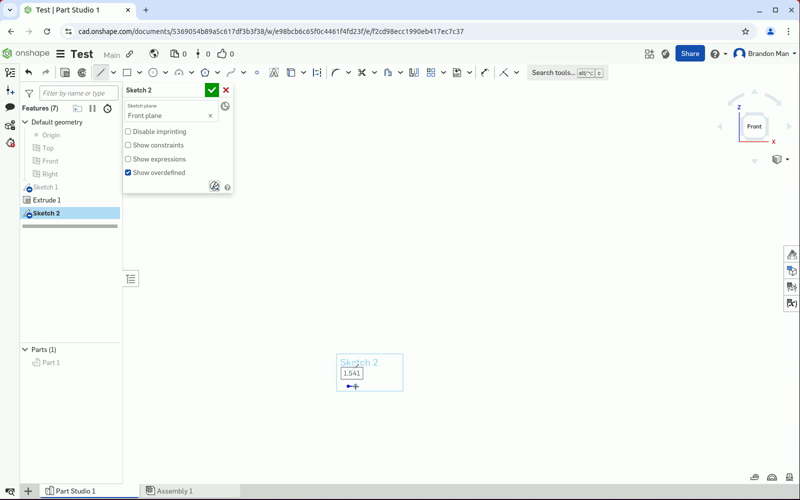
key_down(shift)
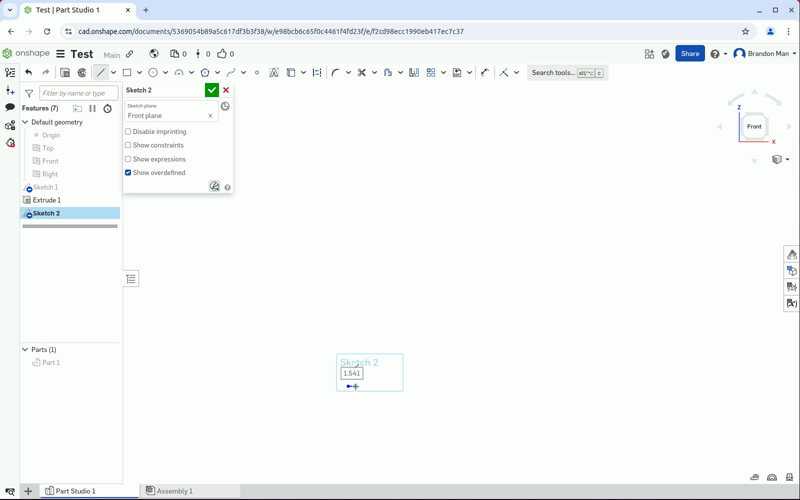
mouse_move(385, 386)
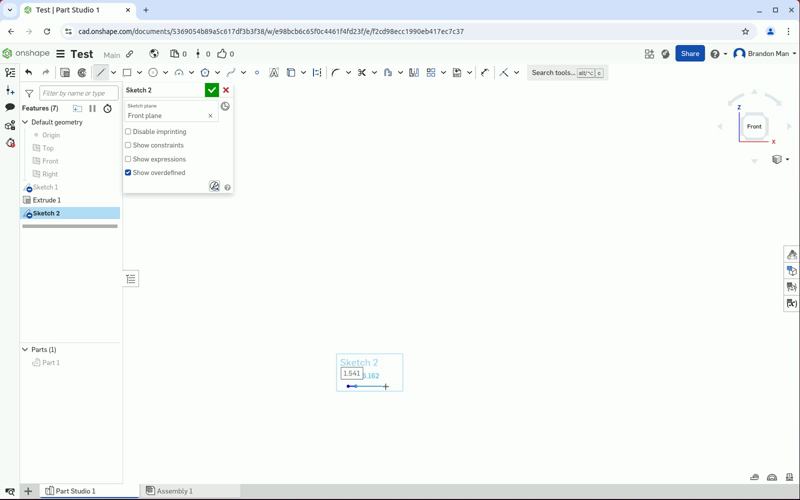
mouse_move(355, 346)
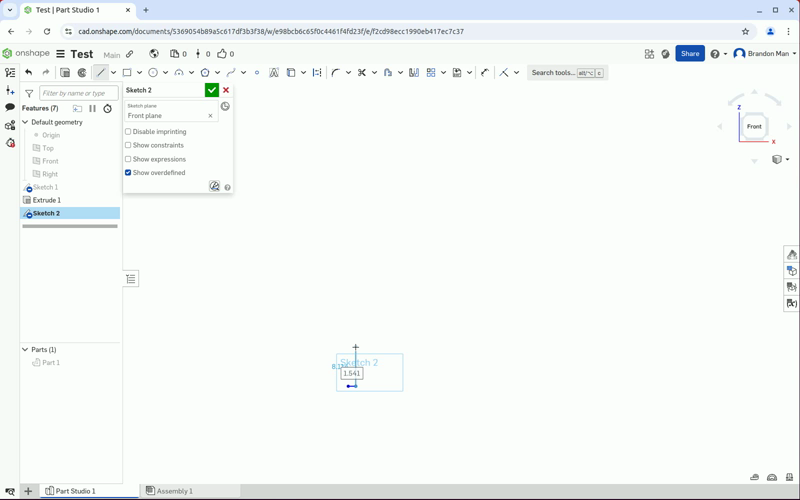
click(355, 346)
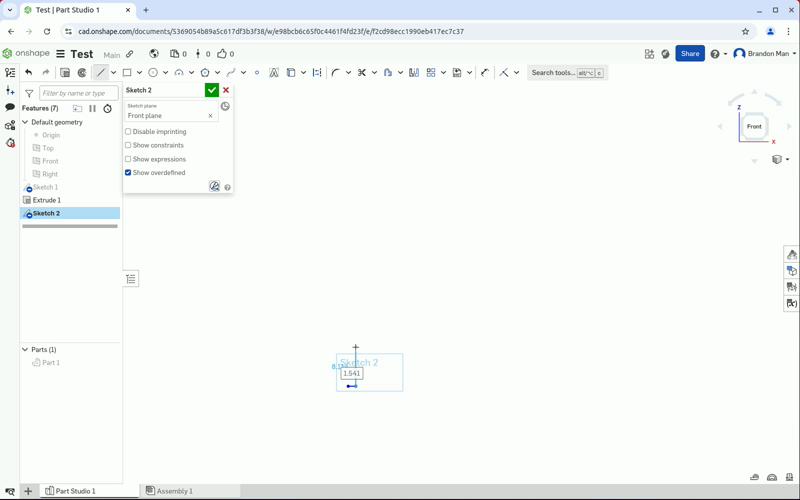
key_up(shift)
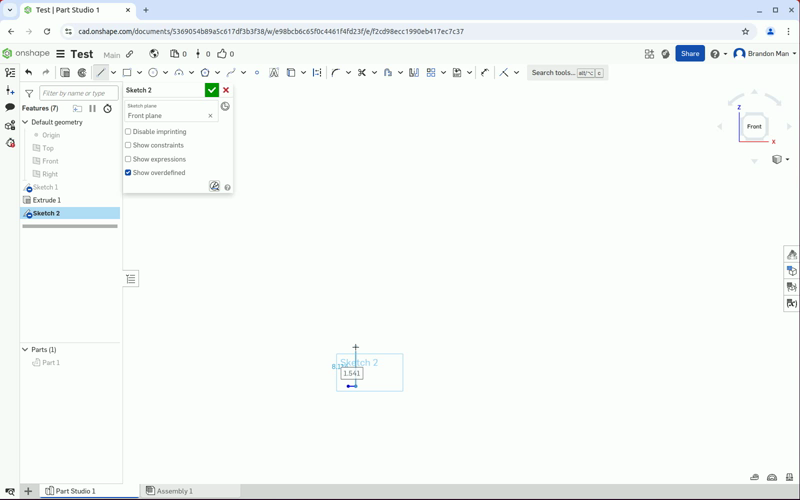
key_down(shift)
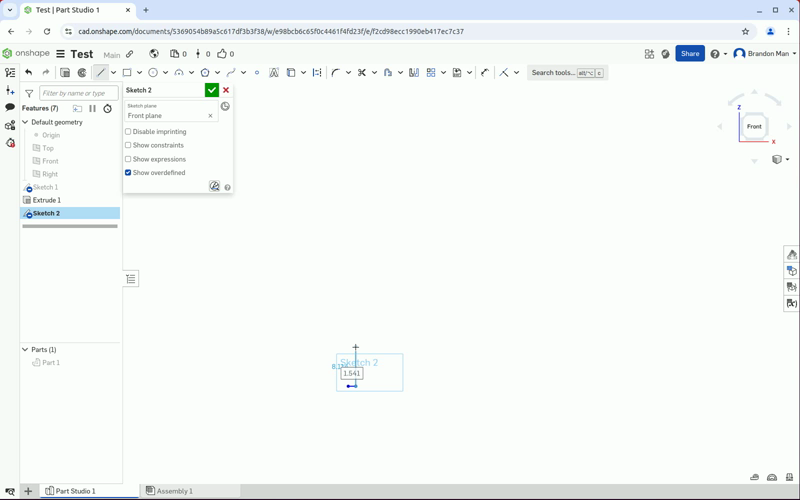
mouse_move(385, 346)
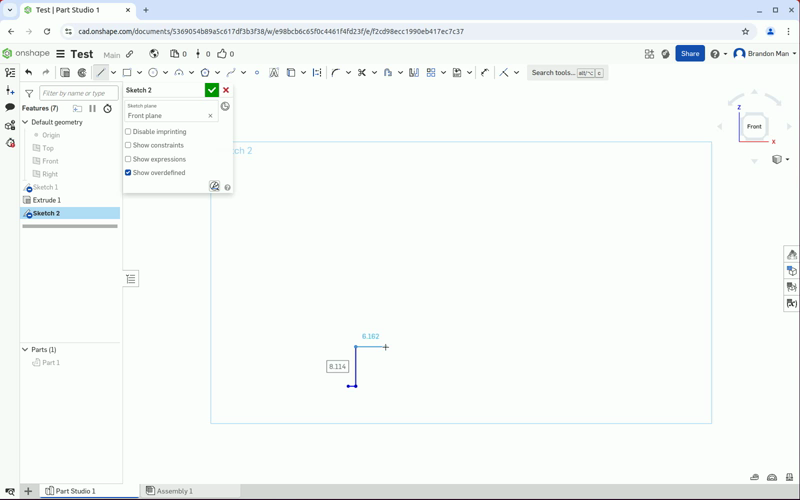
mouse_move(355, 339)
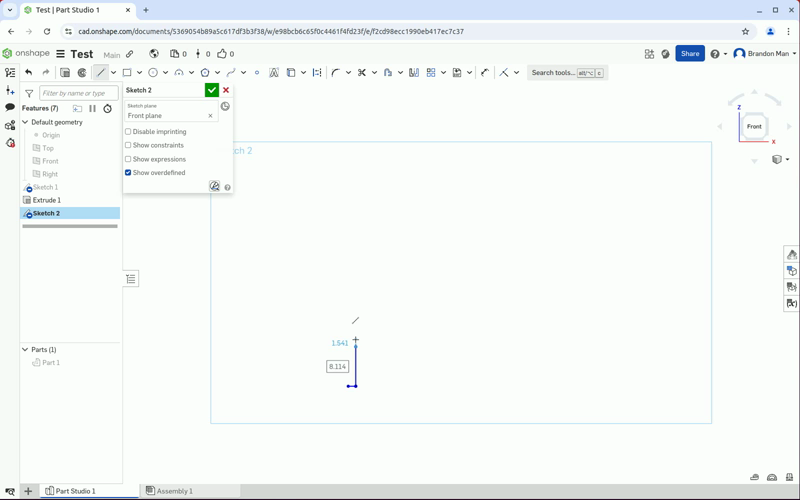
scroll(6)
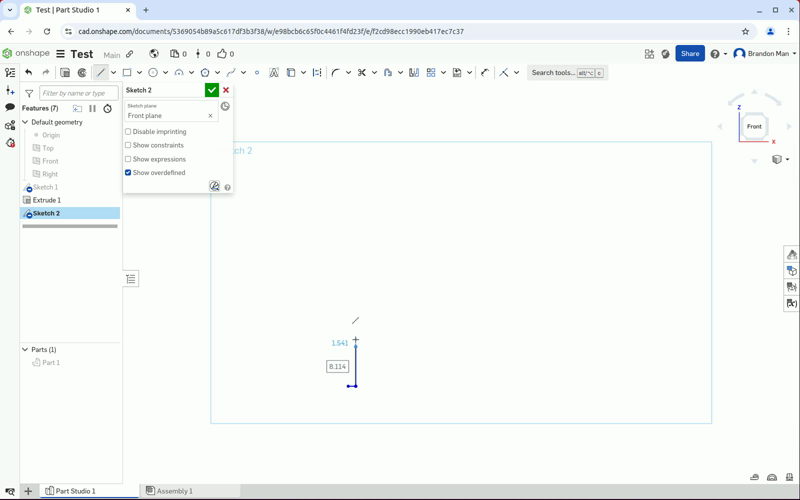
scroll(6)
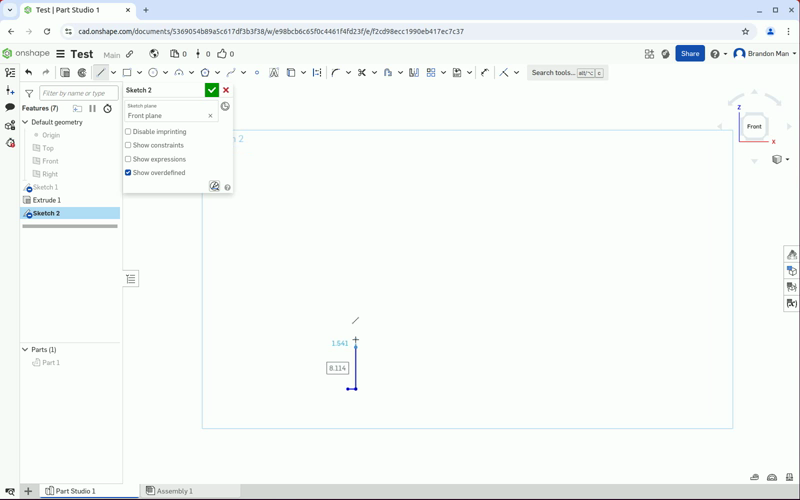
scroll(6)
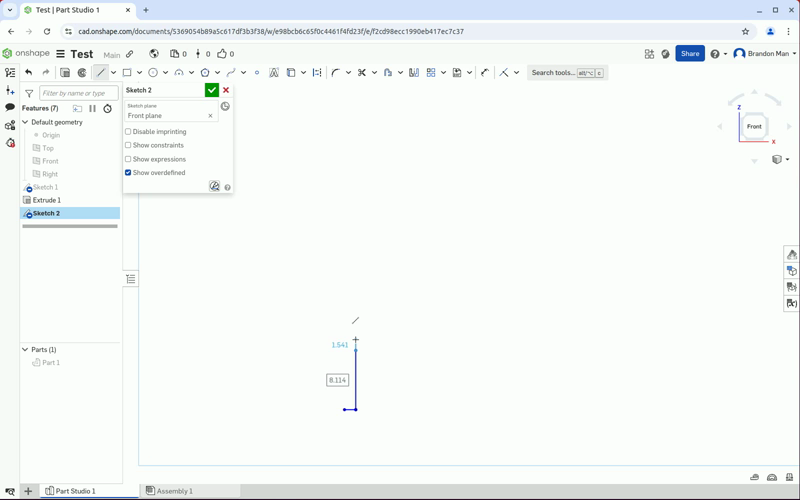
scroll(6)
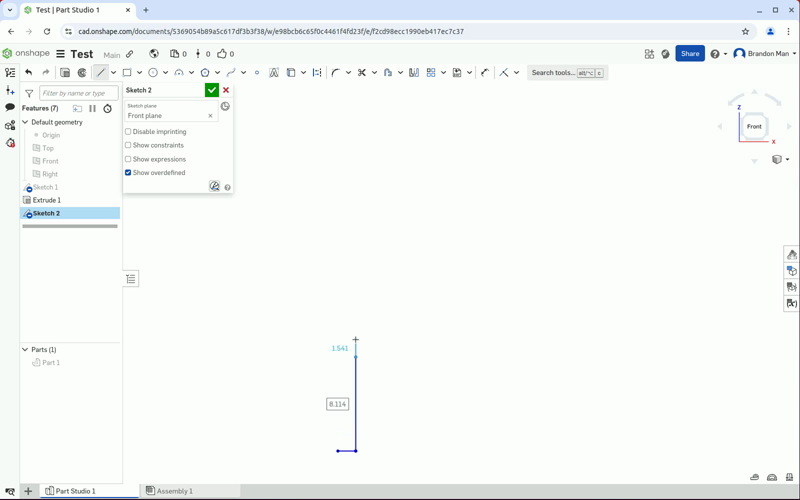
scroll(6)
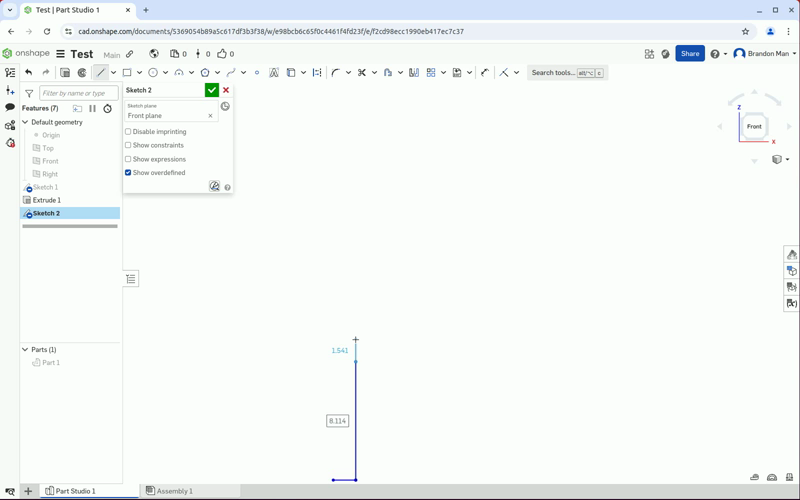
scroll(6)
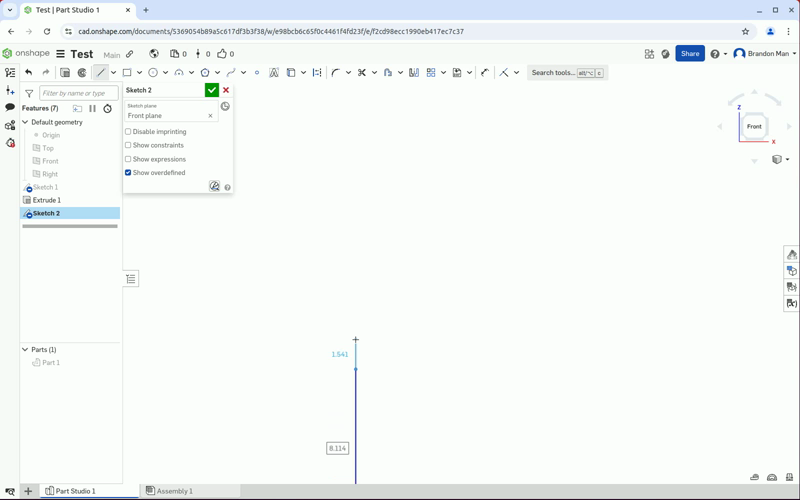
scroll(6)
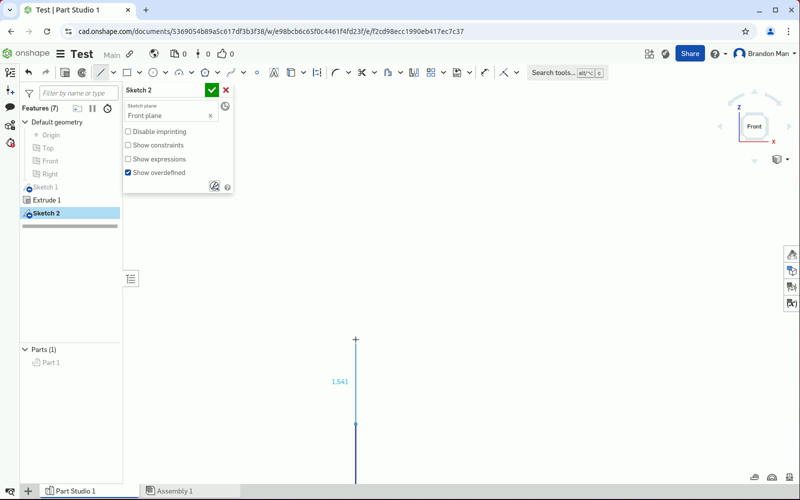
click(355, 339)
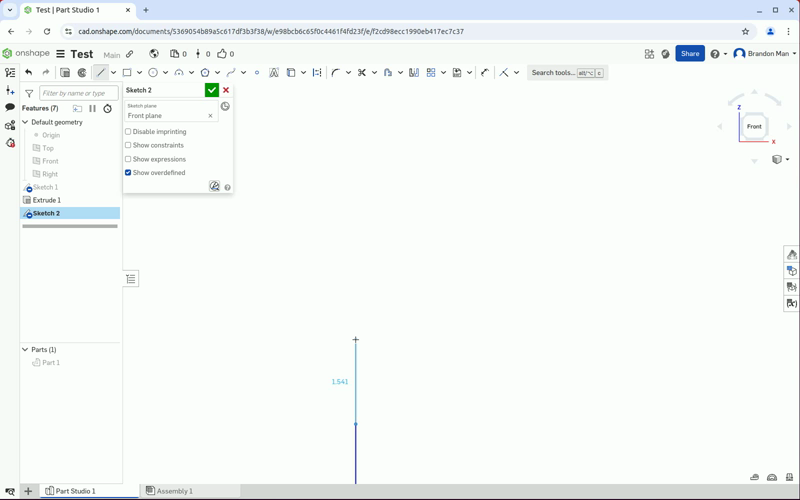
scroll(-6)
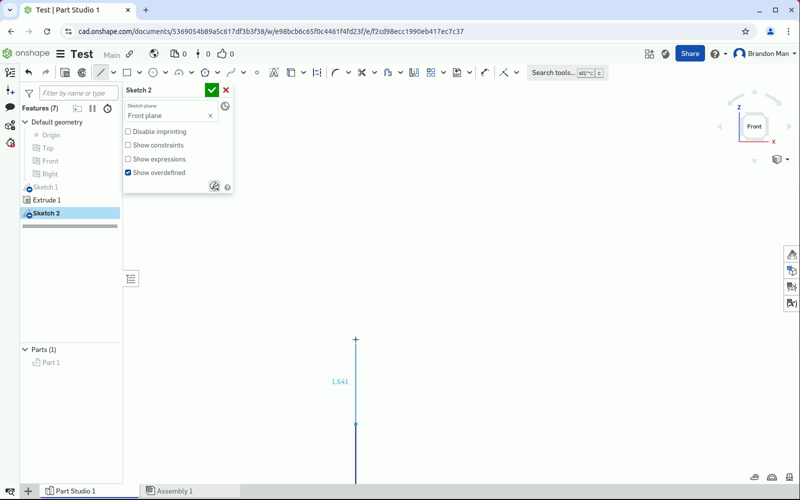
scroll(-6)
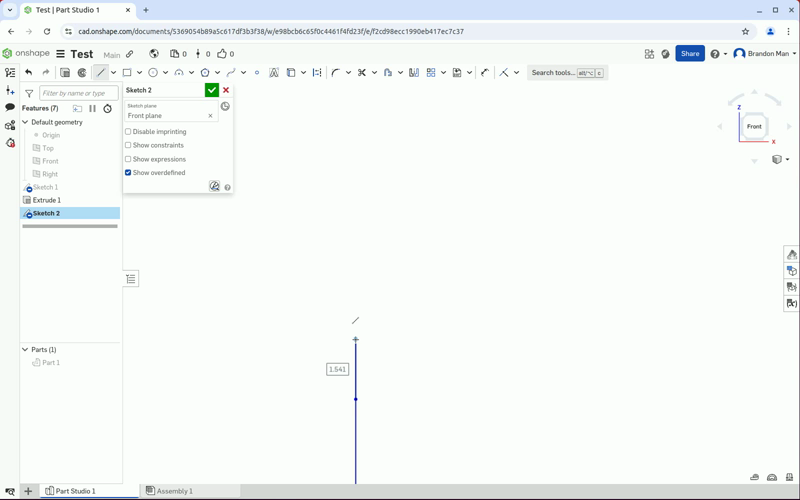
scroll(-6)
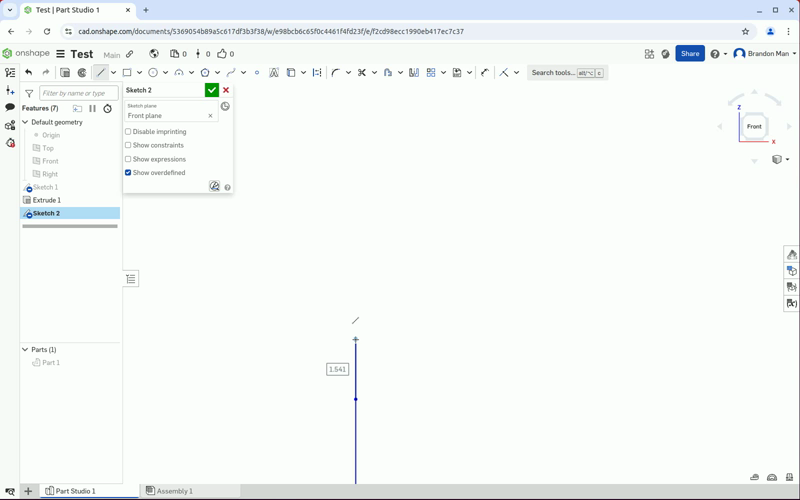
scroll(-6)
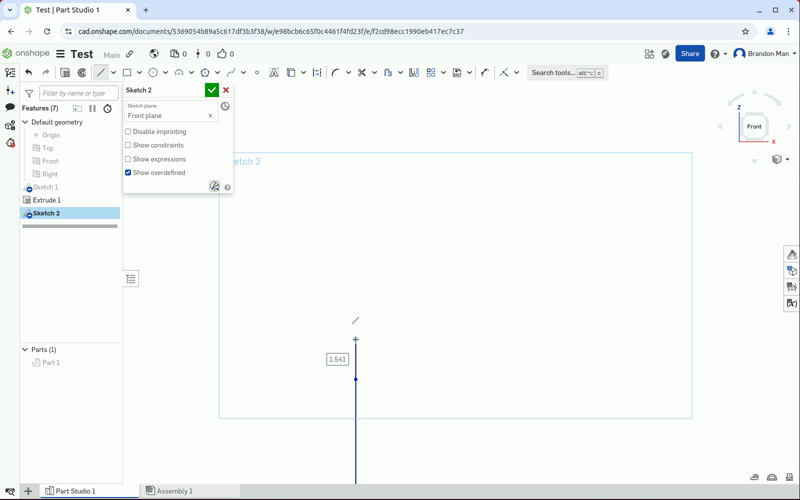
scroll(-6)
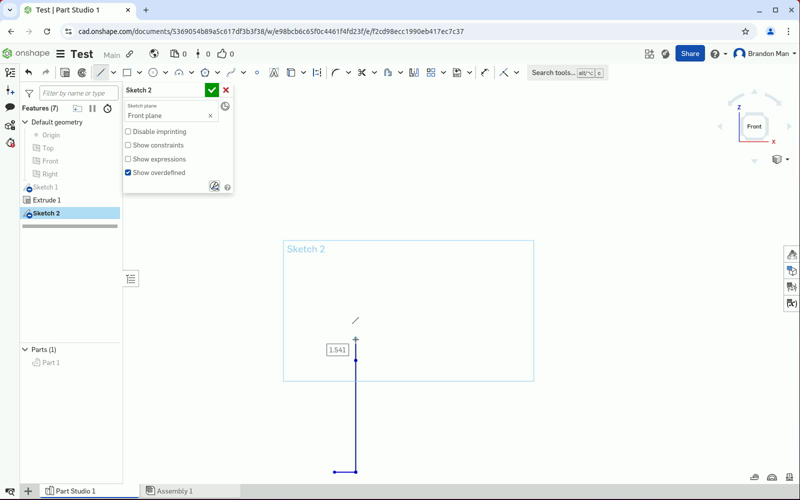
scroll(-6)
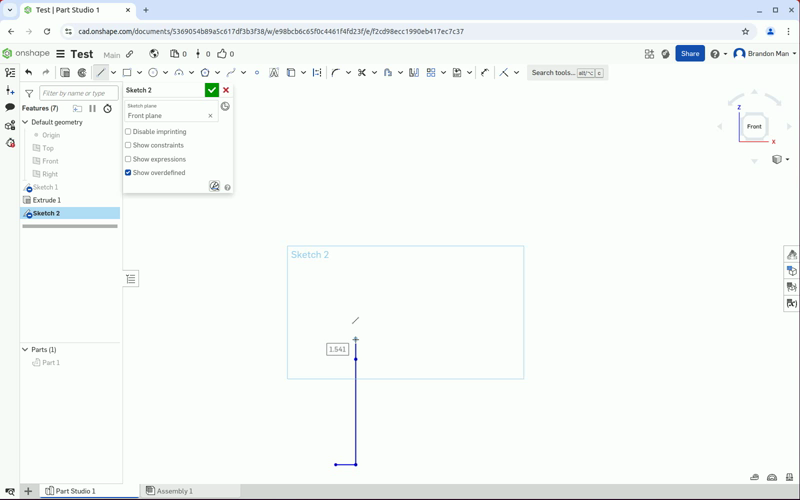
scroll(-6)
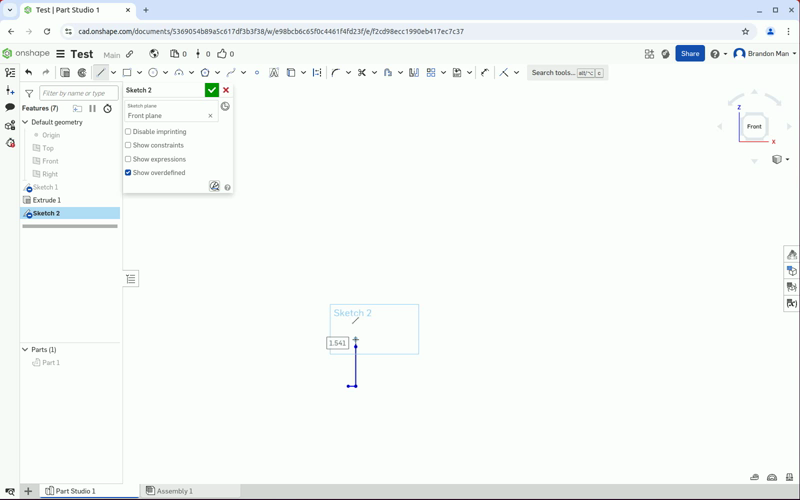
key_up(shift)
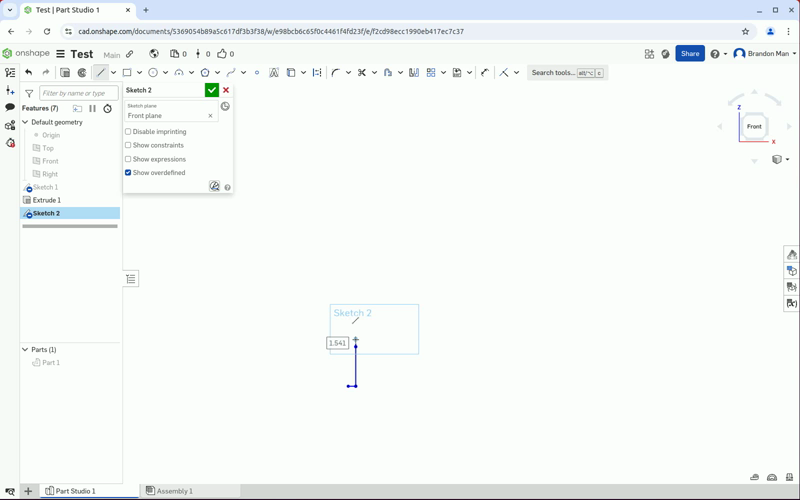
key_down(shift)
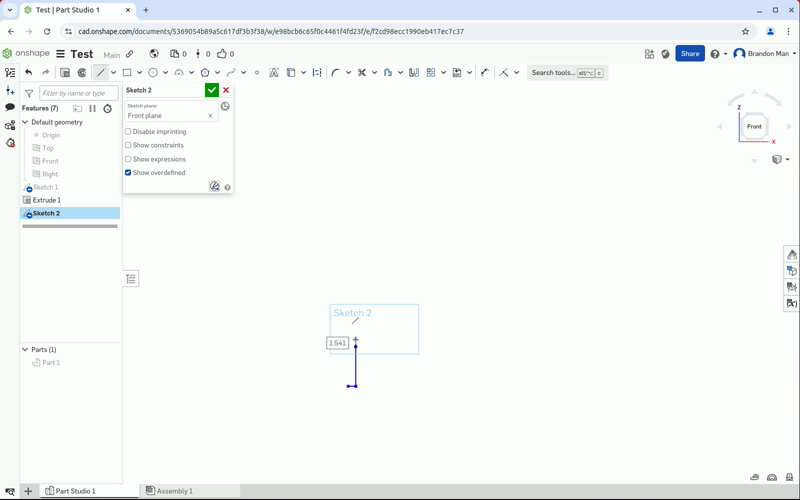
mouse_move(355, 208)
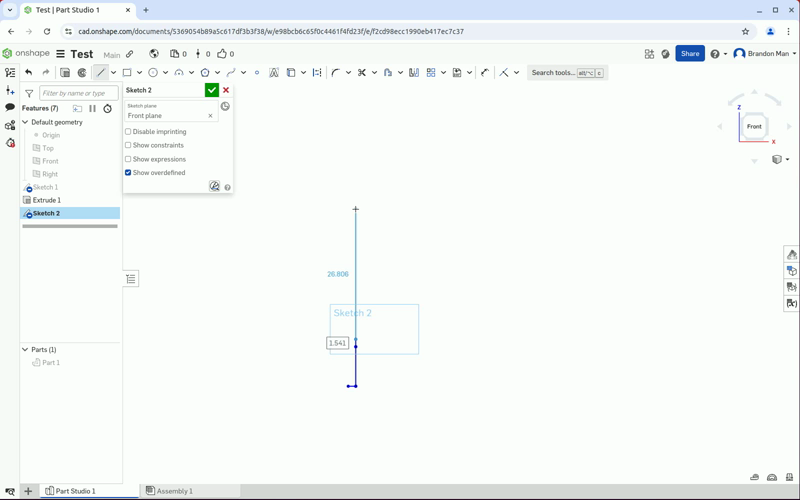
click(355, 208)
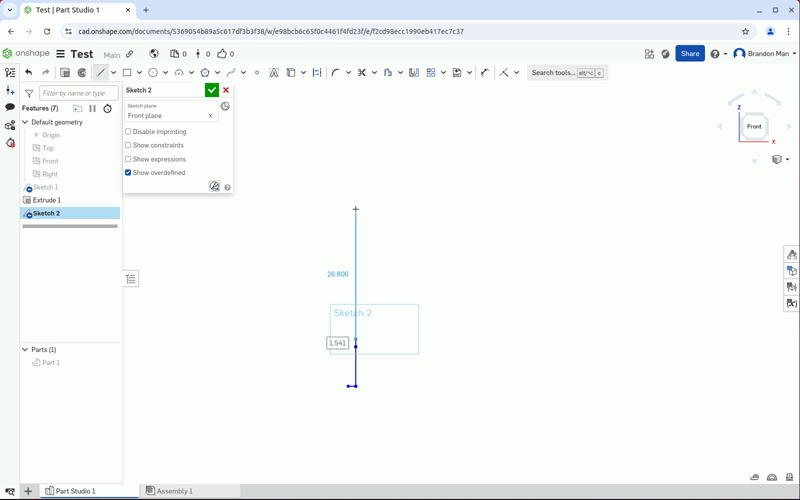
key_up(shift)
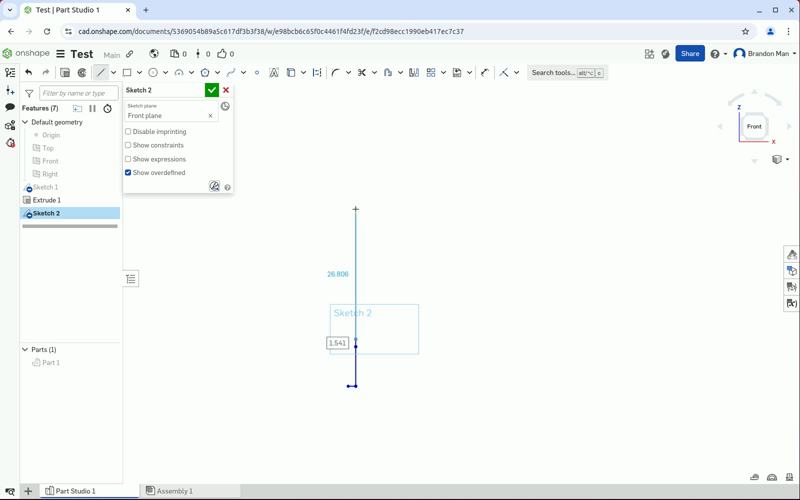
key_down(shift)
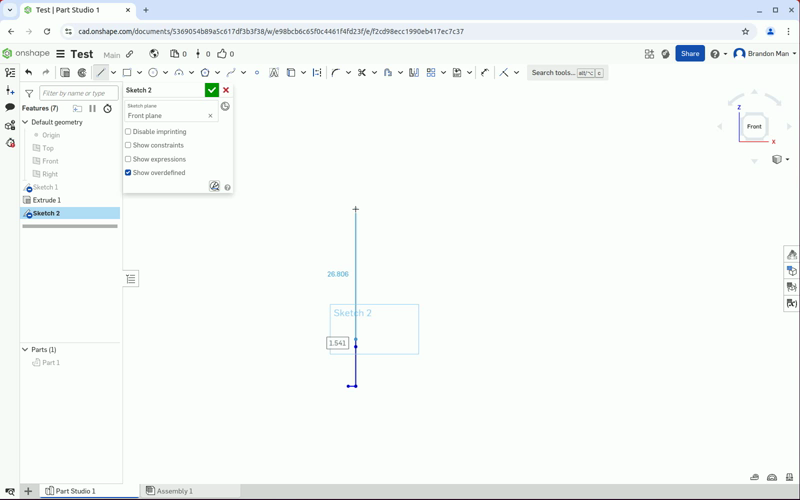
mouse_move(385, 208)
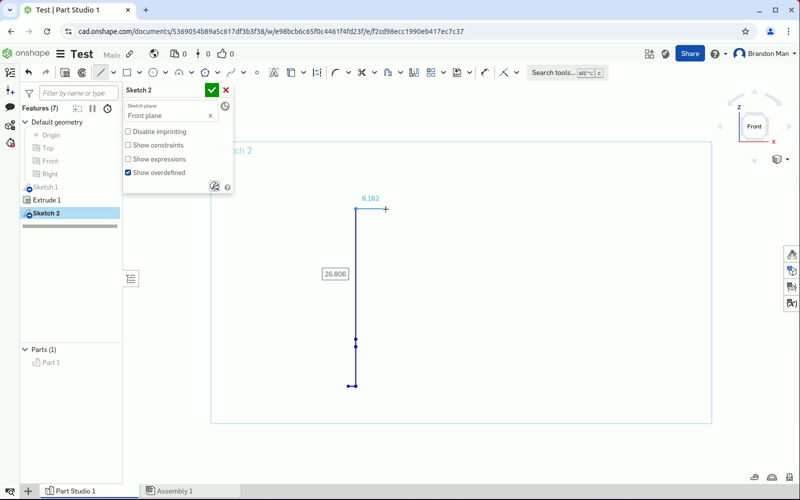
mouse_move(348, 208)
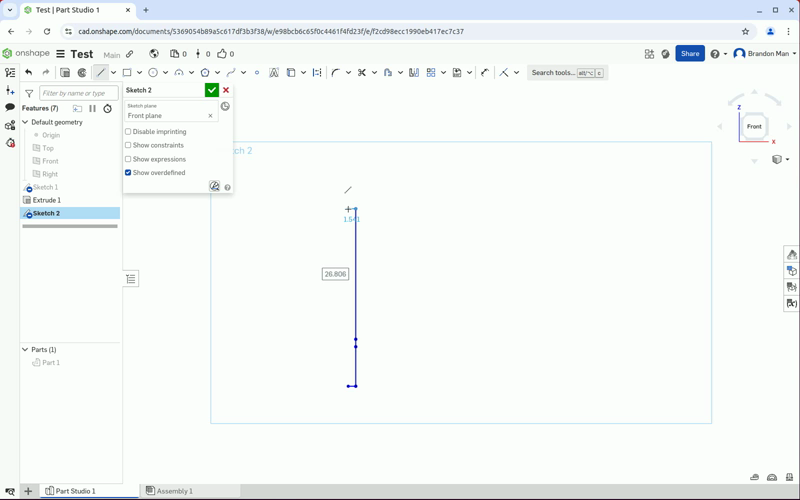
scroll(6)
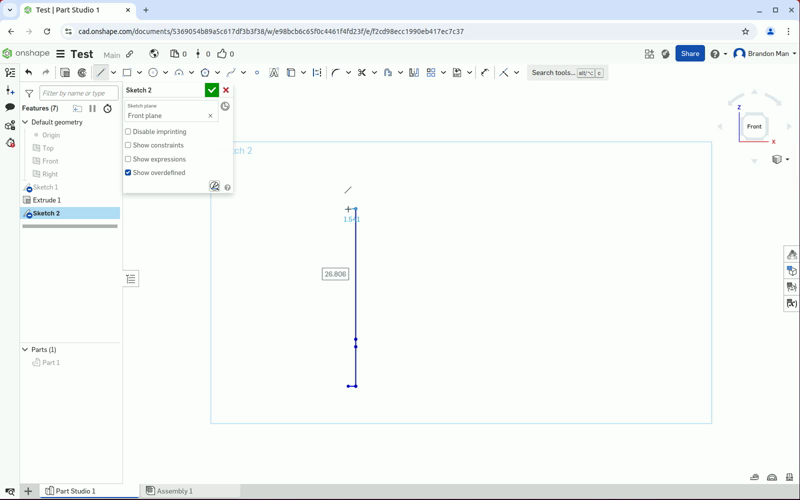
scroll(6)
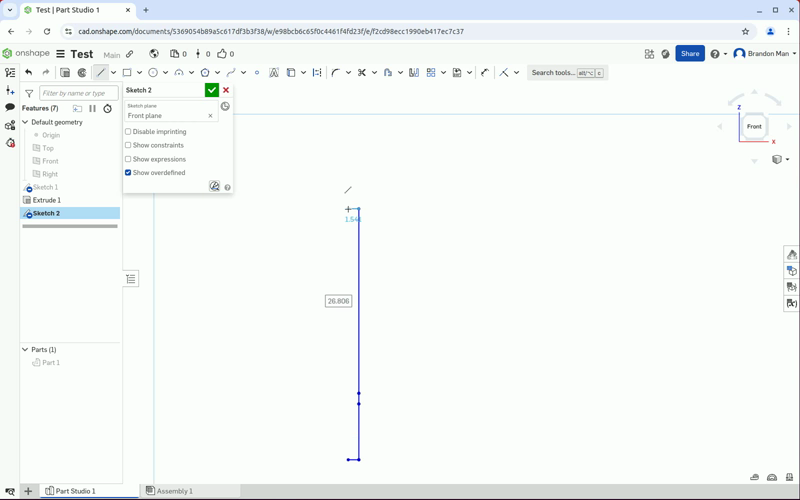
scroll(6)
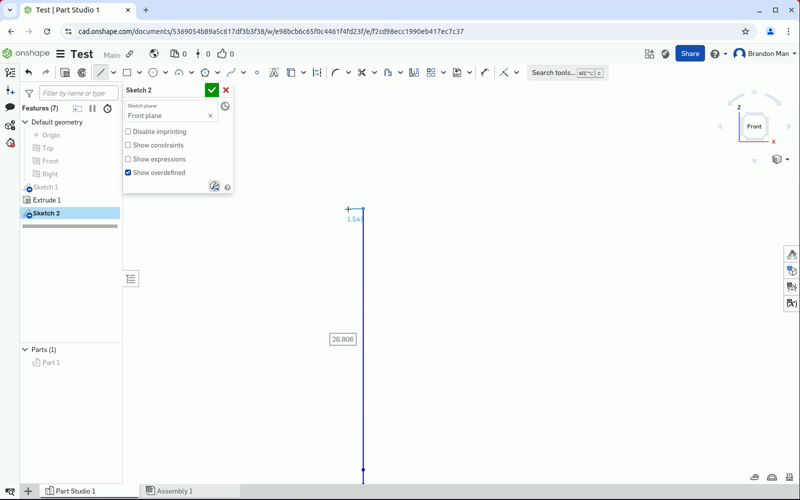
scroll(6)
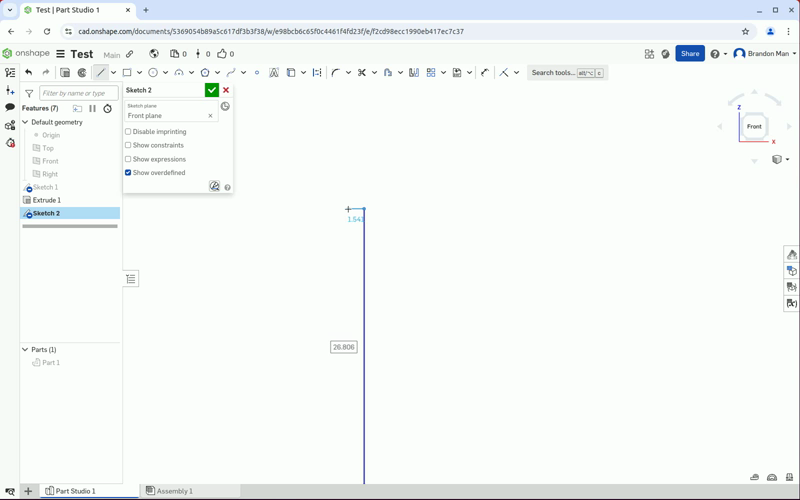
scroll(6)
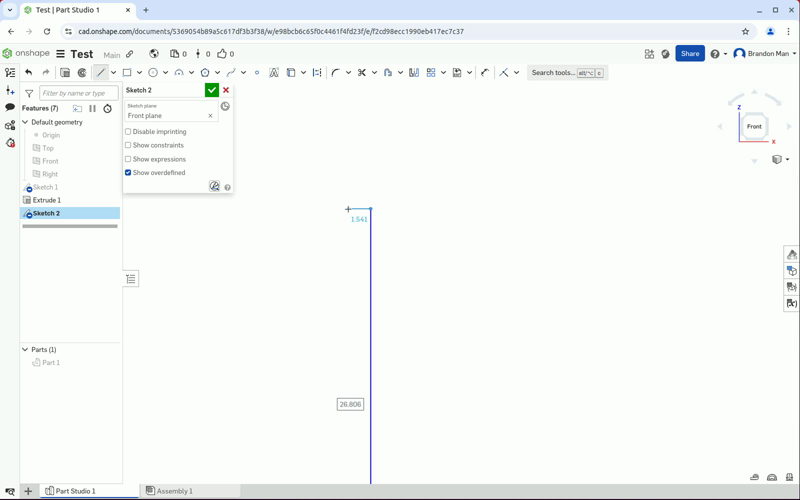
scroll(6)
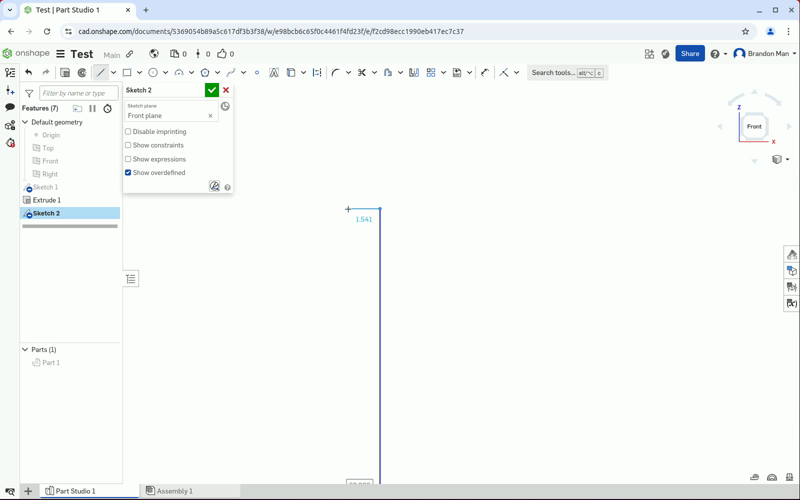
scroll(6)
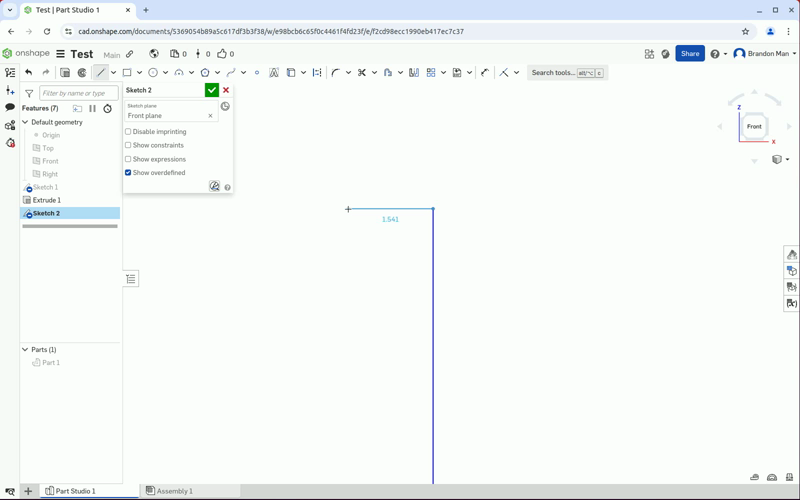
click(348, 208)
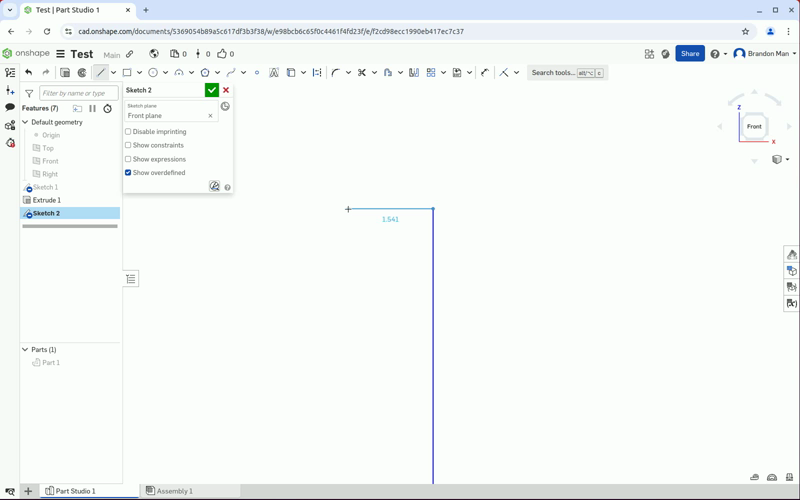
scroll(-6)
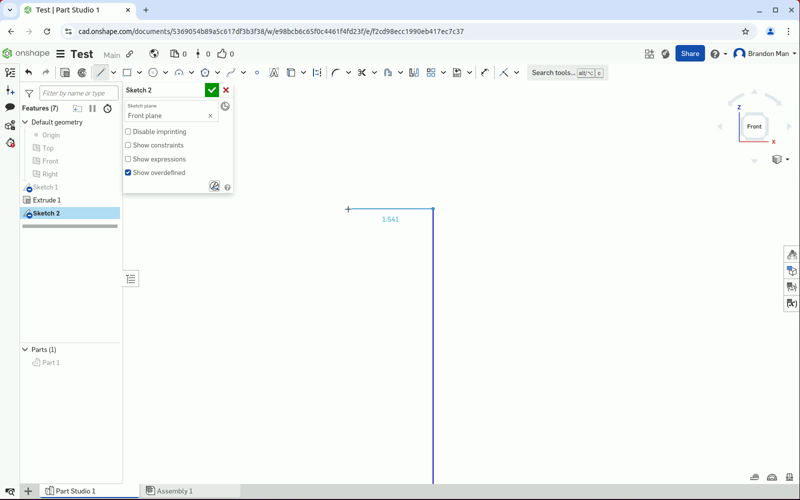
scroll(-6)
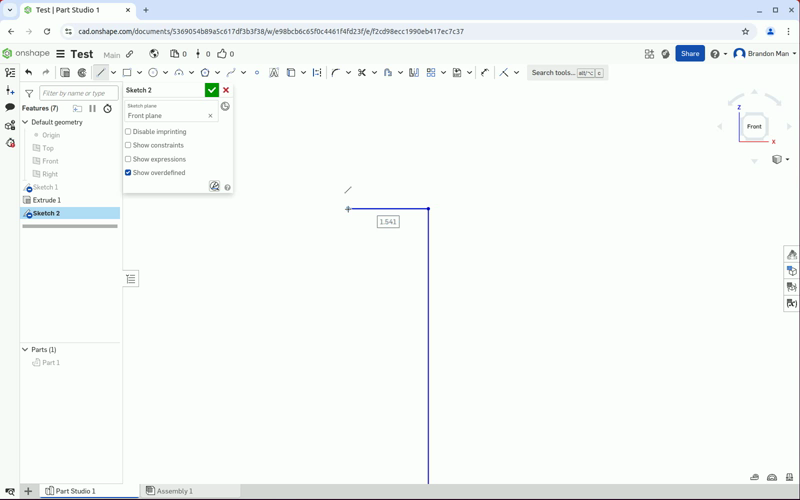
scroll(-6)
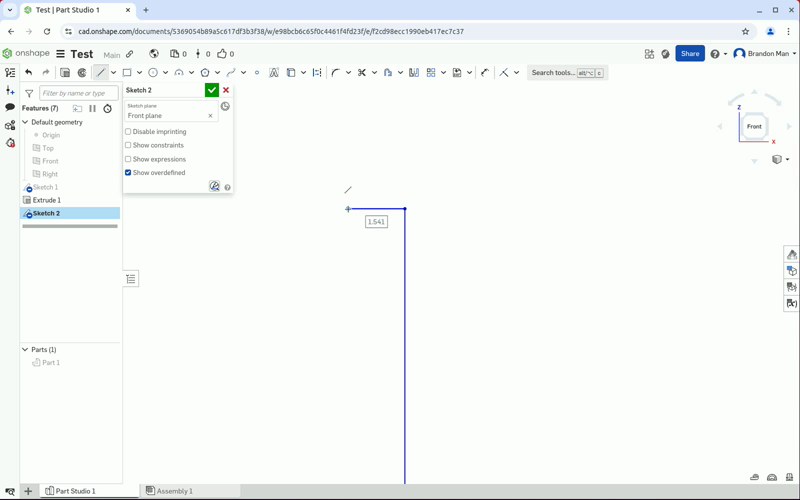
scroll(-6)
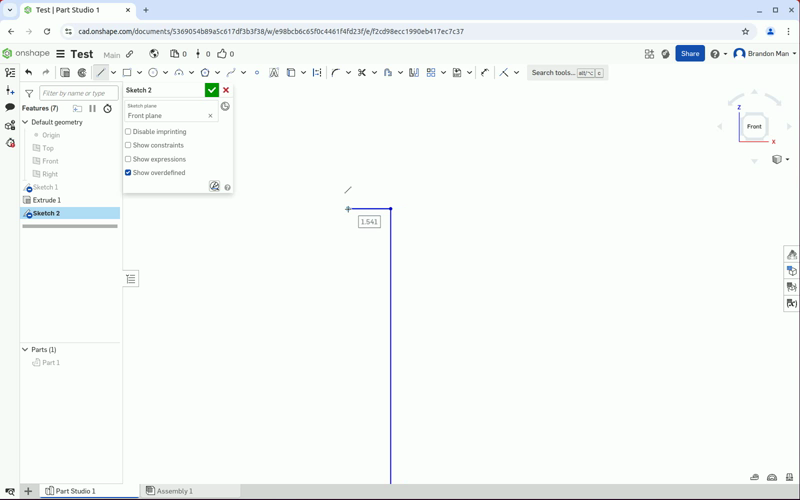
scroll(-6)
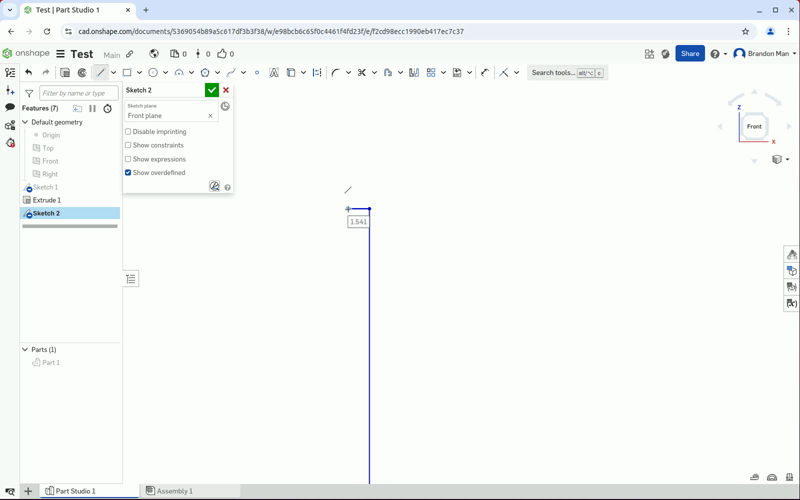
scroll(-6)
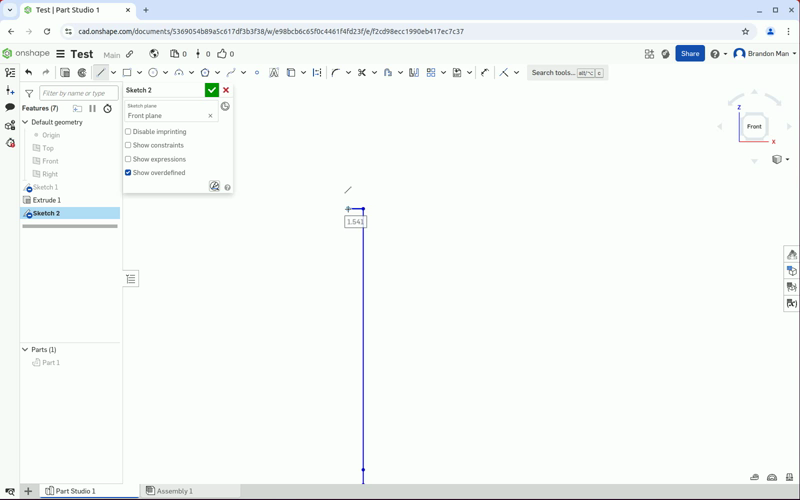
scroll(-6)
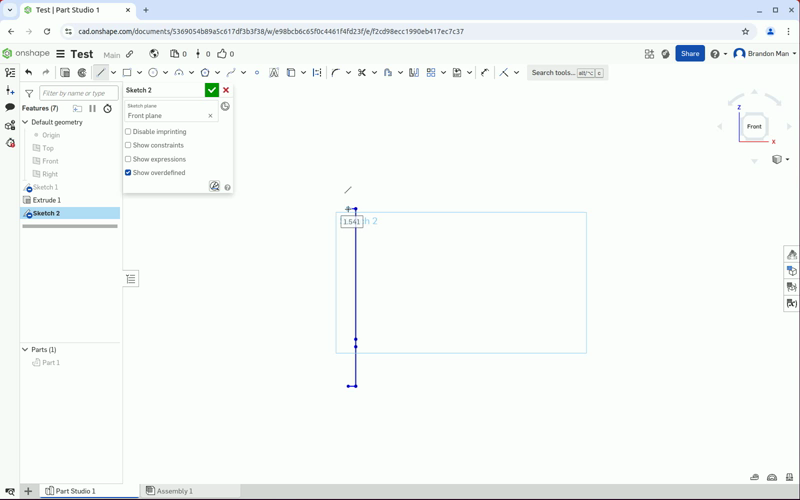
key_up(shift)
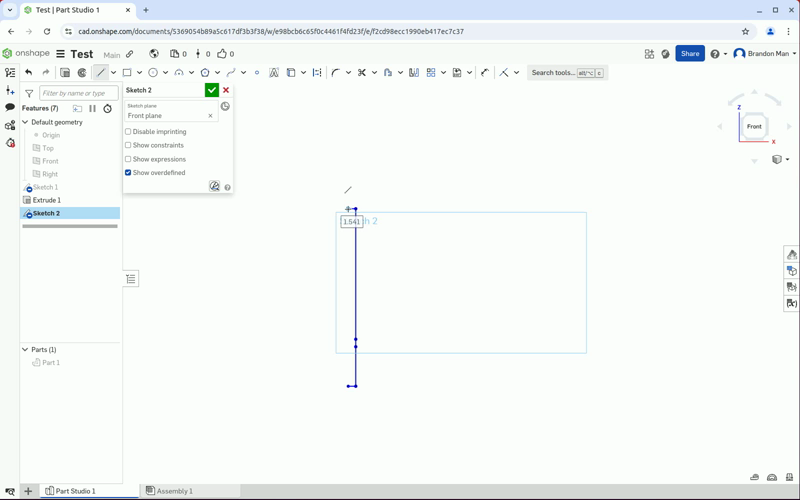
key_down(shift)
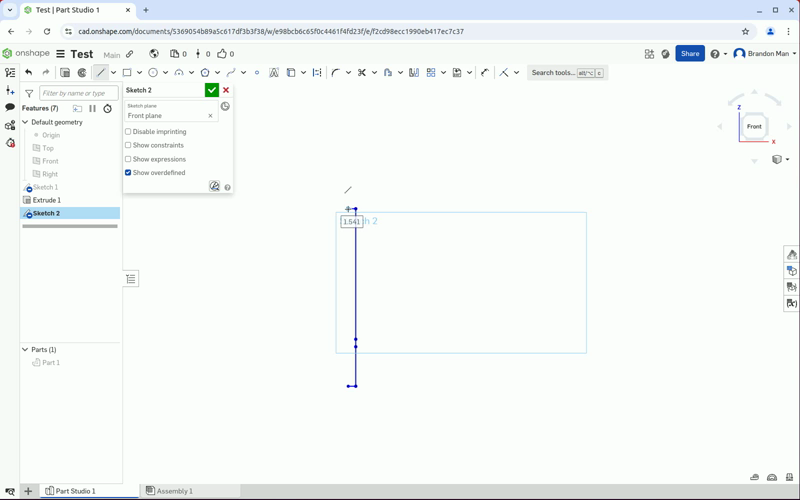
mouse_move(348, 386)
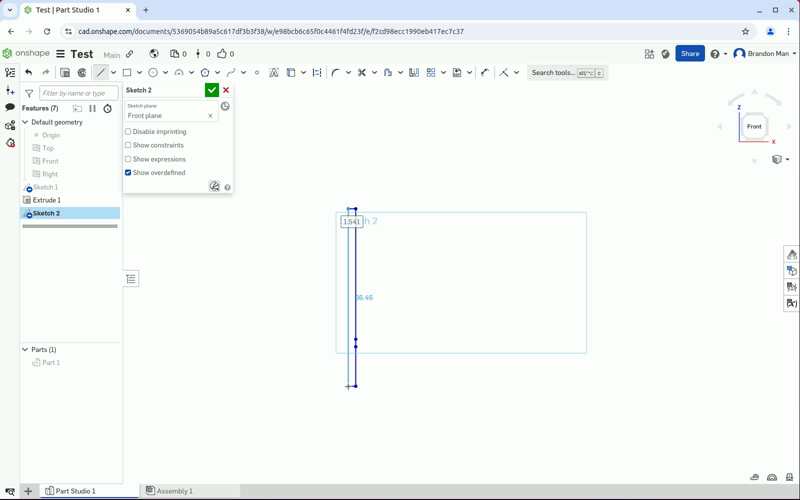
key_up(shift)
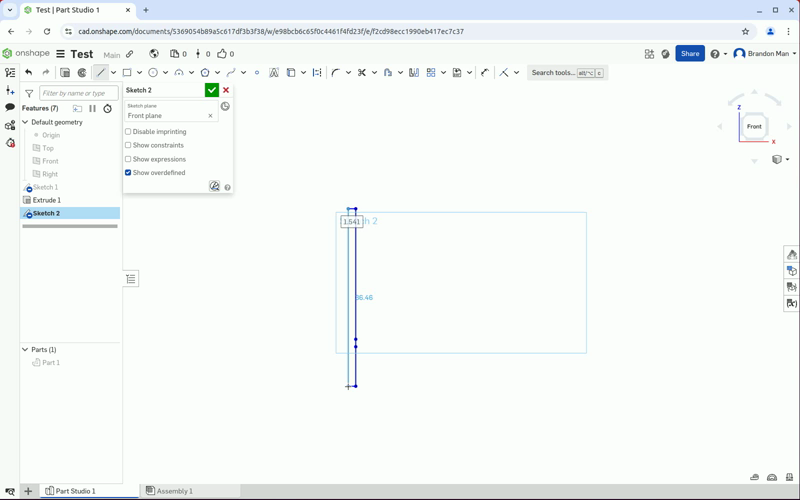
click(348, 386)
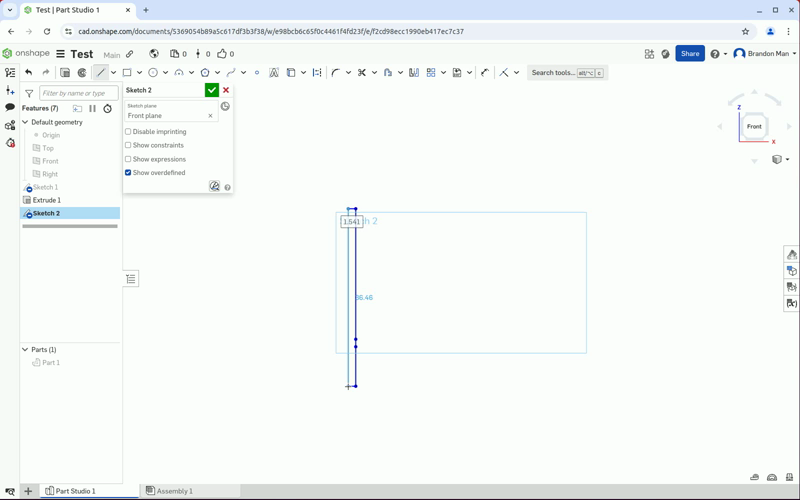
key(esc)
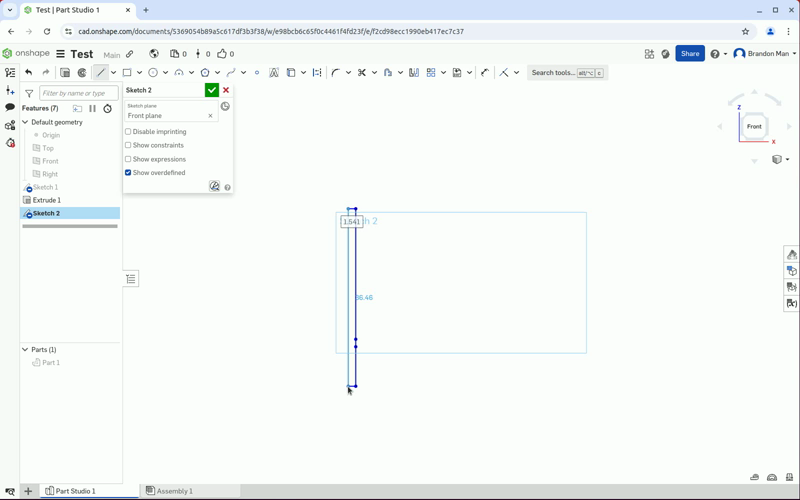
mouse_move(349, 330)
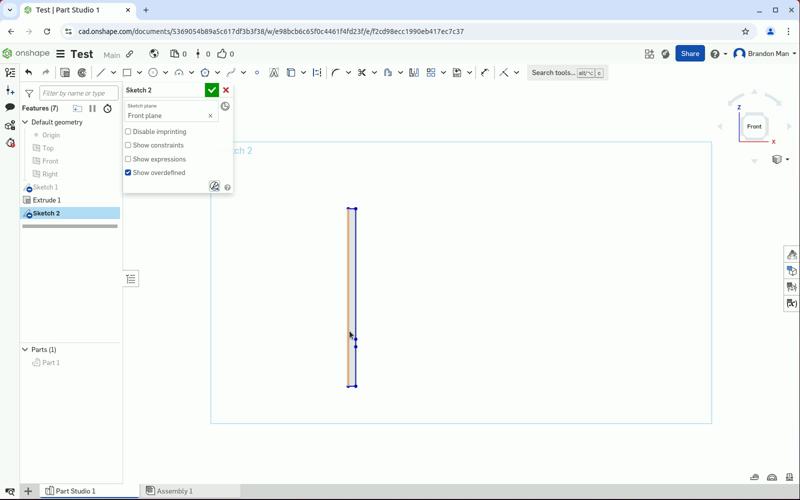
scroll(6)
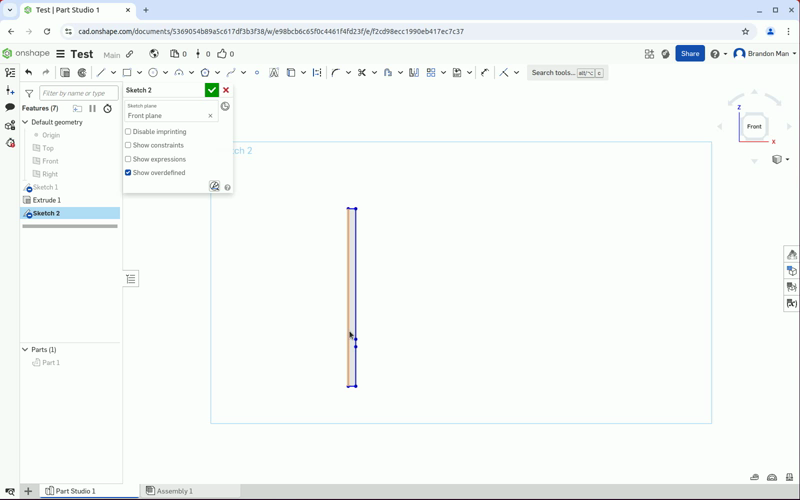
scroll(6)
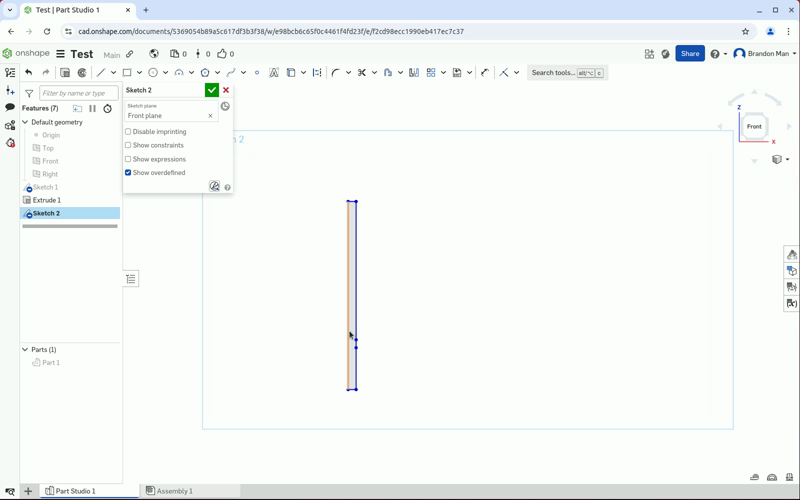
scroll(6)
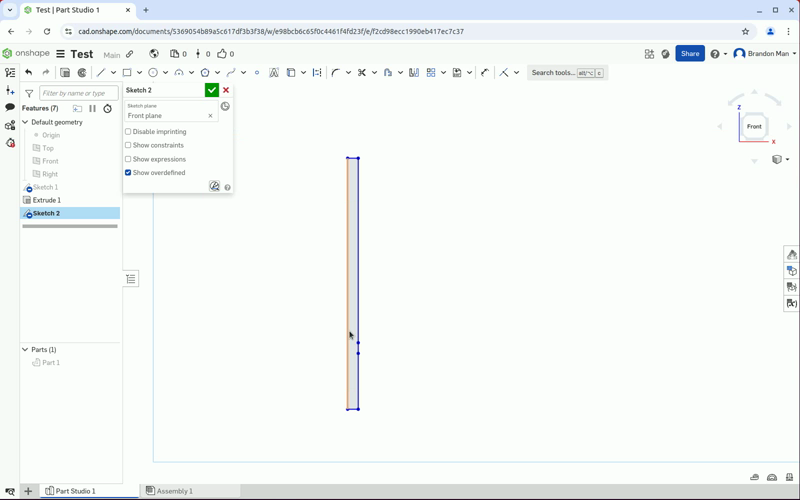
scroll(6)
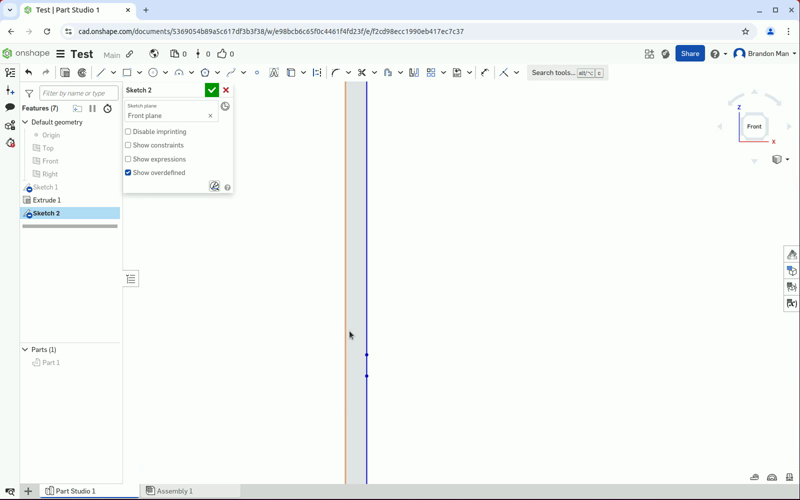
scroll(6)
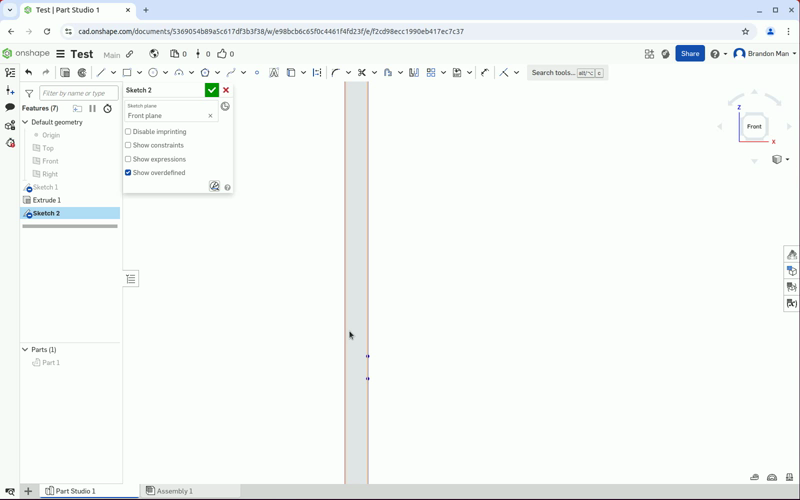
scroll(6)
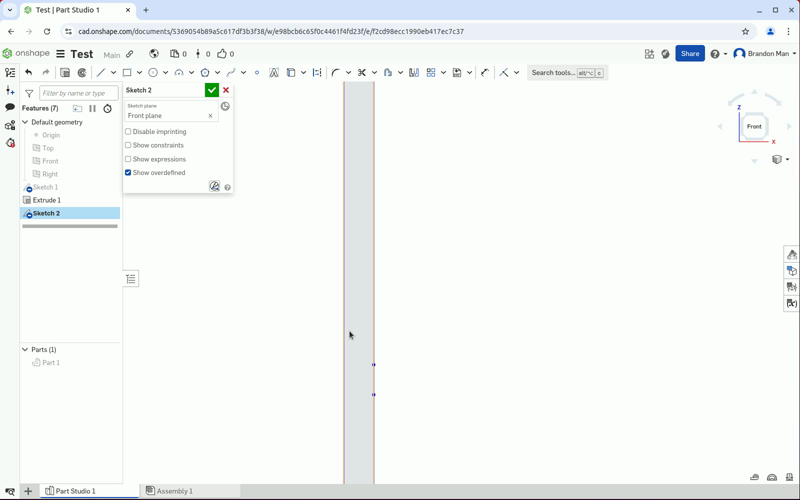
scroll(6)
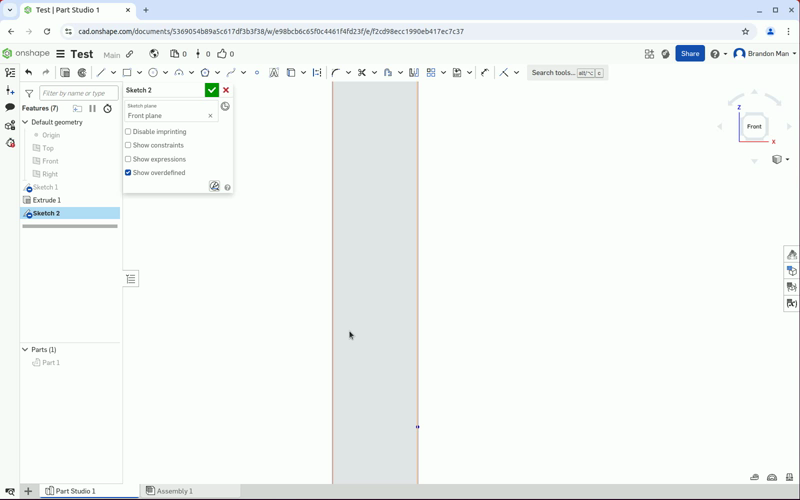
click(349, 330)
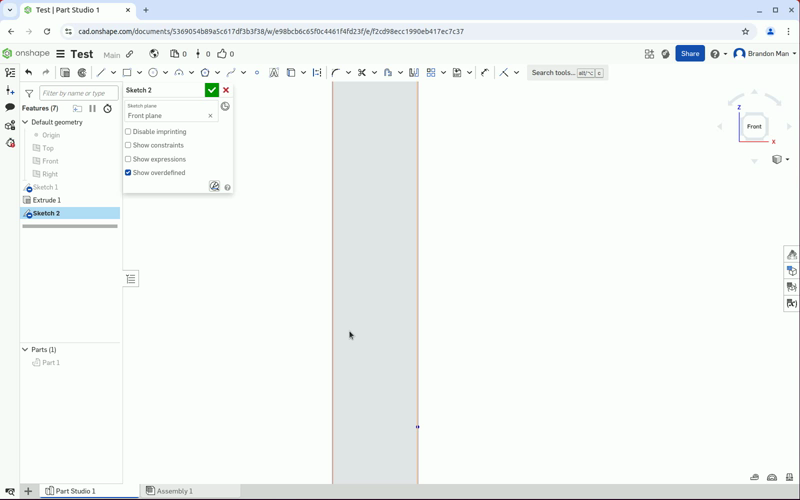
scroll(-6)
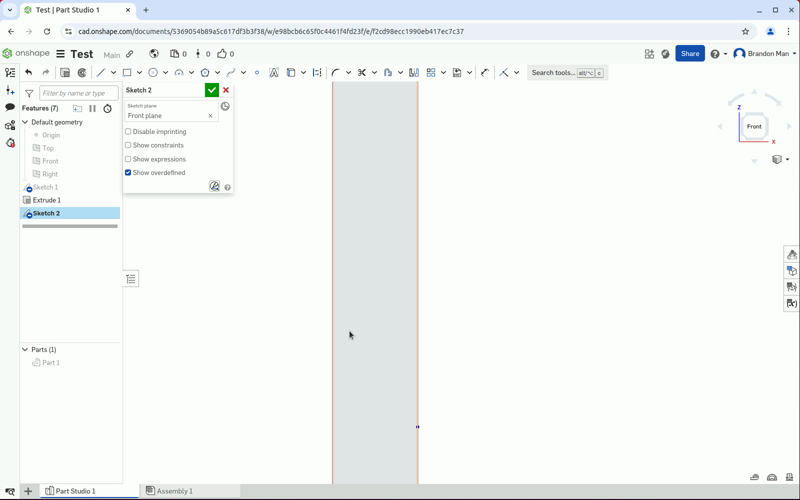
scroll(-6)
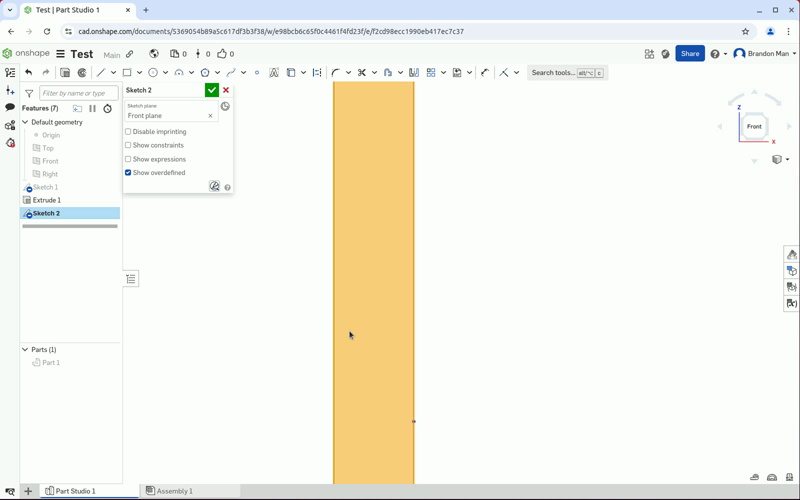
scroll(-6)
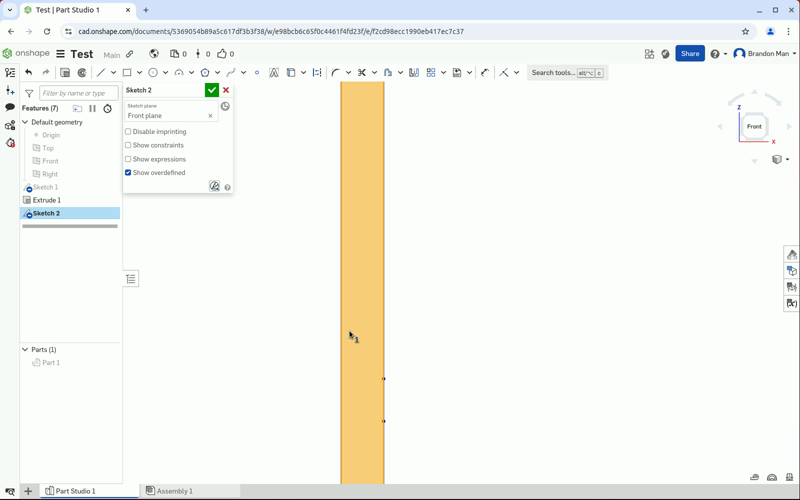
scroll(-6)
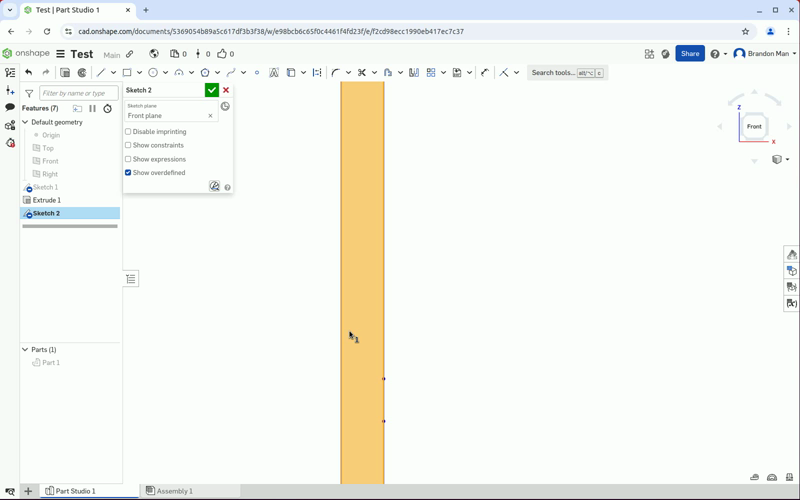
scroll(-6)
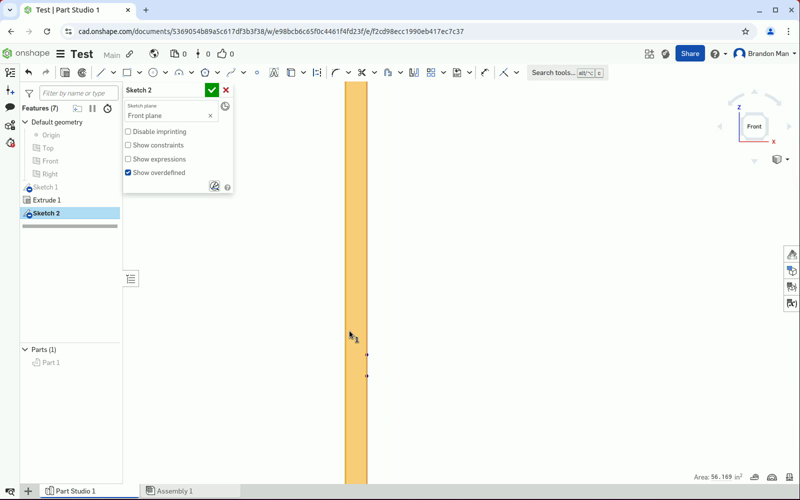
scroll(-6)
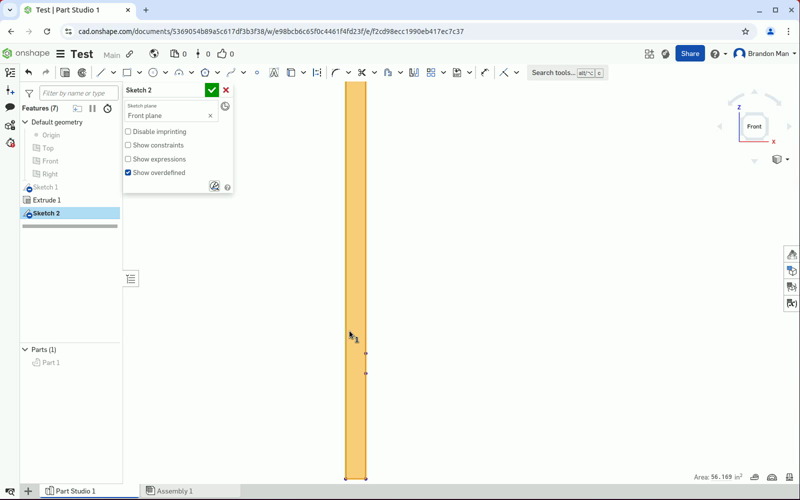
scroll(-6)
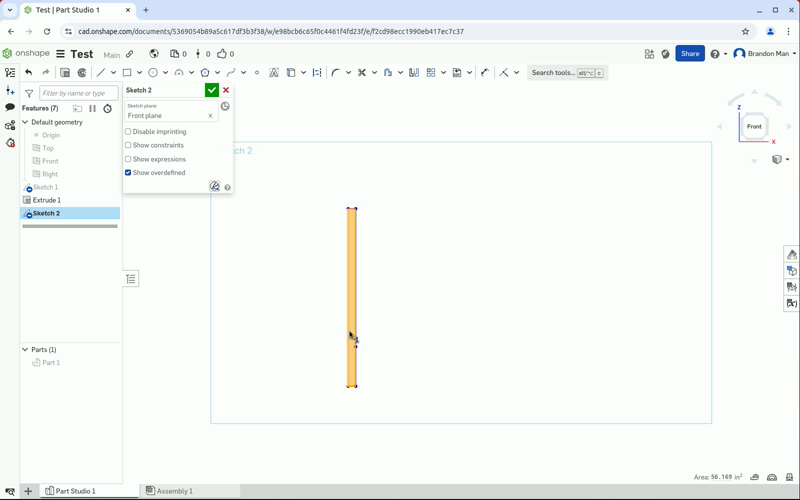
mouse_move(73, 352)
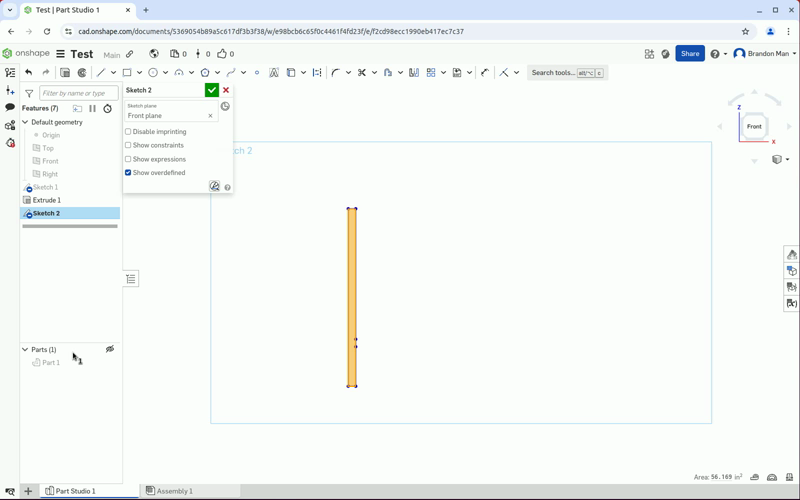
key(shift+y)
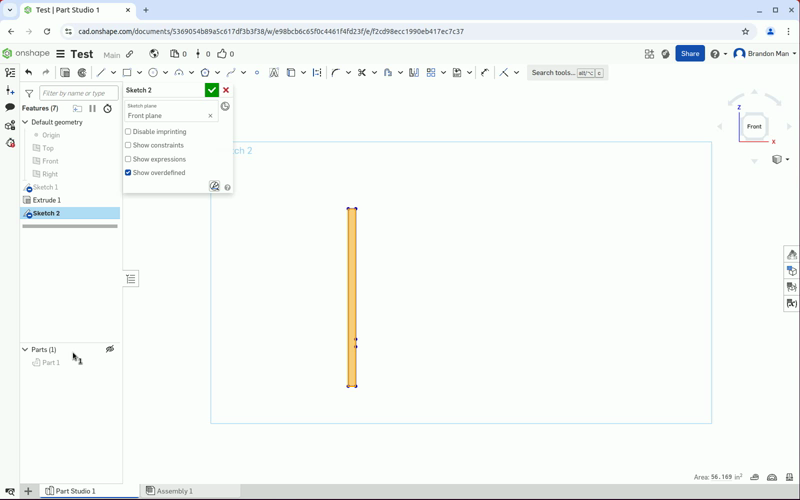
key(shift+e)
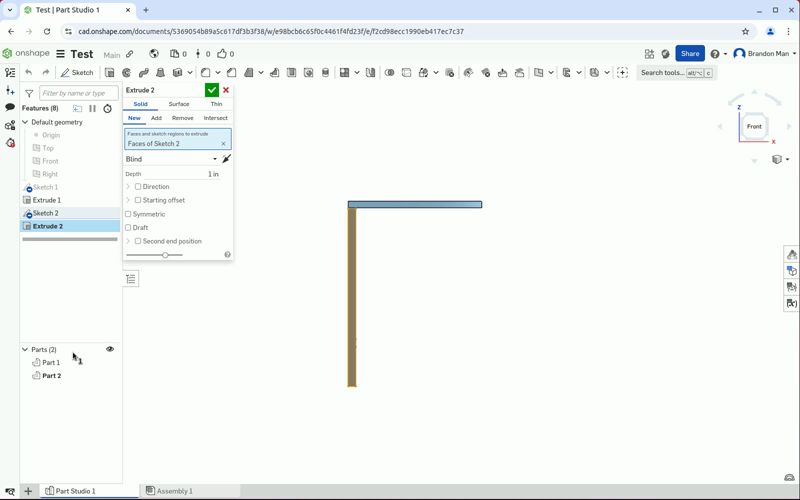
mouse_move(143, 106)
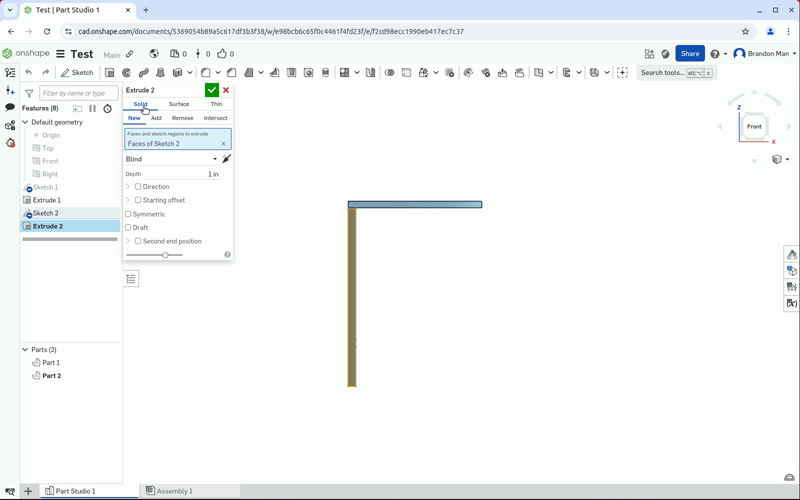
click(143, 106)
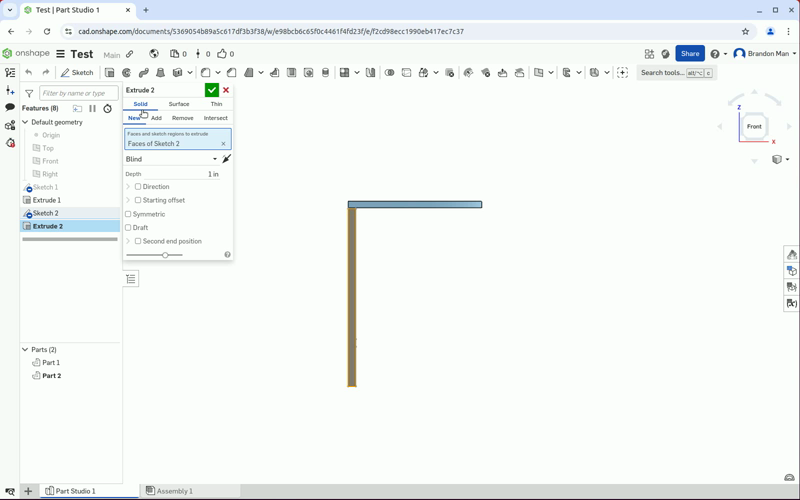
mouse_move(137, 120)
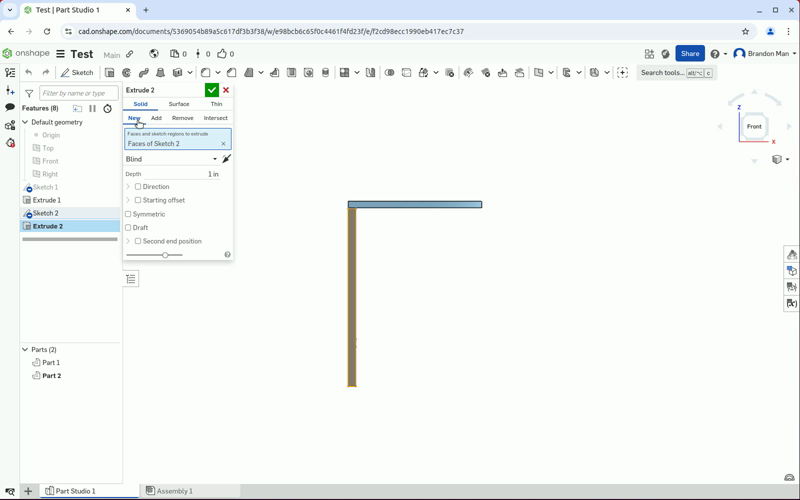
click(137, 120)
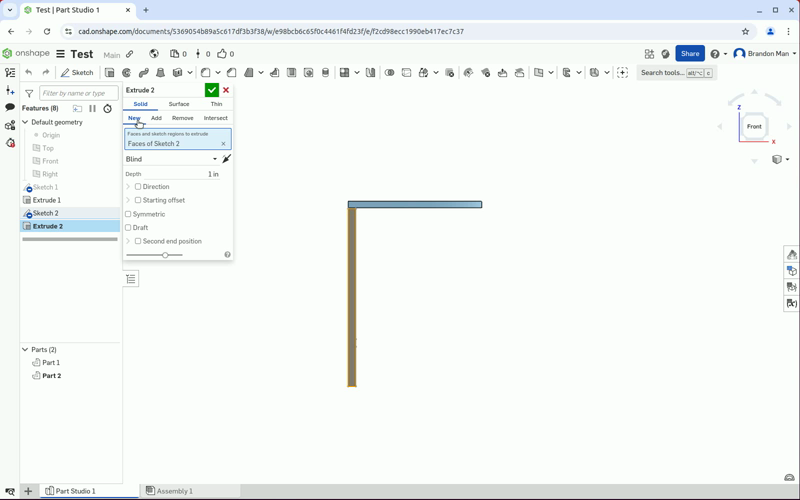
key(tab, 4)
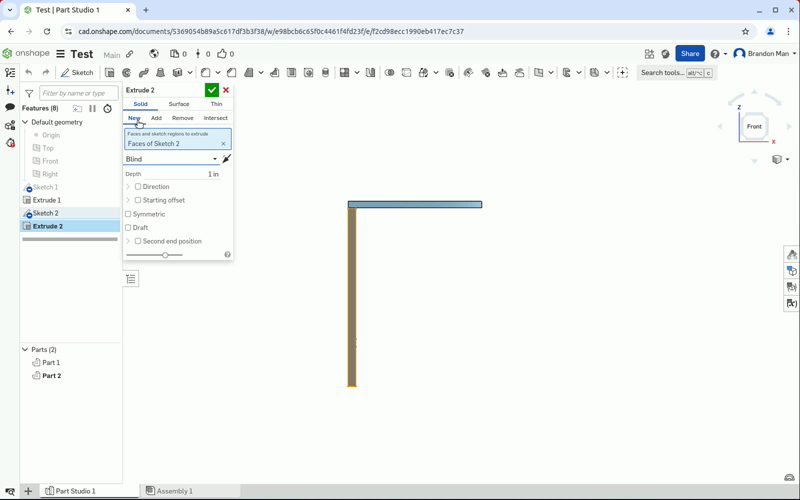
text(1.444)
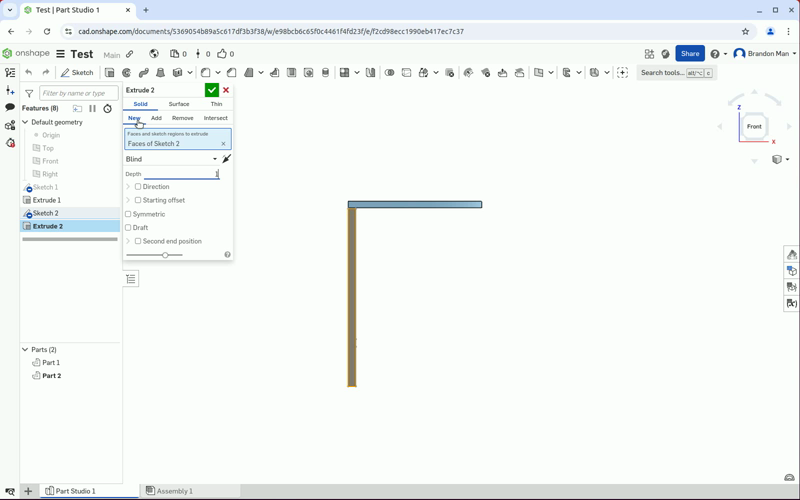
key(enter)
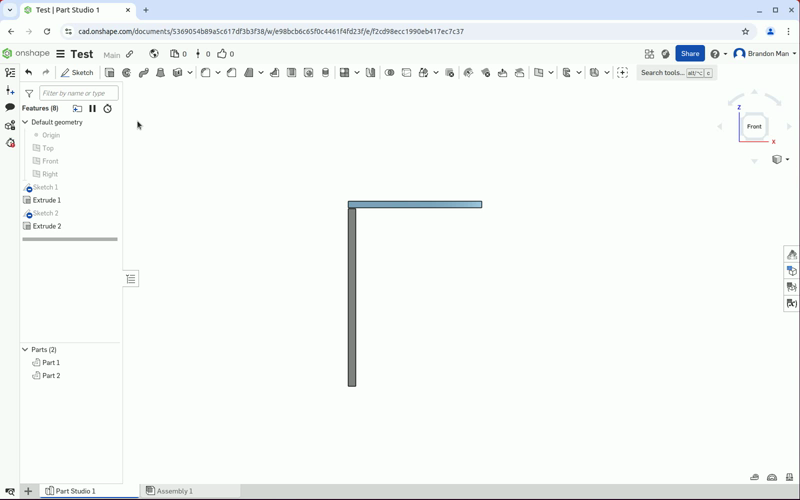
key(shift+h)
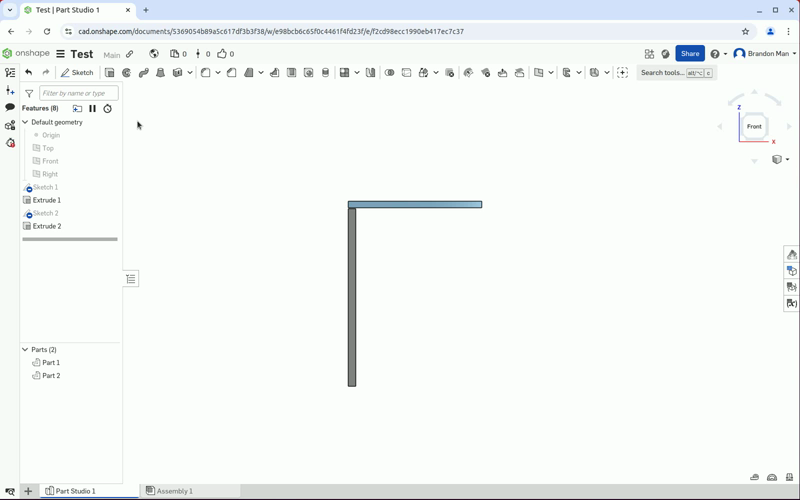
key(shift+h)
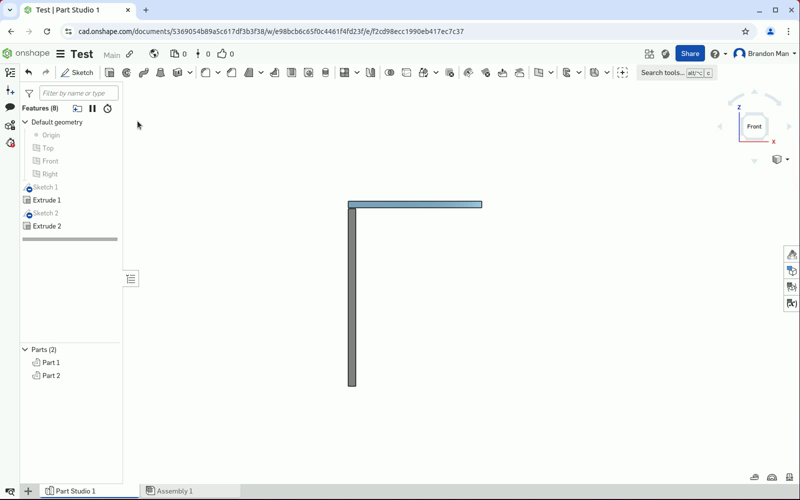
mouse_move(73, 189)
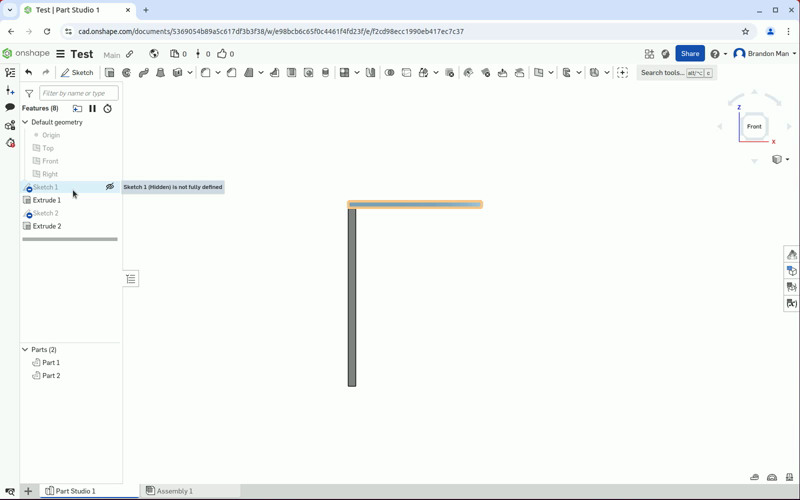
click(73, 189)
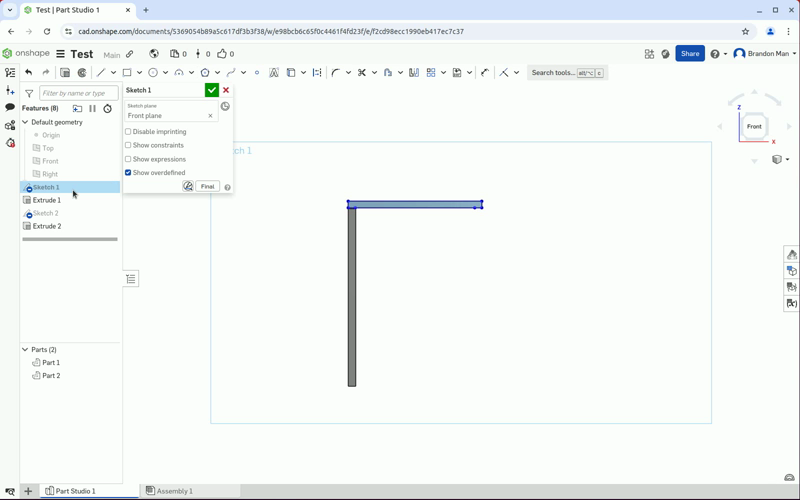
mouse_move(229, 92)
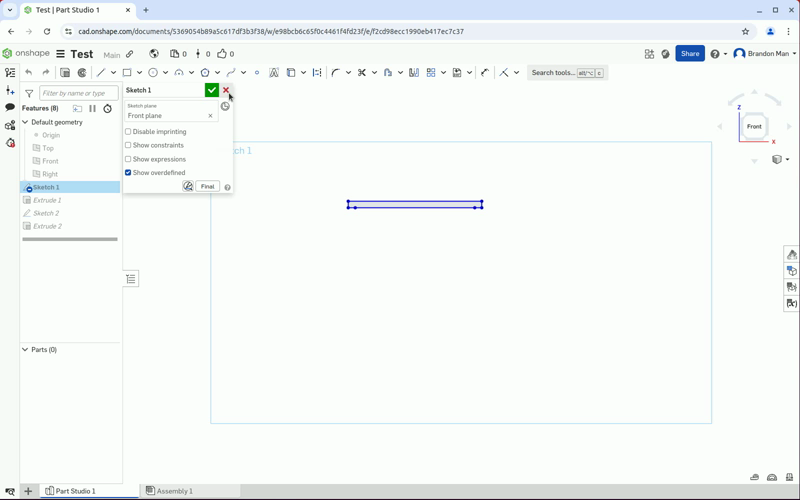
click(229, 92)
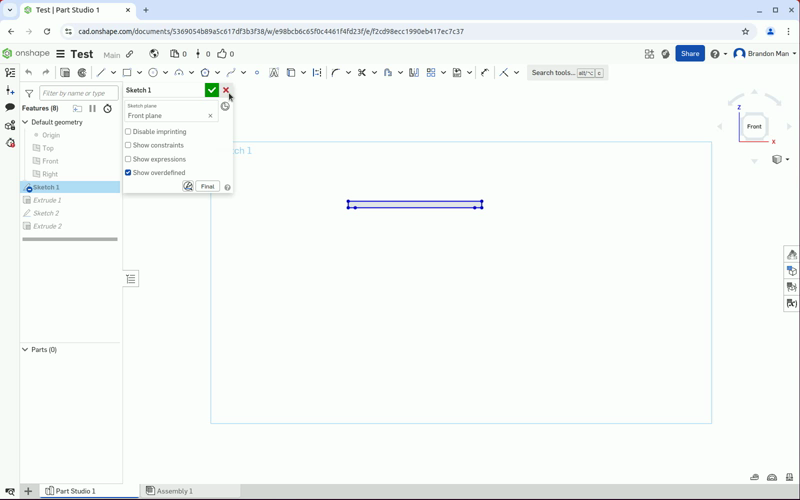
key(shift+s)
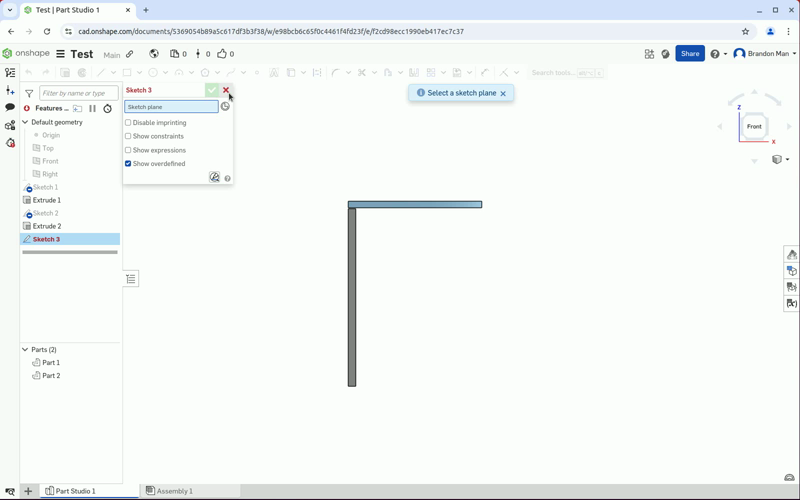
mouse_move(73, 163)
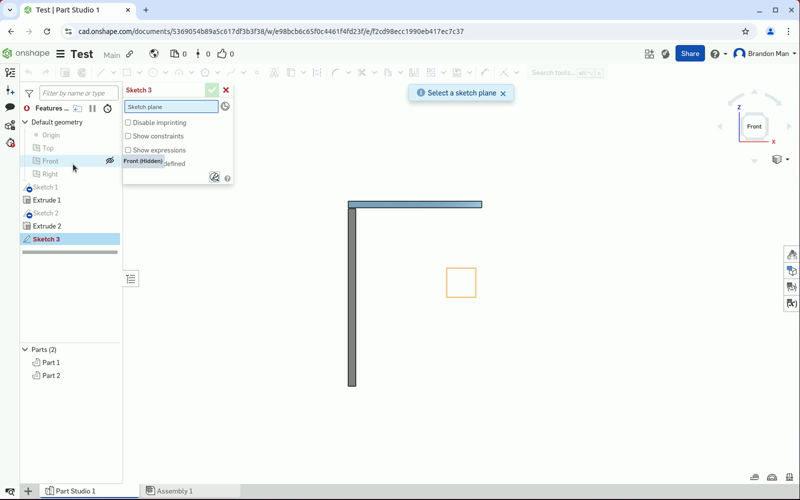
click(73, 163)
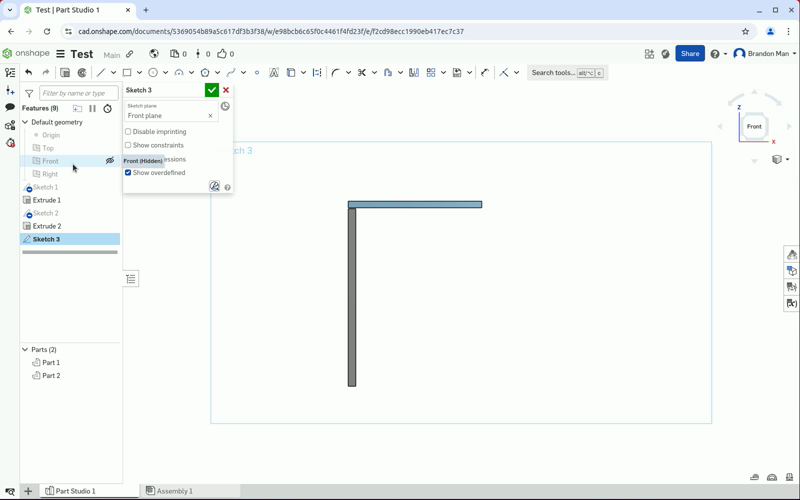
mouse_move(73, 352)
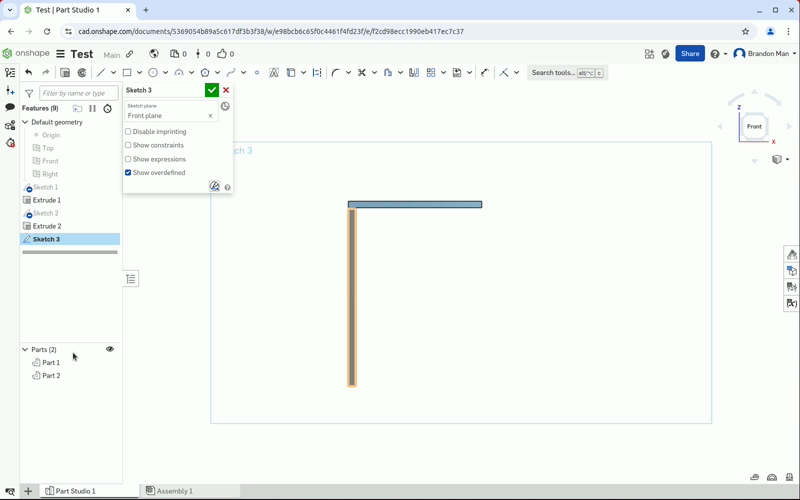
key(y)
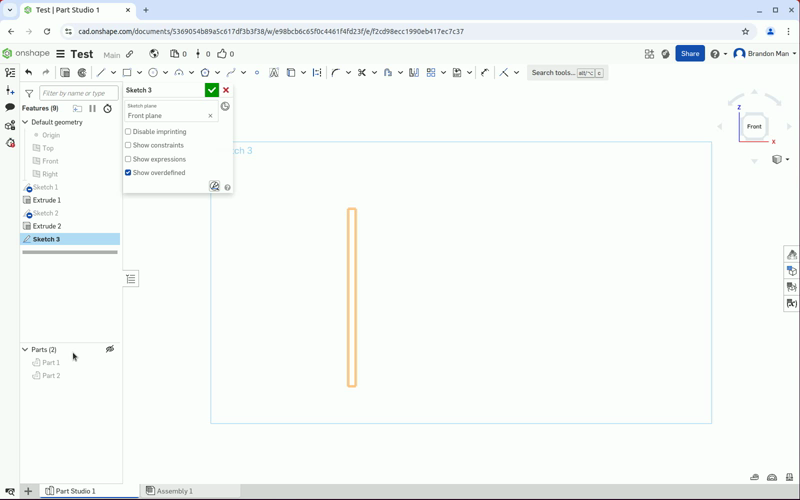
key(l)
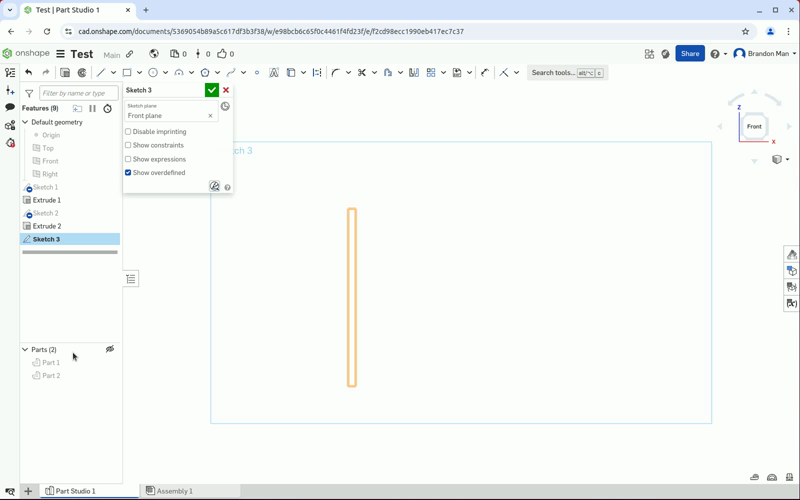
key_down(shift)
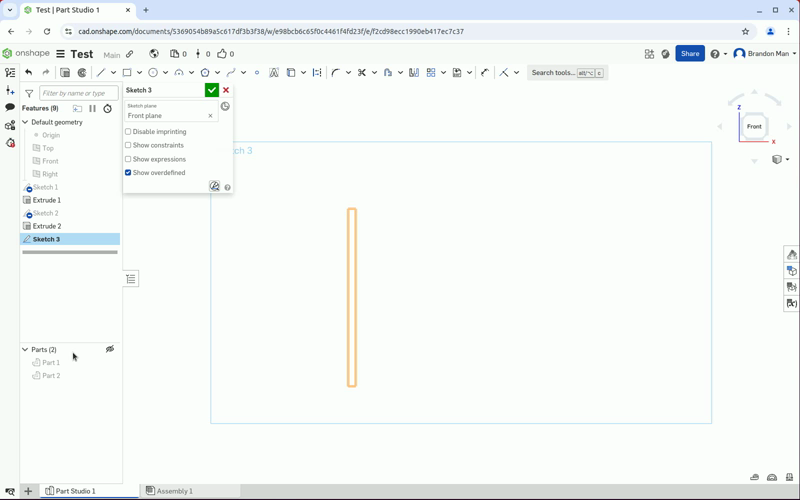
mouse_move(474, 386)
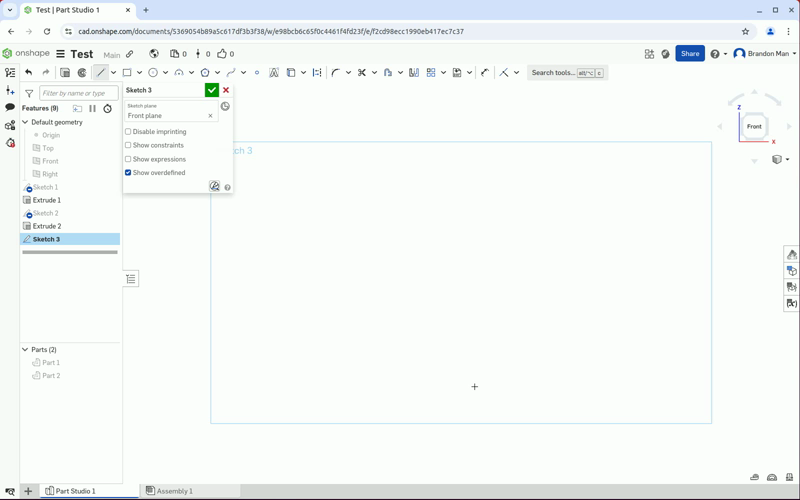
click(474, 386)
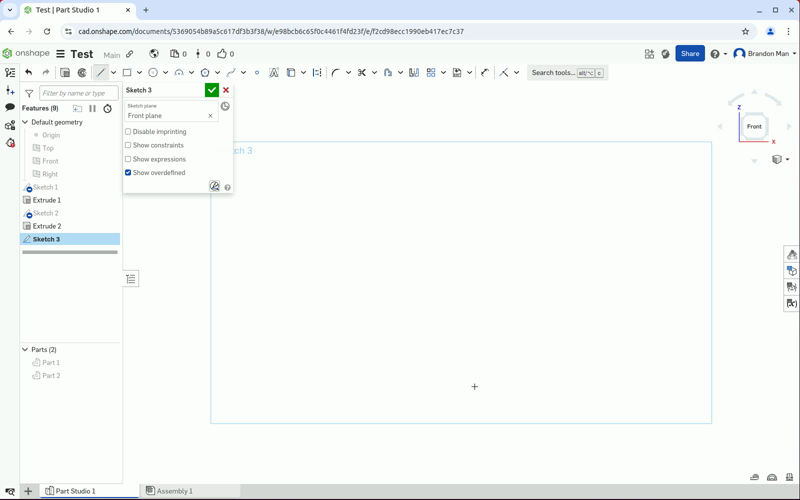
key_up(shift)
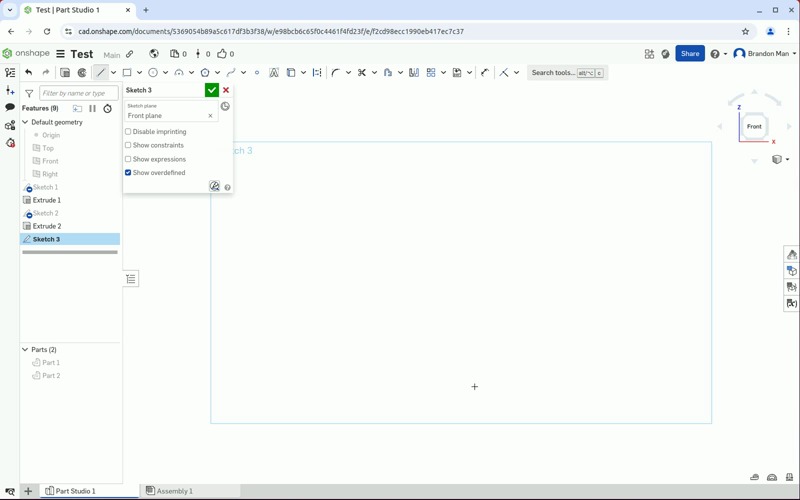
key_down(shift)
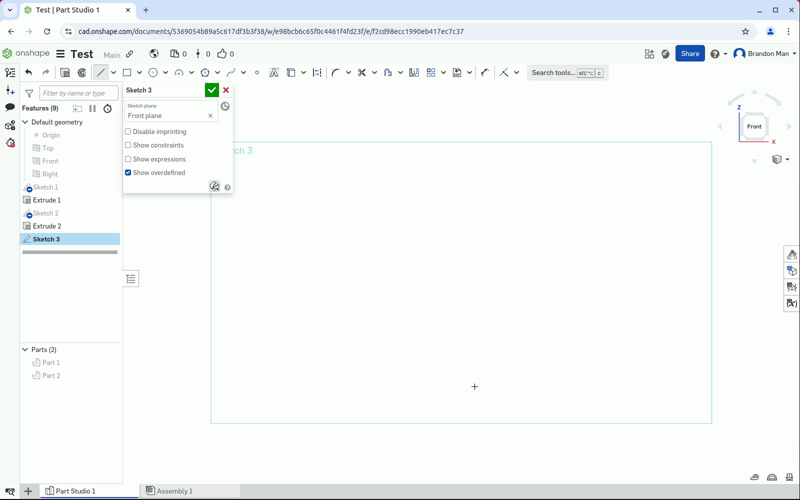
mouse_move(504, 386)
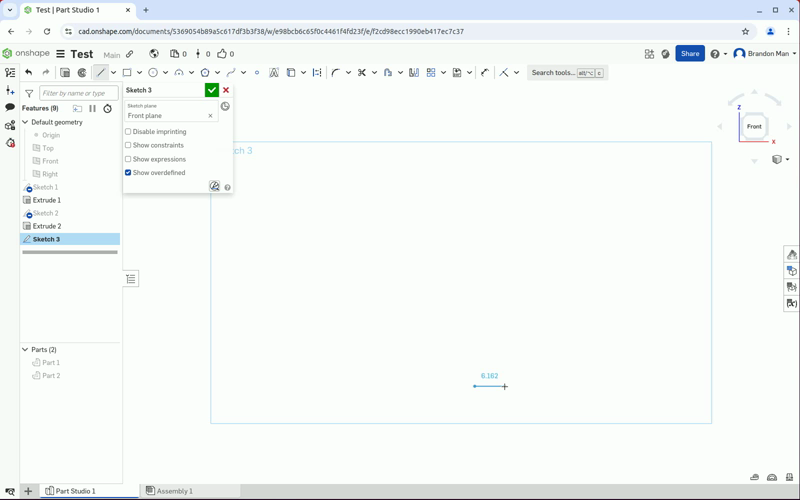
mouse_move(482, 386)
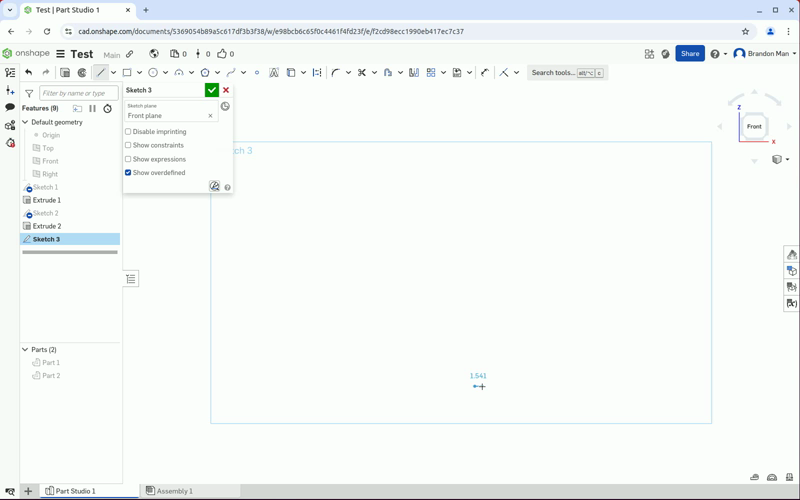
click(482, 386)
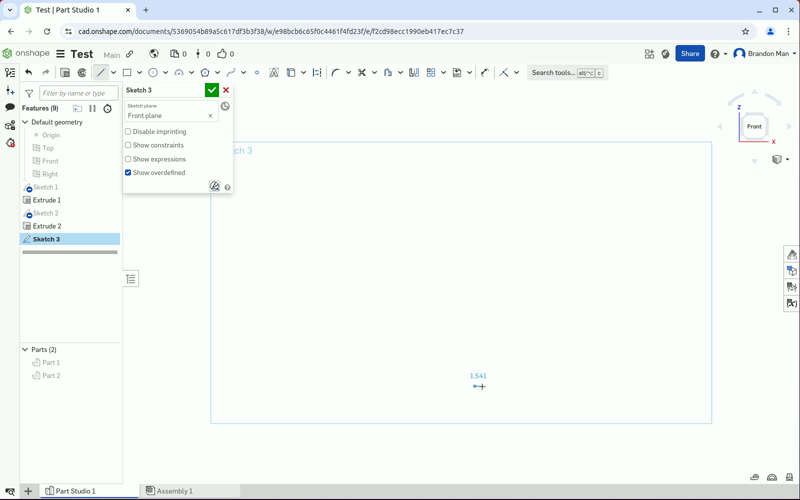
key_up(shift)
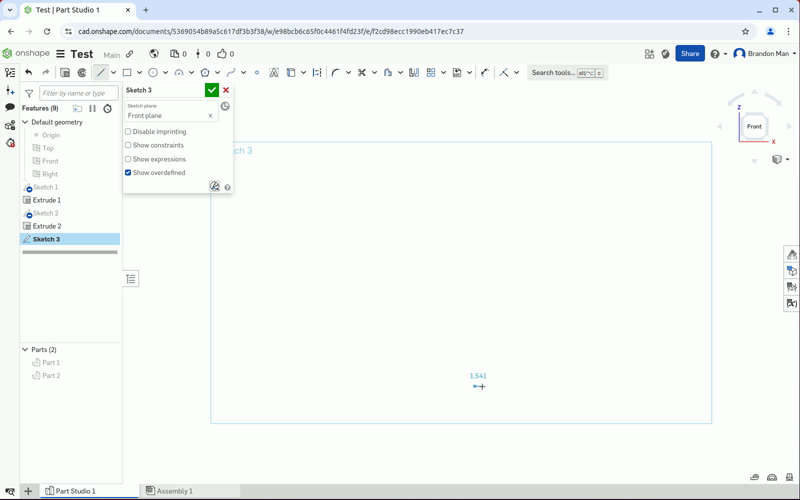
key_down(shift)
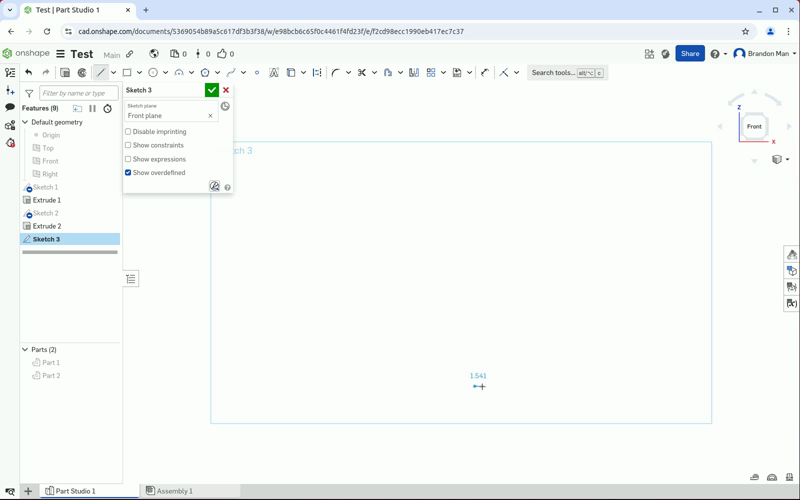
mouse_move(482, 208)
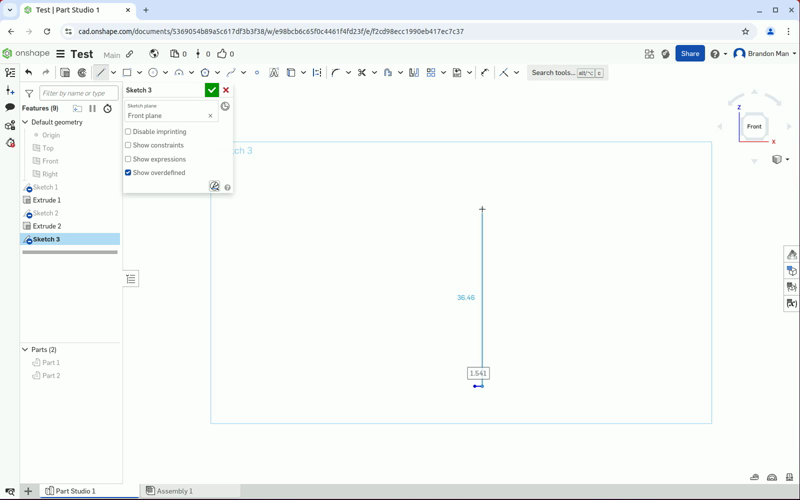
click(482, 208)
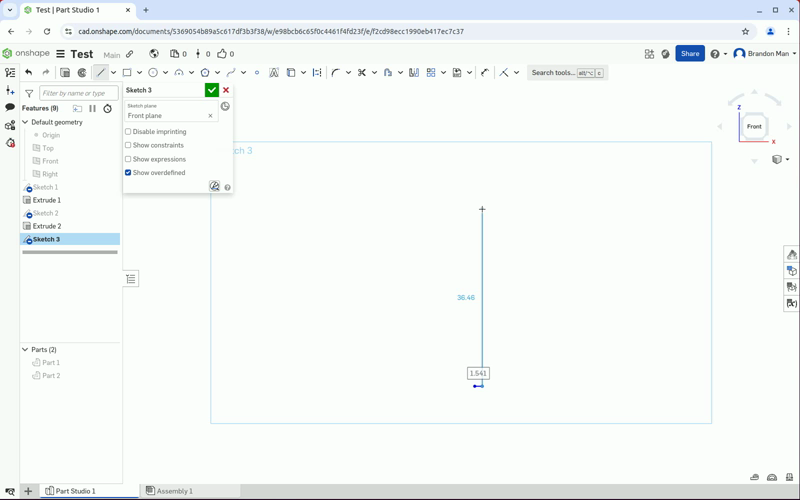
key_up(shift)
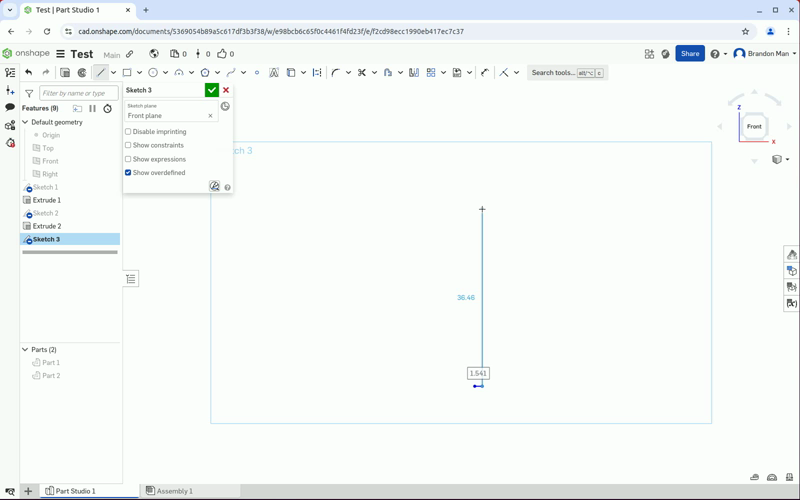
key_down(shift)
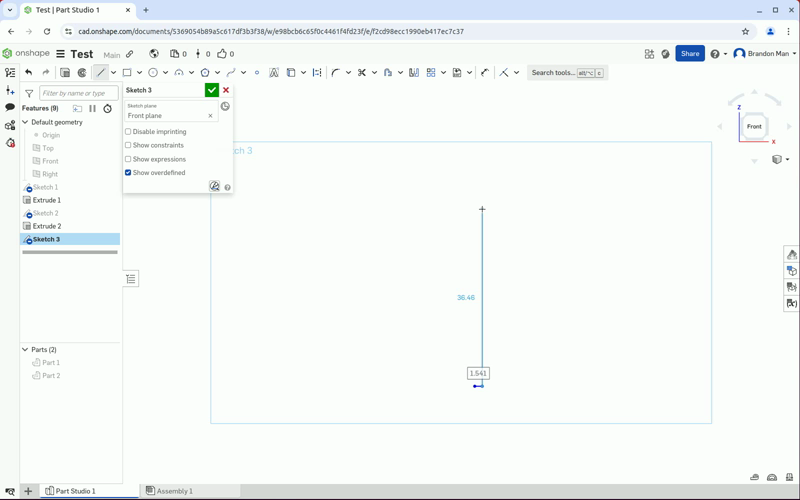
mouse_move(512, 208)
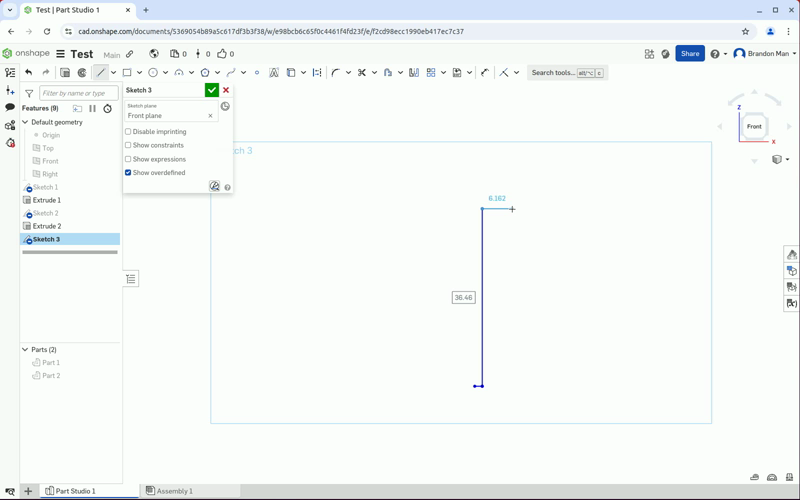
mouse_move(474, 208)
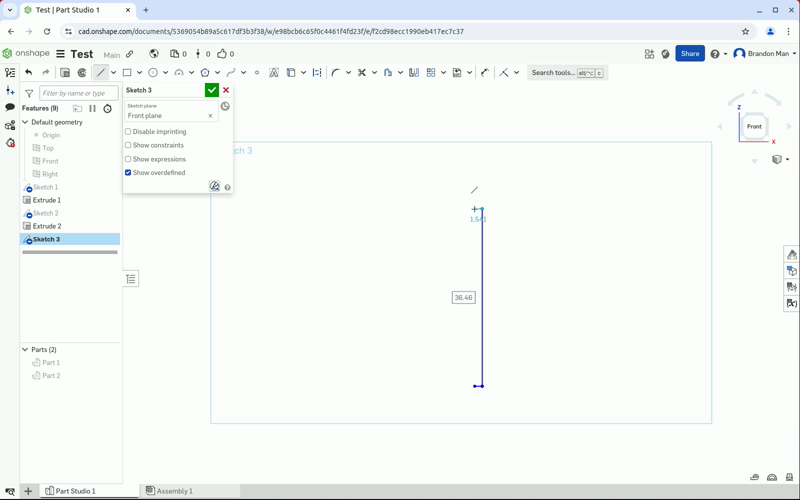
click(474, 208)
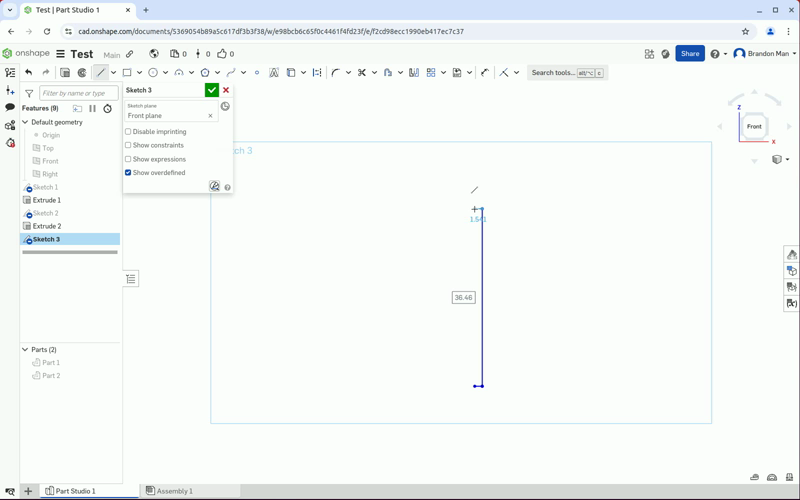
key_up(shift)
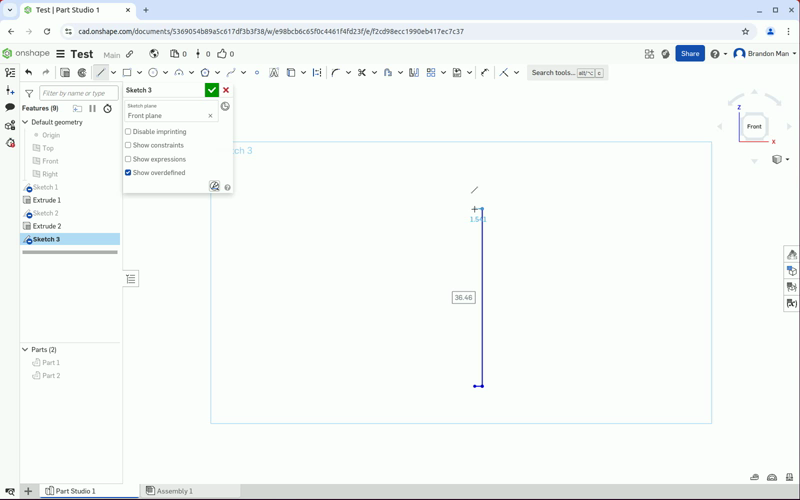
key_down(shift)
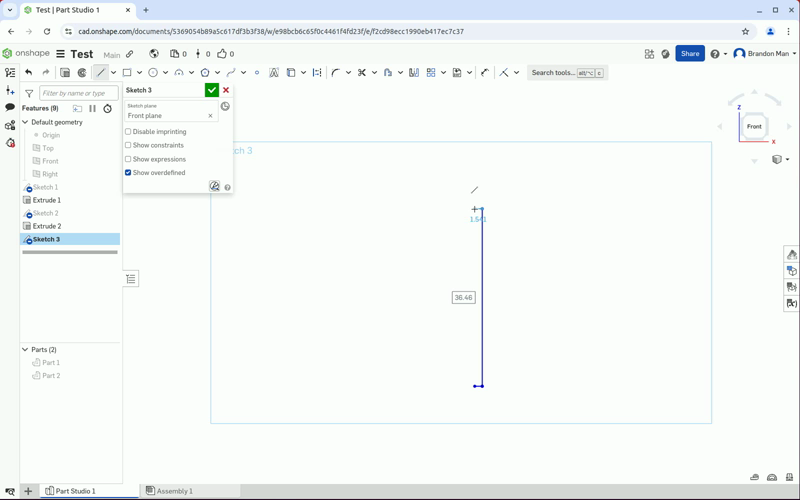
mouse_move(474, 339)
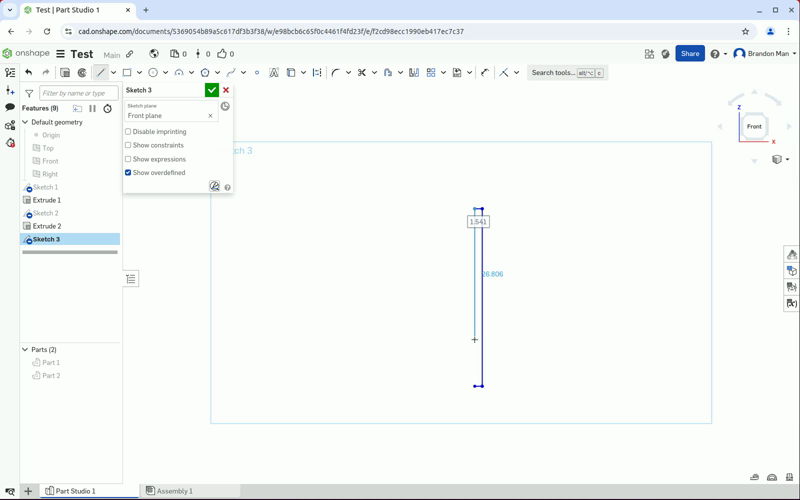
click(474, 339)
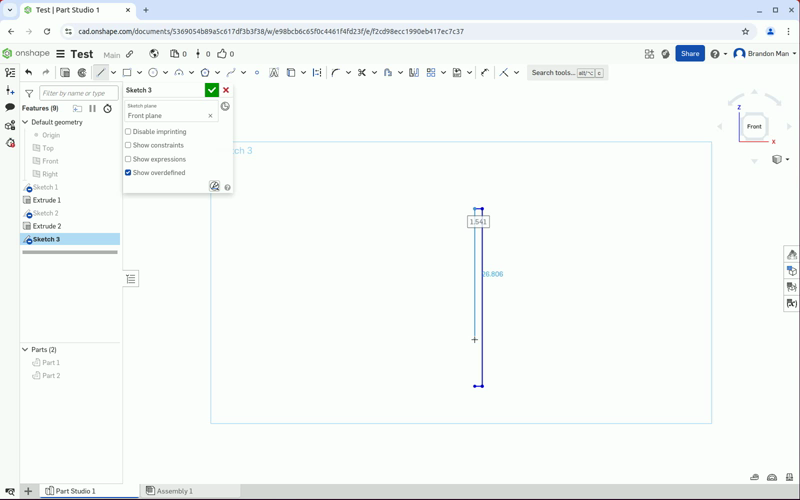
key_up(shift)
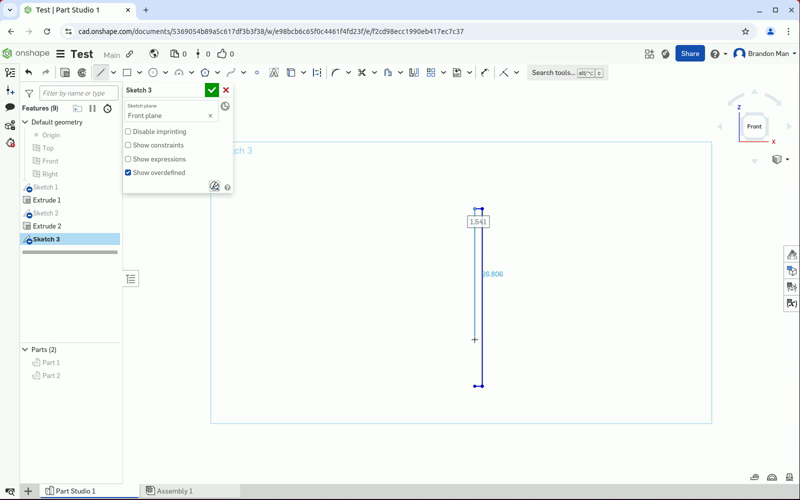
key_down(shift)
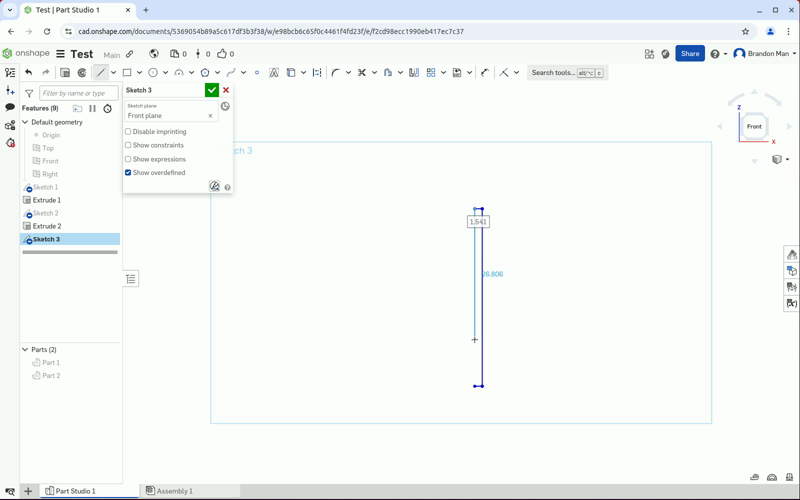
mouse_move(504, 339)
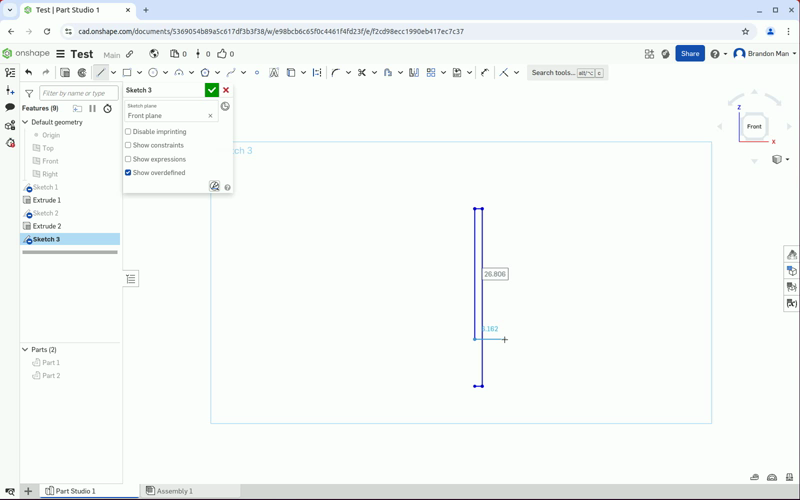
mouse_move(474, 346)
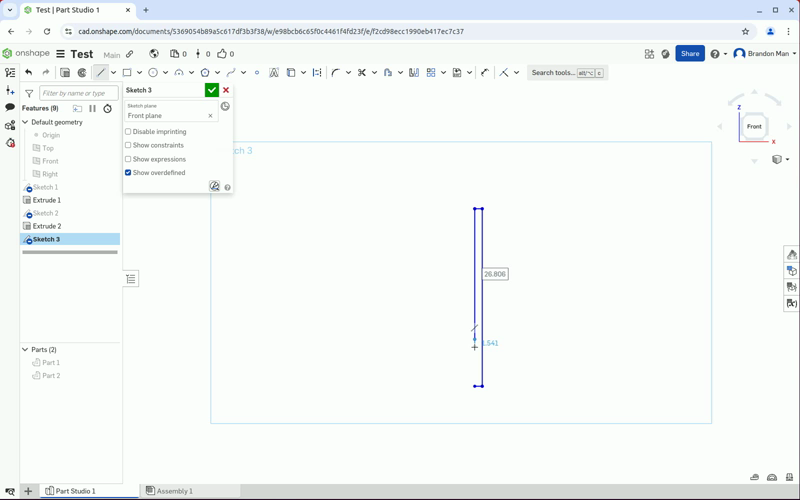
scroll(6)
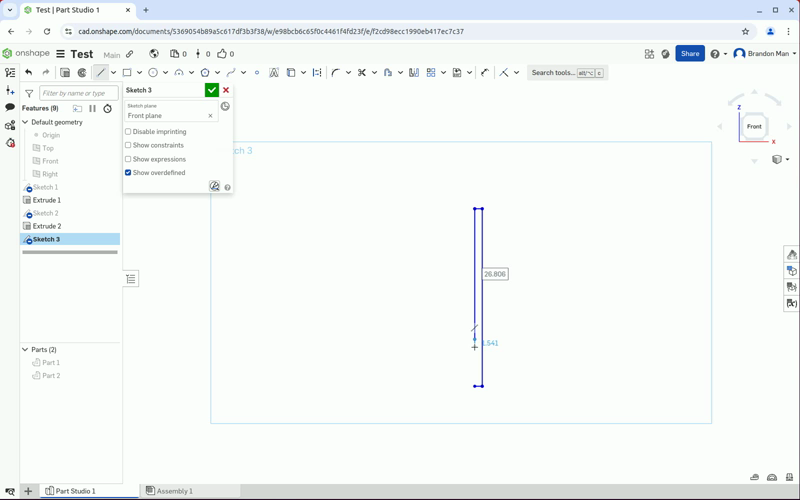
scroll(6)
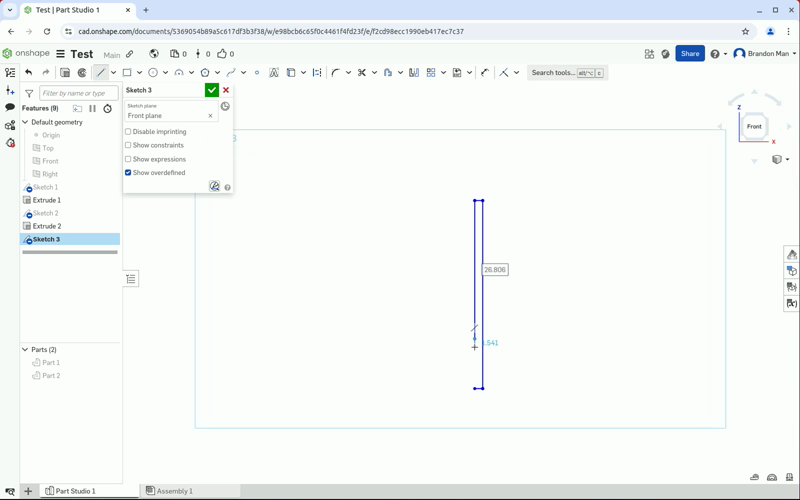
scroll(6)
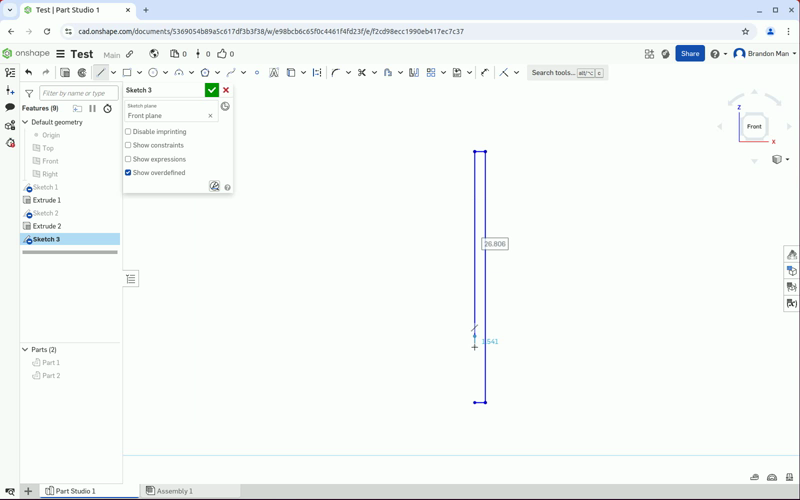
scroll(6)
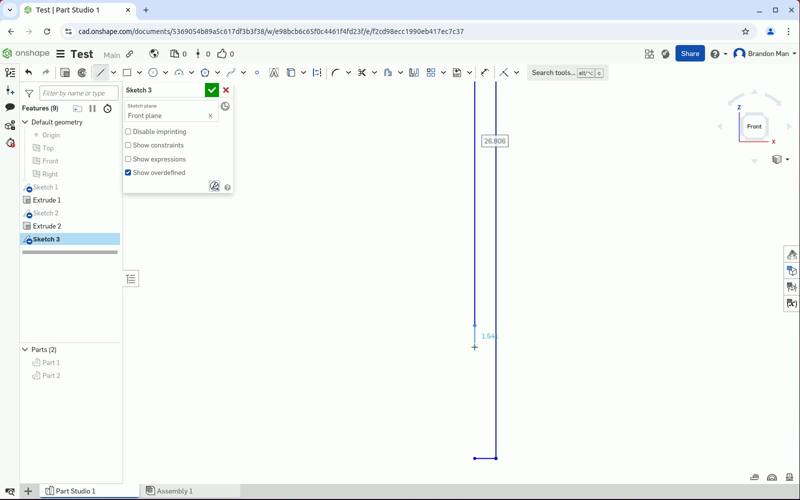
scroll(6)
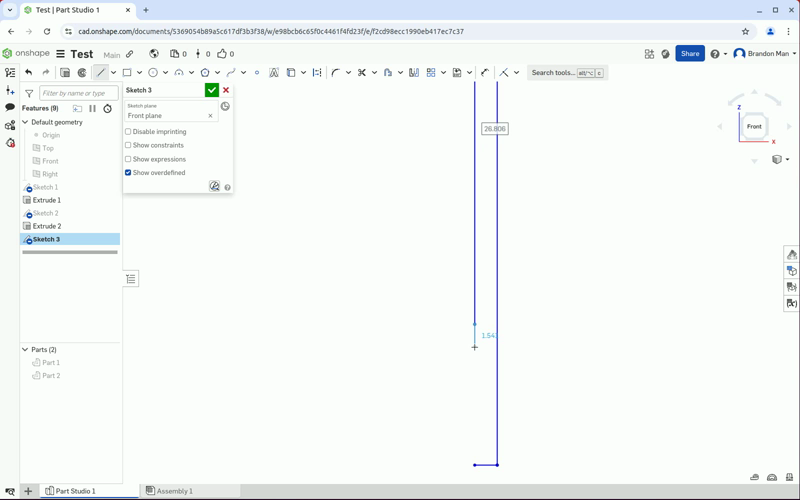
scroll(6)
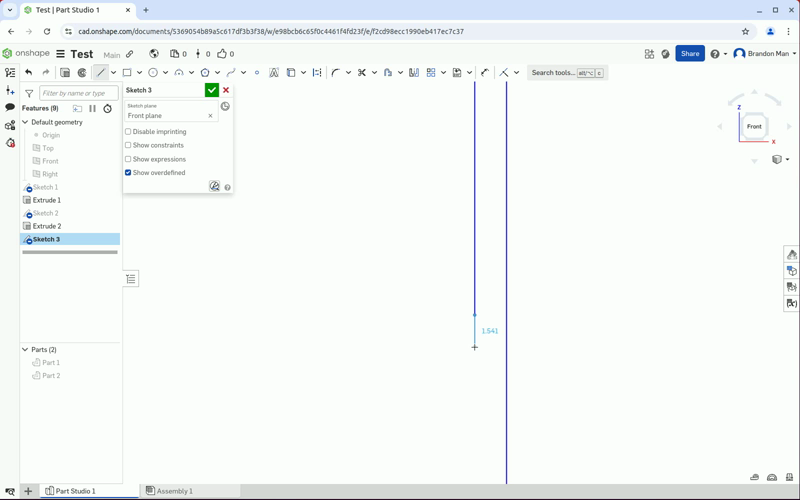
scroll(6)
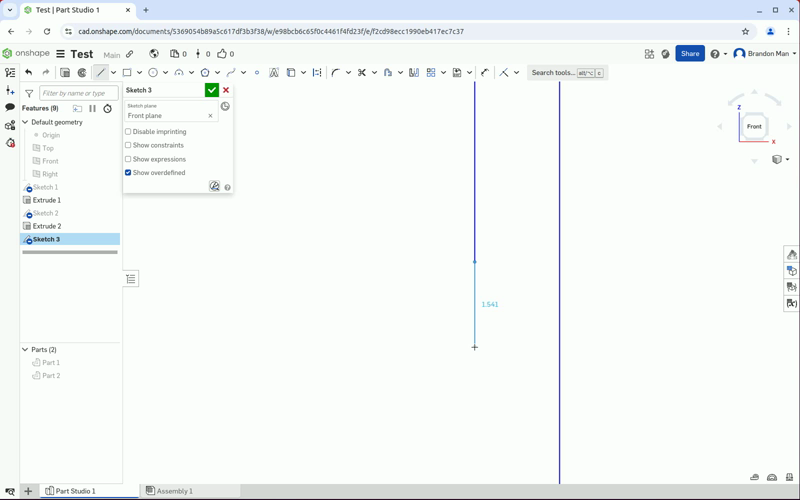
click(474, 346)
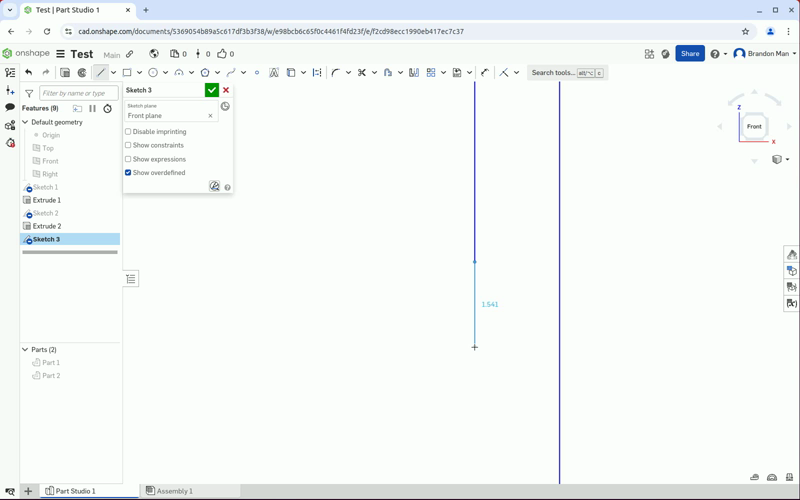
scroll(-6)
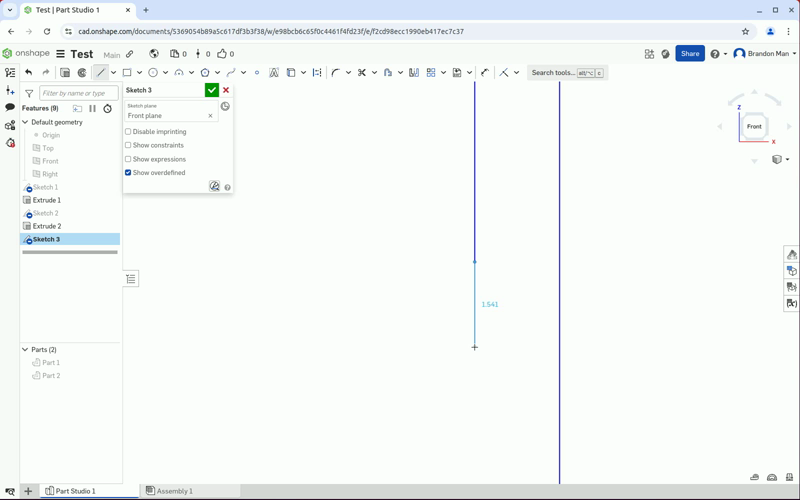
scroll(-6)
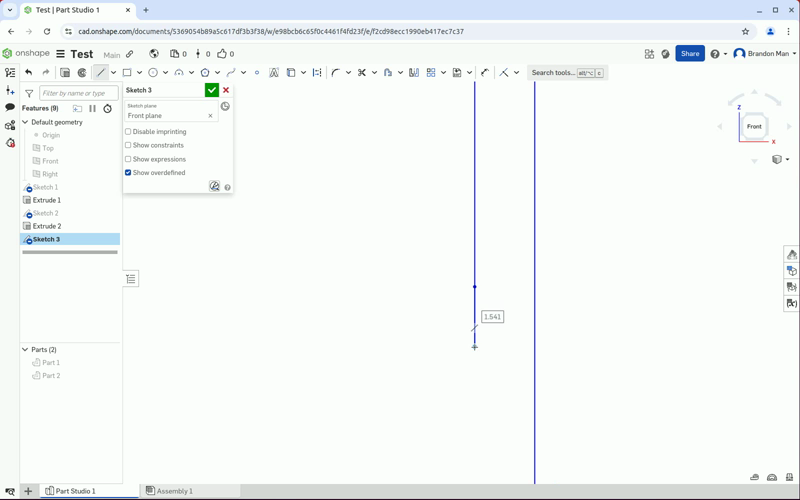
scroll(-6)
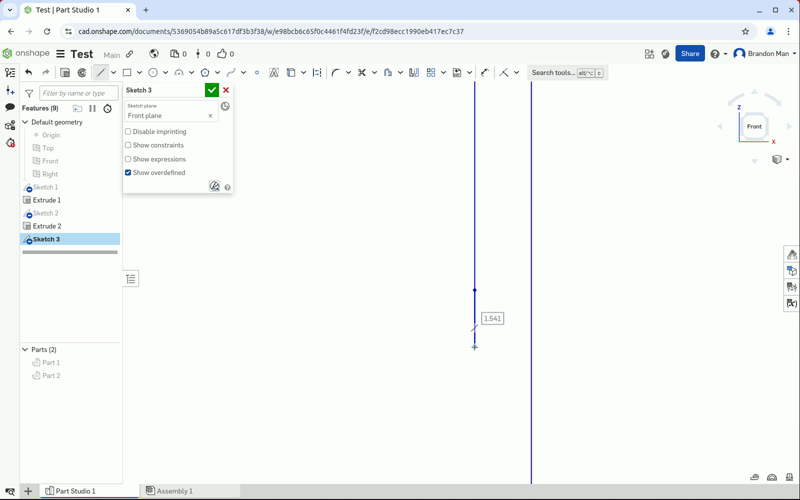
scroll(-6)
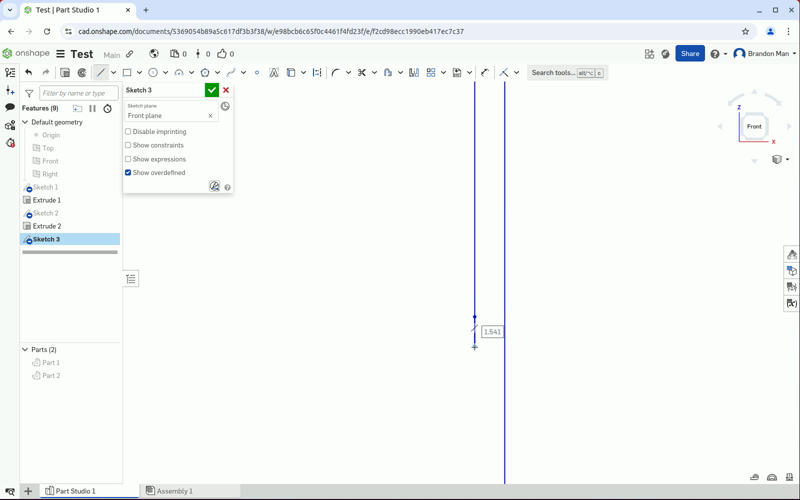
scroll(-6)
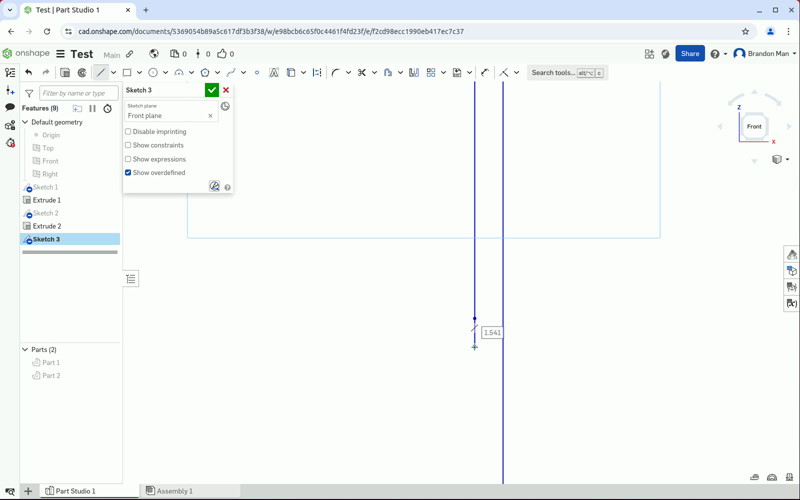
scroll(-6)
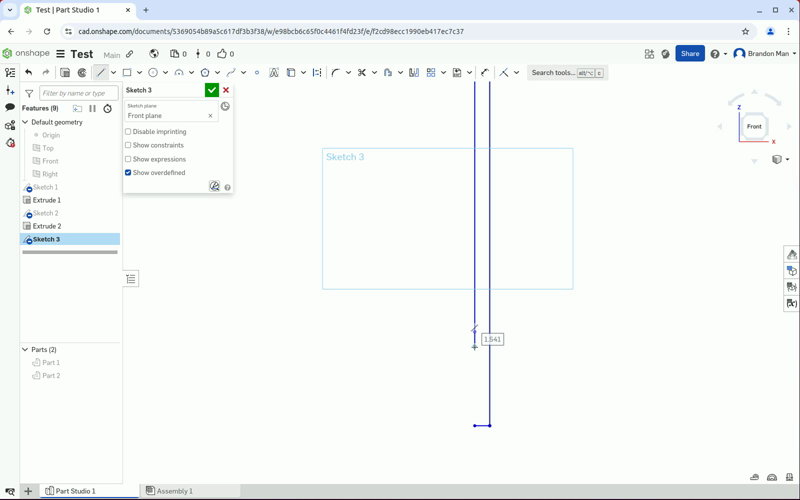
scroll(-6)
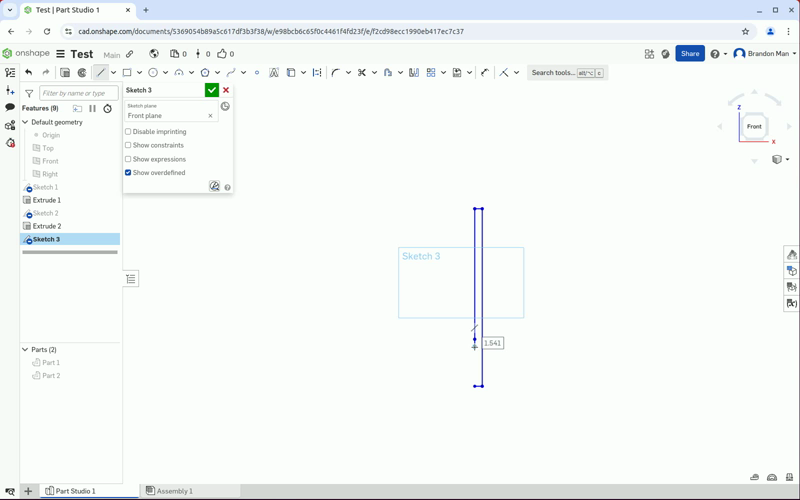
key_up(shift)
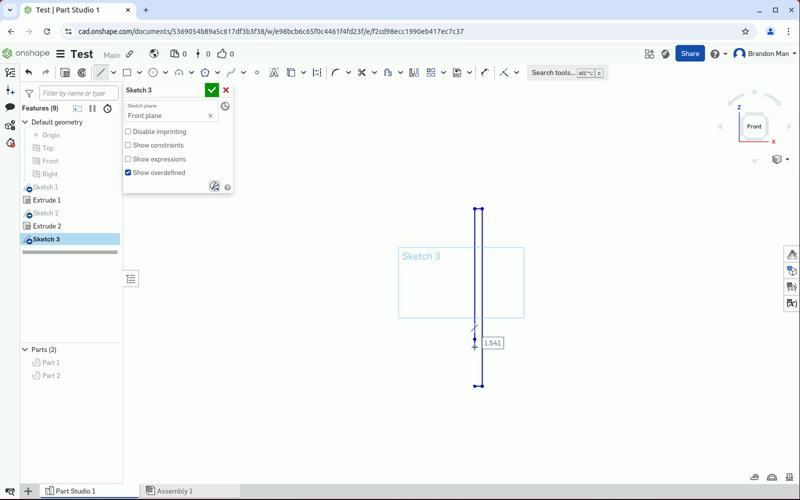
mouse_move(504, 346)
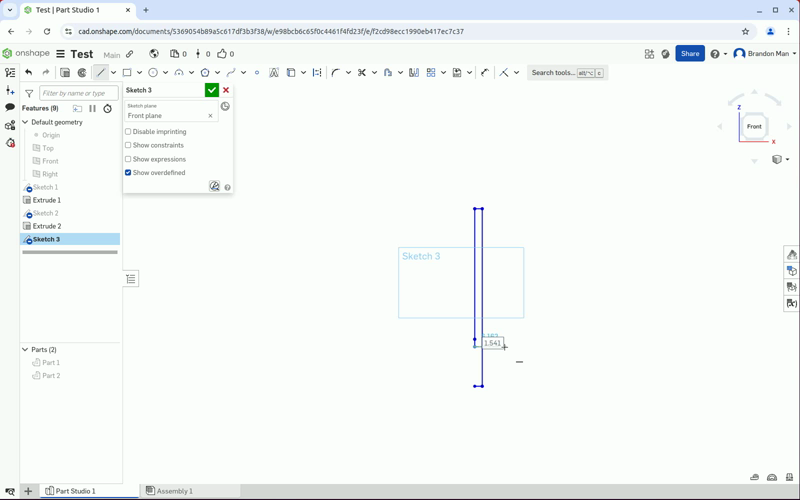
key_down(shift)
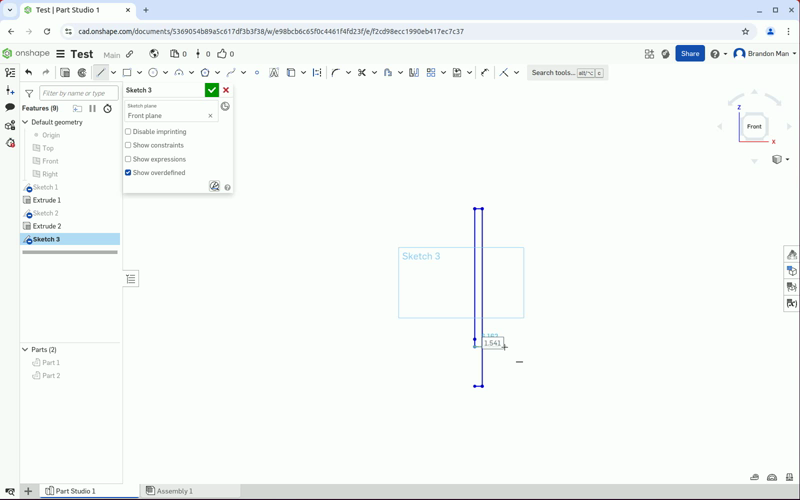
mouse_move(474, 386)
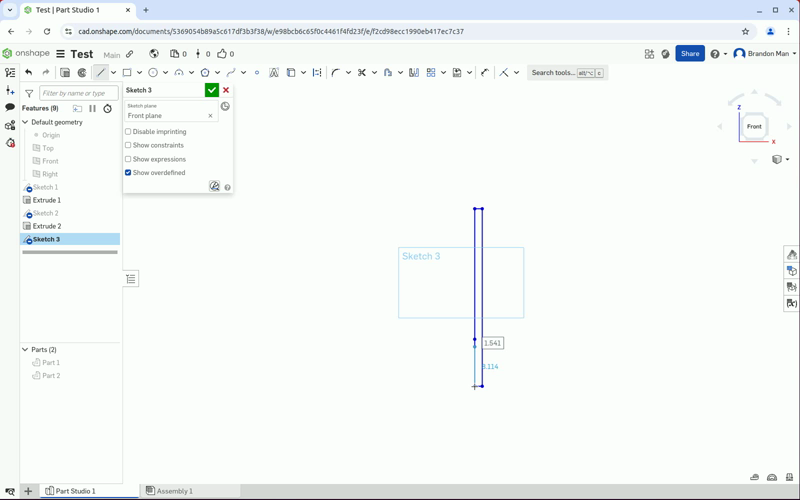
key_up(shift)
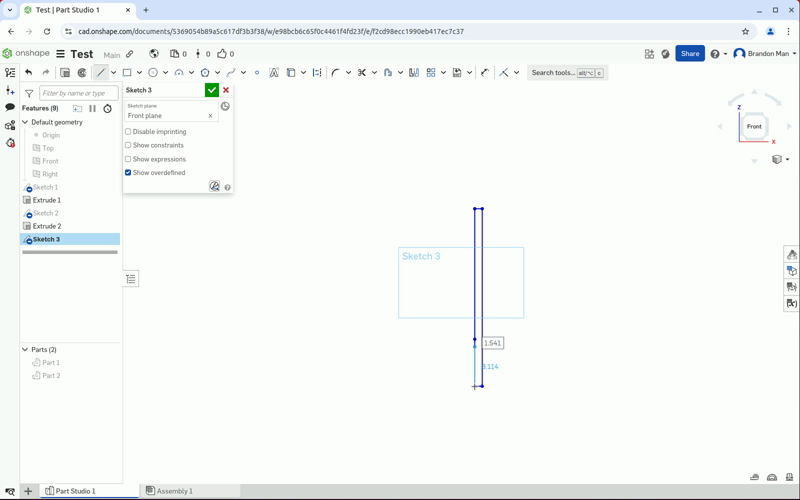
click(474, 386)
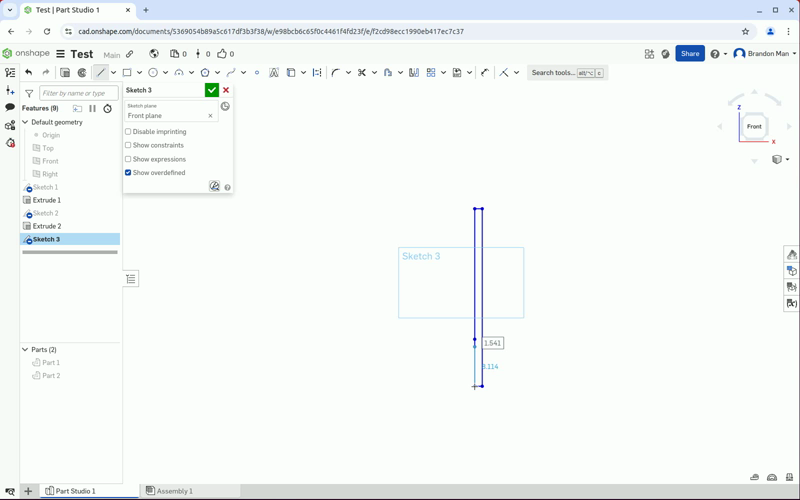
key(esc)
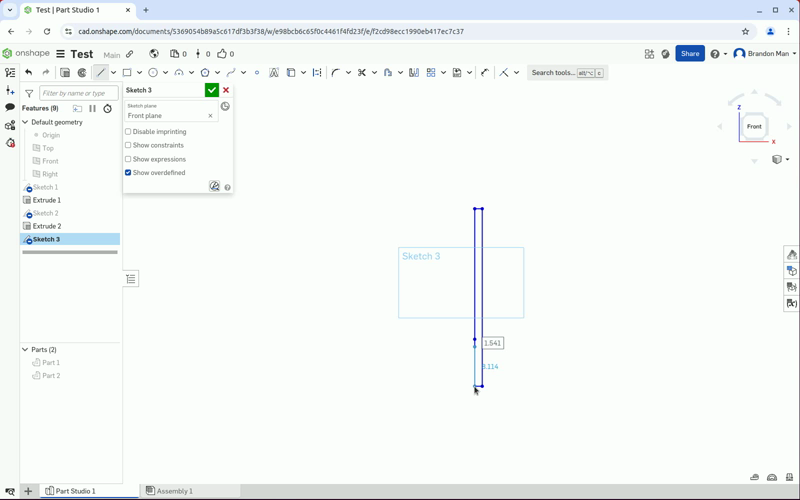
mouse_move(481, 350)
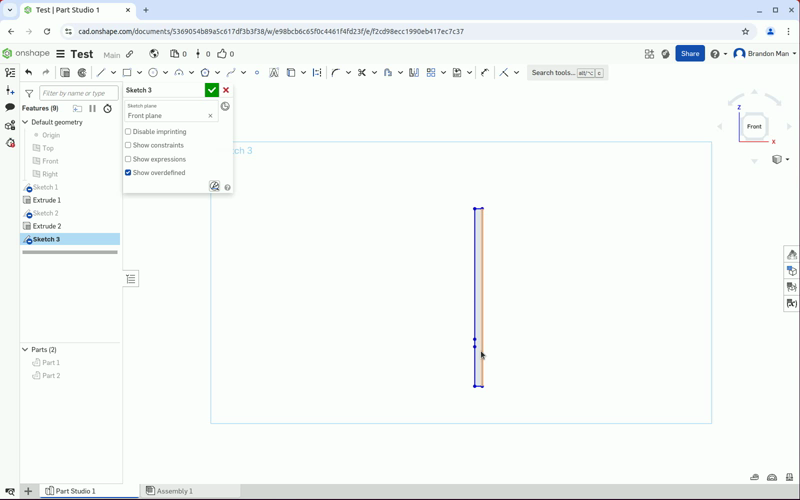
scroll(6)
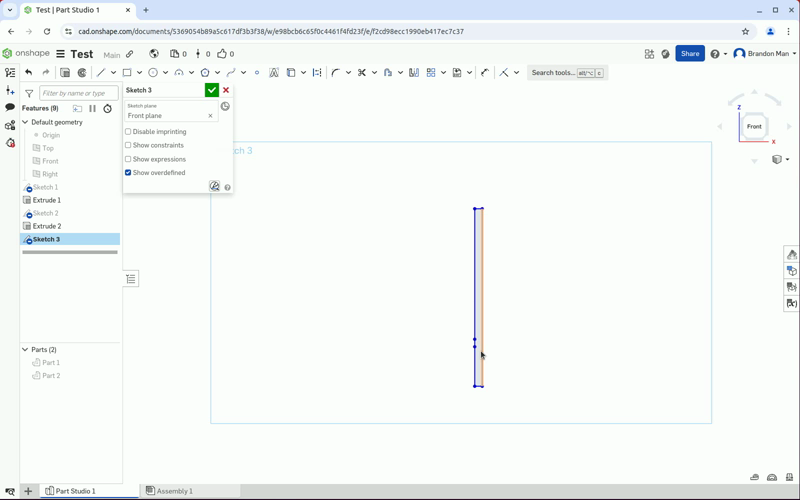
scroll(6)
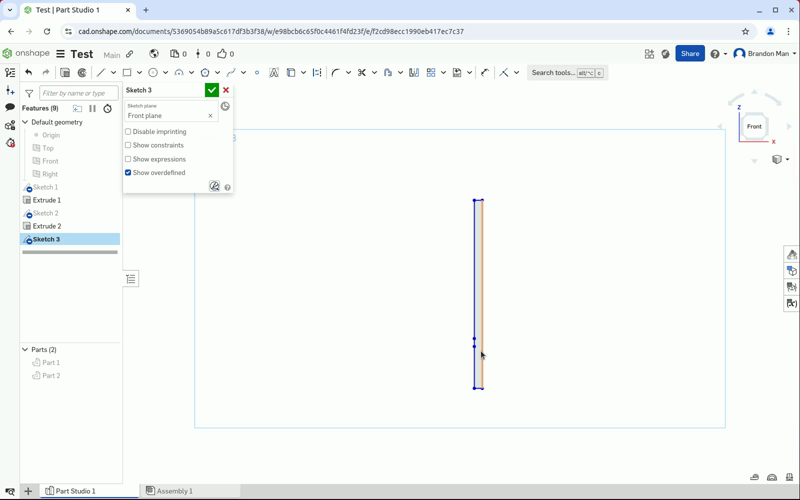
scroll(6)
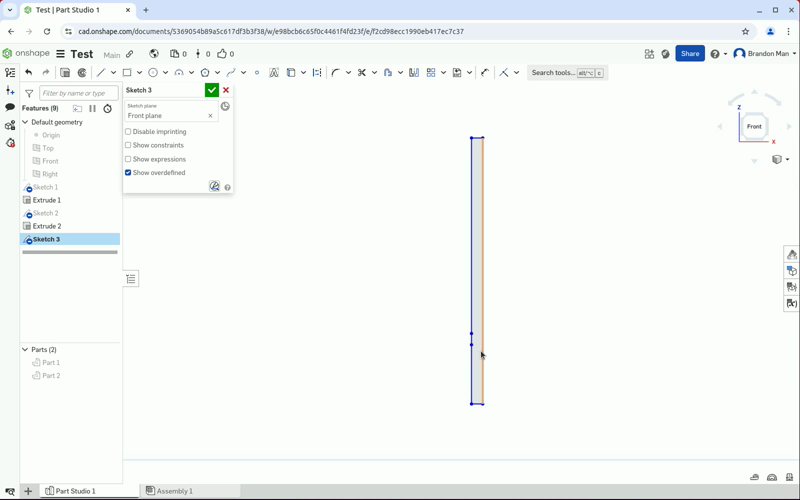
scroll(6)
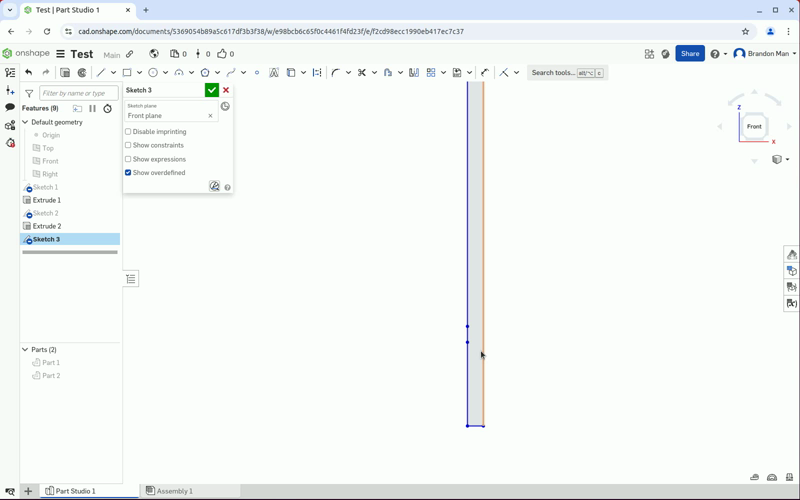
scroll(6)
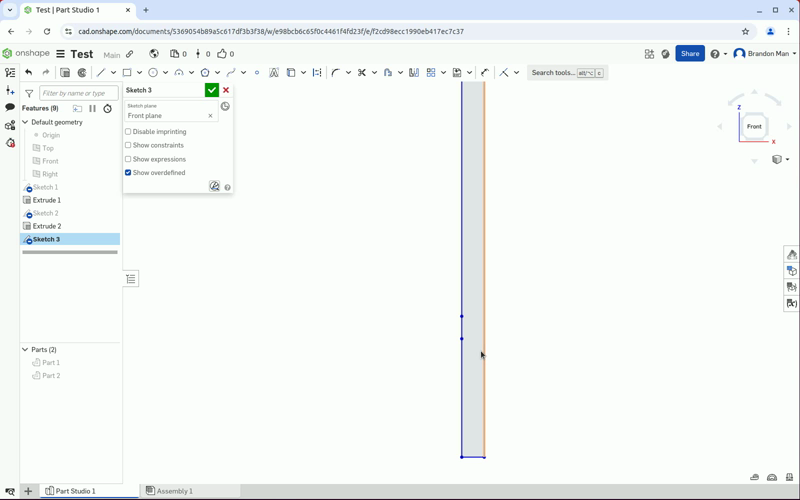
scroll(6)
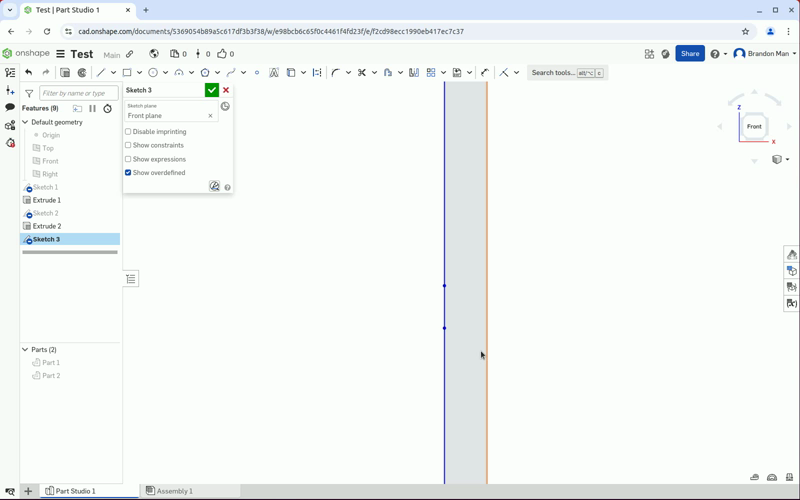
scroll(6)
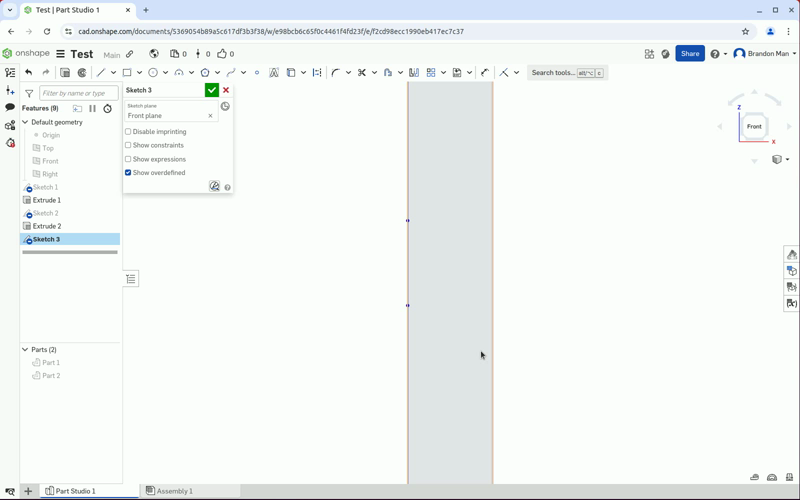
click(481, 350)
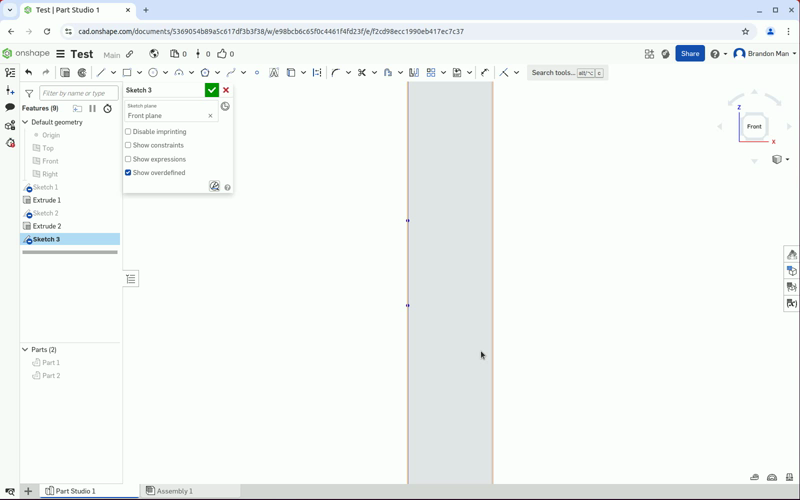
scroll(-6)
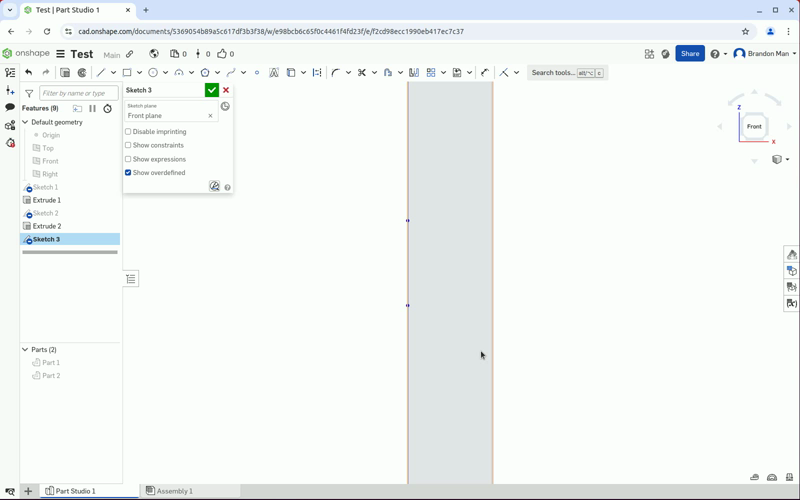
scroll(-6)
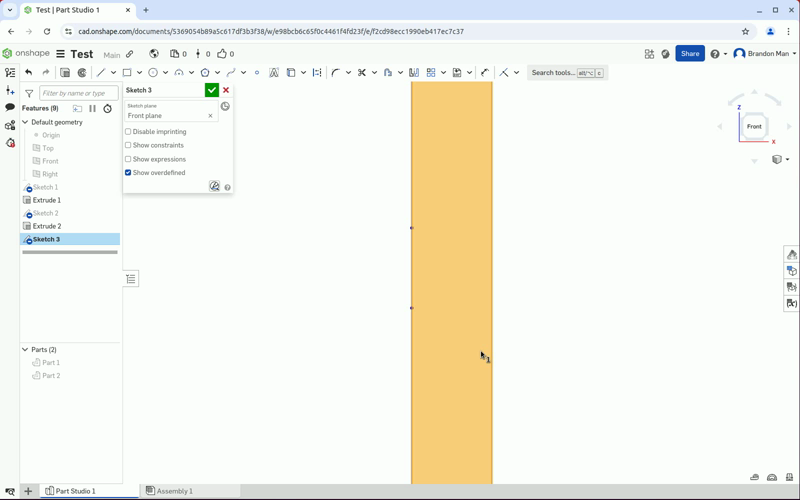
scroll(-6)
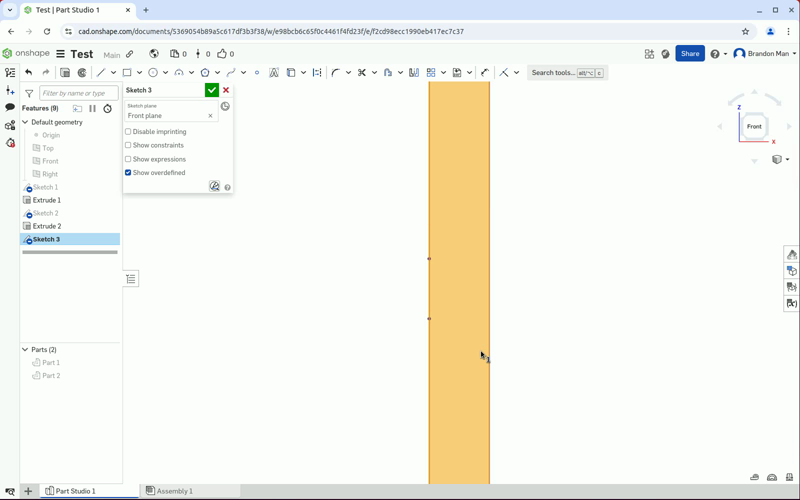
scroll(-6)
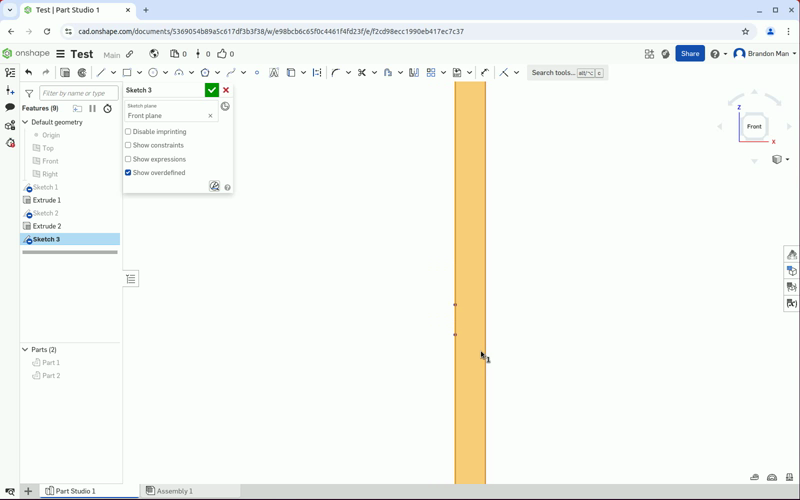
scroll(-6)
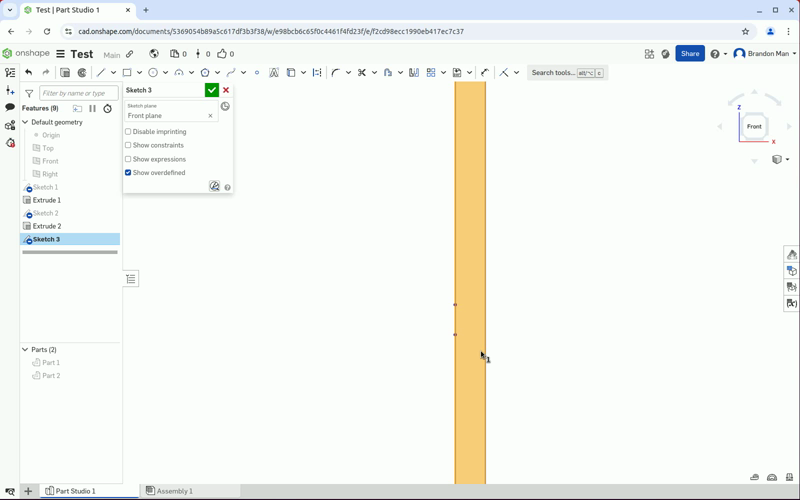
scroll(-6)
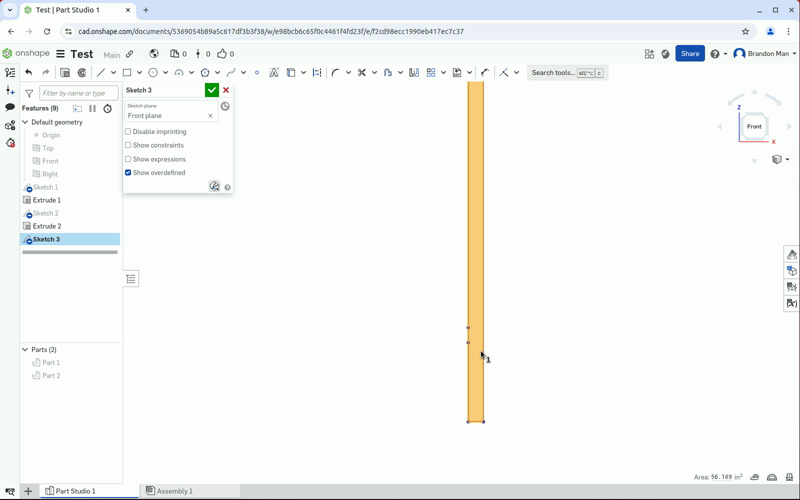
scroll(-6)
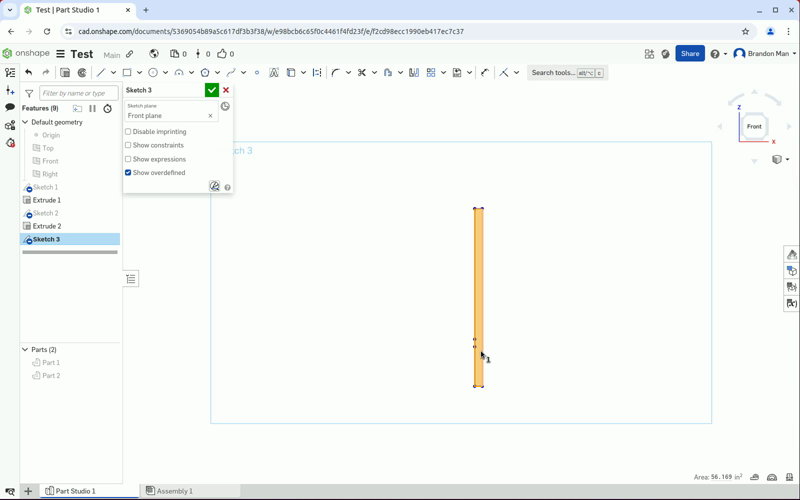
mouse_move(73, 352)
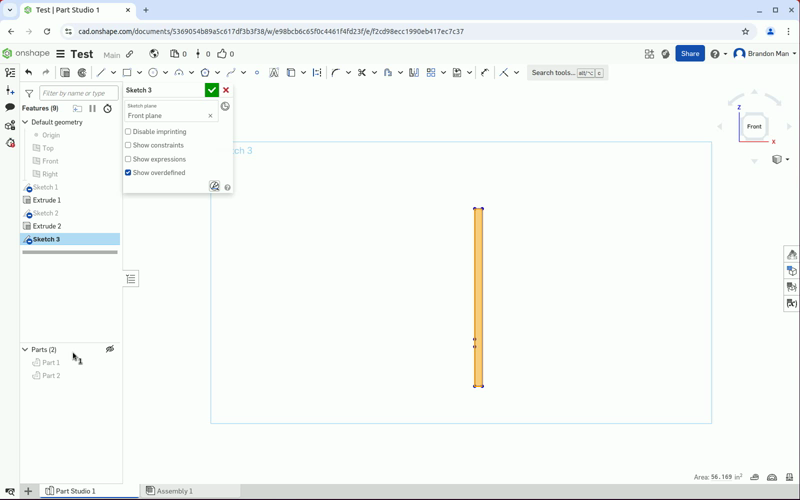
key(shift+y)
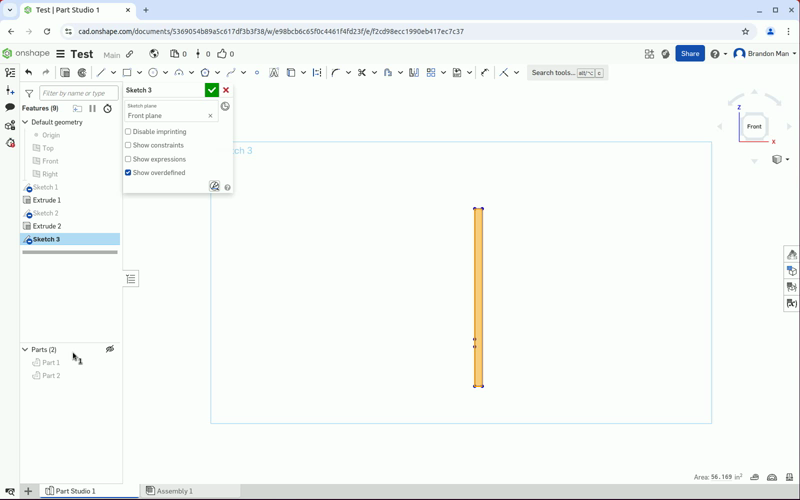
key(shift+e)
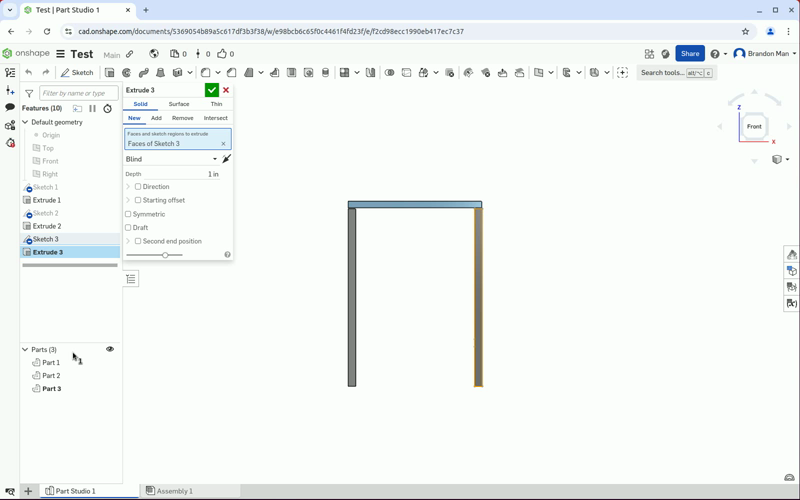
mouse_move(143, 106)
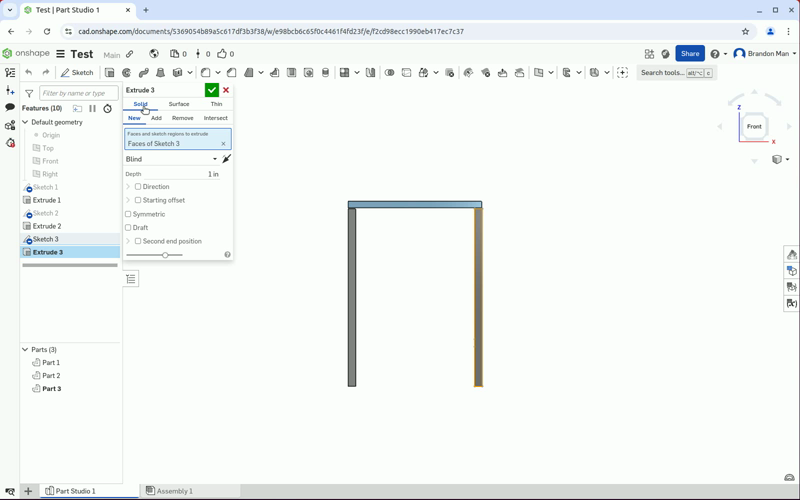
click(143, 106)
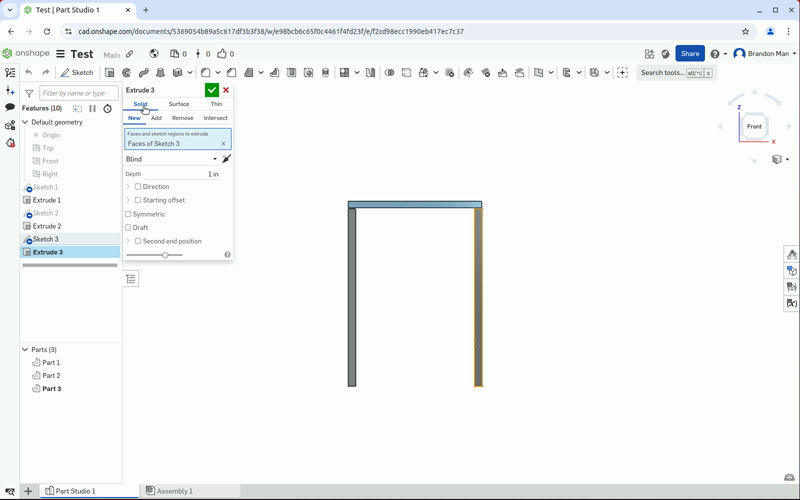
mouse_move(137, 120)
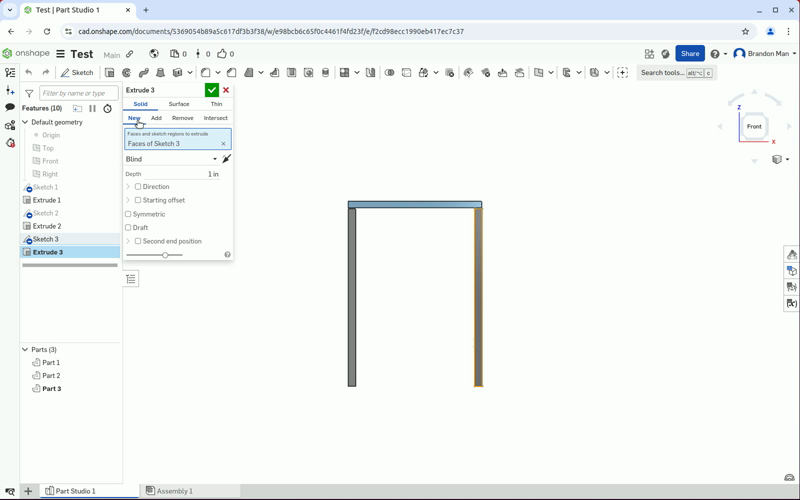
click(137, 120)
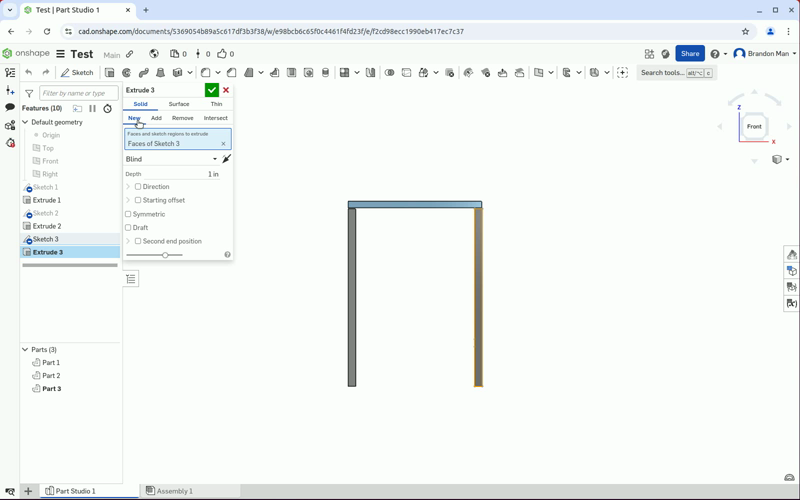
key(tab, 4)
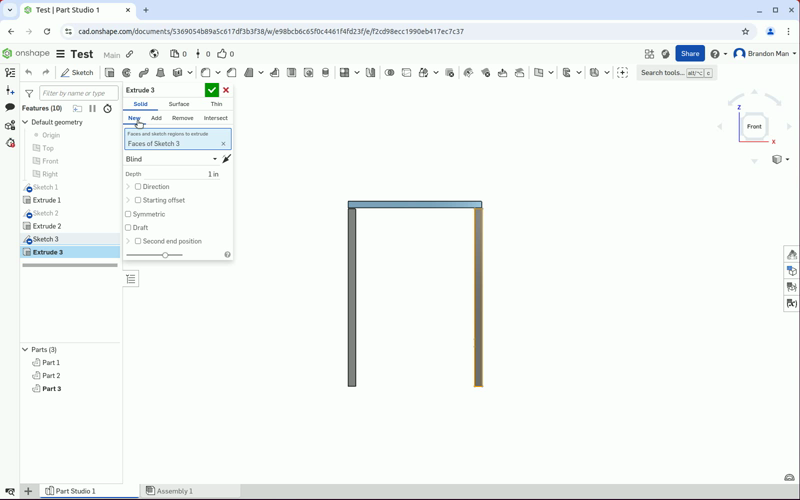
text(1.444)
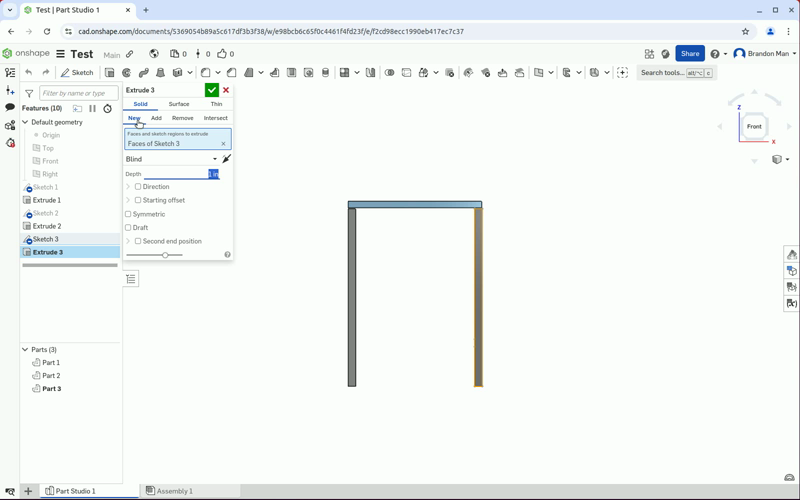
key(enter)
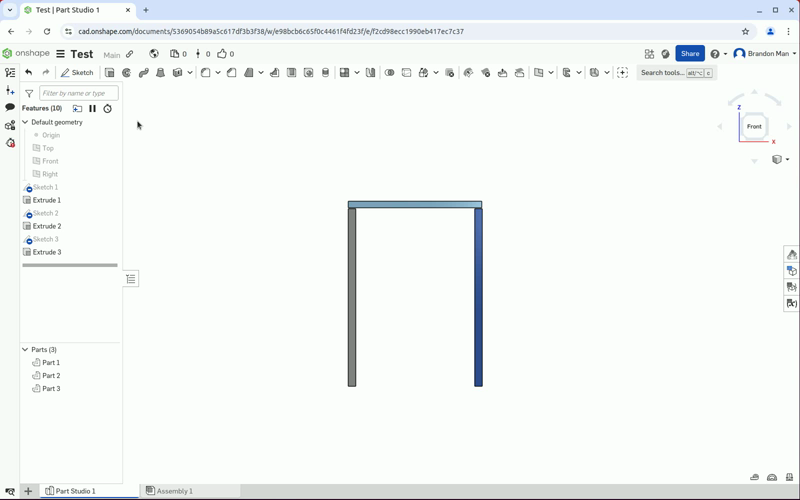
key(shift+h)
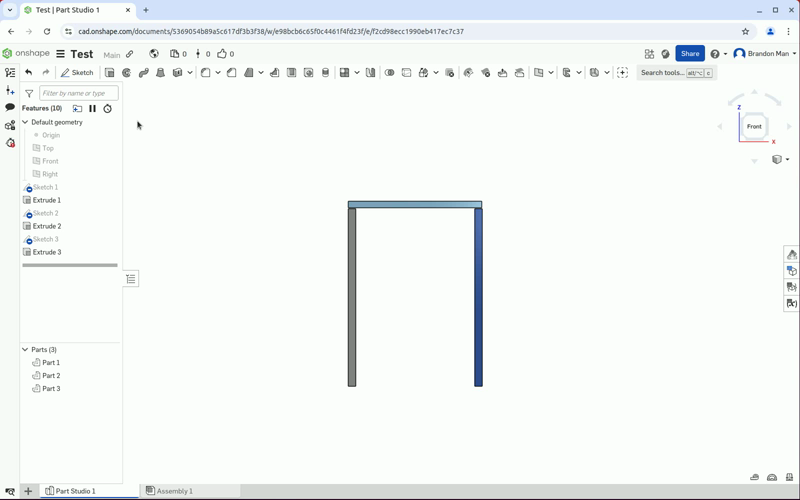
key(shift+h)
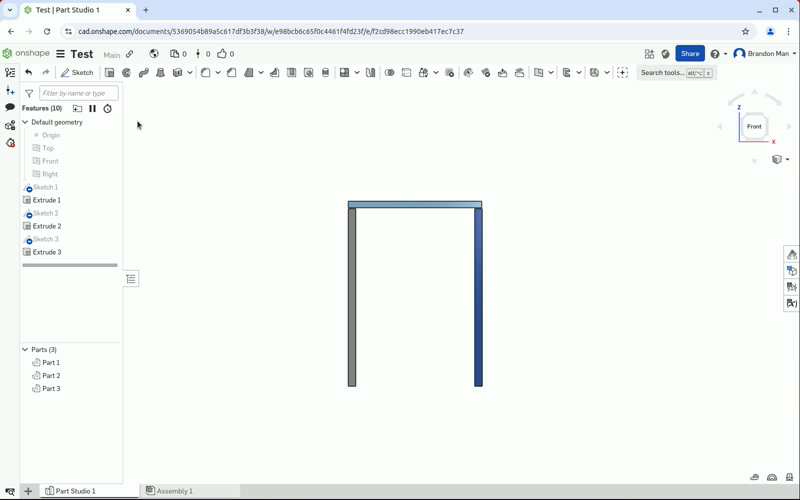
mouse_move(73, 189)
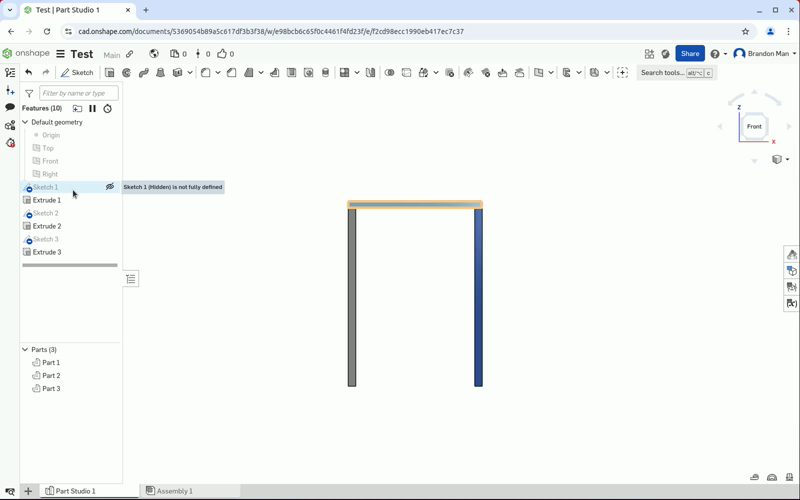
click(73, 189)
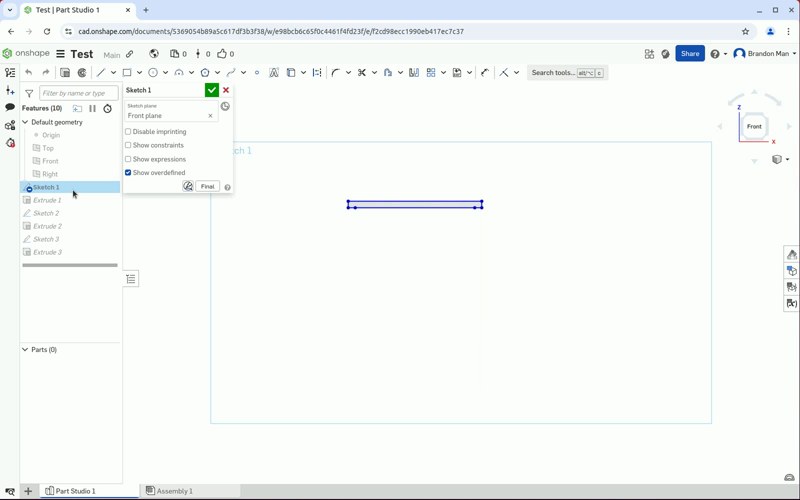
mouse_move(229, 92)
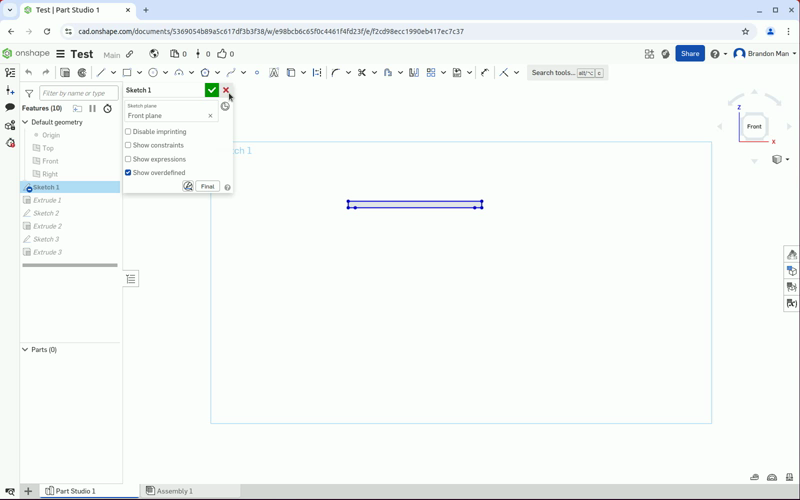
click(229, 92)
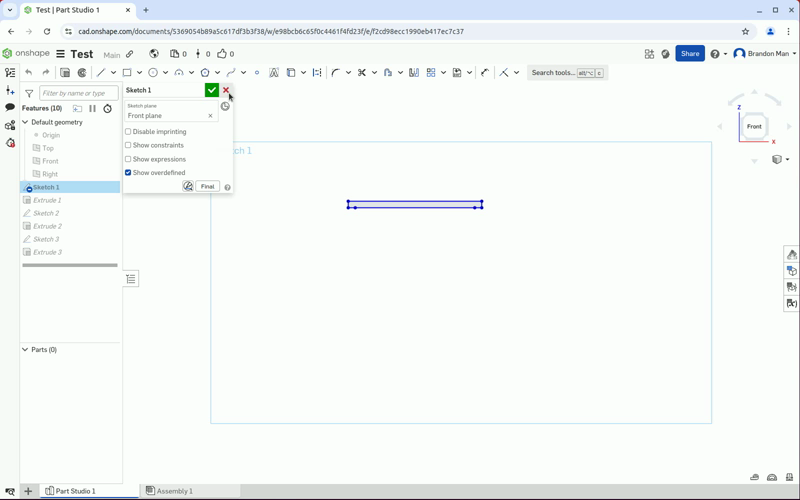
key(shift+s)
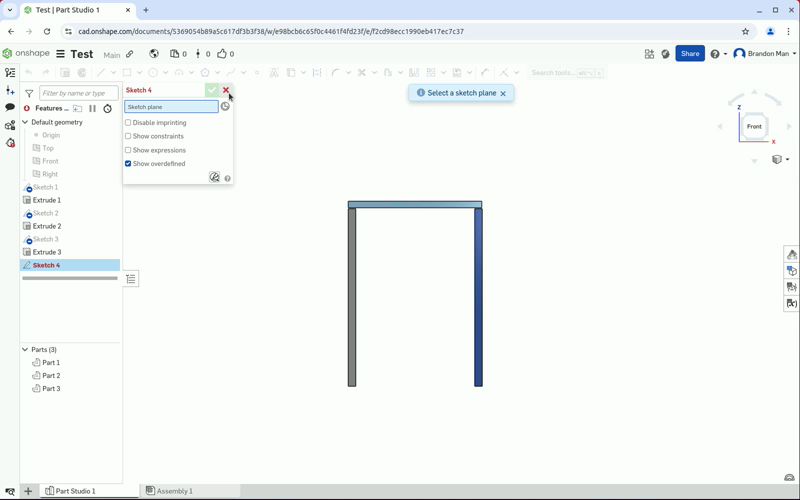
mouse_move(73, 163)
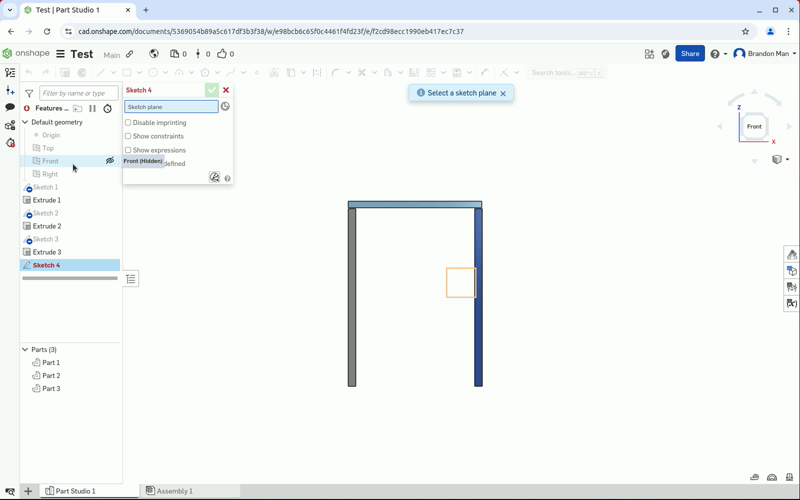
click(73, 163)
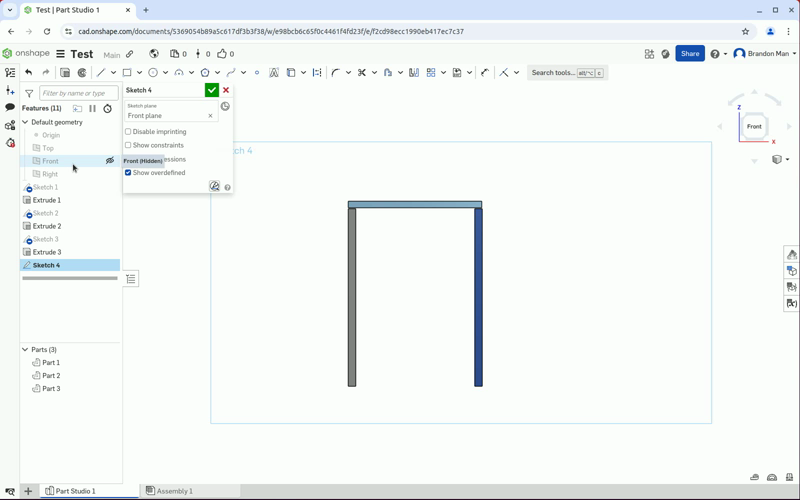
mouse_move(73, 352)
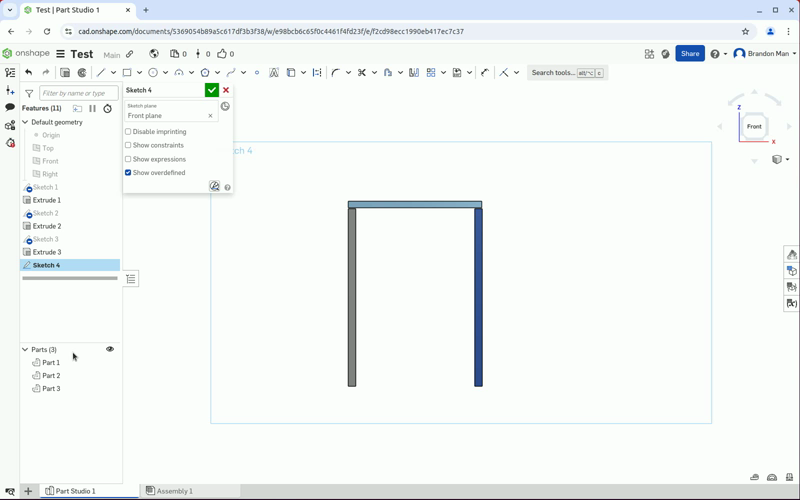
key(y)
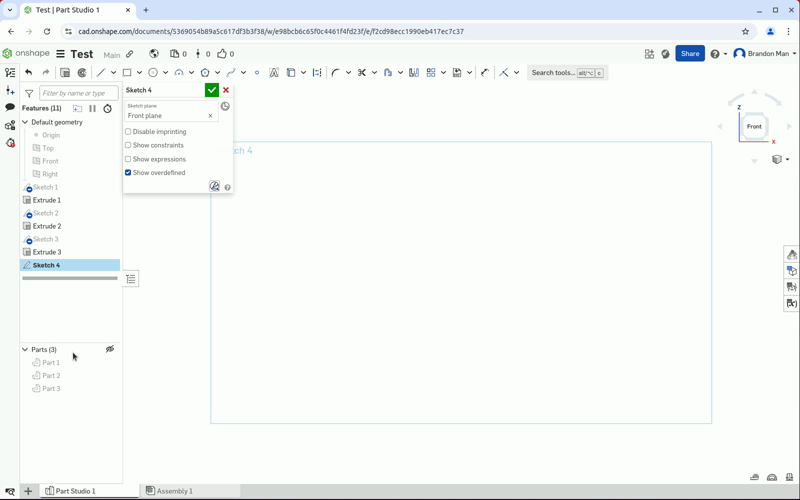
key(l)
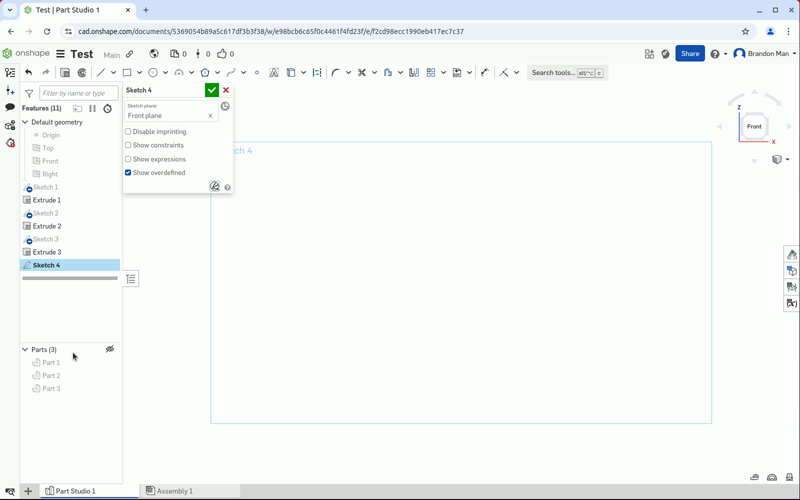
key_down(shift)
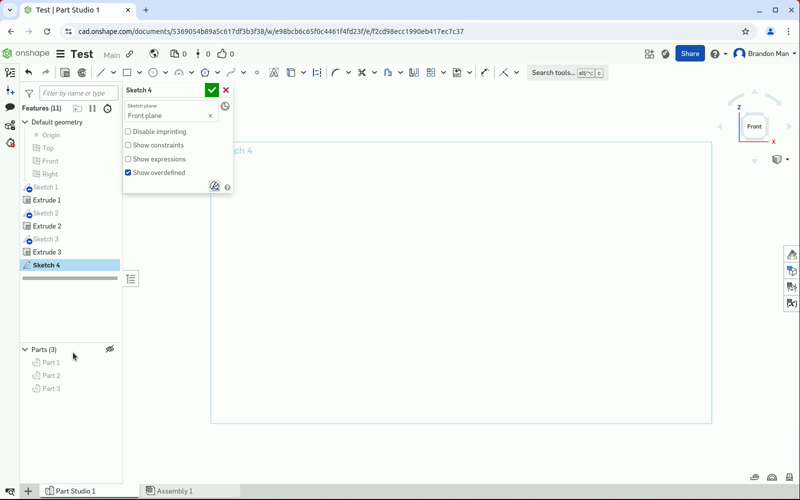
mouse_move(355, 347)
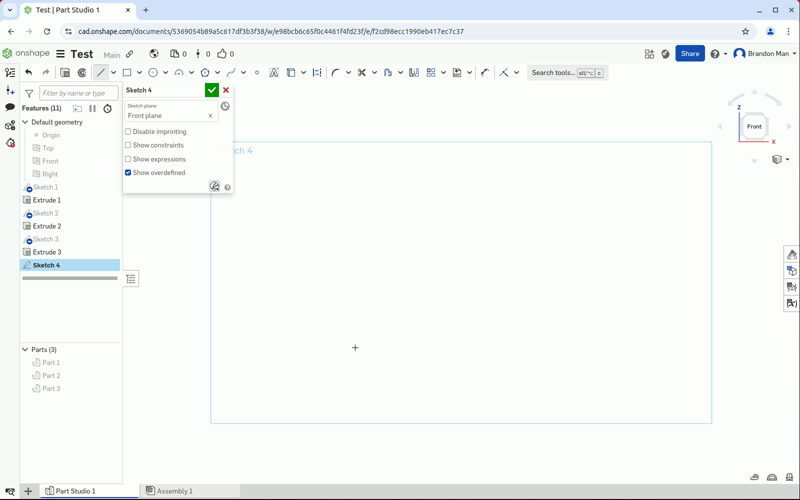
click(355, 347)
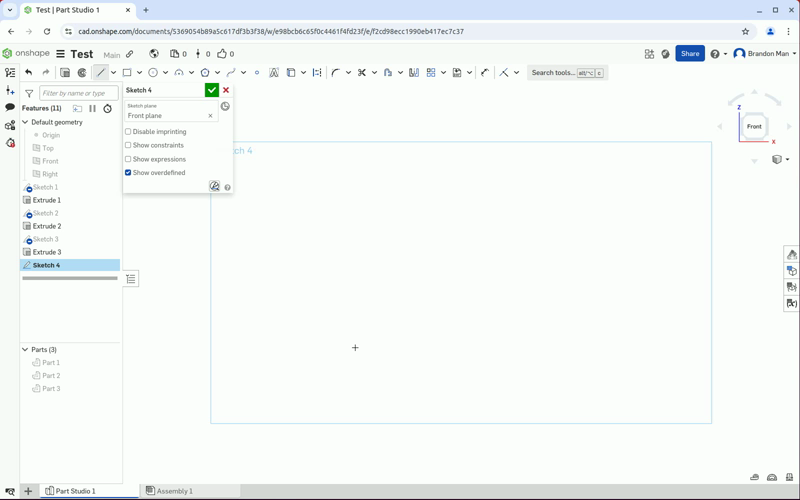
key_up(shift)
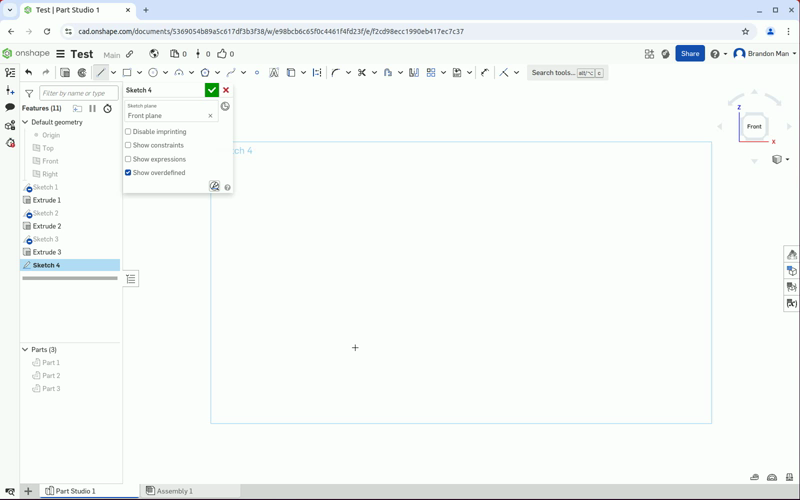
key_down(shift)
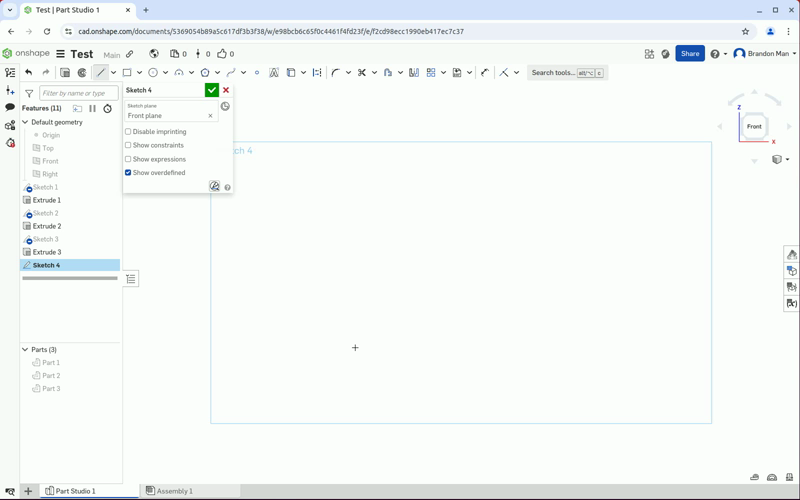
mouse_move(473, 347)
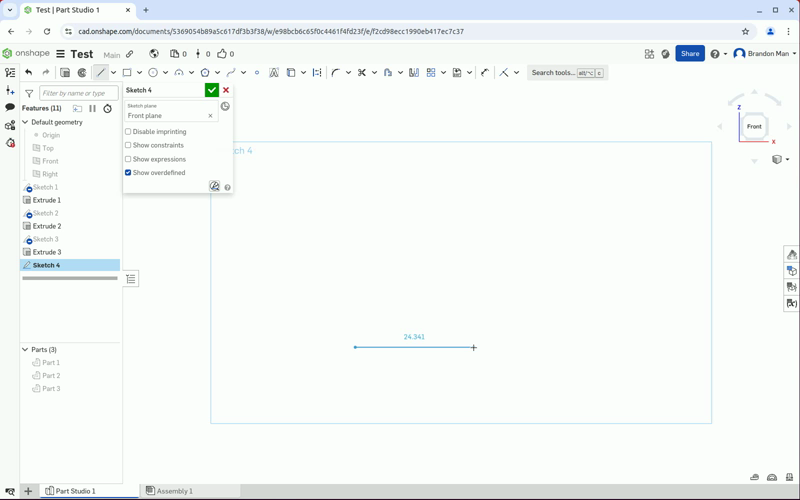
click(473, 347)
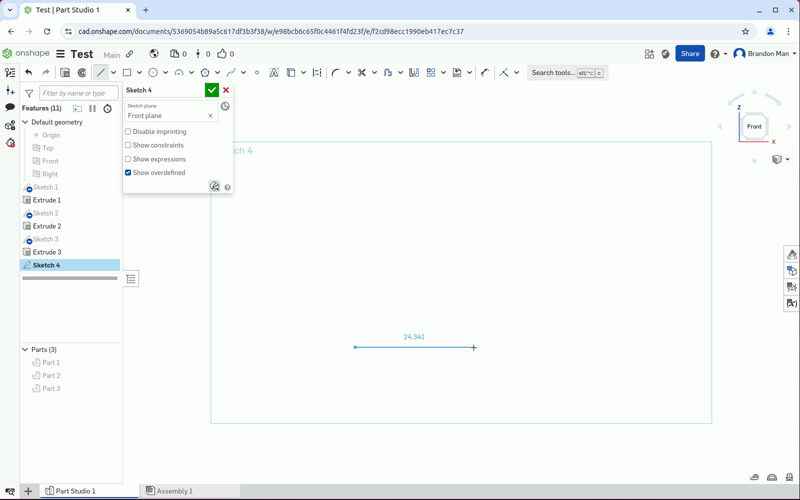
key_up(shift)
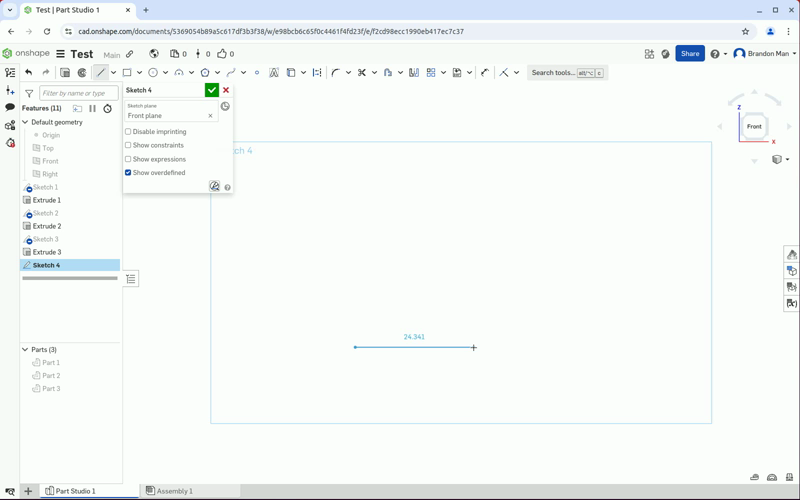
key_down(shift)
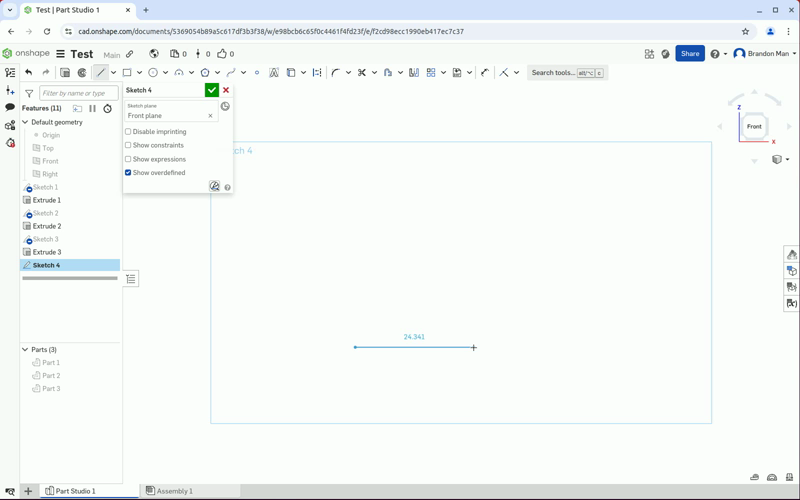
mouse_move(503, 347)
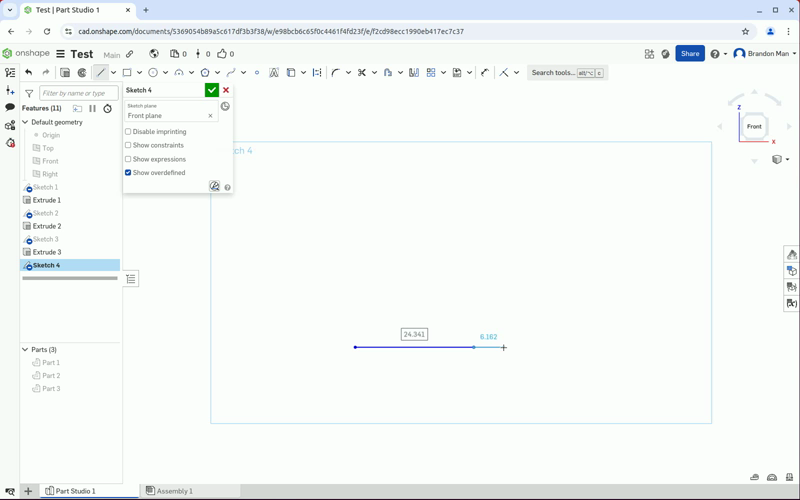
mouse_move(473, 339)
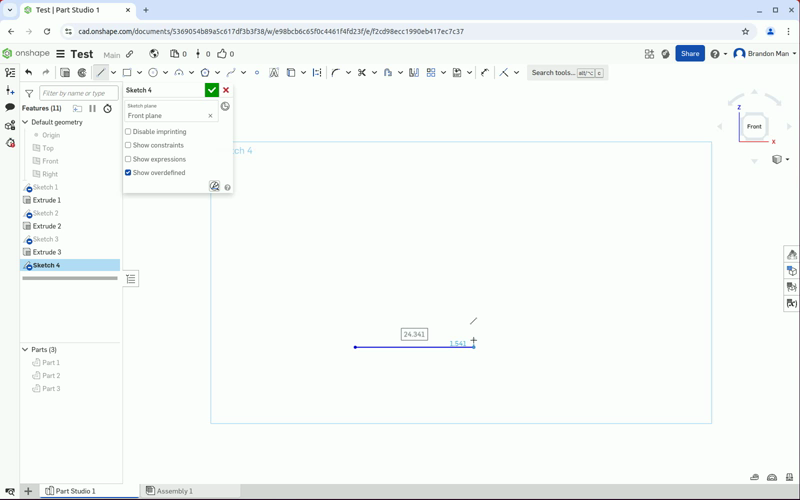
scroll(6)
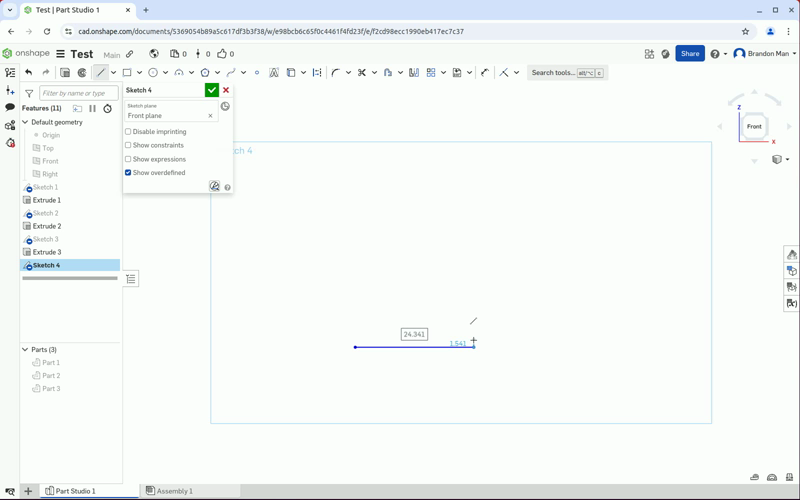
scroll(6)
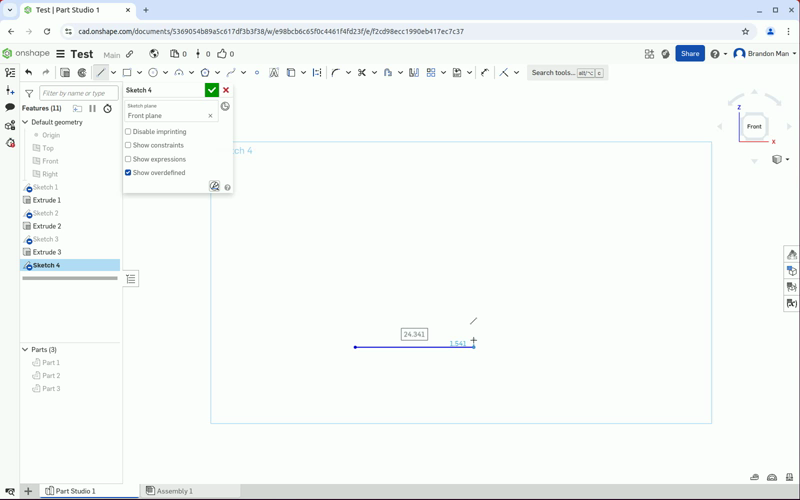
scroll(6)
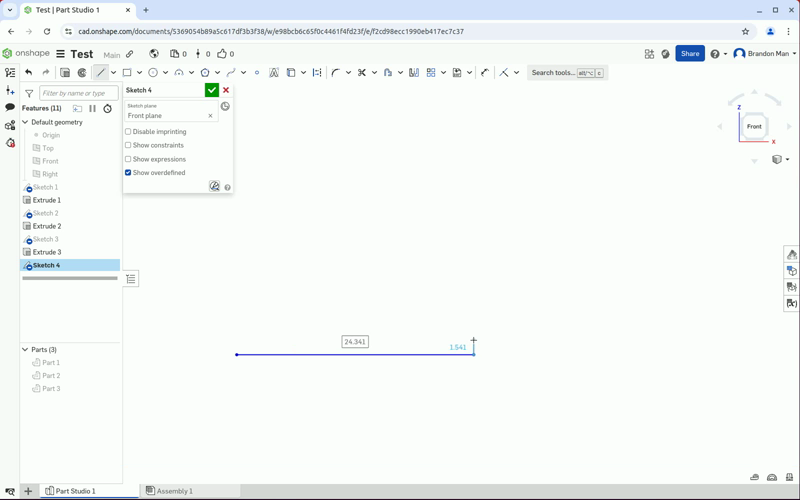
scroll(6)
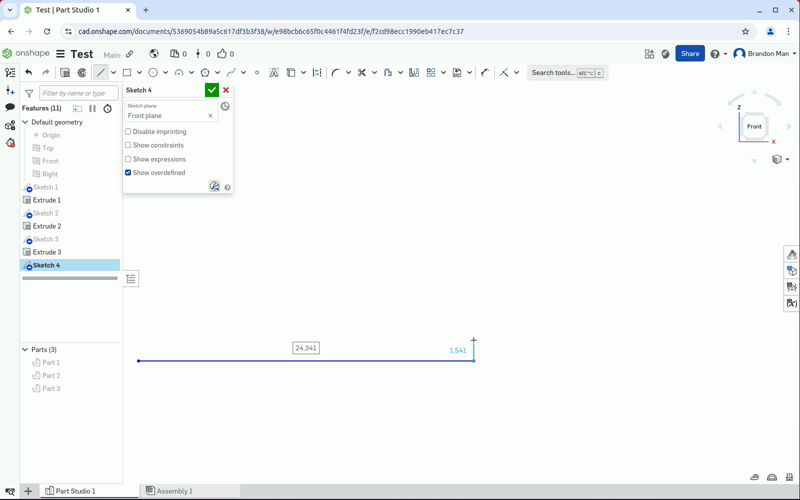
scroll(6)
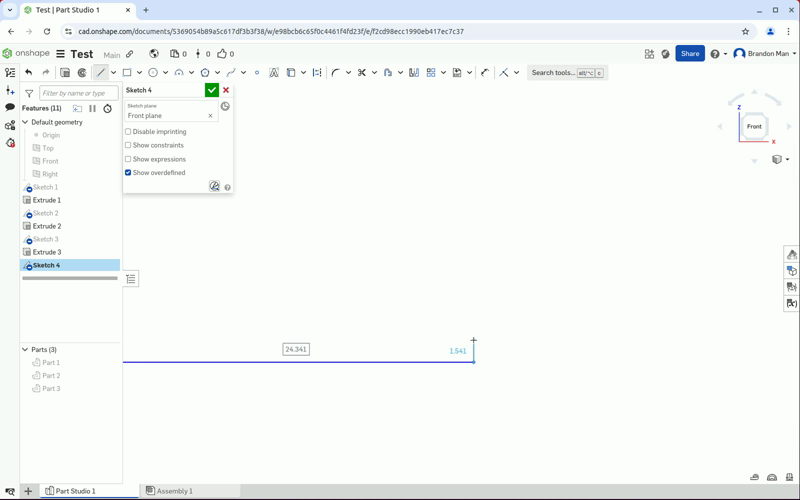
scroll(6)
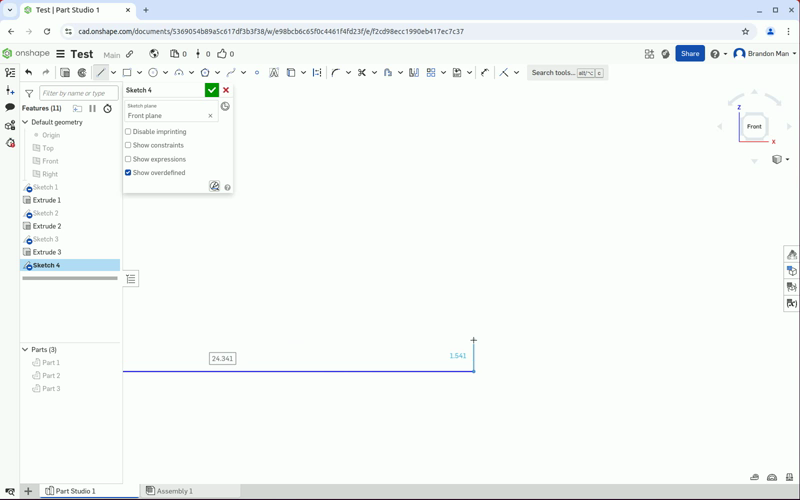
scroll(6)
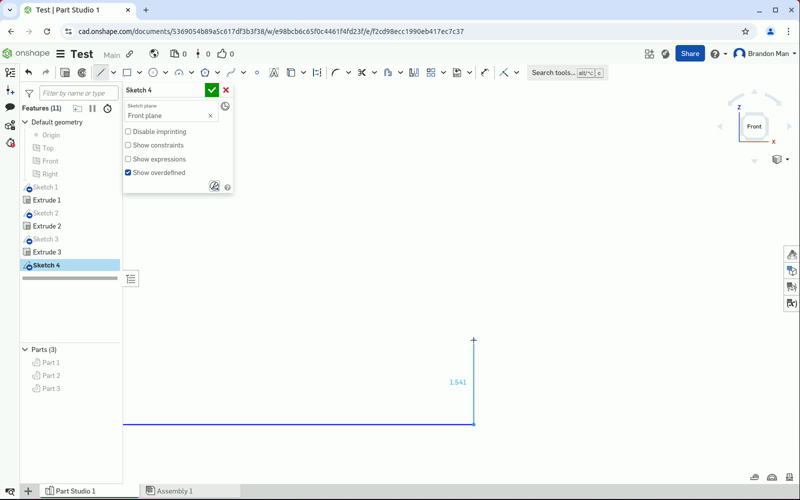
click(473, 339)
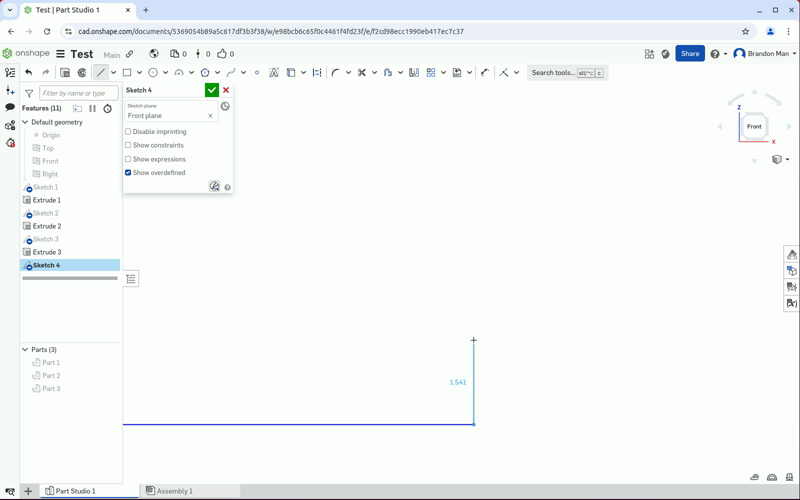
scroll(-6)
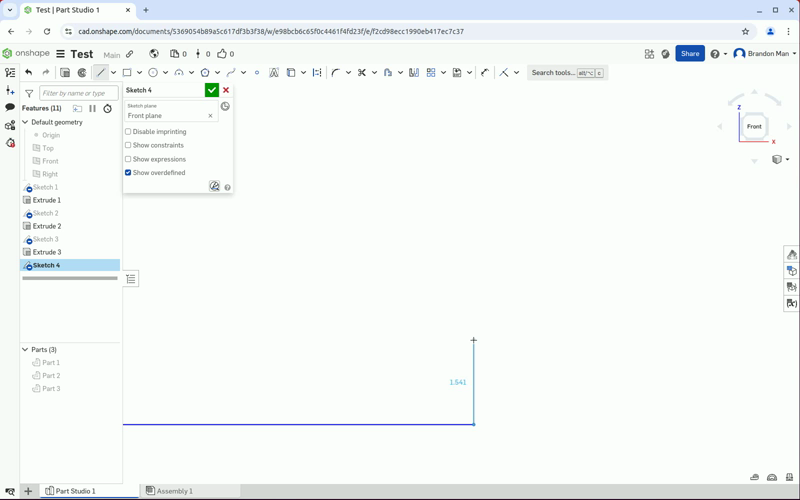
scroll(-6)
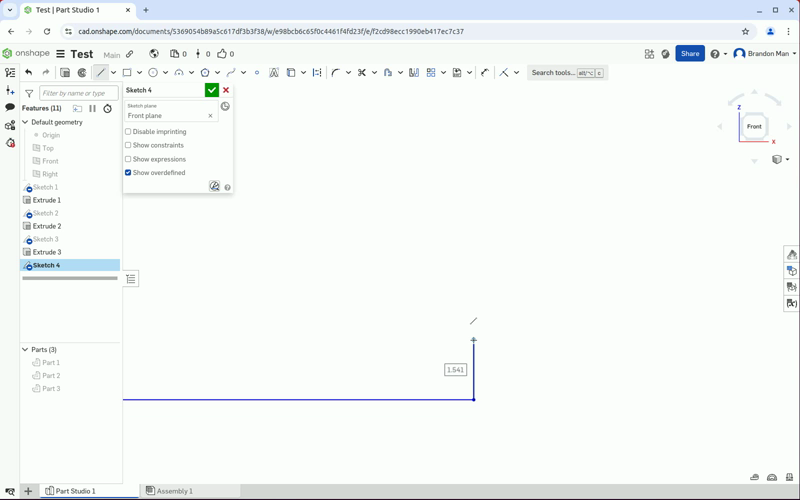
scroll(-6)
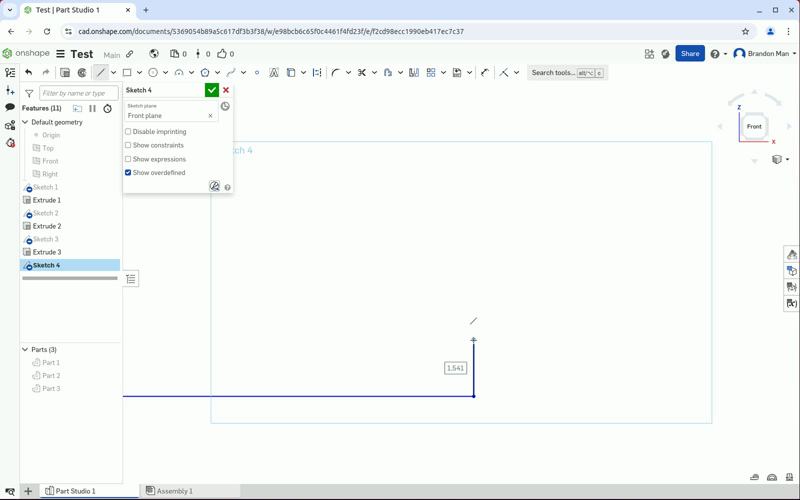
scroll(-6)
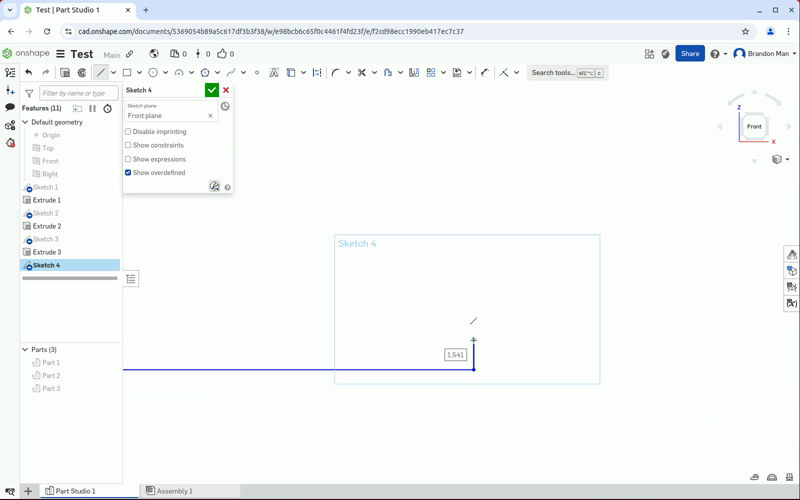
scroll(-6)
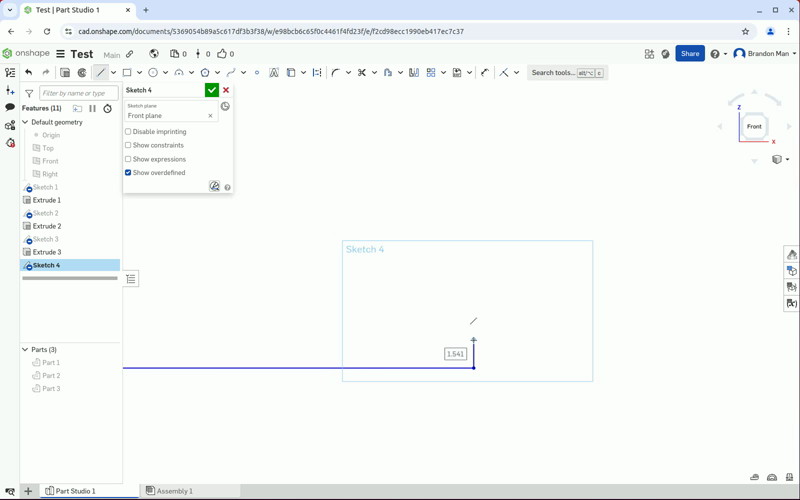
scroll(-6)
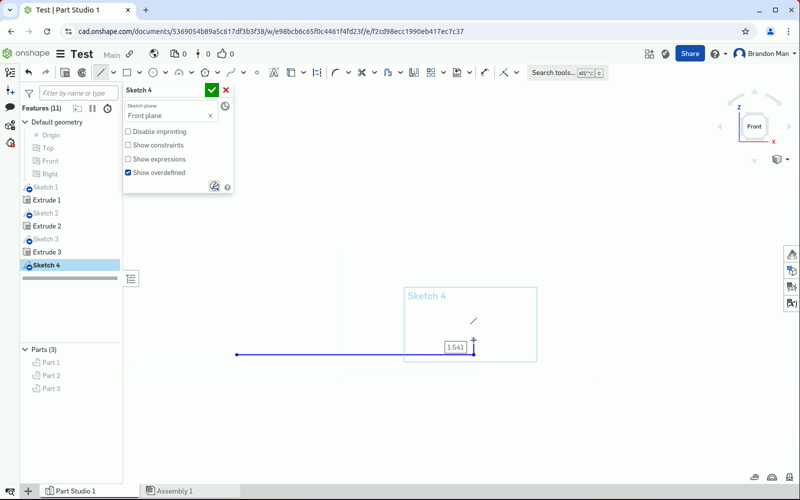
scroll(-6)
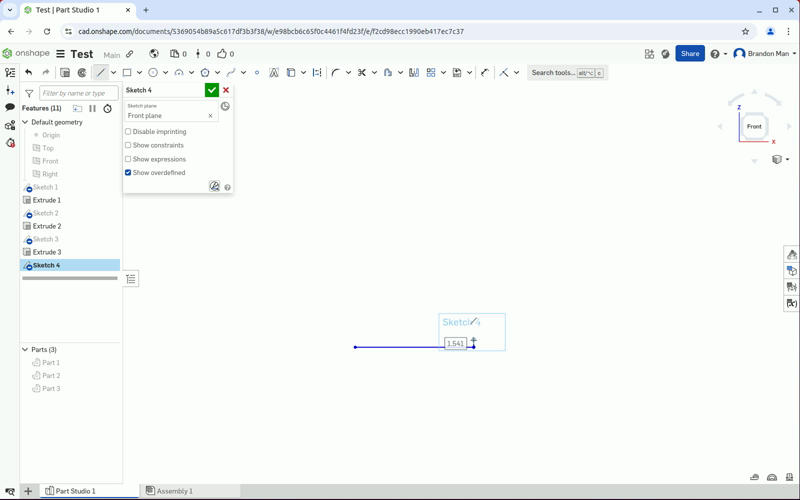
key_up(shift)
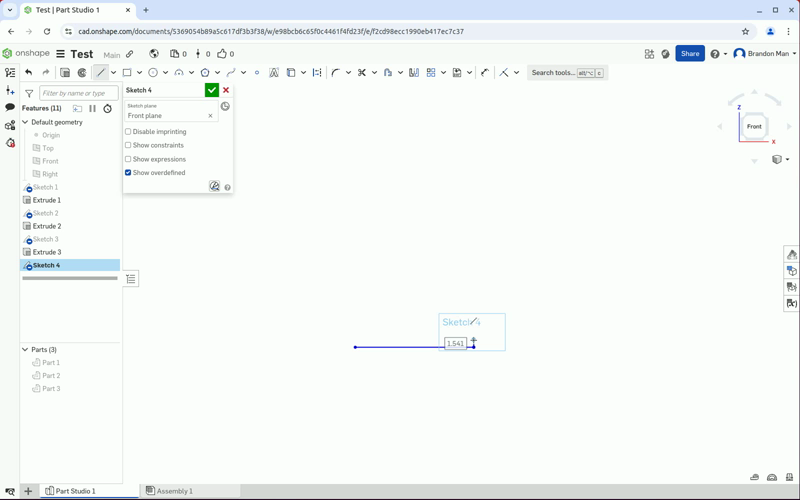
key_down(shift)
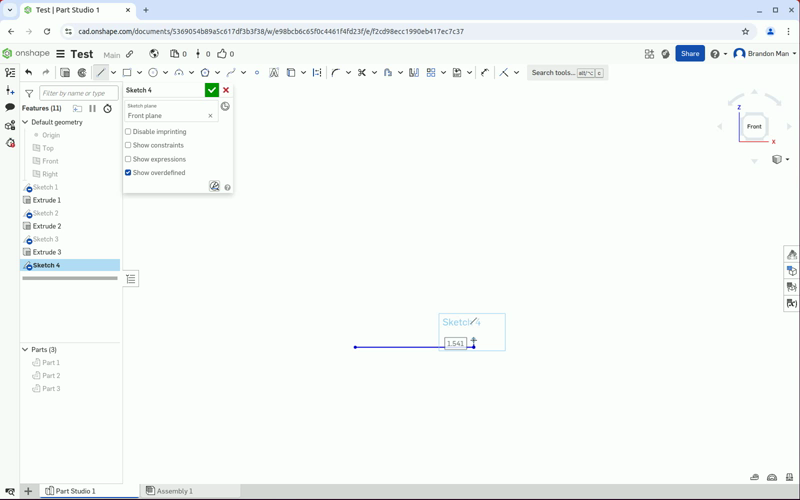
mouse_move(355, 339)
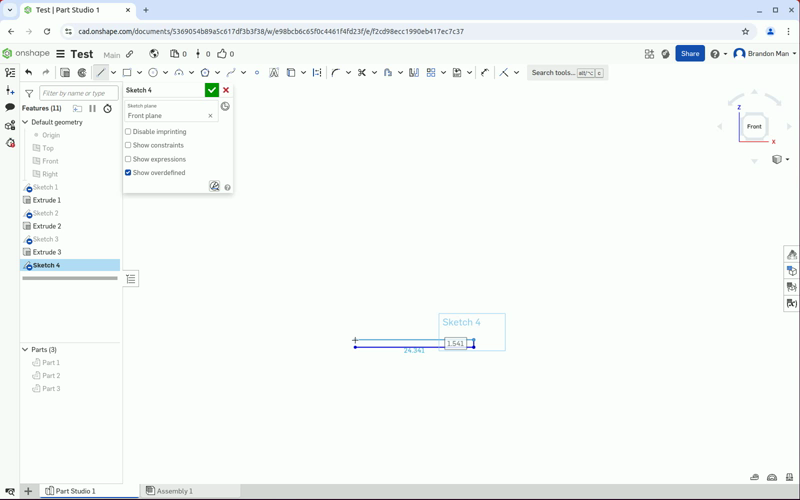
click(355, 339)
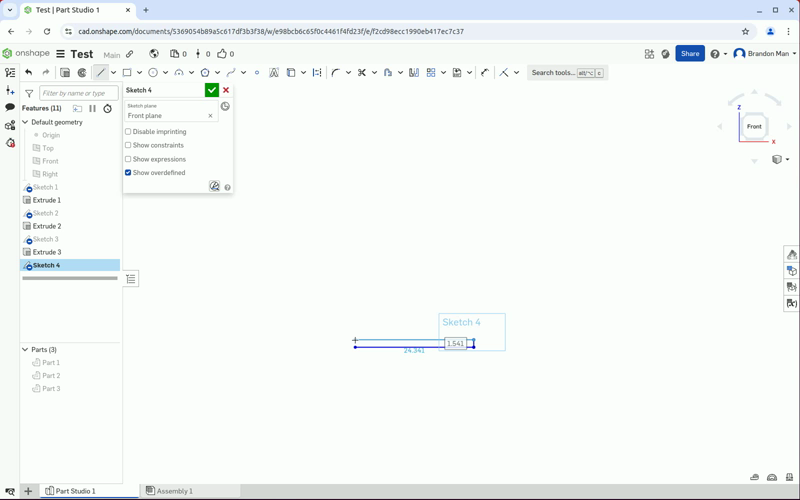
key_up(shift)
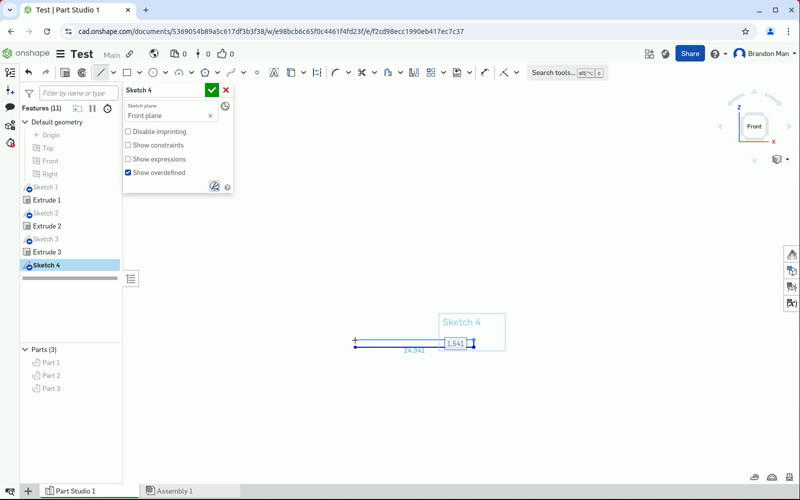
mouse_move(385, 339)
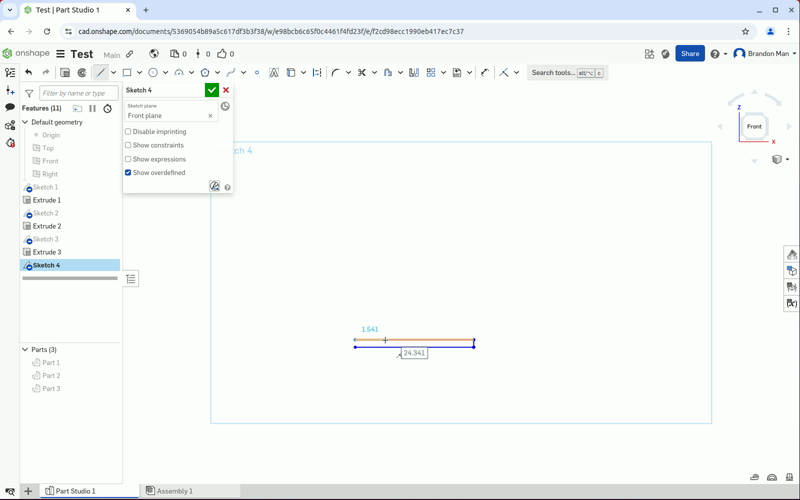
key_down(shift)
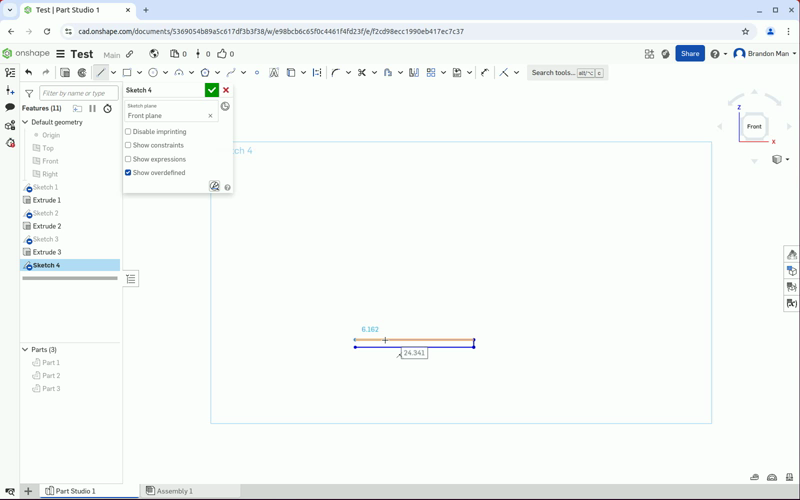
mouse_move(355, 347)
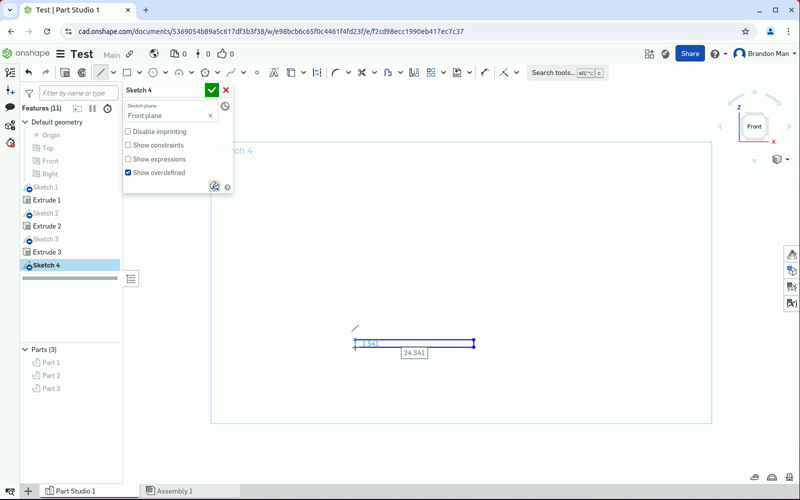
scroll(6)
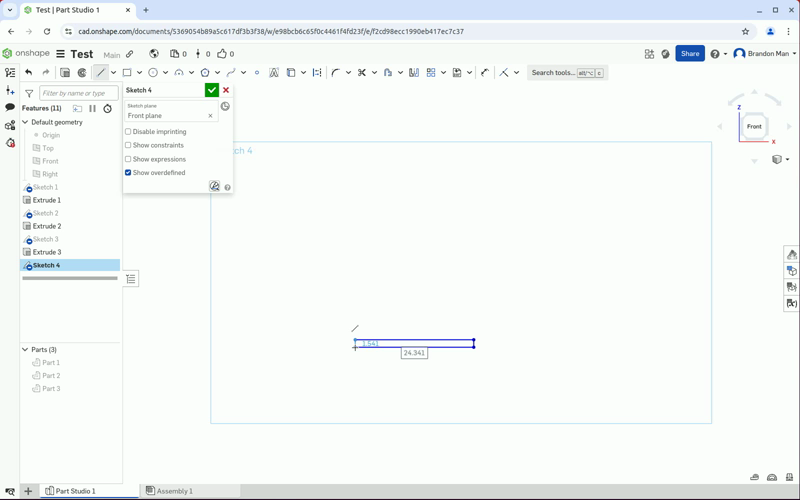
scroll(6)
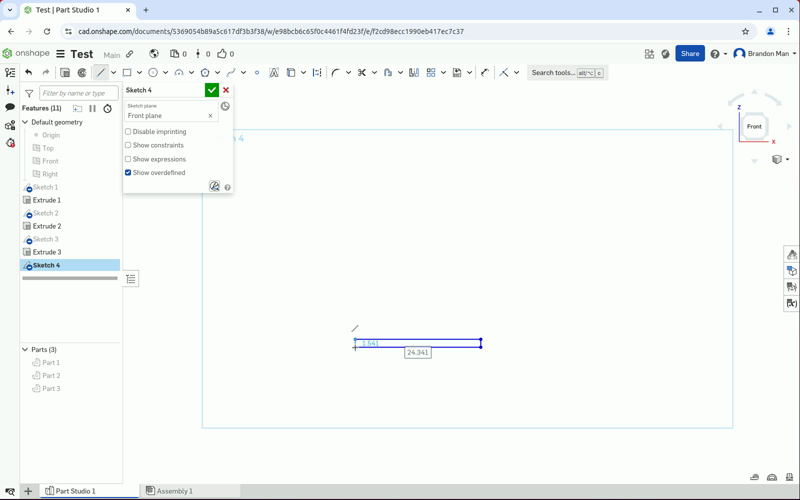
scroll(6)
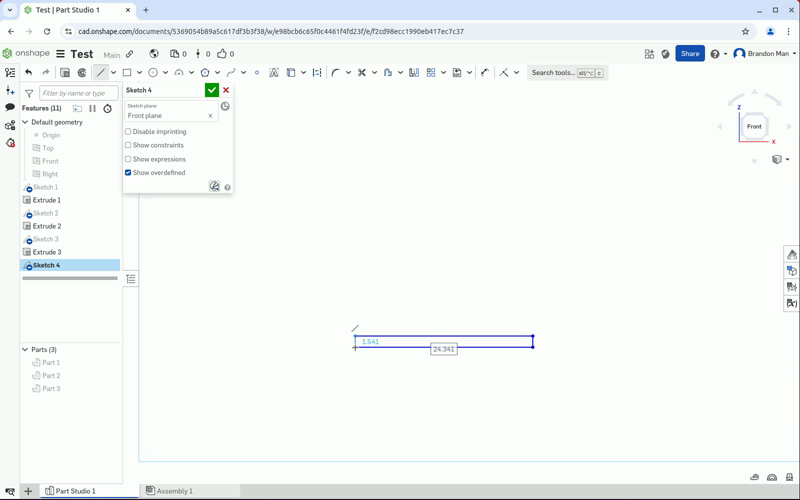
scroll(6)
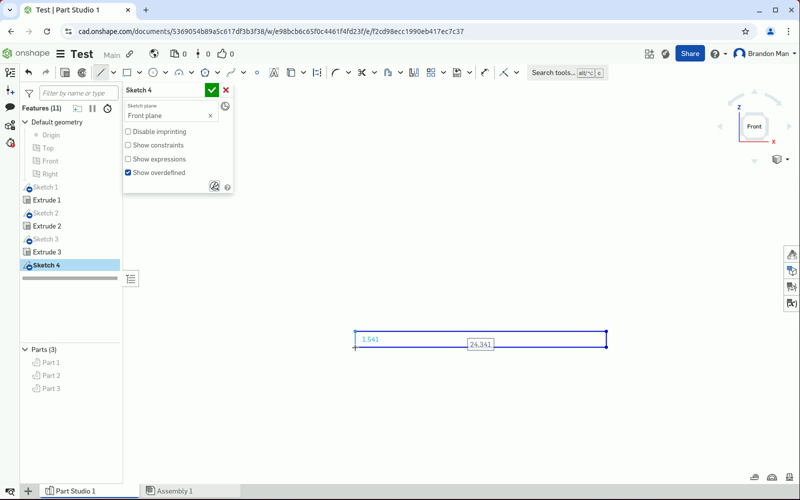
scroll(6)
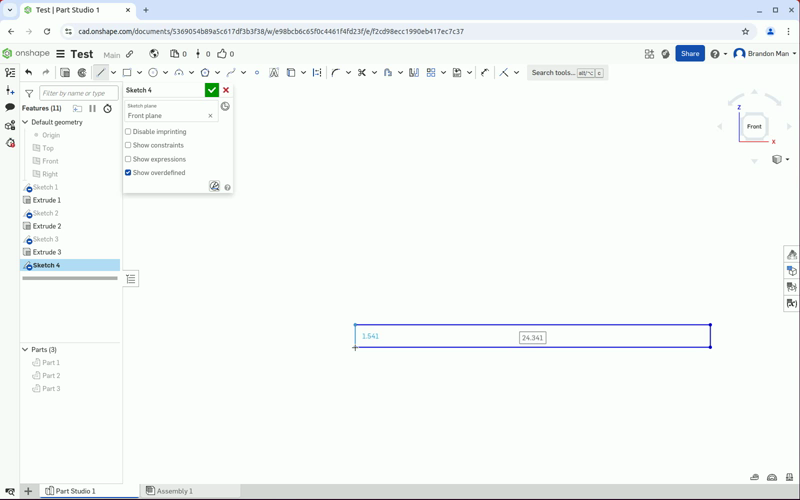
scroll(6)
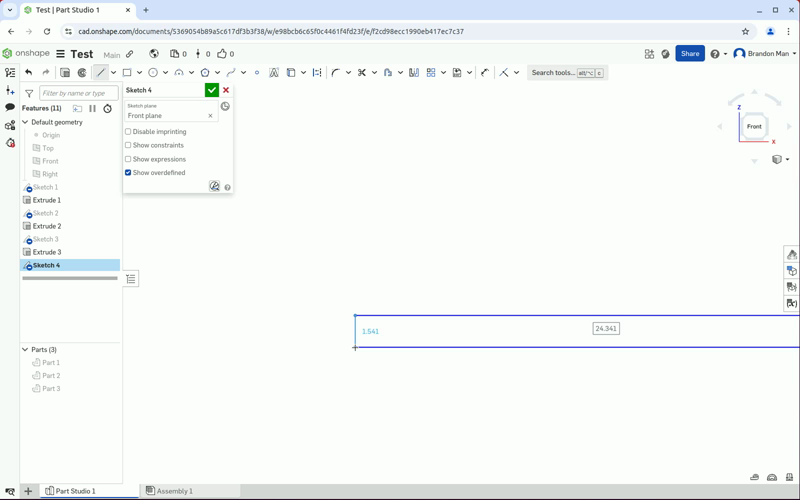
scroll(6)
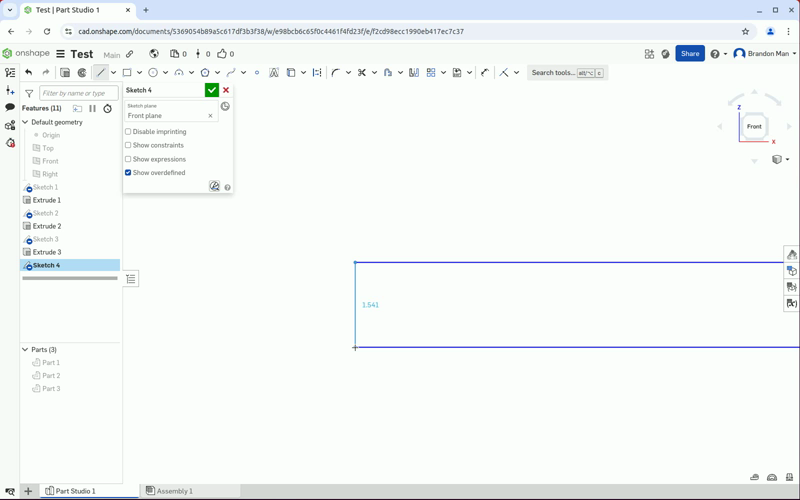
key_up(shift)
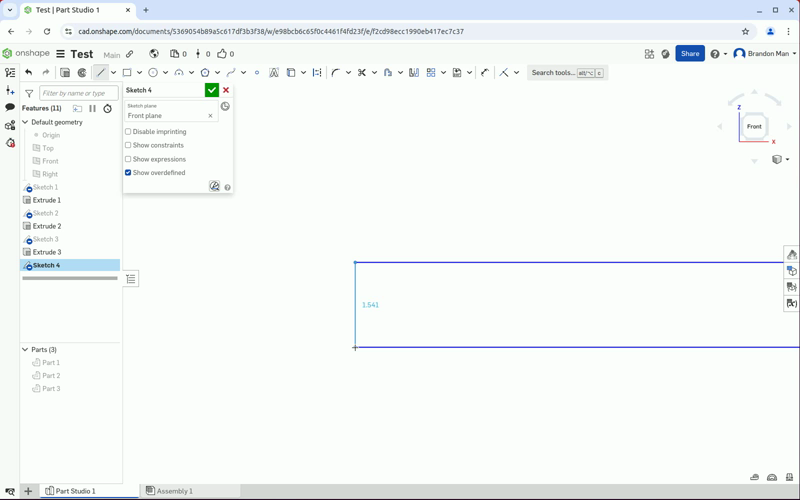
click(355, 347)
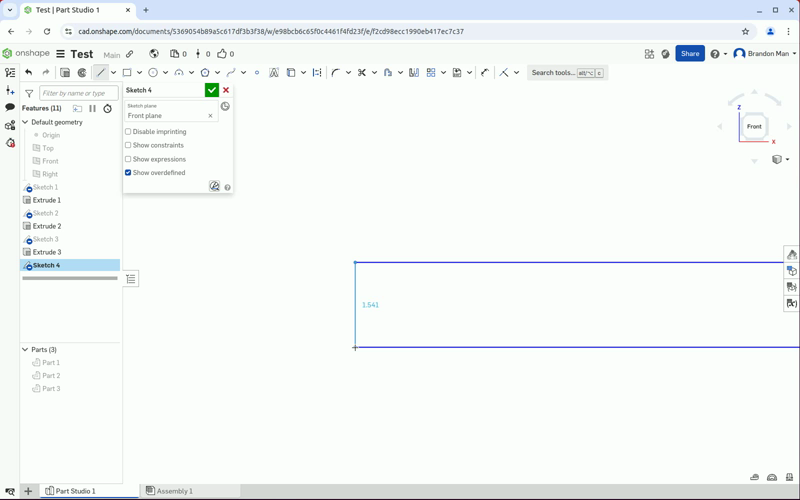
scroll(-6)
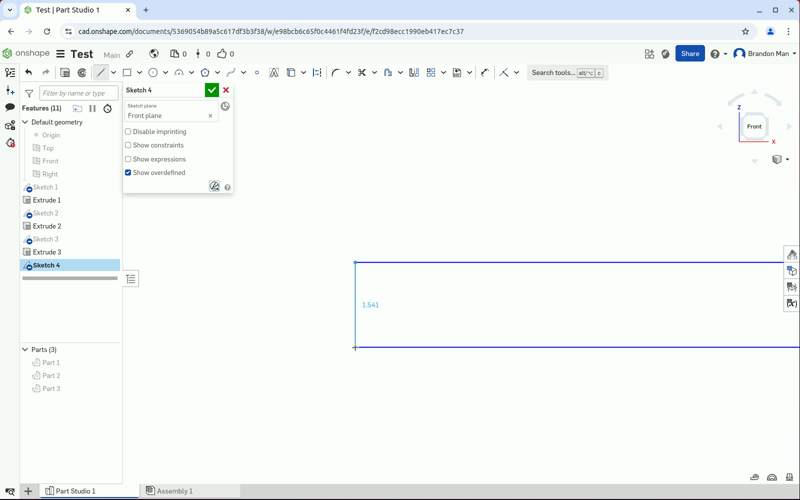
scroll(-6)
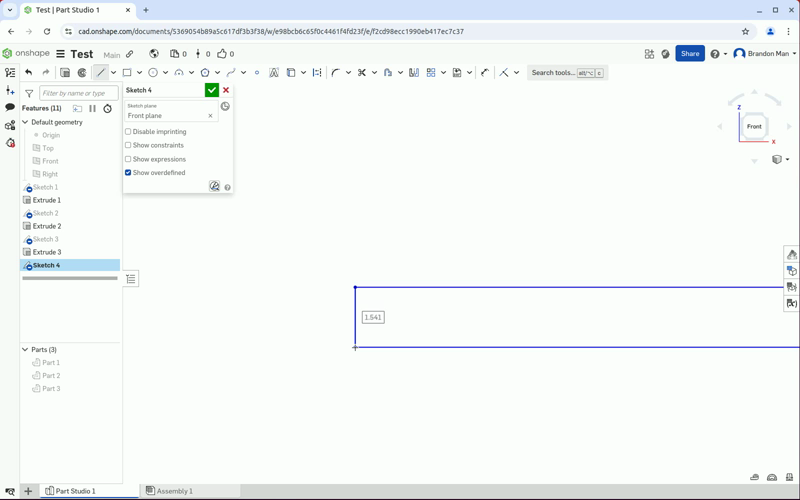
scroll(-6)
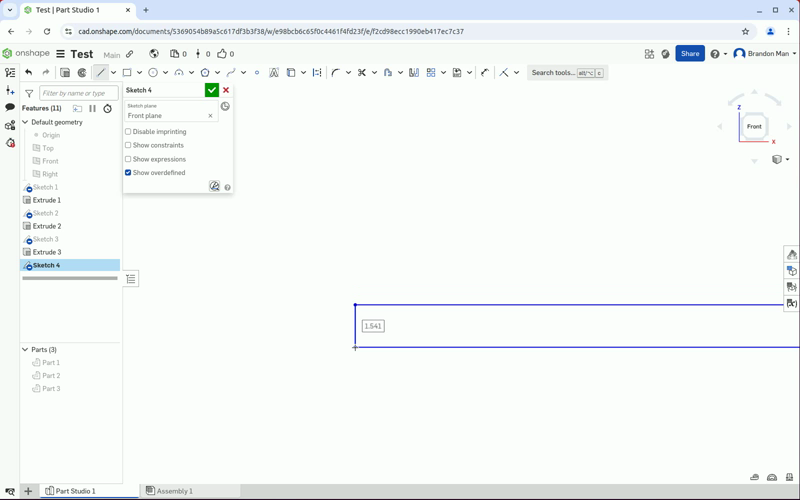
scroll(-6)
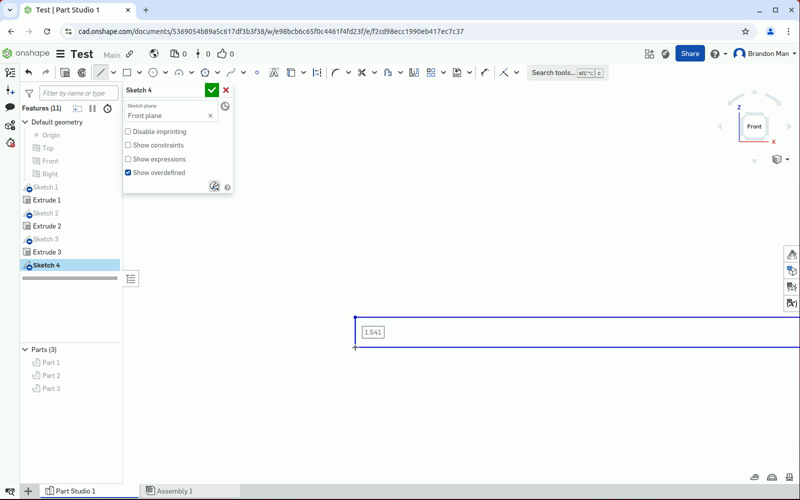
scroll(-6)
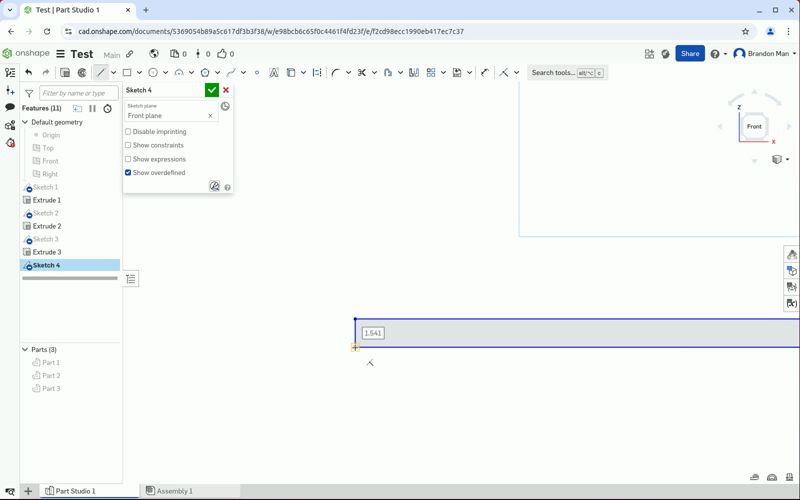
scroll(-6)
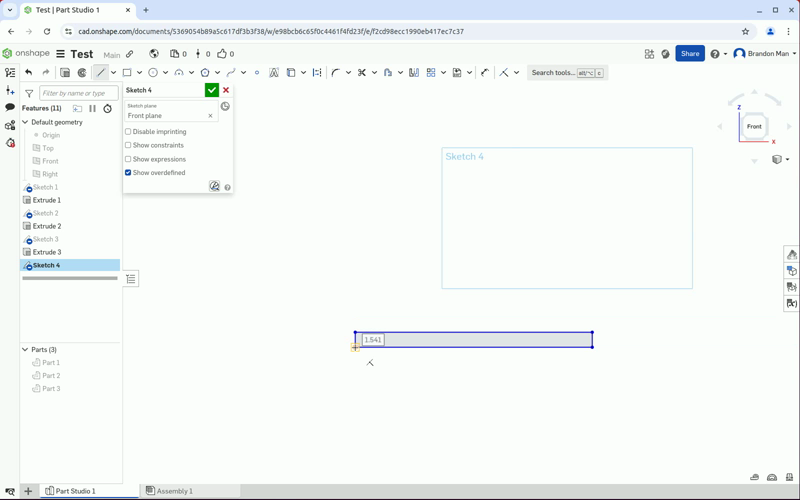
scroll(-6)
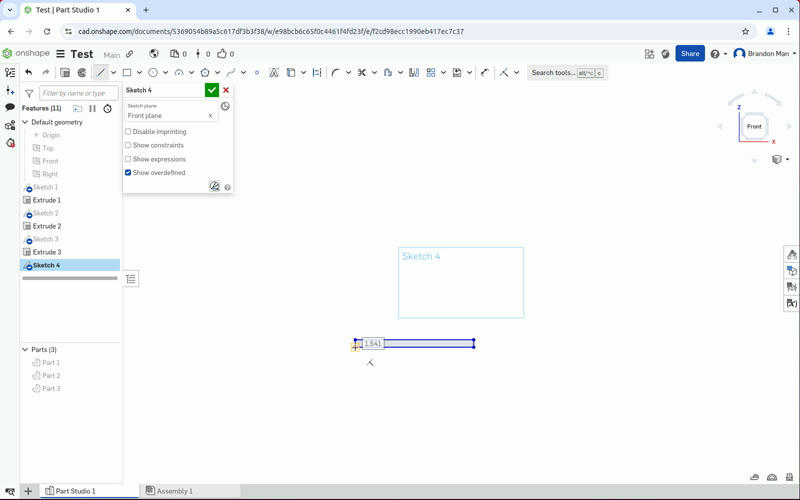
key(esc)
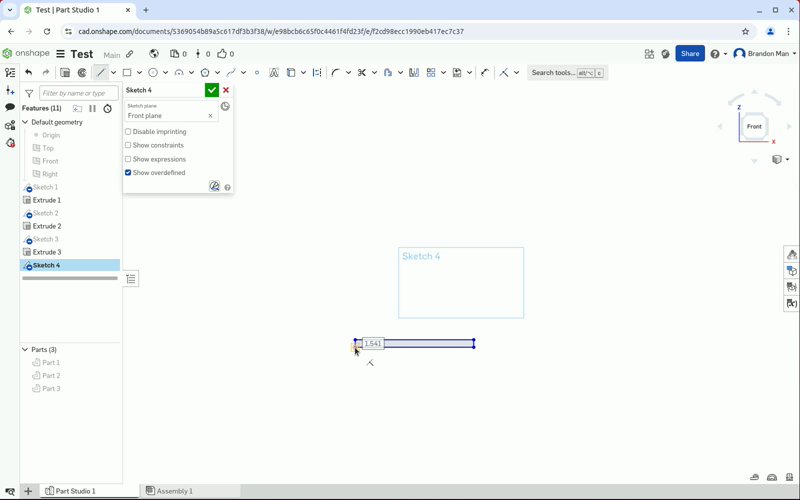
mouse_move(442, 343)
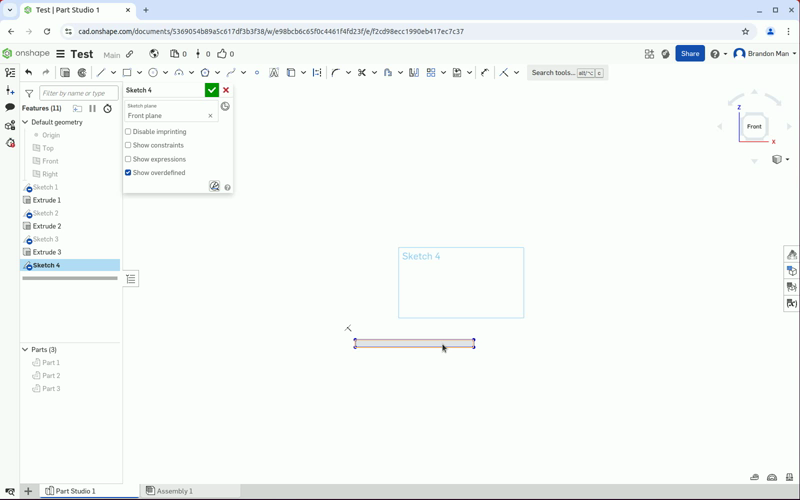
scroll(6)
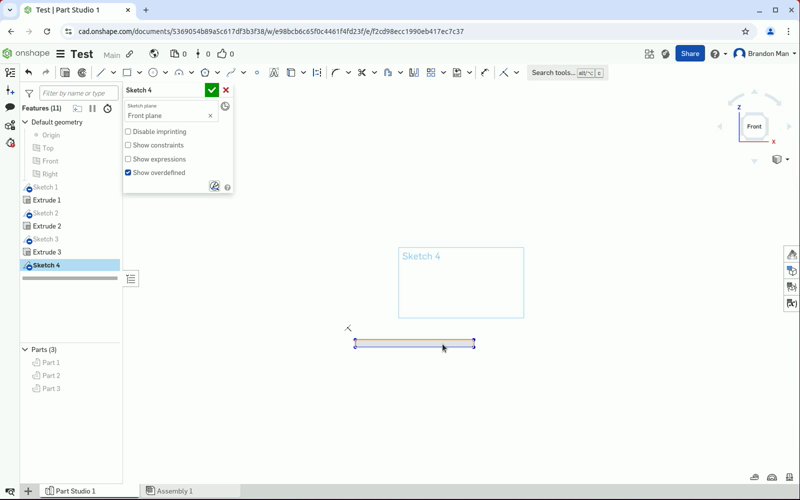
scroll(6)
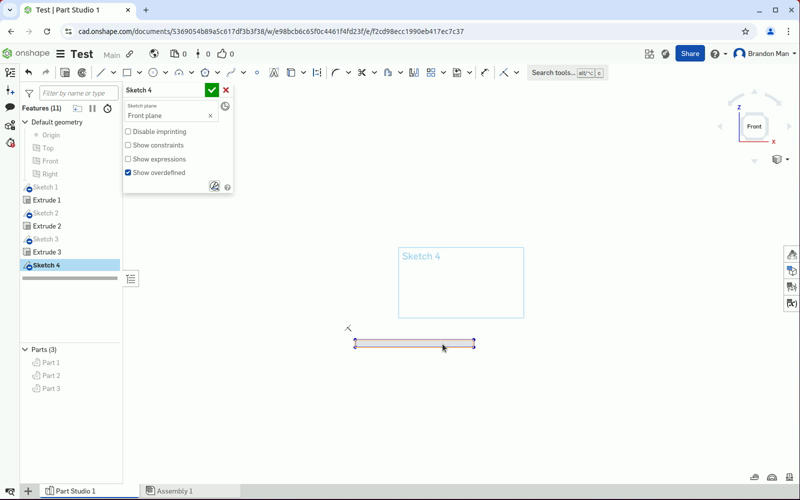
scroll(6)
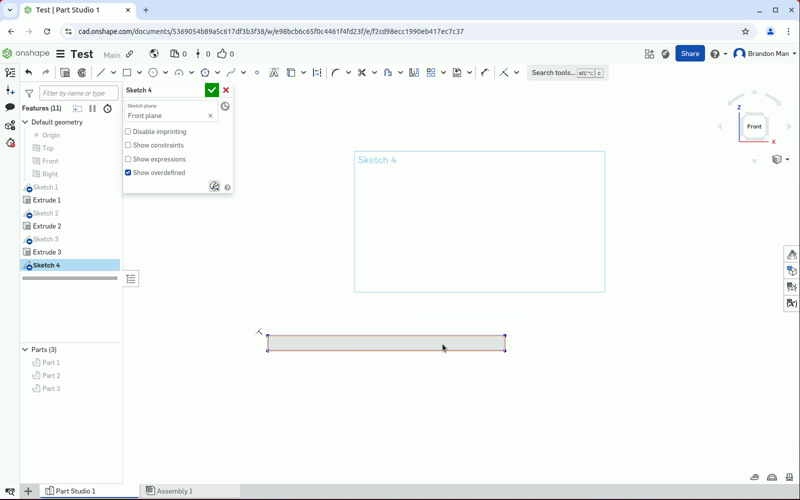
scroll(6)
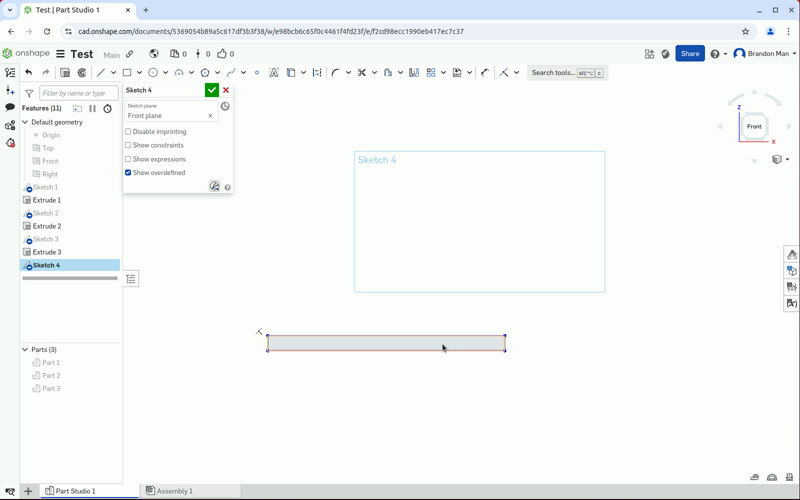
scroll(6)
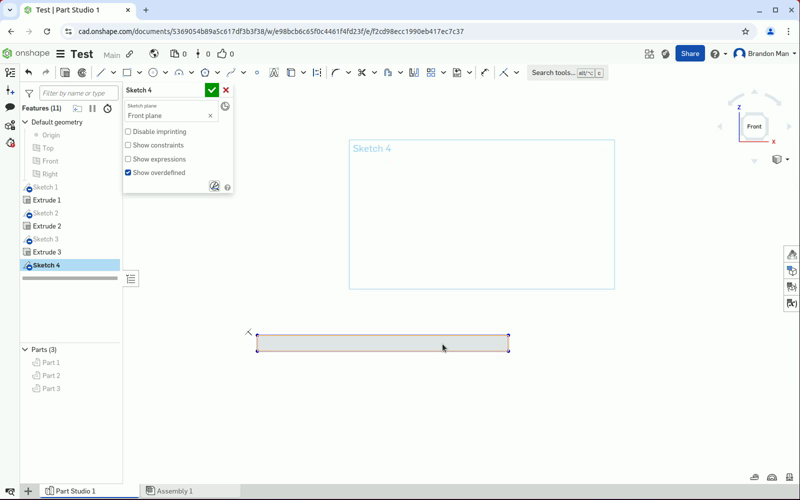
scroll(6)
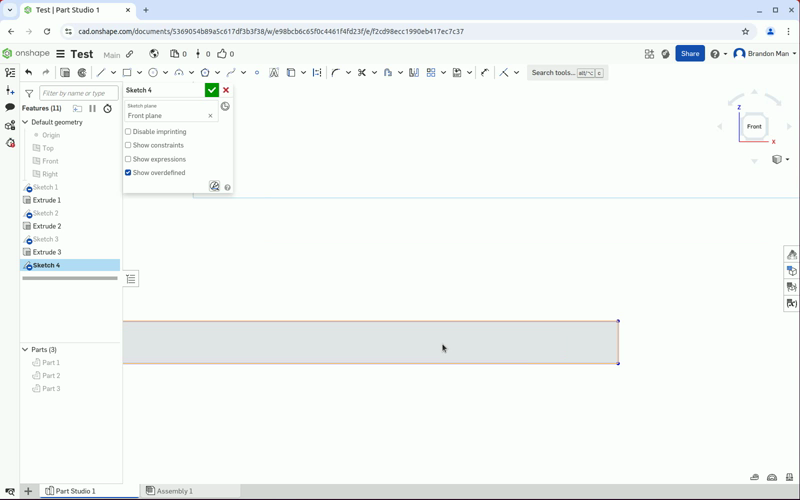
scroll(6)
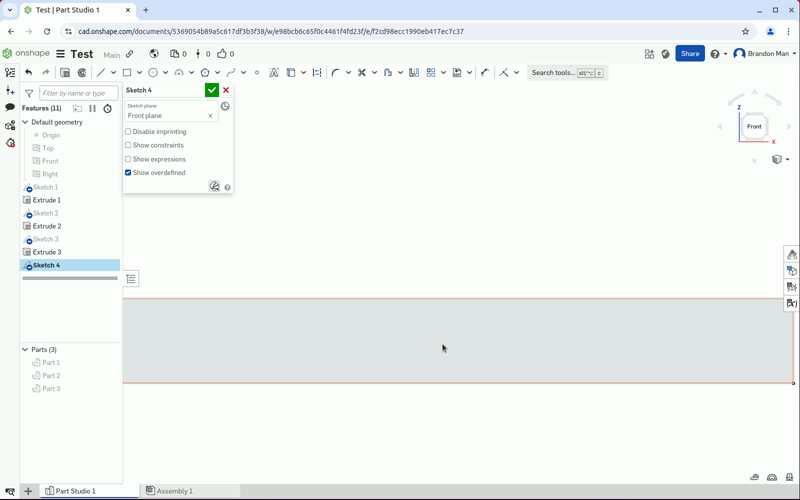
click(442, 343)
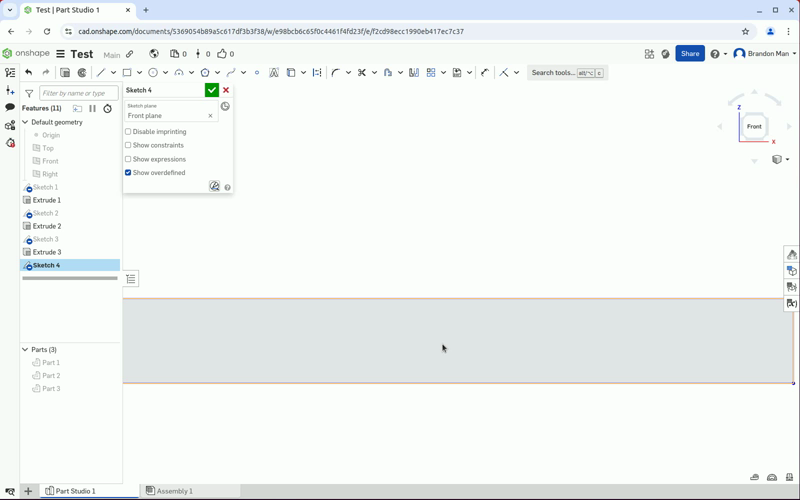
scroll(-6)
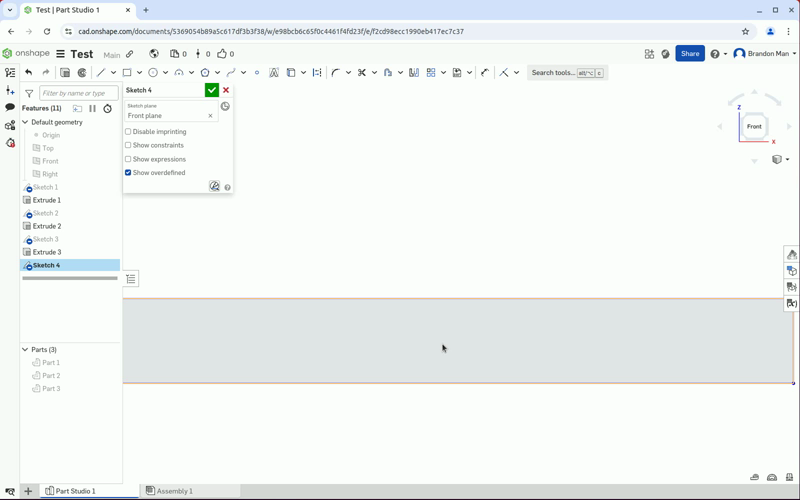
scroll(-6)
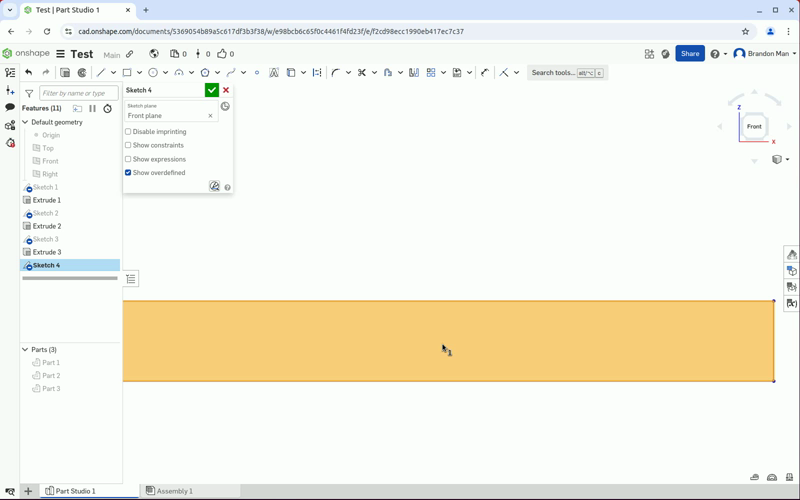
scroll(-6)
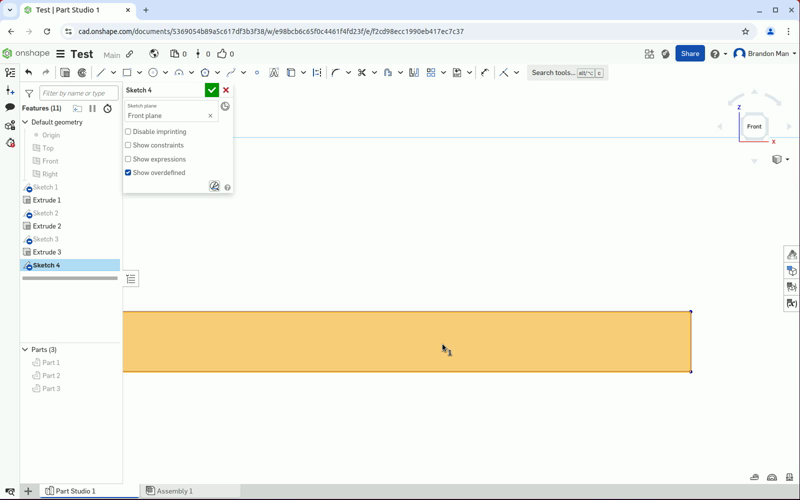
scroll(-6)
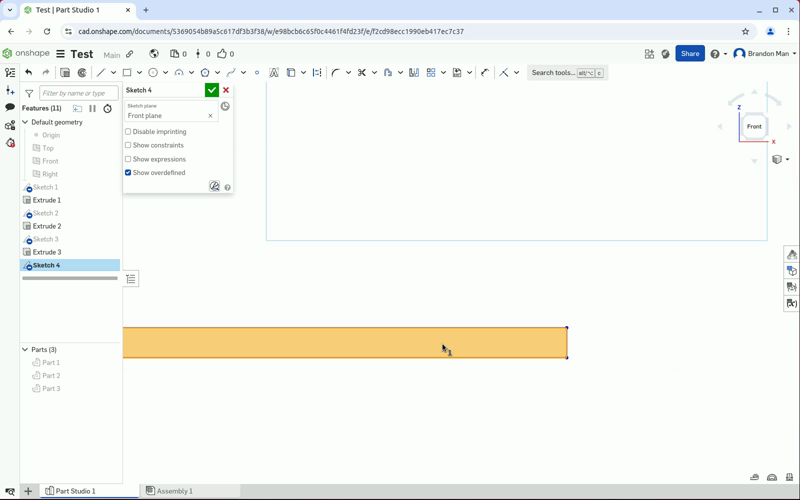
scroll(-6)
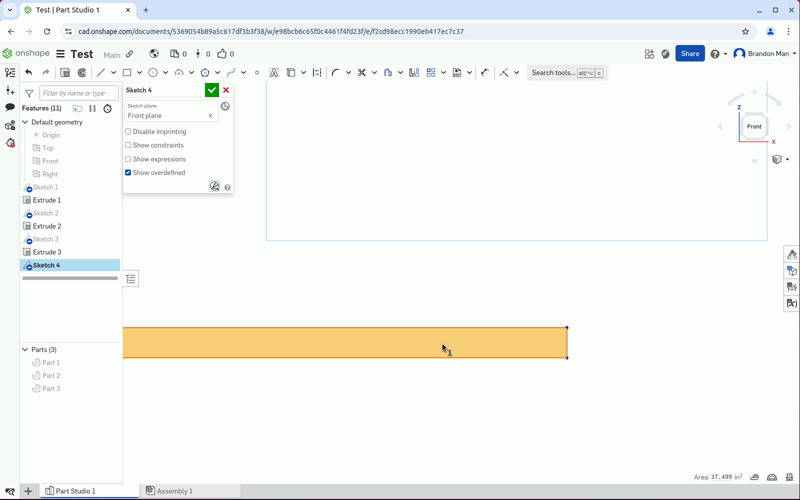
scroll(-6)
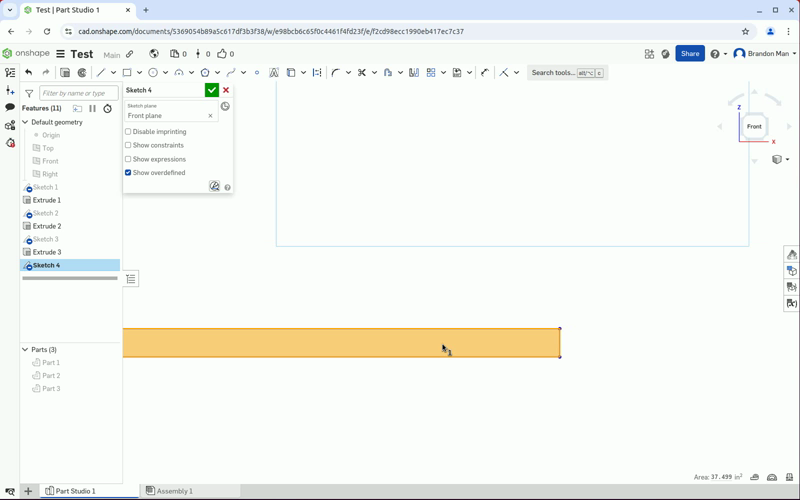
scroll(-6)
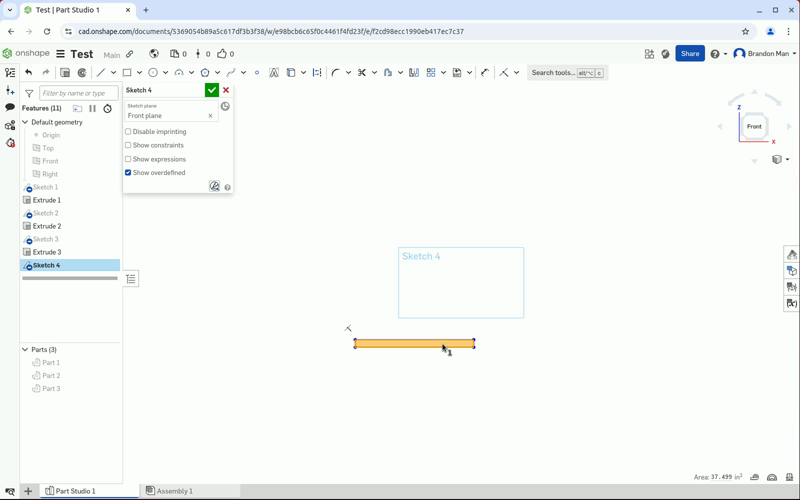
mouse_move(73, 352)
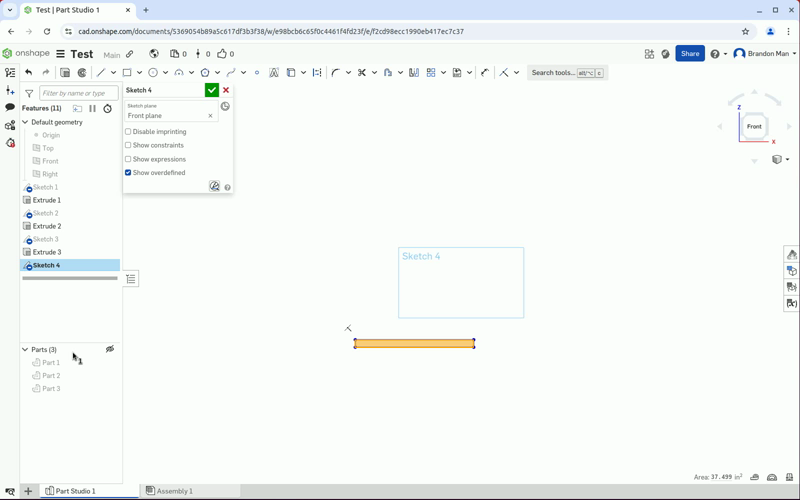
key(shift+y)
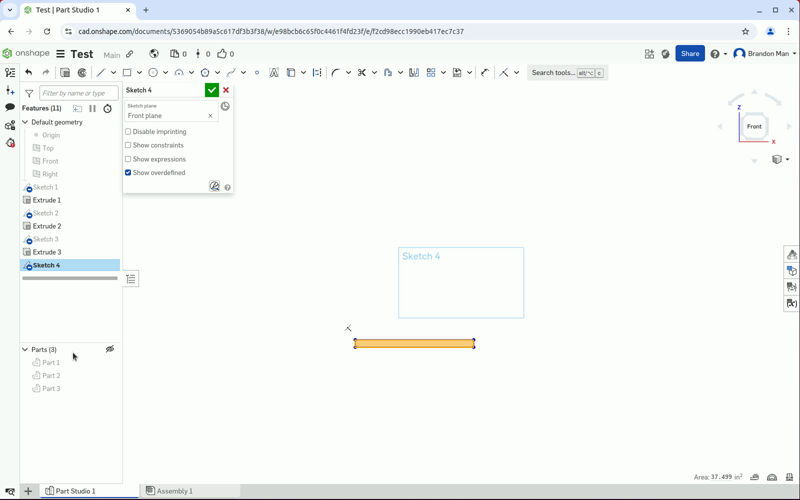
key(shift+e)
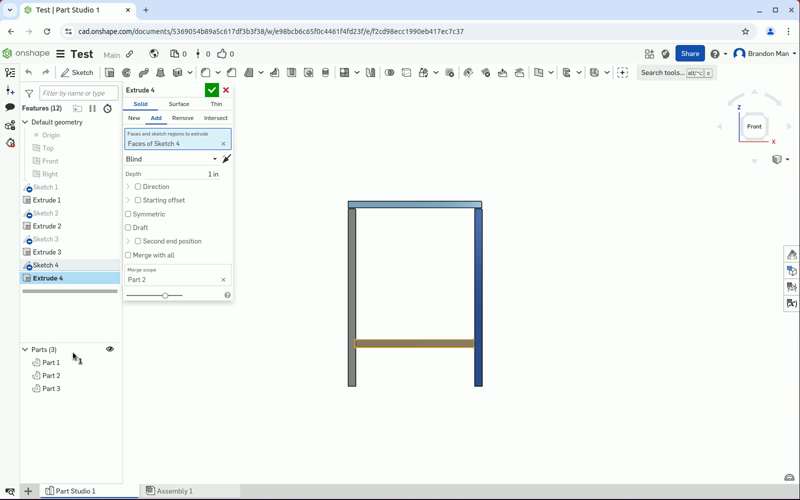
mouse_move(143, 106)
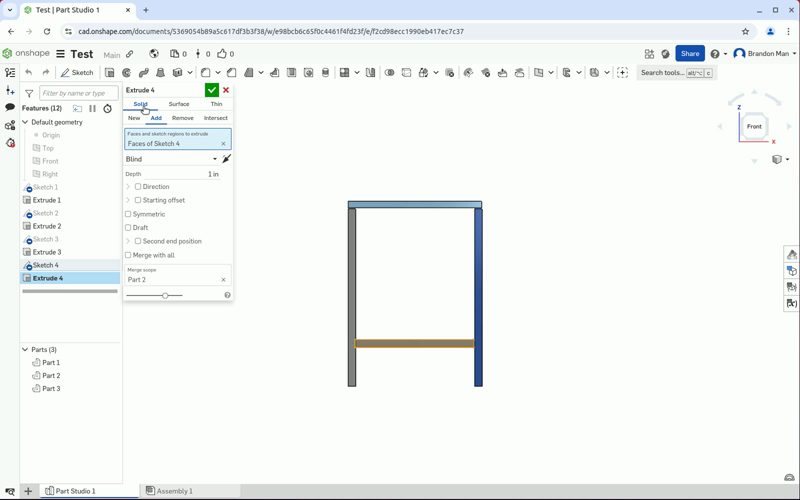
click(143, 106)
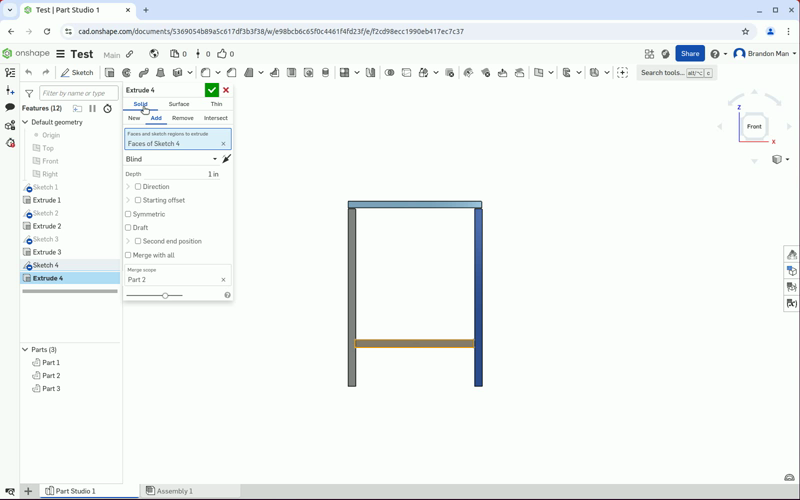
mouse_move(137, 120)
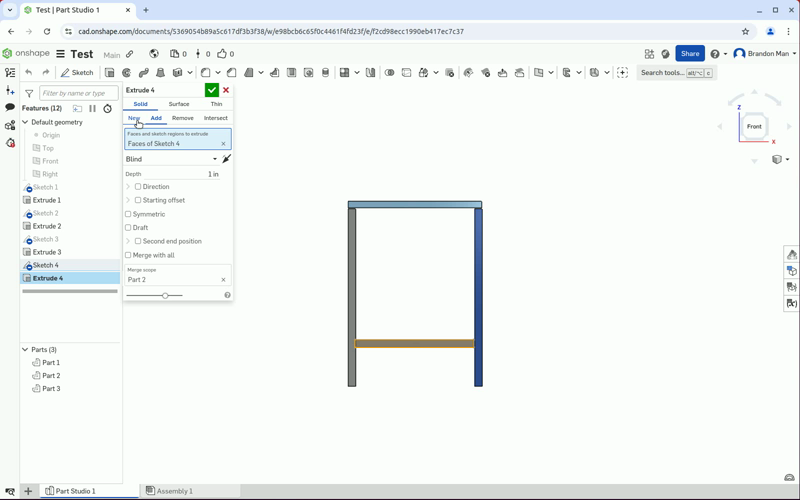
click(137, 120)
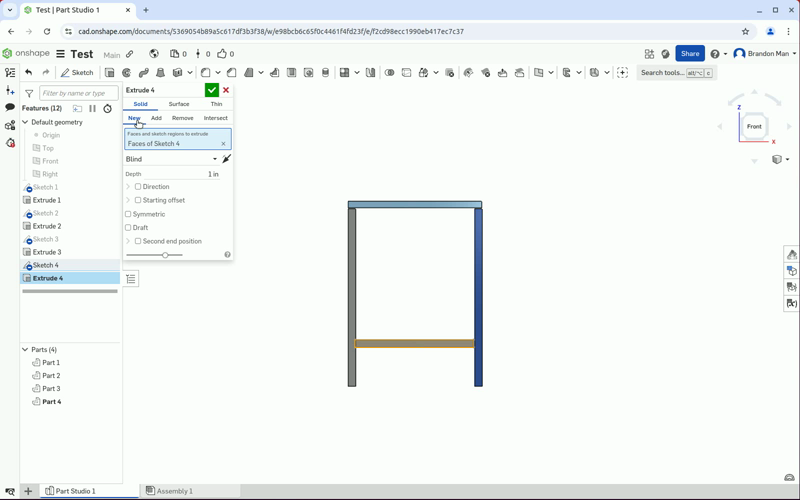
key(tab, 4)
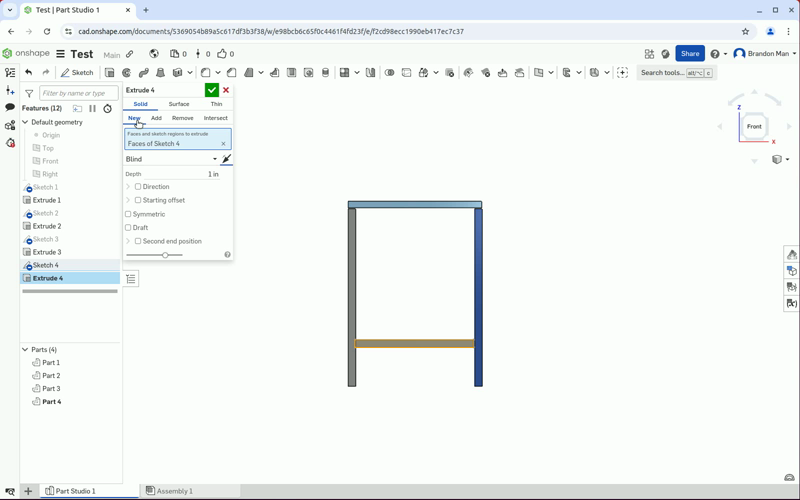
text(1.444)
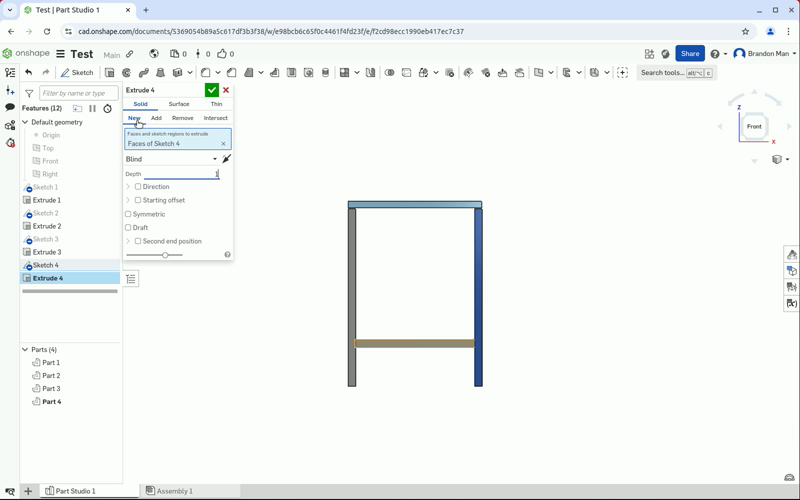
key(enter)
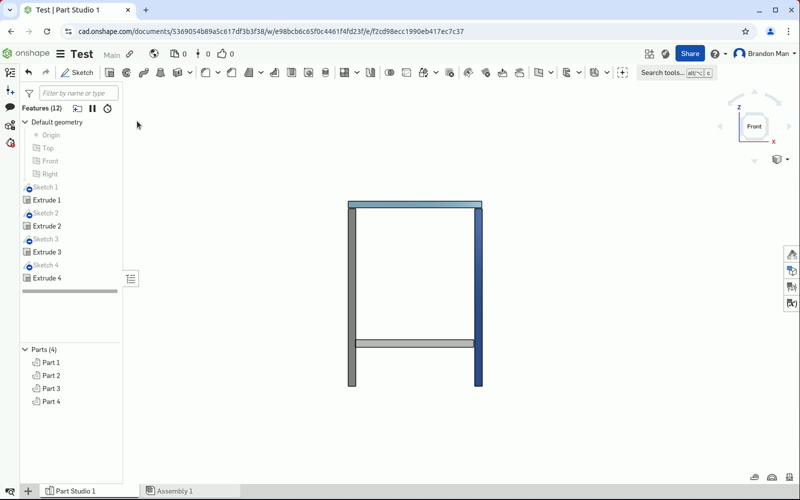
key(shift+h)
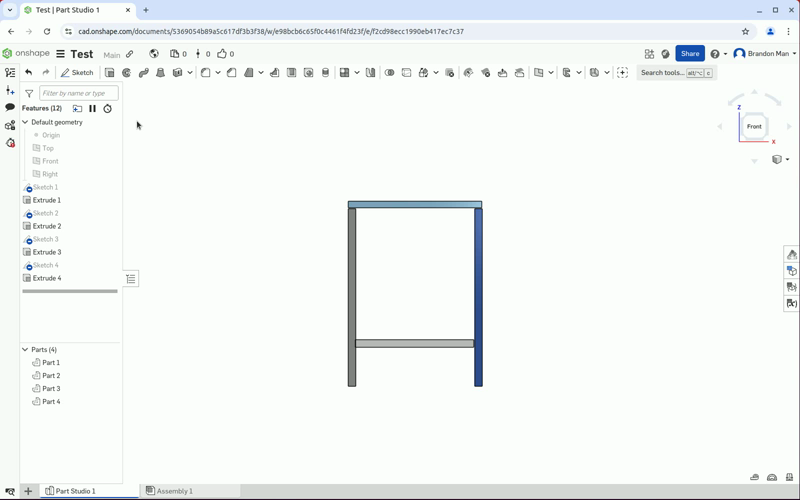
key(shift+h)
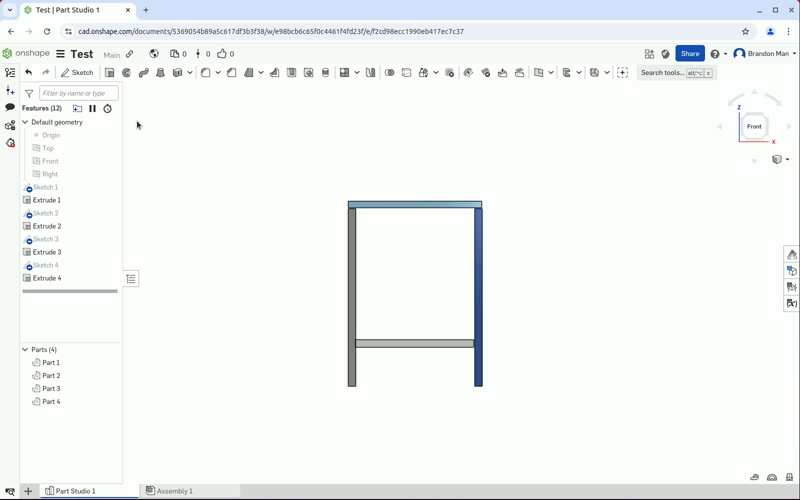
key(shift+7)
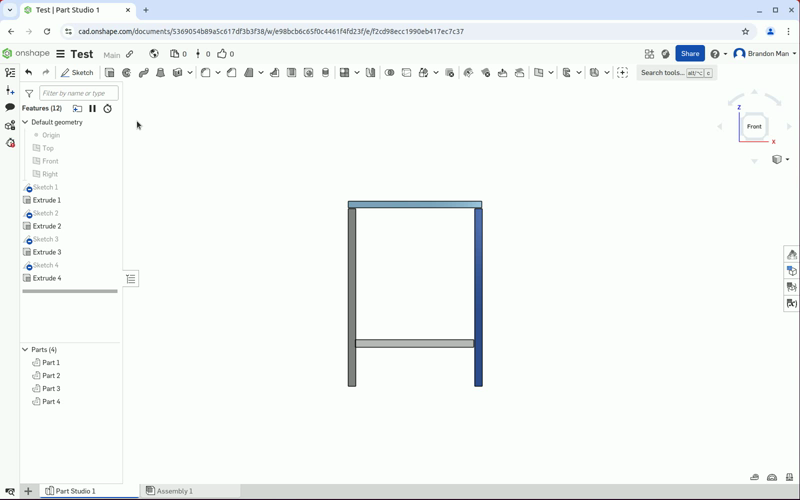
key(left, 2)
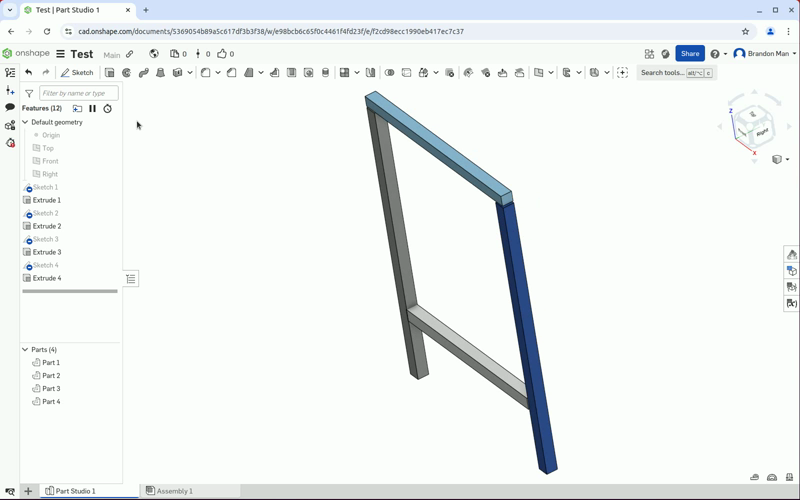
key(down, 2)
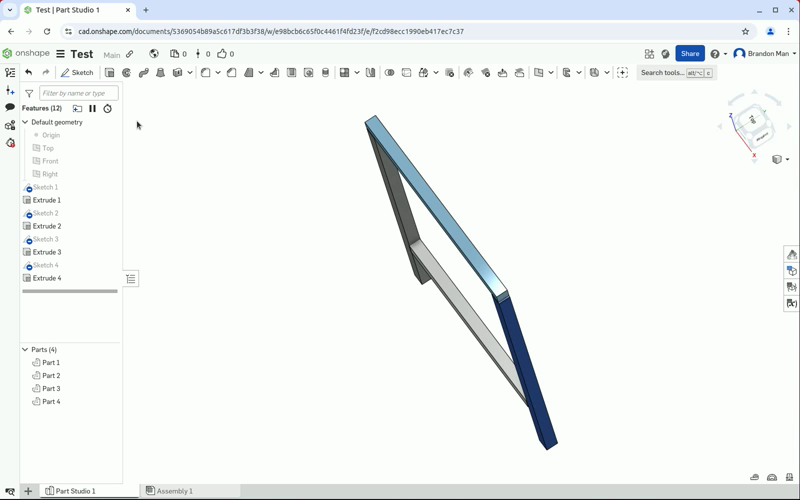
key(up, 2)
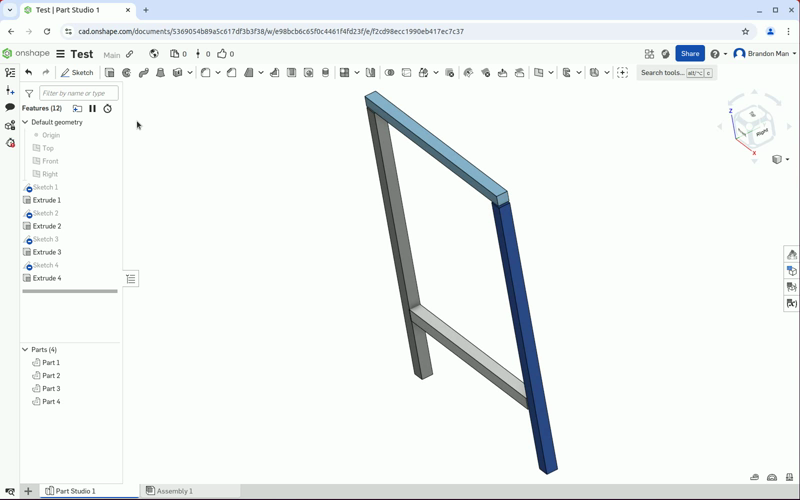
key(right, 2)
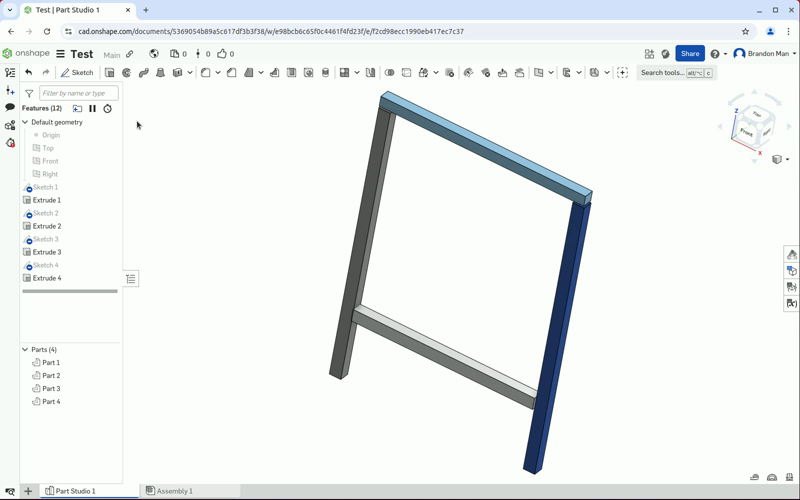
mouse_move(73, 189)
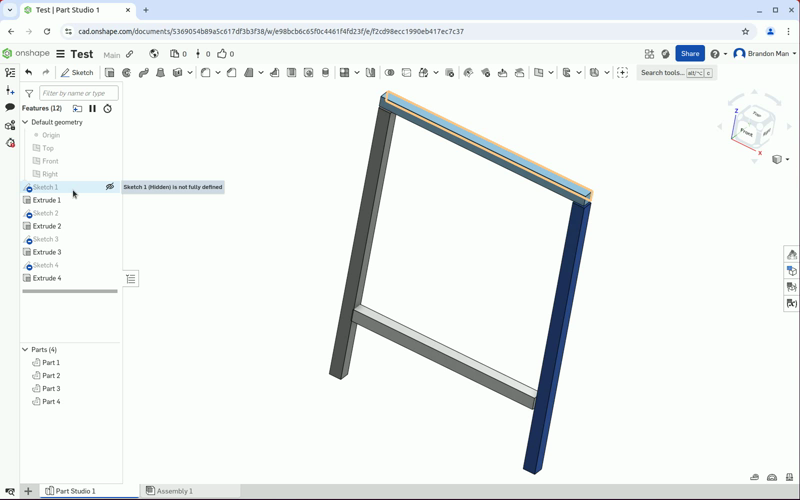
click(73, 189)